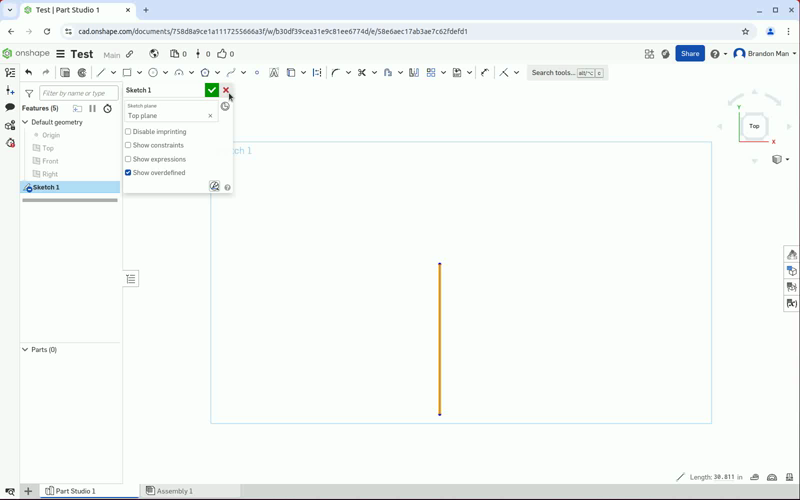
key(shift+h)
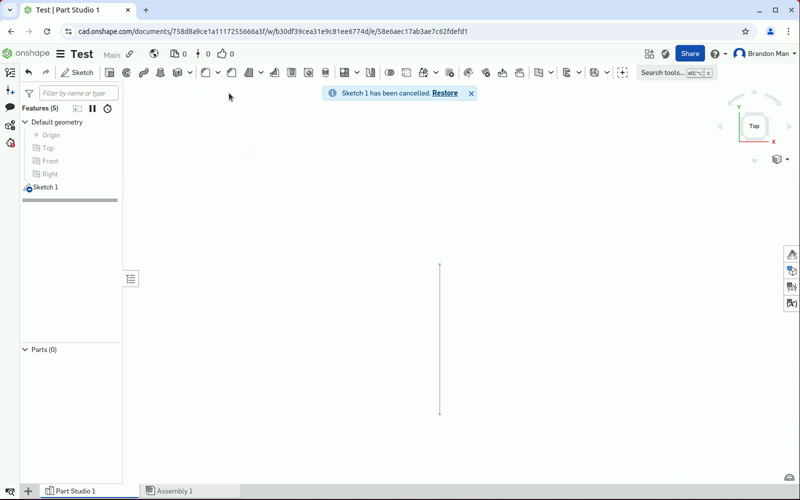
key(shift+s)
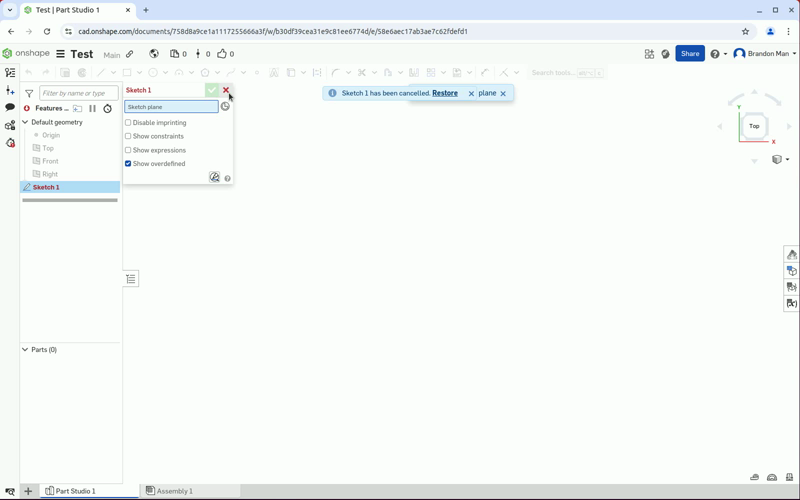
mouse_move(73, 150)
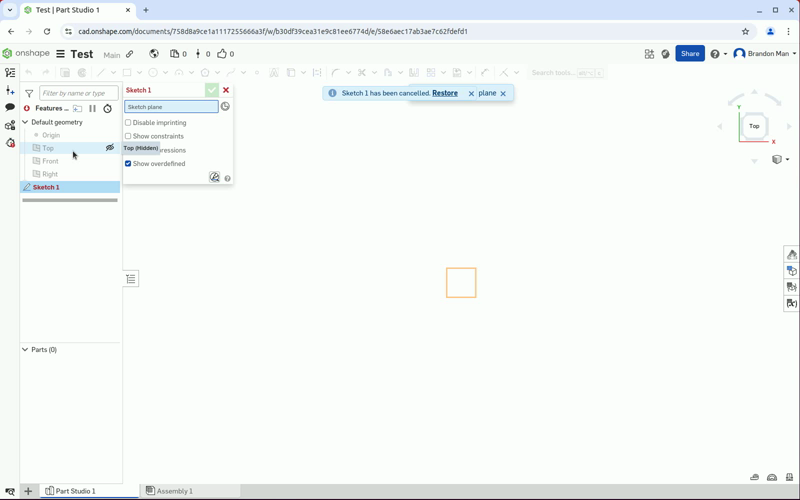
click(73, 150)
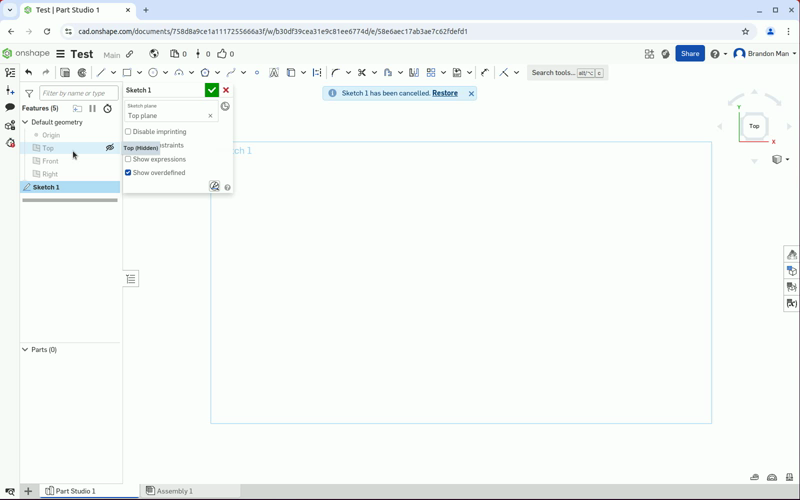
mouse_move(73, 352)
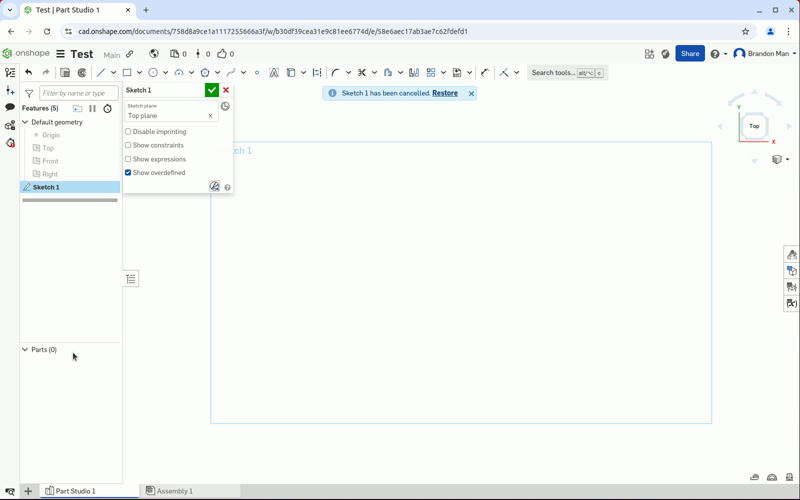
key(y)
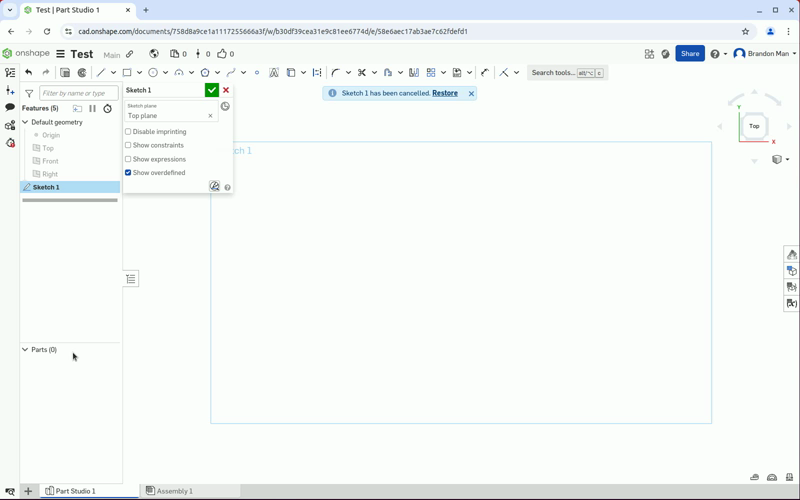
key(l)
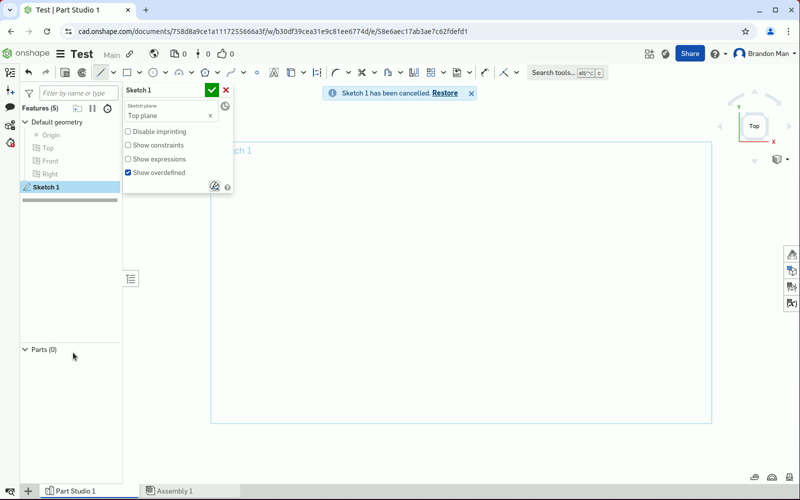
key_down(shift)
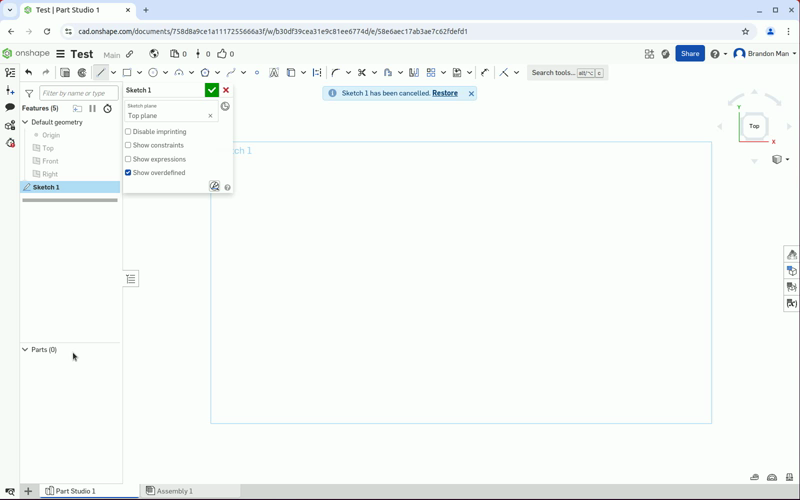
mouse_move(351, 335)
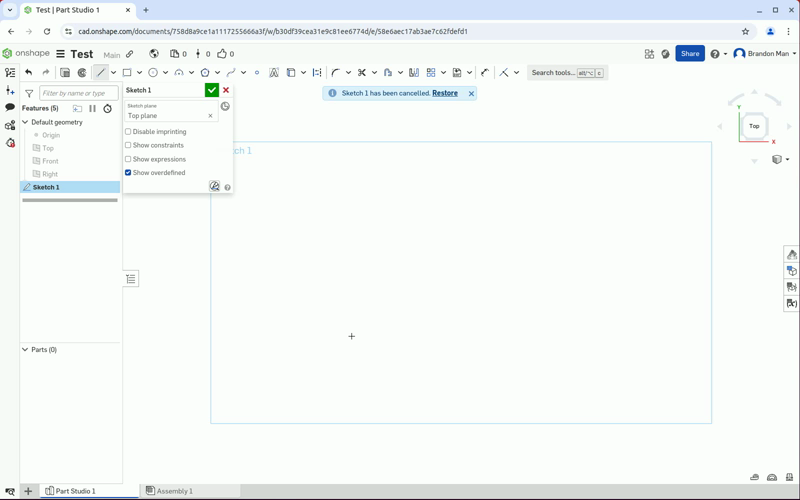
click(351, 335)
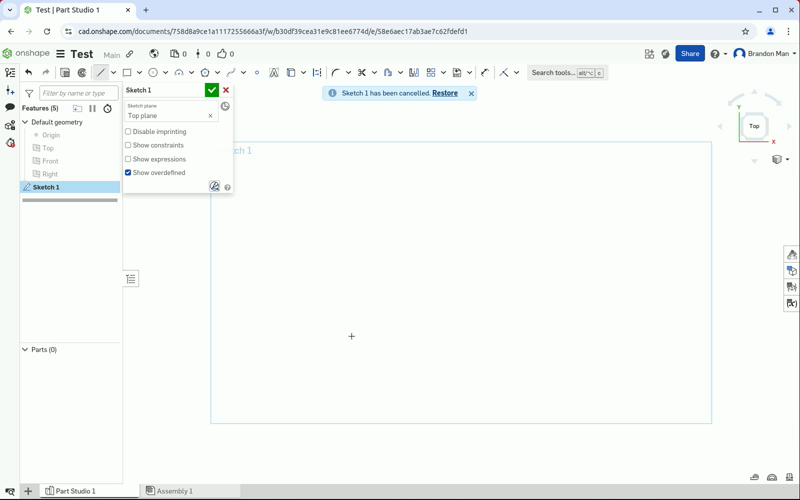
key_up(shift)
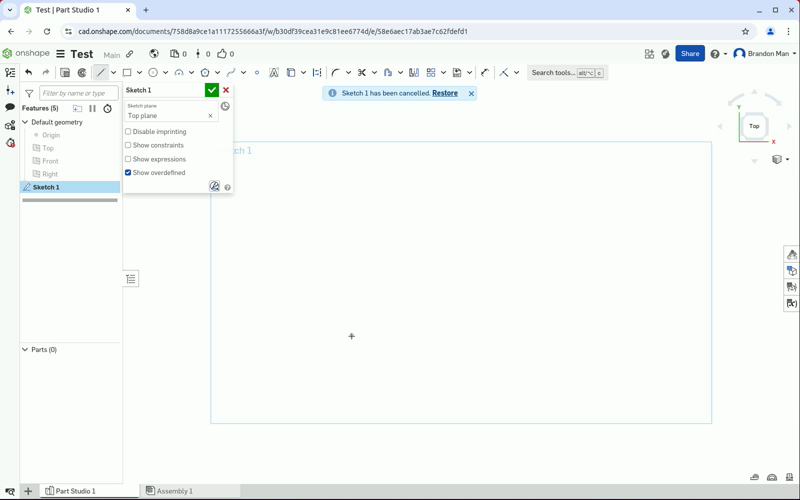
key_down(shift)
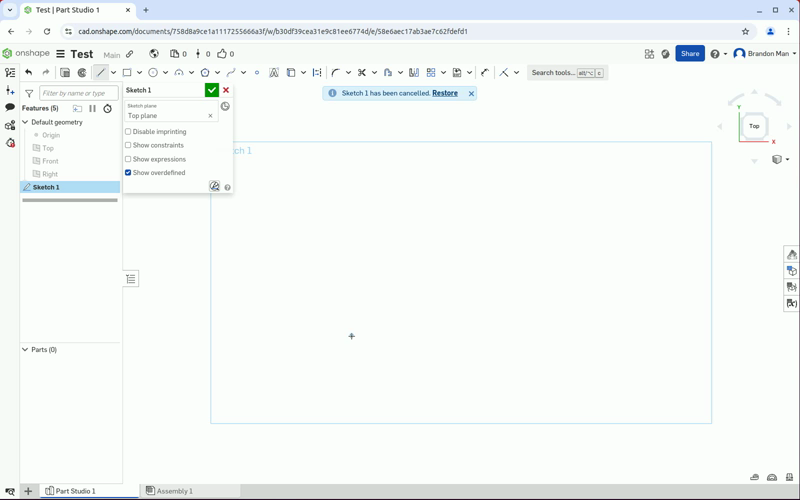
mouse_move(569, 335)
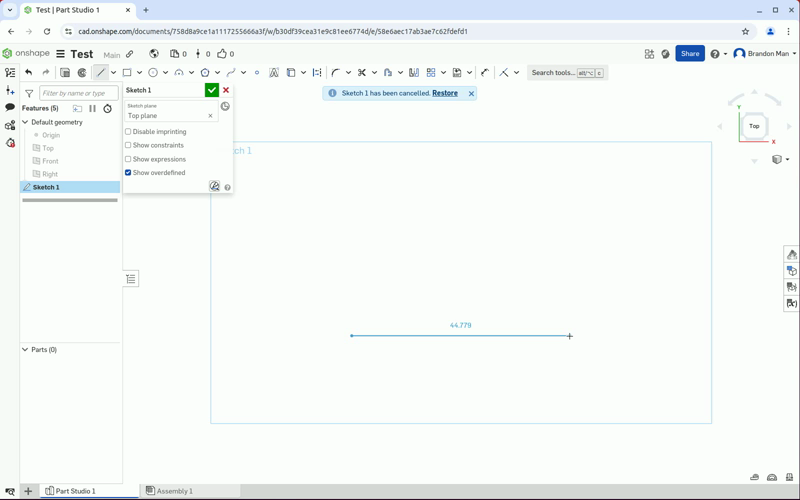
click(569, 335)
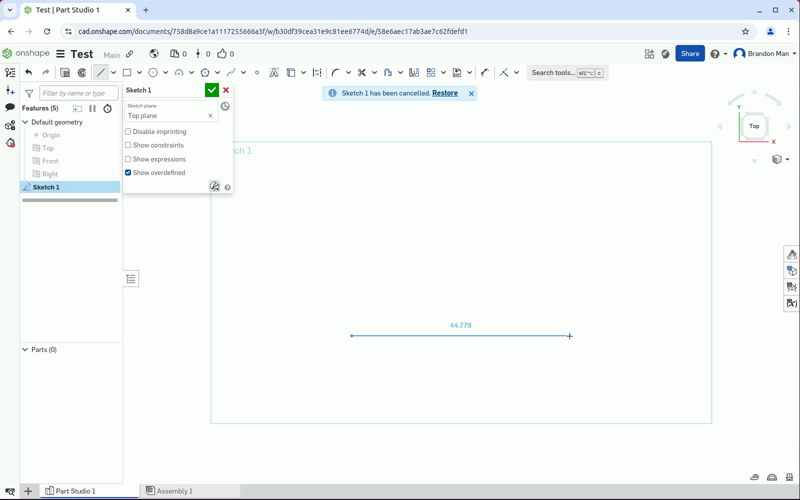
key_up(shift)
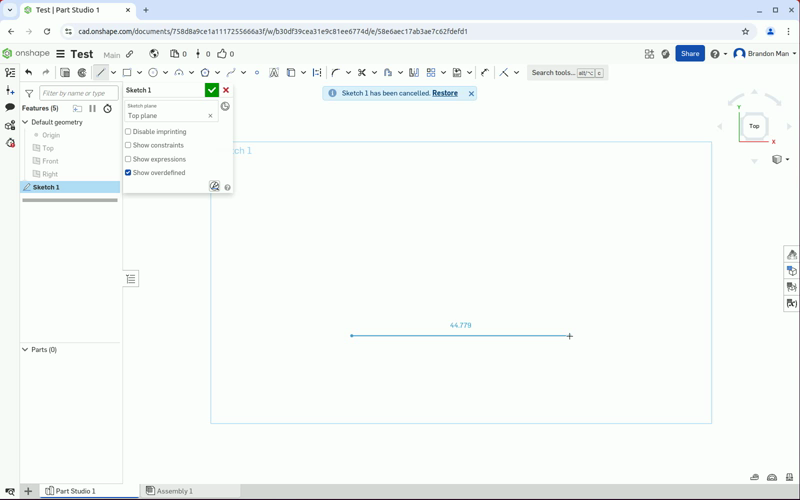
key_down(shift)
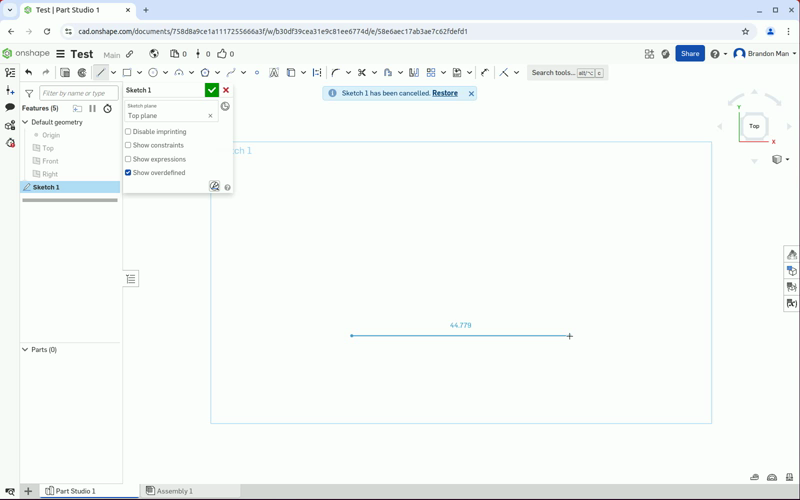
mouse_move(569, 230)
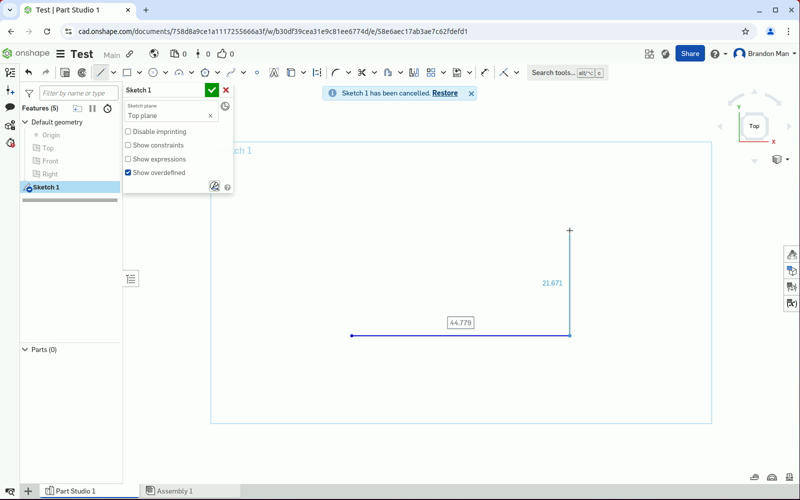
click(569, 230)
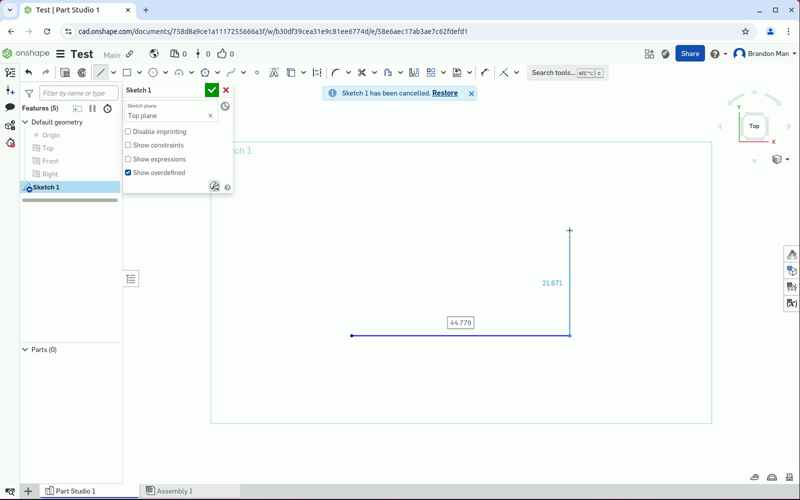
key_up(shift)
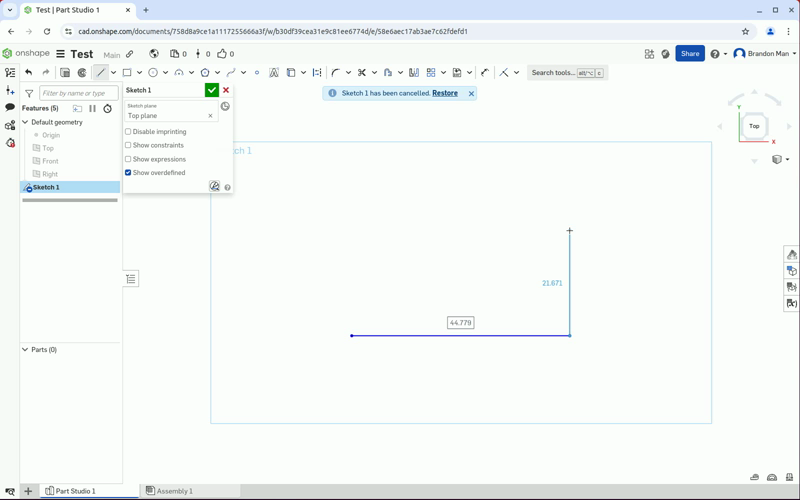
key_down(shift)
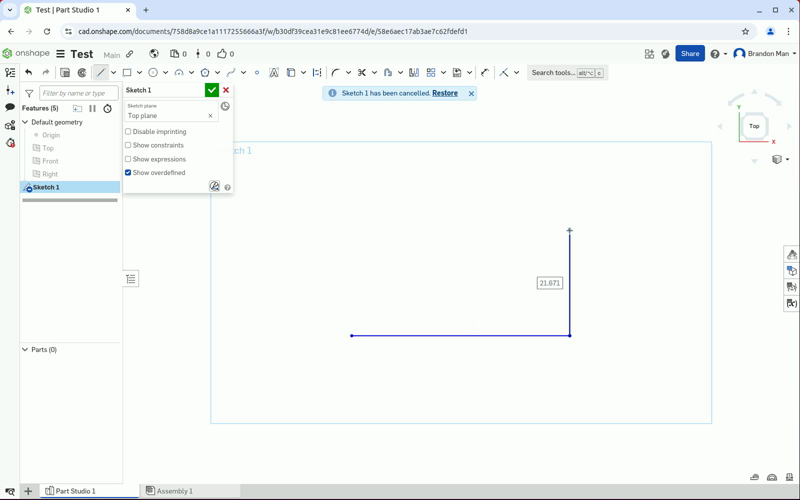
mouse_move(351, 230)
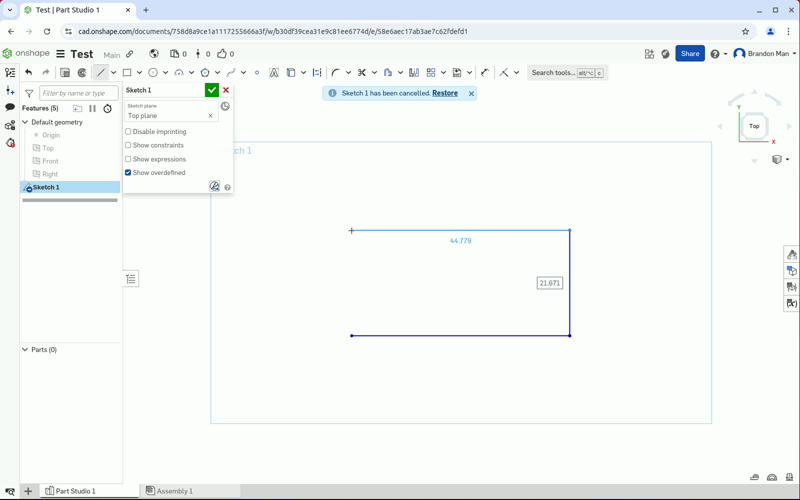
click(351, 230)
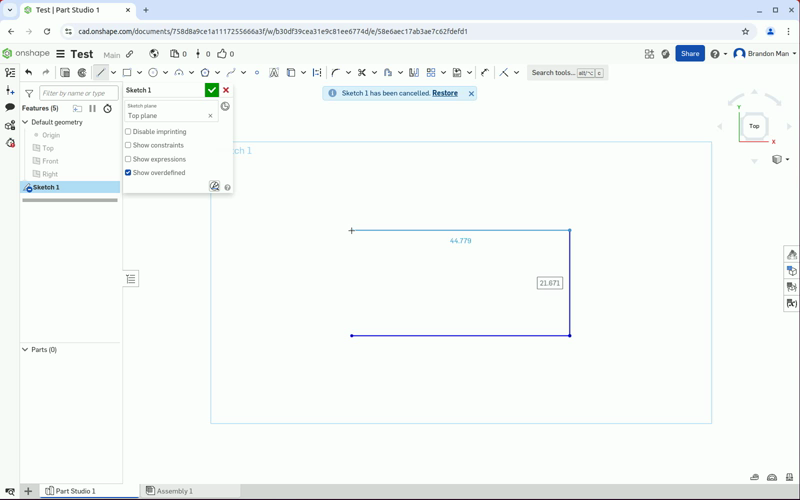
key_up(shift)
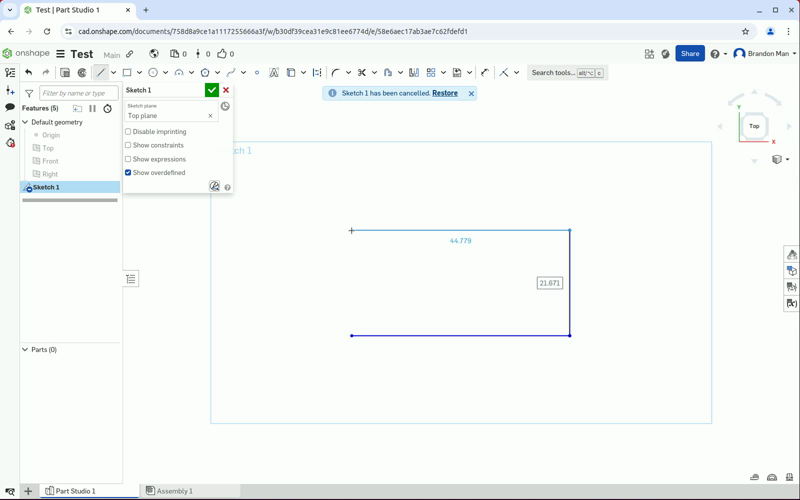
key_down(shift)
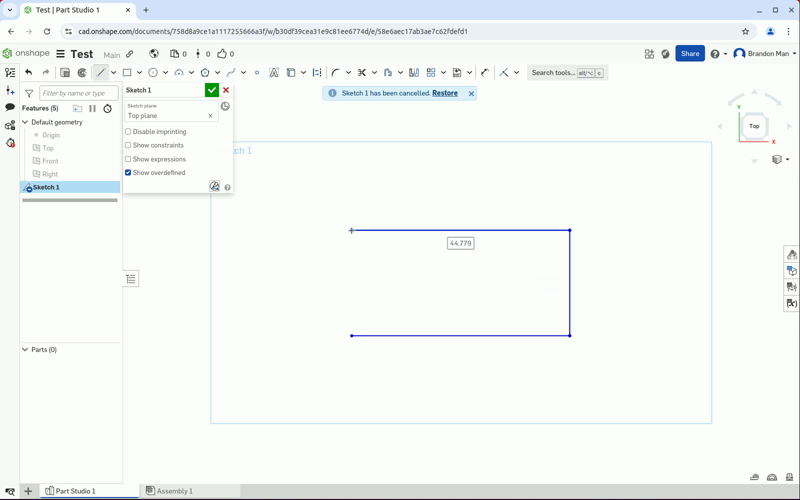
mouse_move(351, 335)
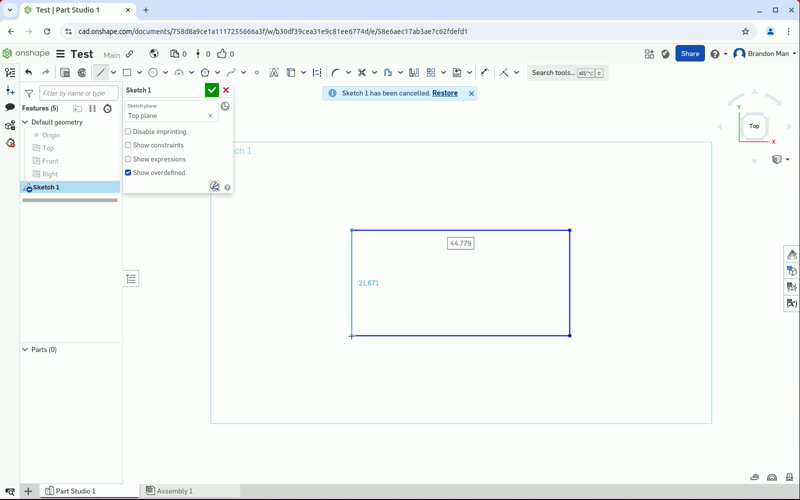
key_up(shift)
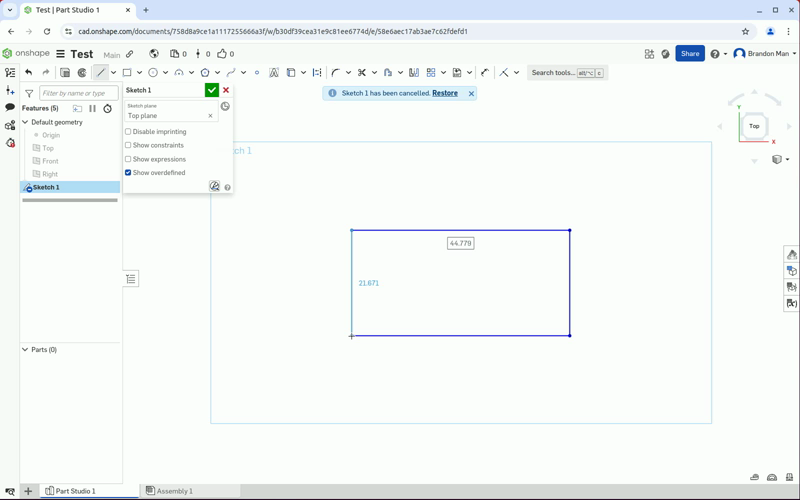
click(351, 335)
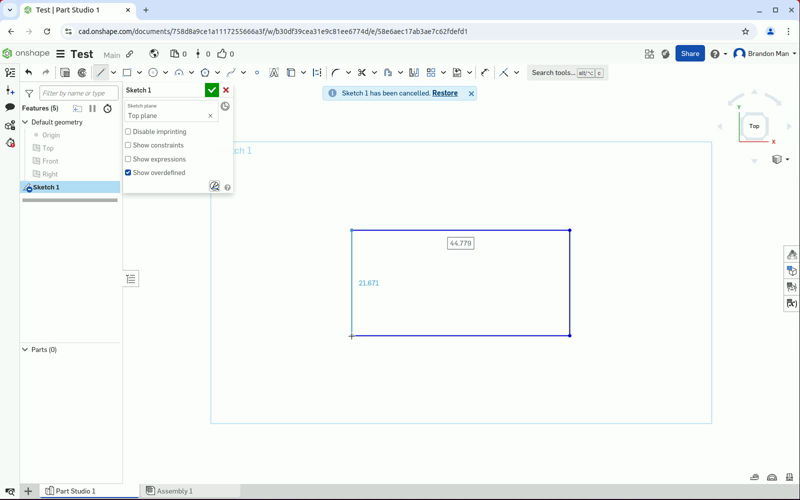
key(esc)
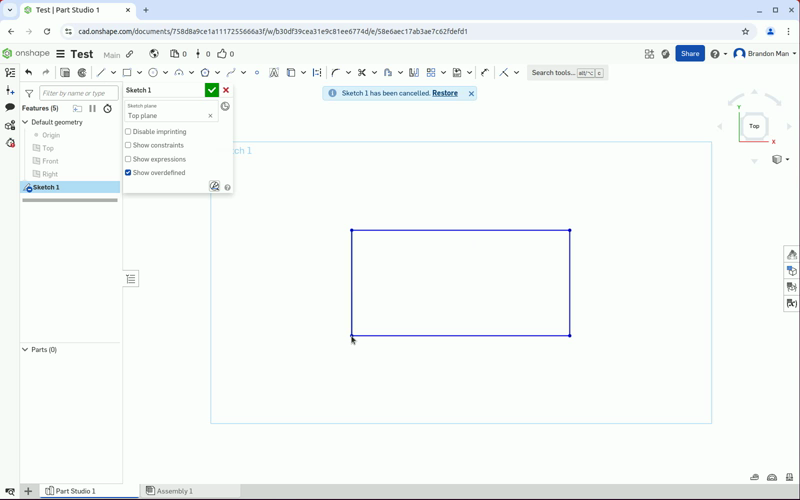
mouse_move(519, 251)
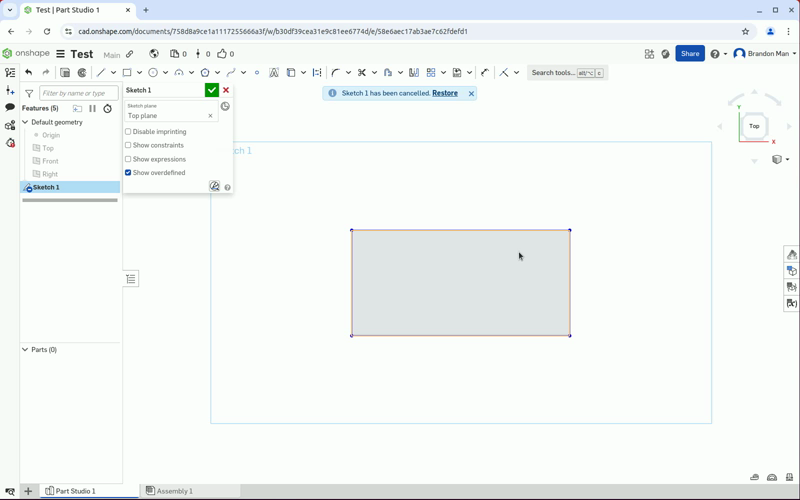
click(519, 251)
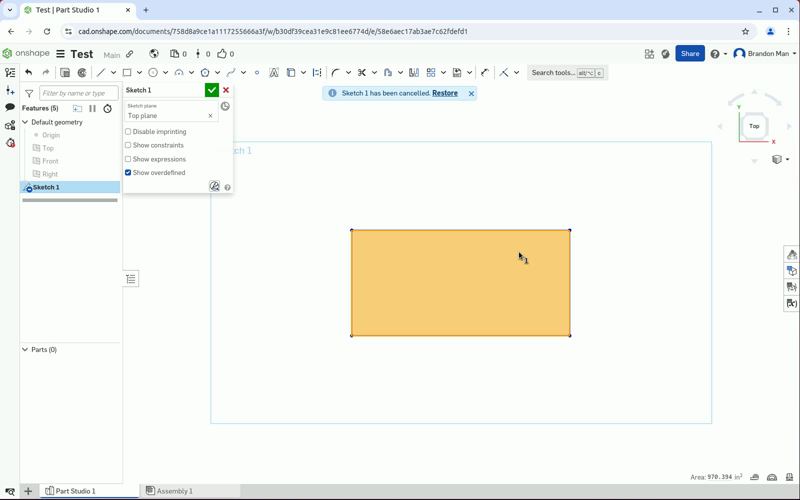
mouse_move(73, 352)
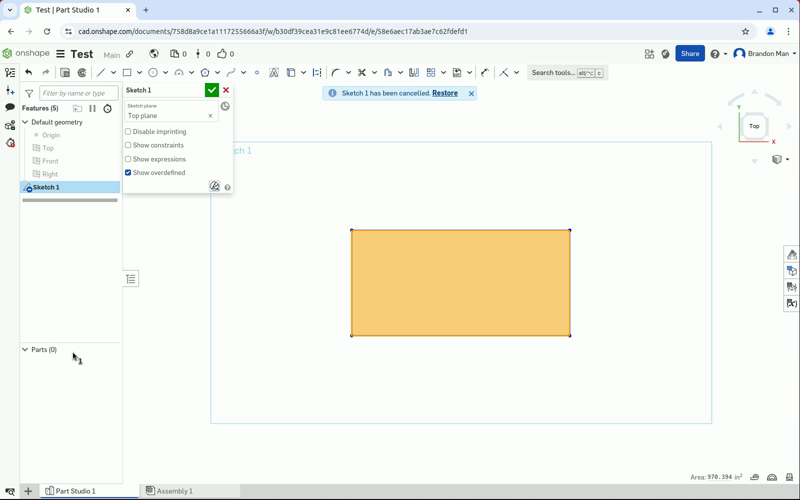
key(shift+y)
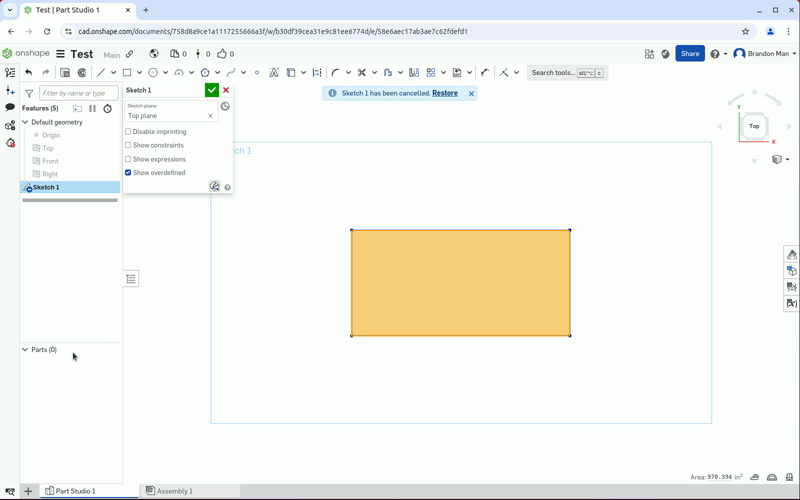
key(shift+e)
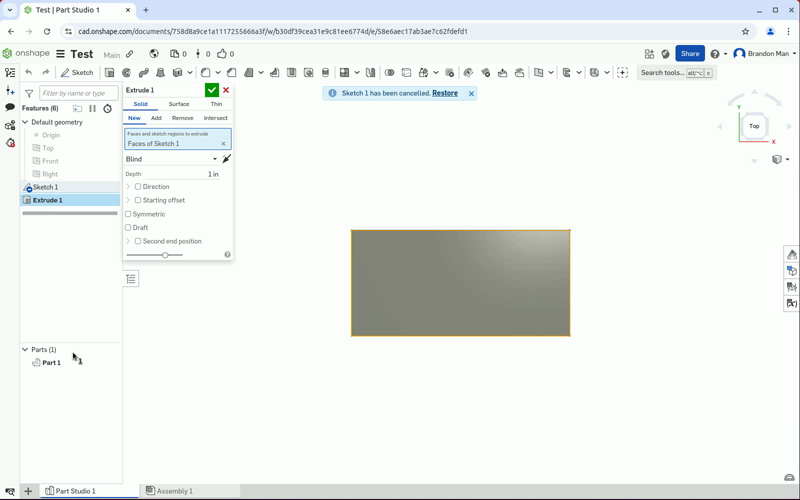
mouse_move(143, 106)
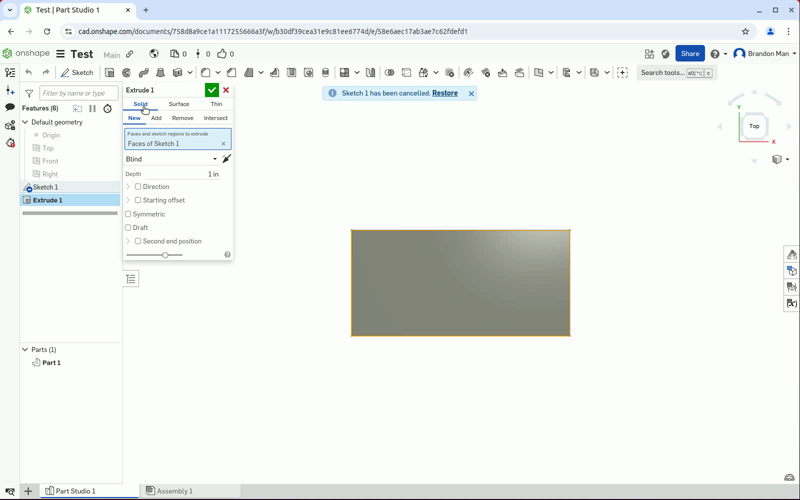
click(143, 106)
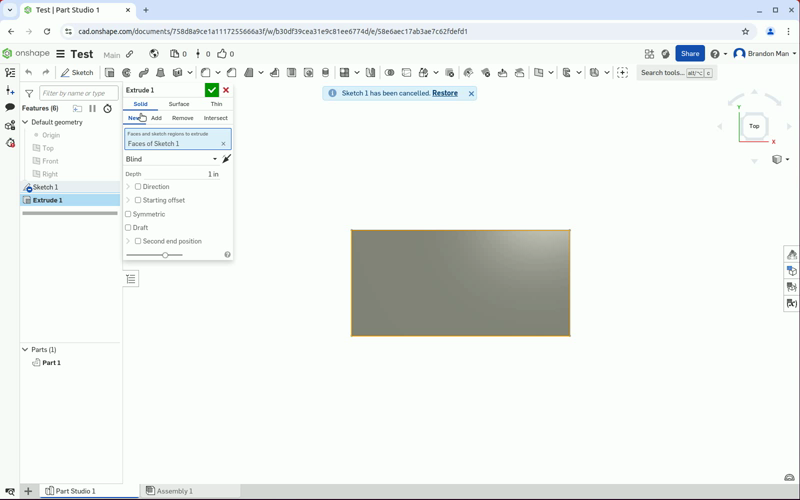
mouse_move(137, 120)
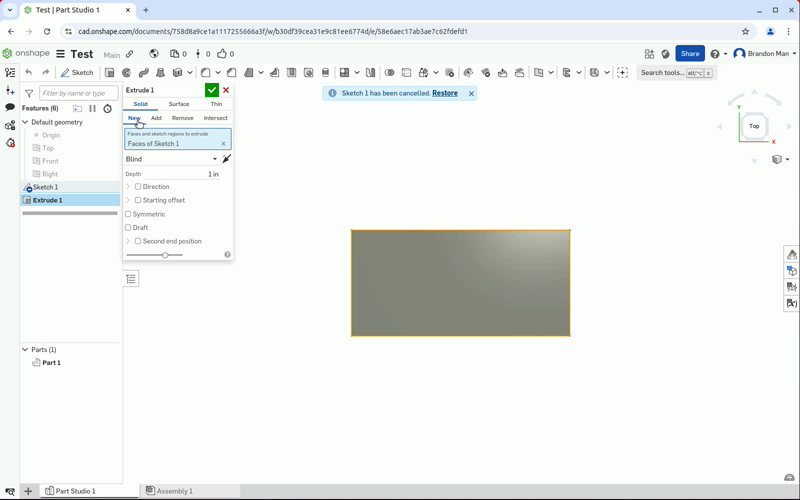
click(137, 120)
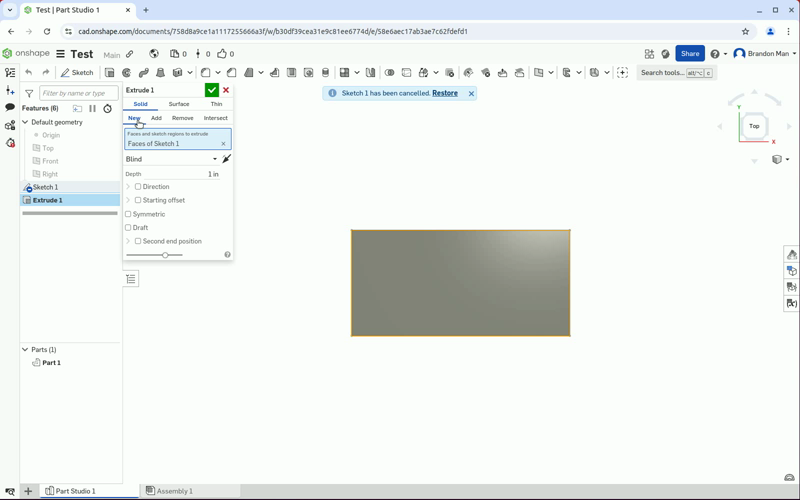
key(tab, 4)
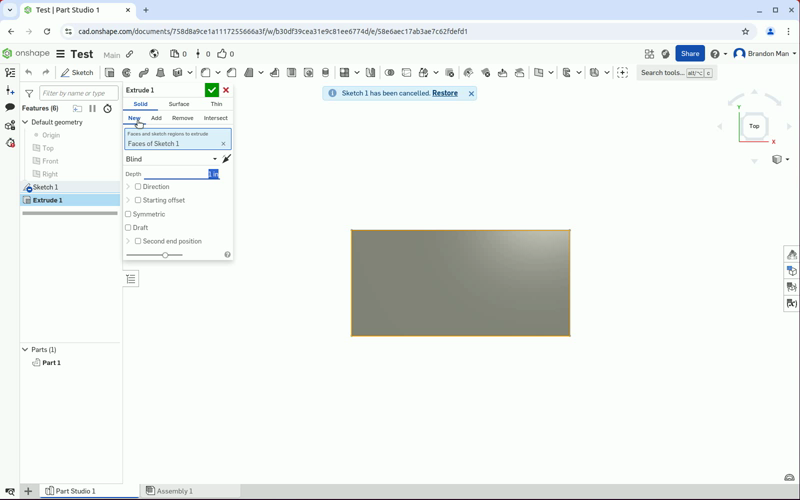
text(4.574)
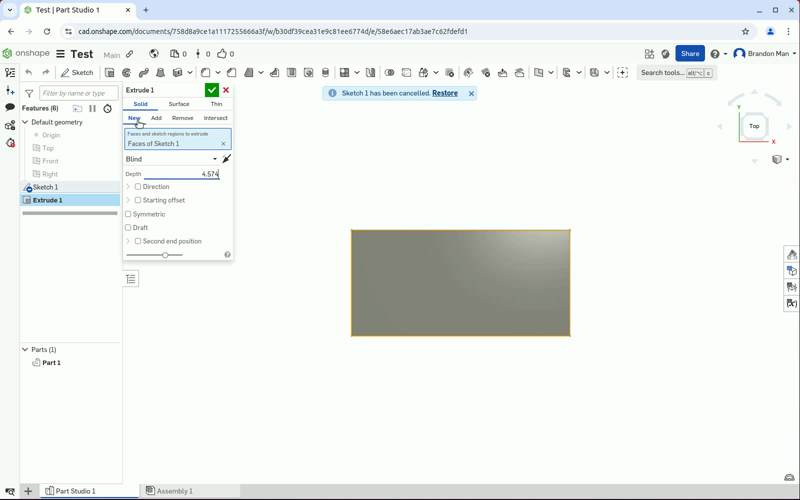
key(enter)
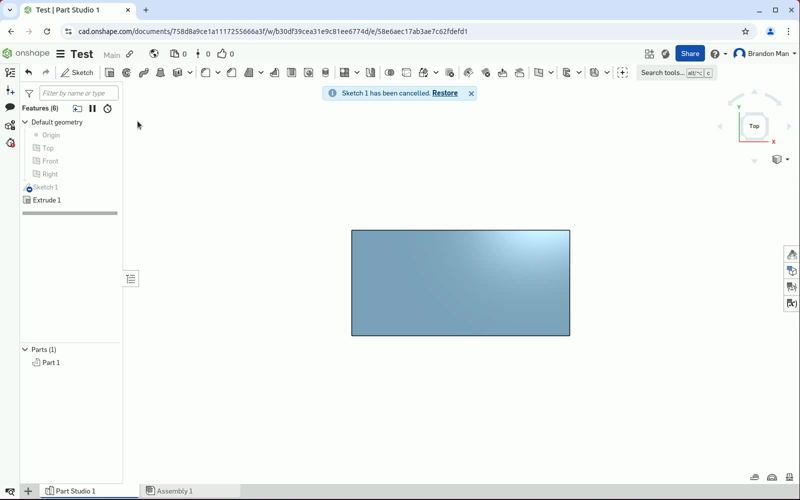
key(shift+h)
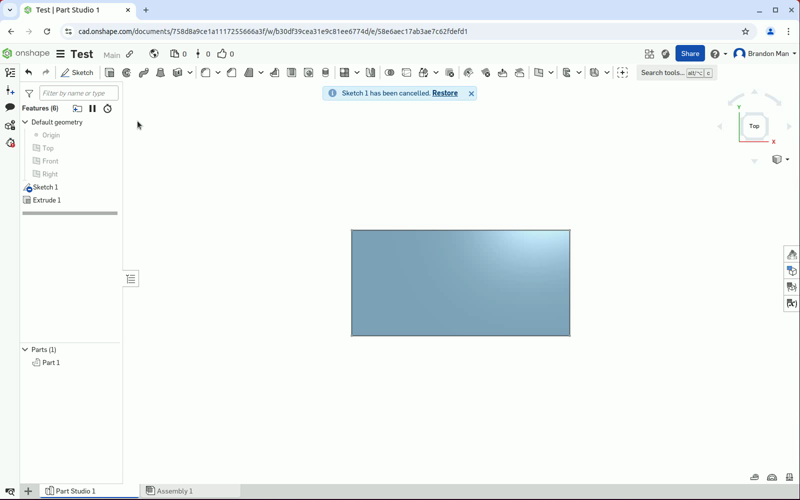
key(shift+h)
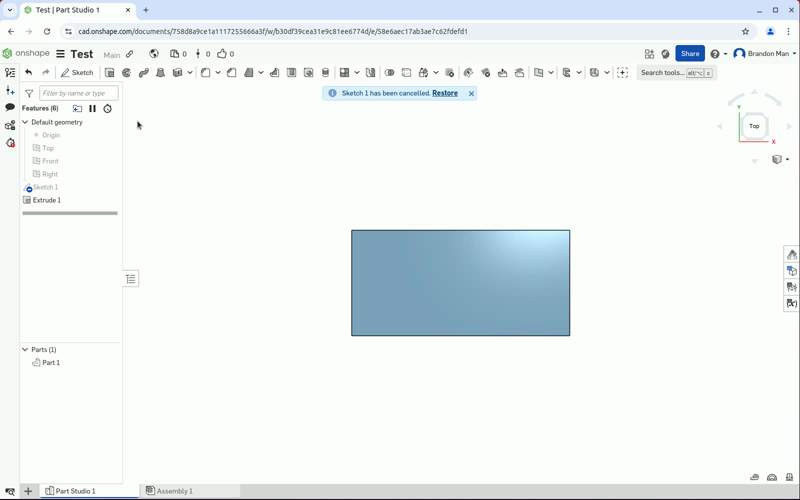
mouse_move(73, 189)
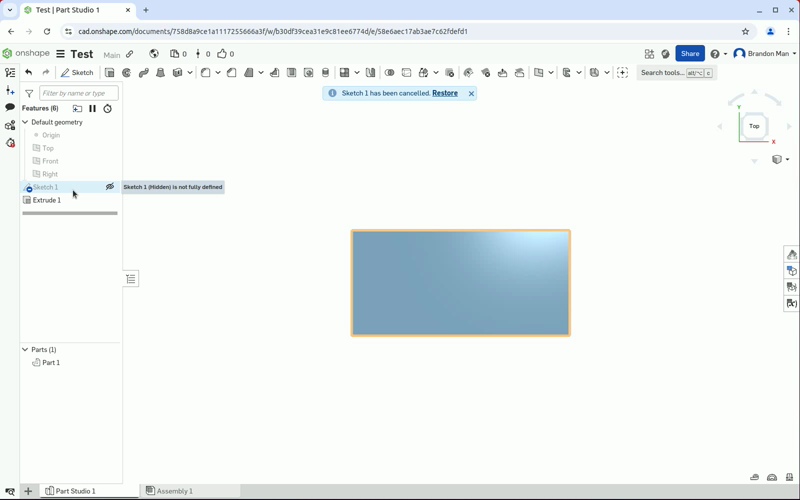
click(73, 189)
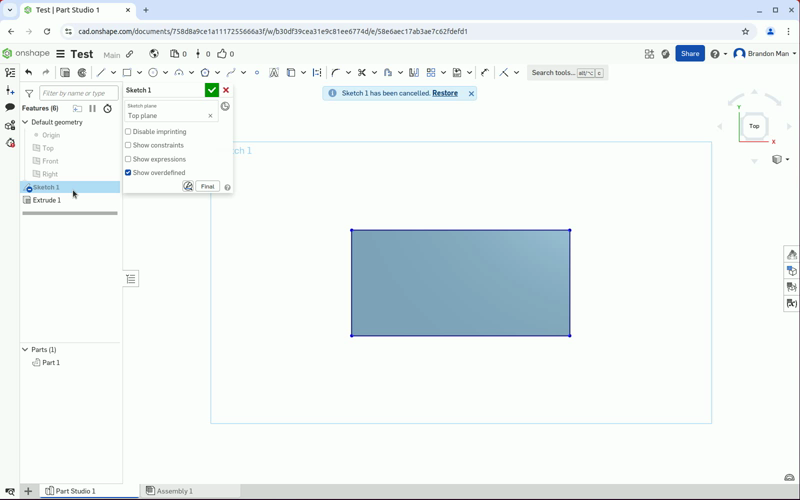
mouse_move(229, 92)
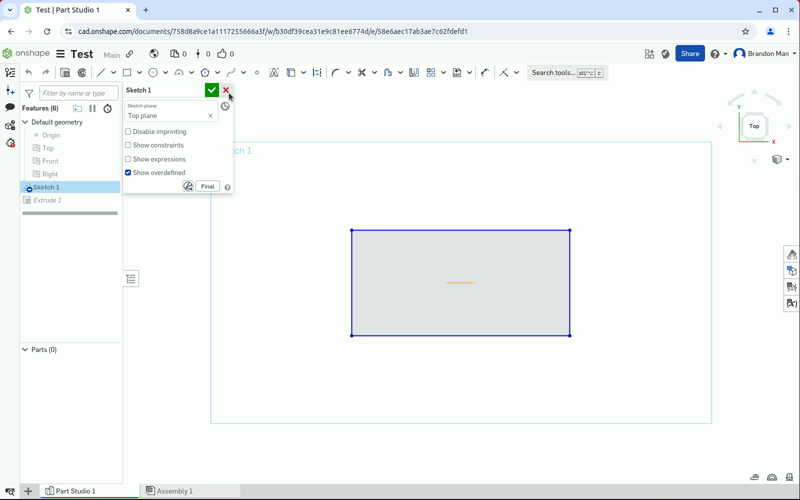
click(229, 92)
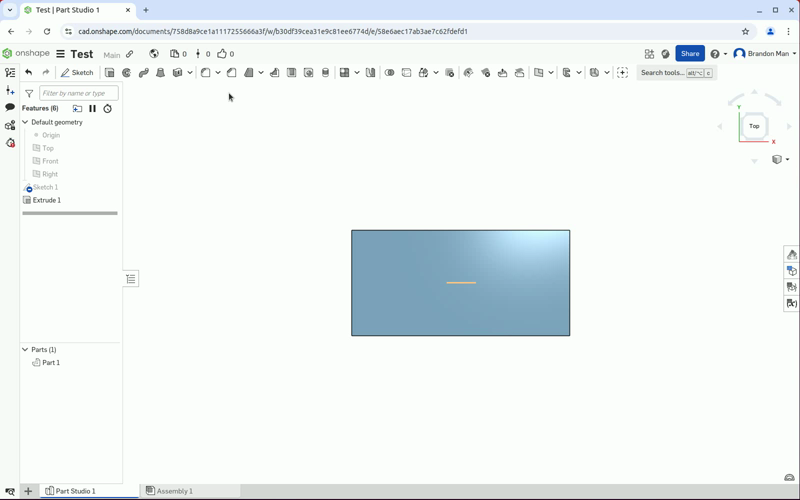
mouse_move(73, 352)
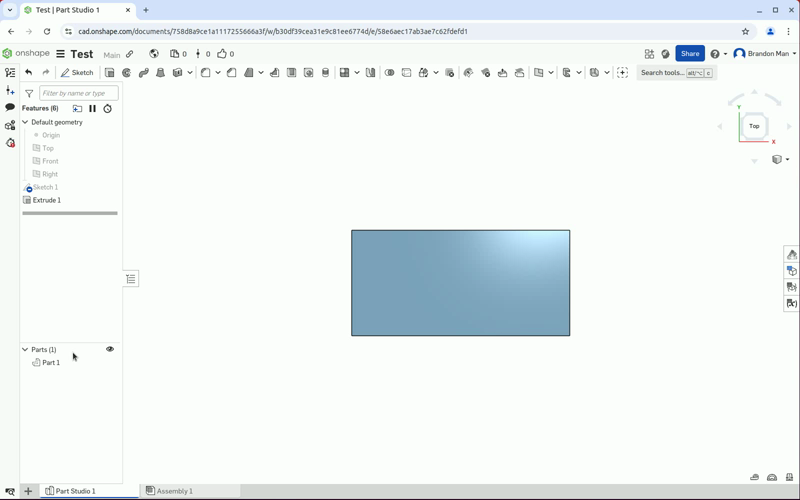
key(y)
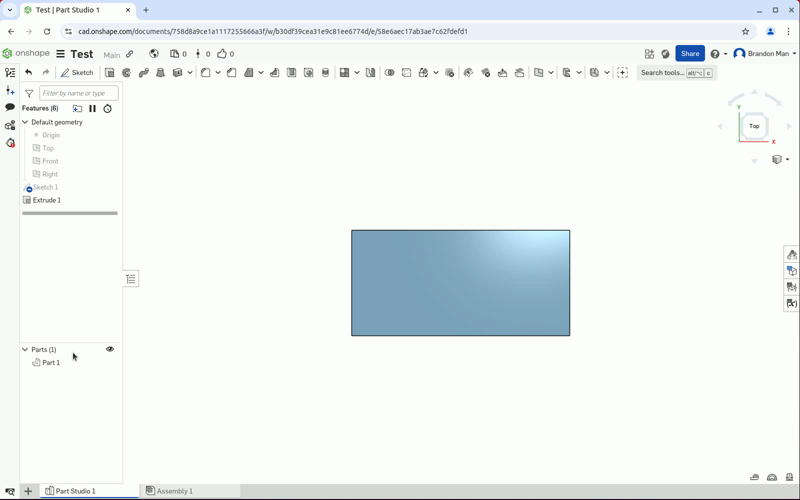
key(shift+p)
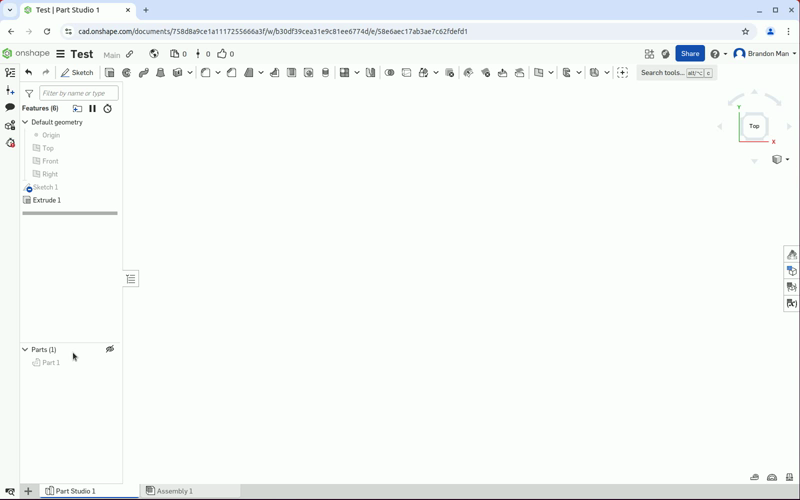
key(space)
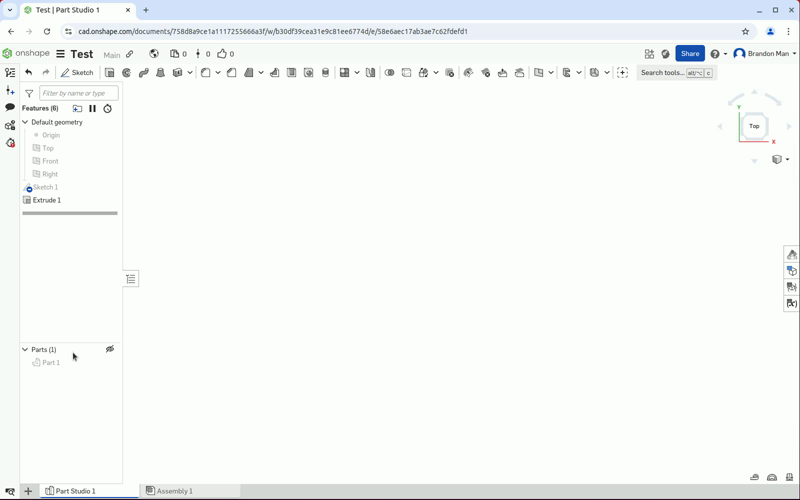
key_down(shift)
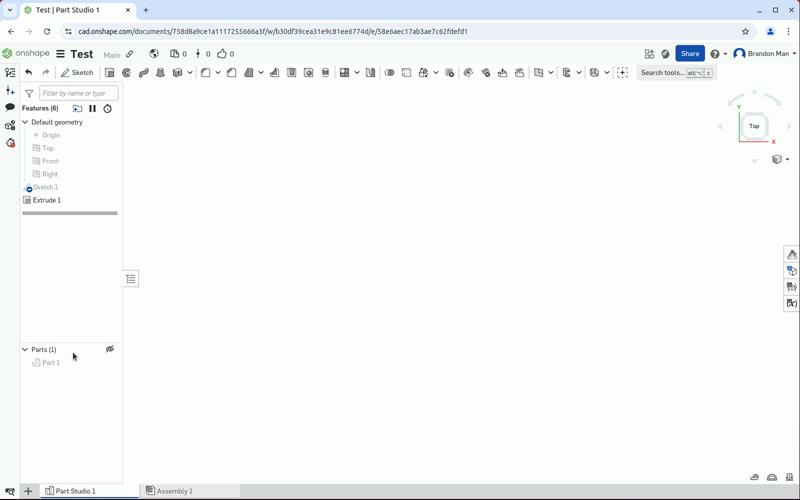
key(up)
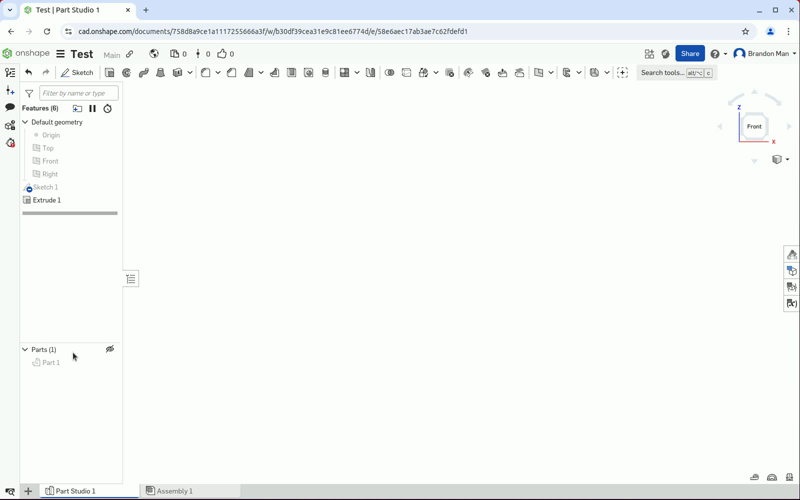
key_up(shift)
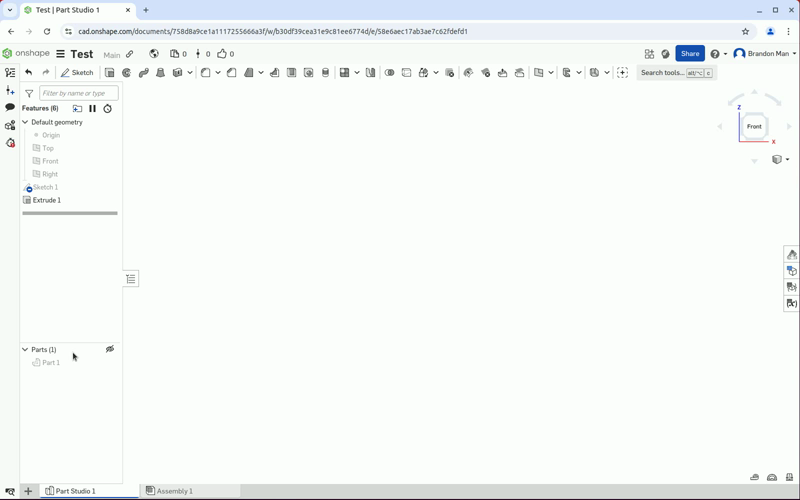
key(space)
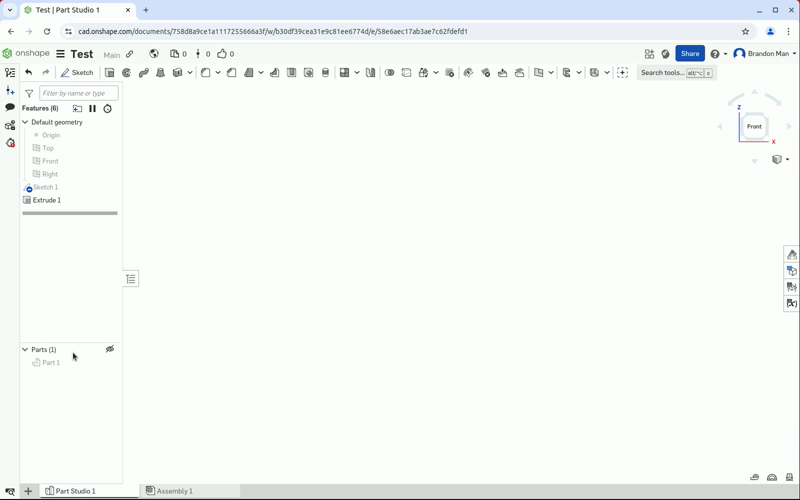
key_down(shift)
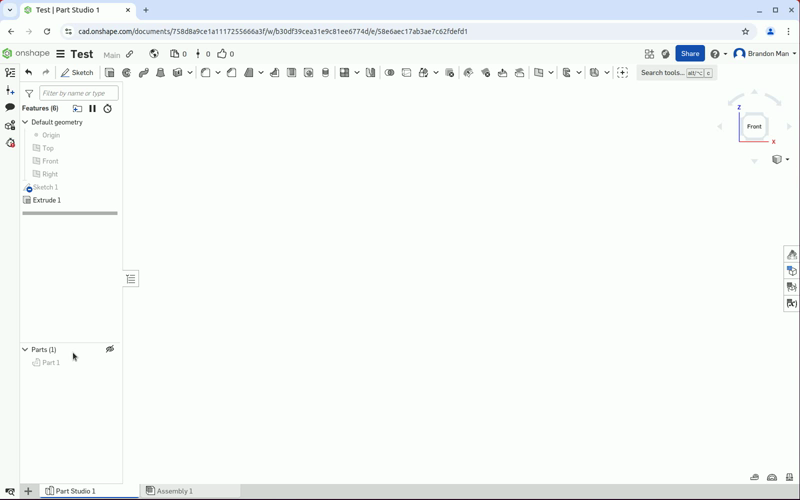
key(left)
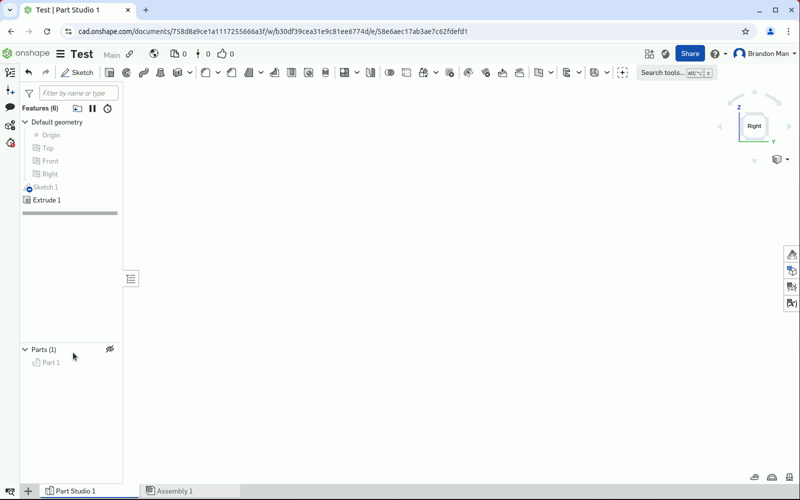
key_up(shift)
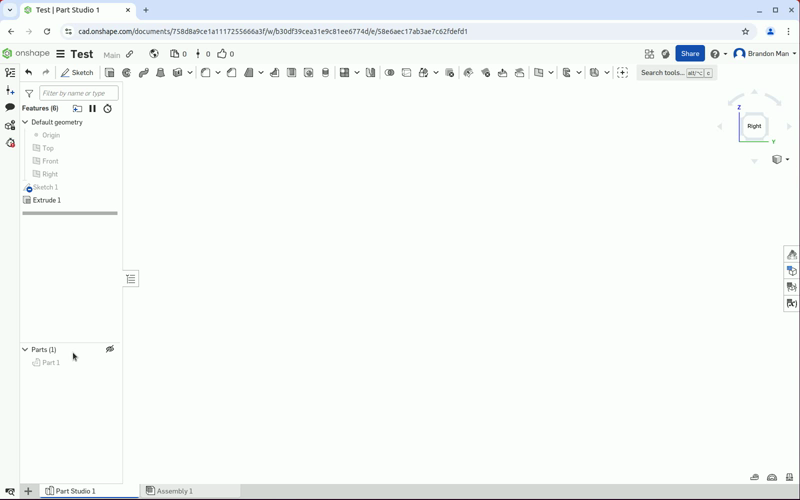
mouse_move(73, 352)
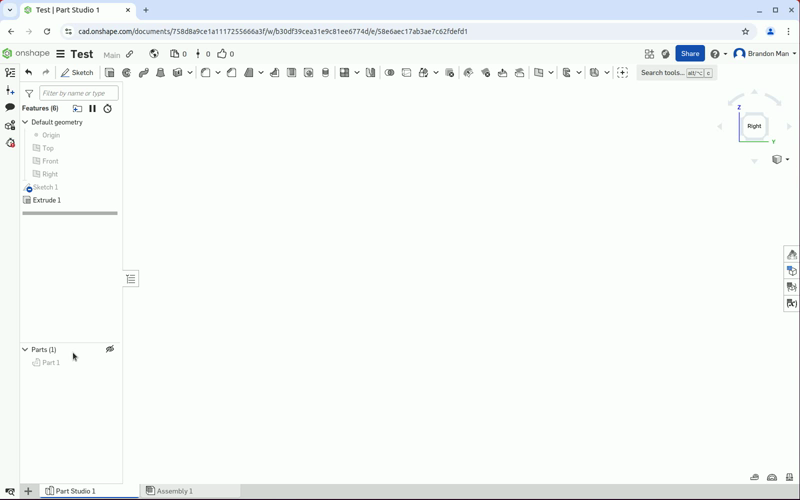
key(shift+y)
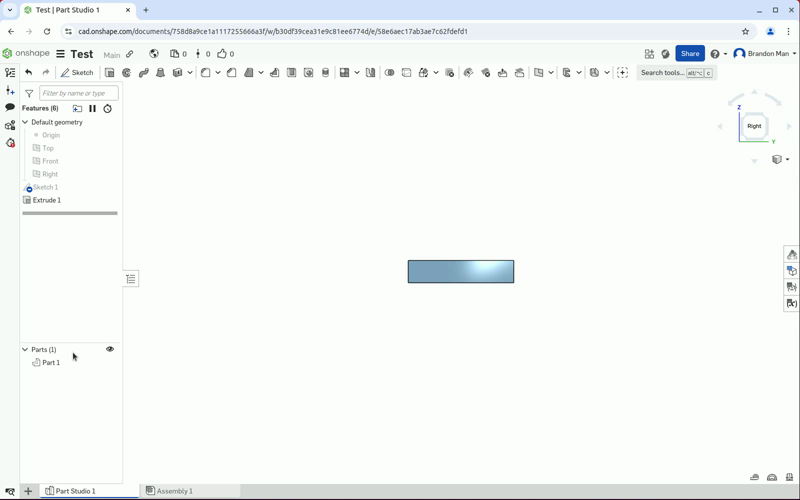
mouse_move(541, 75)
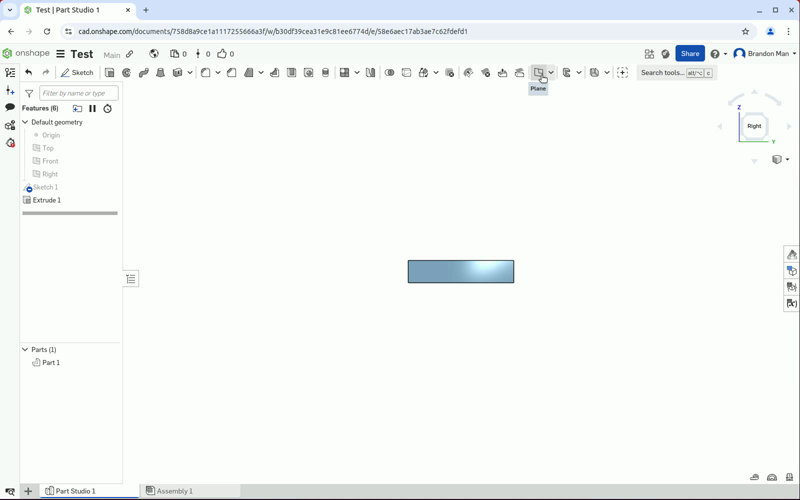
click(541, 75)
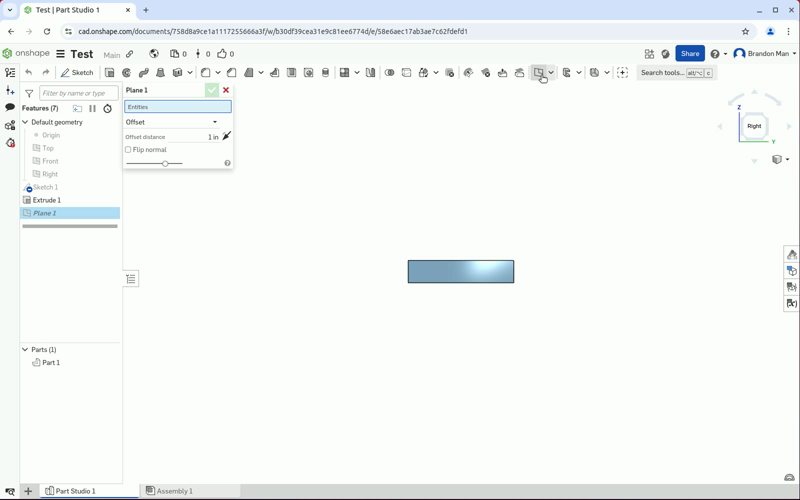
mouse_move(73, 176)
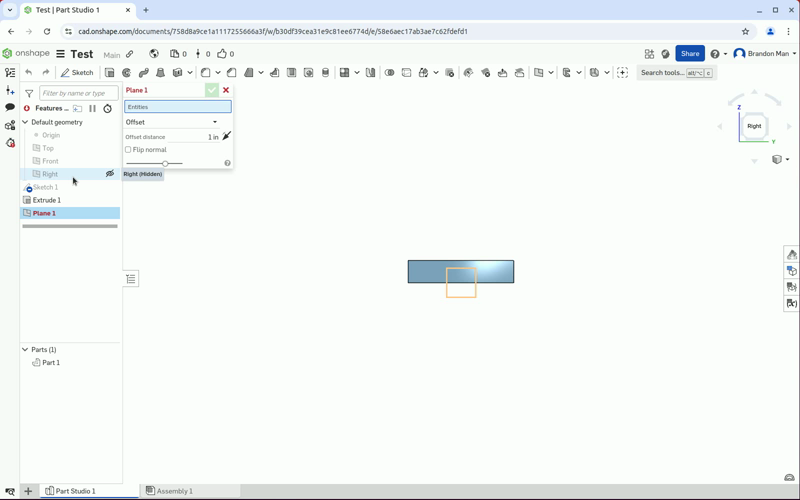
click(73, 176)
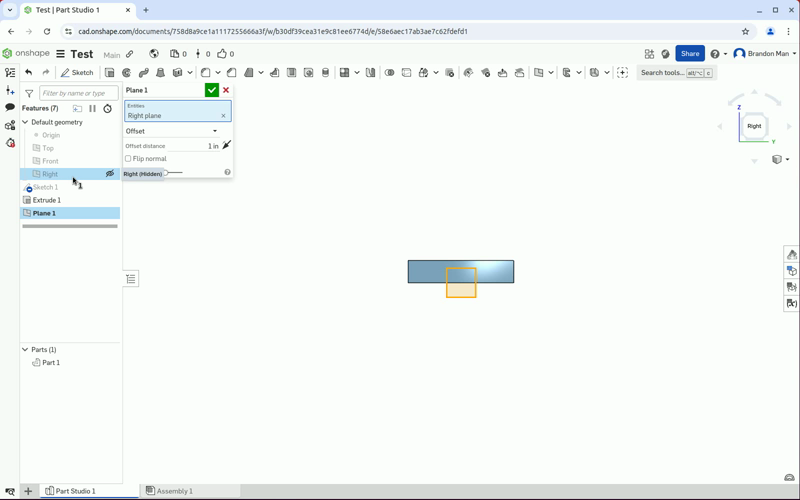
key(tab, 2)
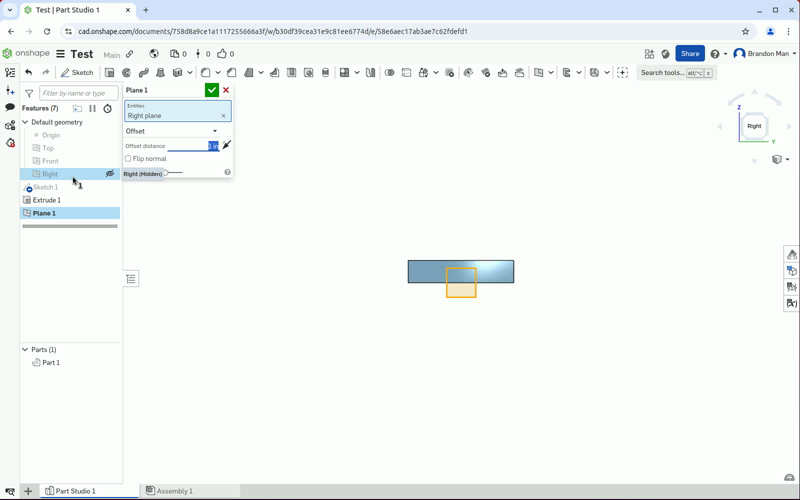
text(22.4)
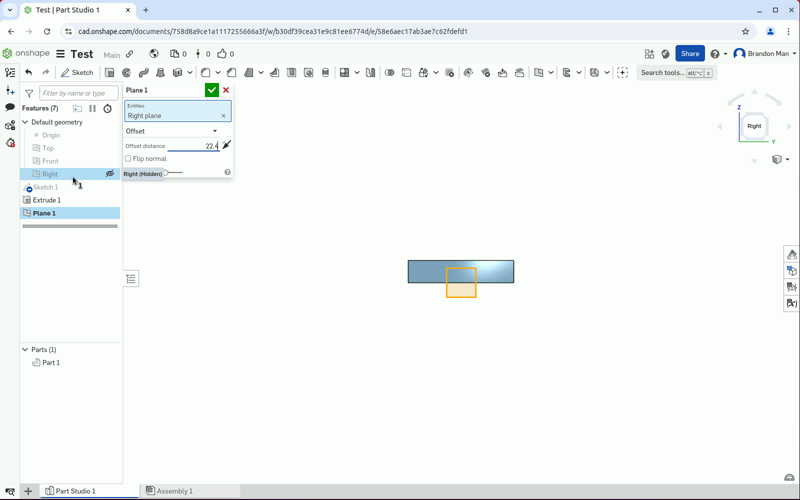
key(enter, 2)
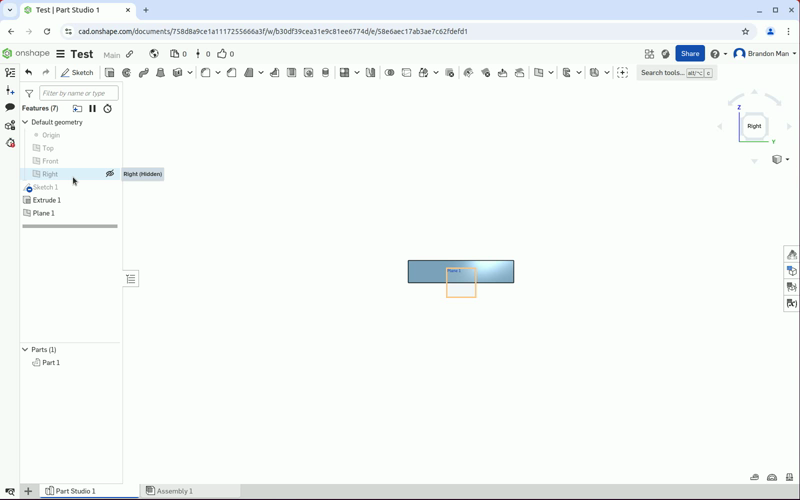
key(shift+s)
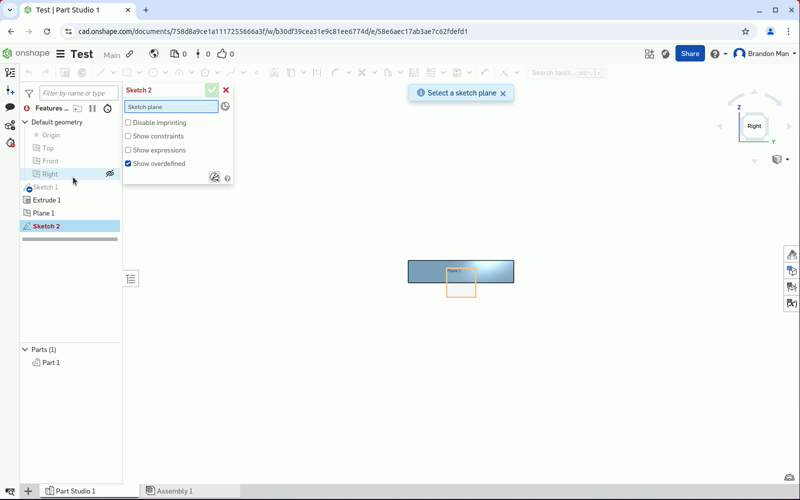
mouse_move(73, 215)
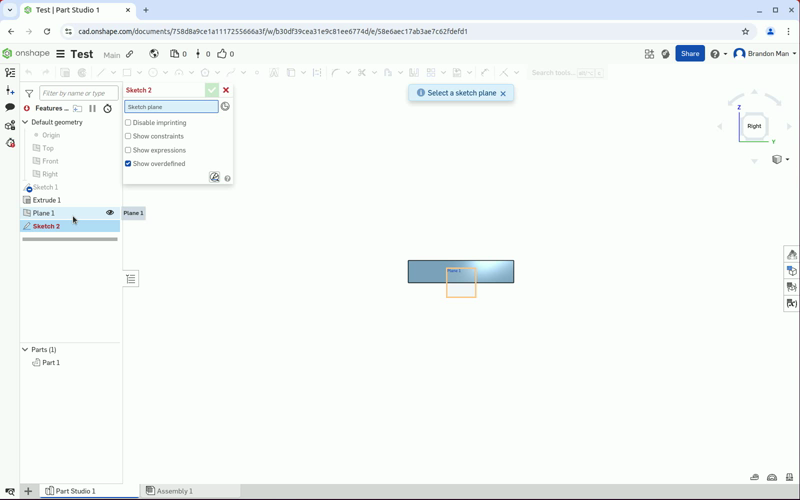
click(73, 215)
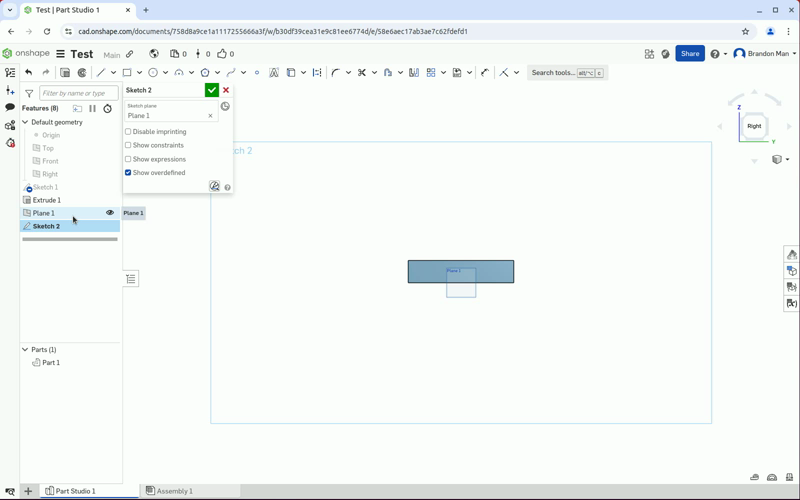
mouse_move(73, 352)
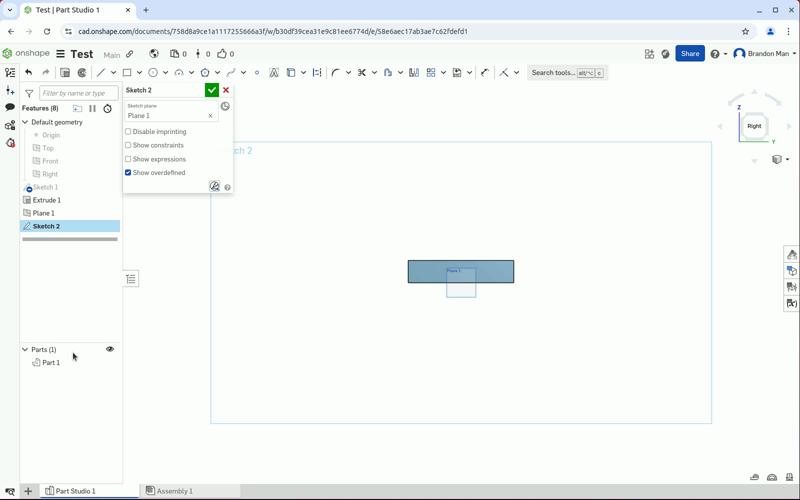
key(y)
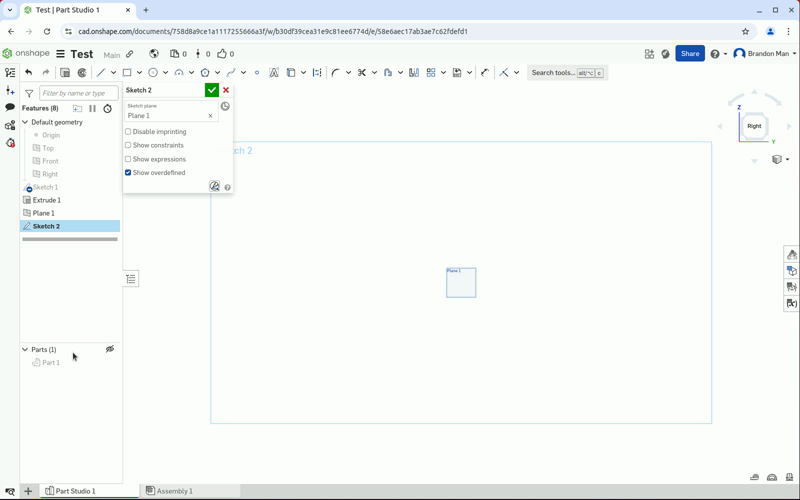
key(l)
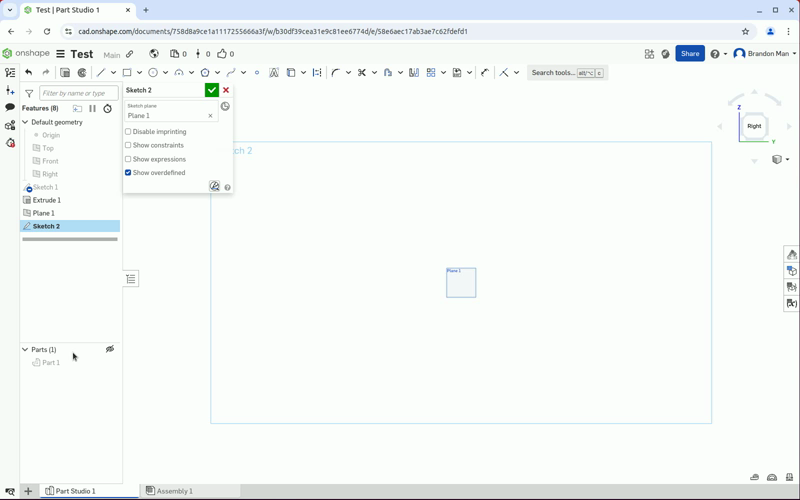
key_down(shift)
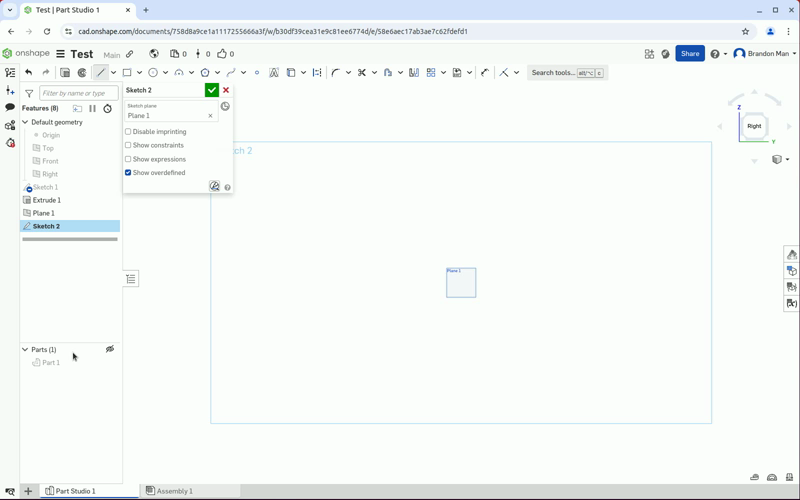
mouse_move(407, 282)
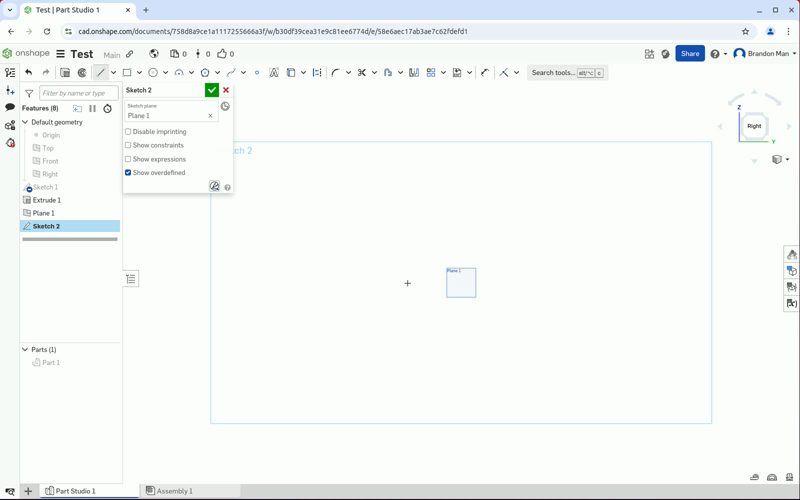
click(407, 282)
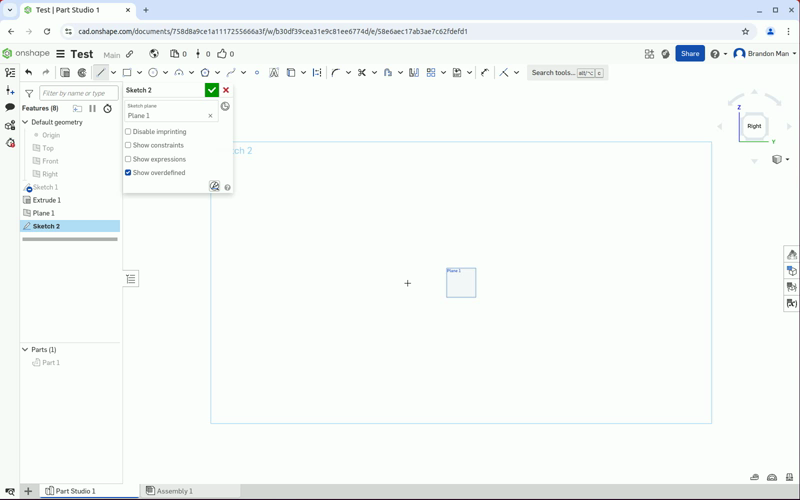
key_up(shift)
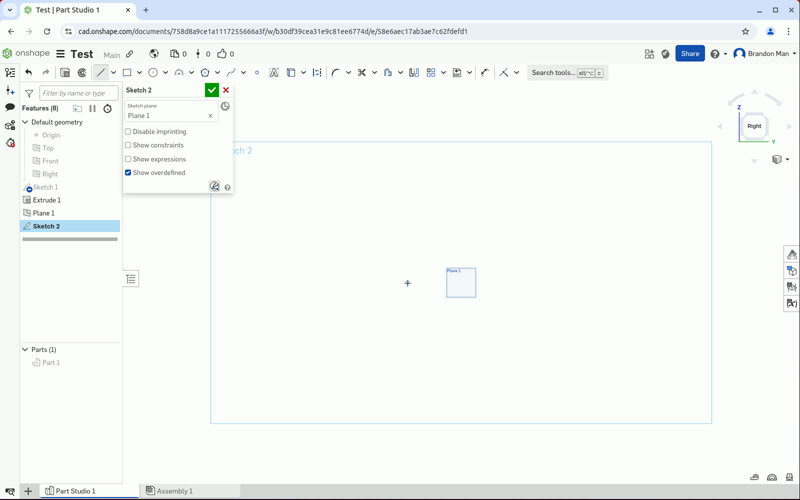
key_down(shift)
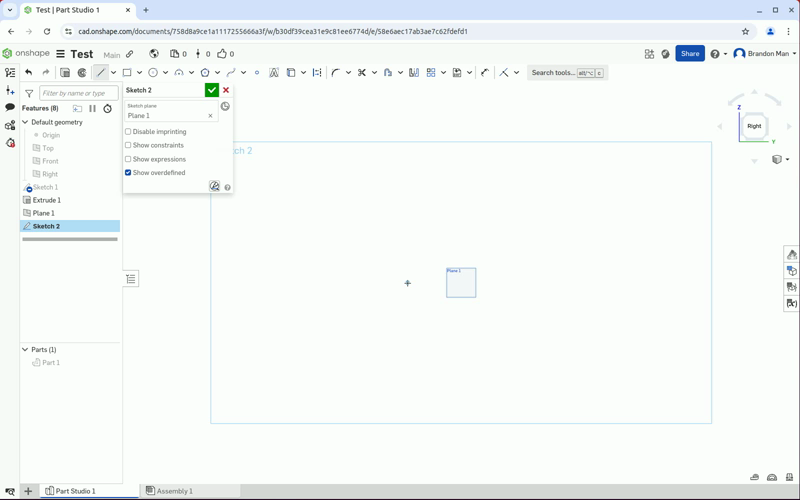
mouse_move(513, 282)
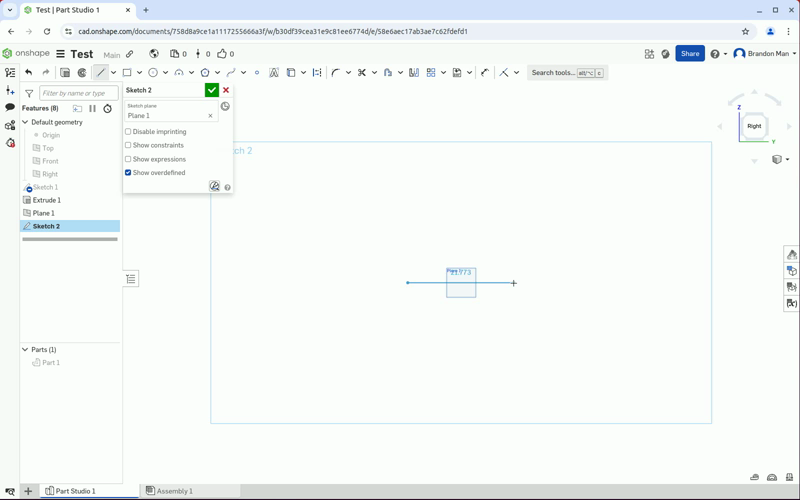
click(513, 282)
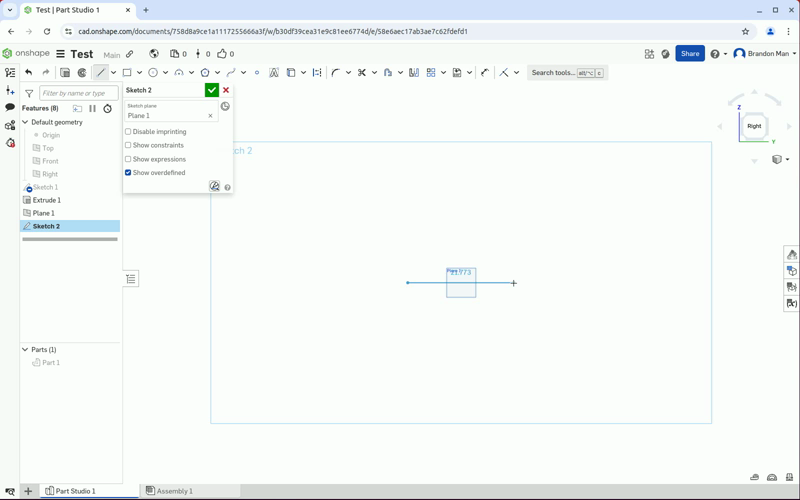
key_up(shift)
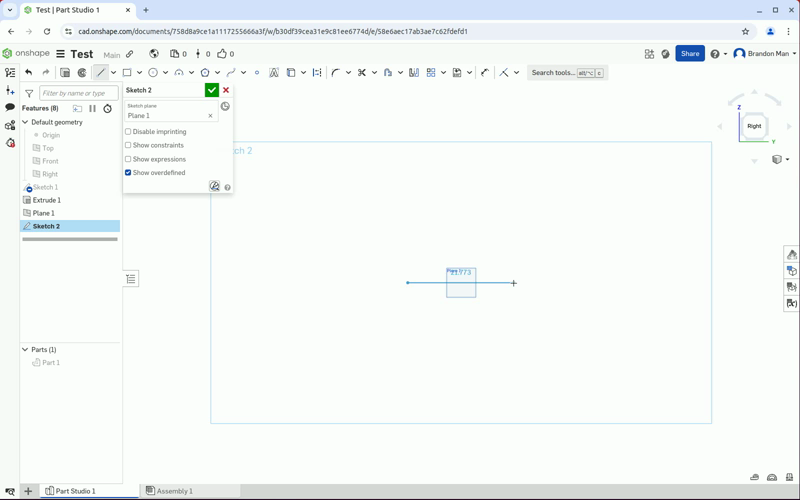
key_down(shift)
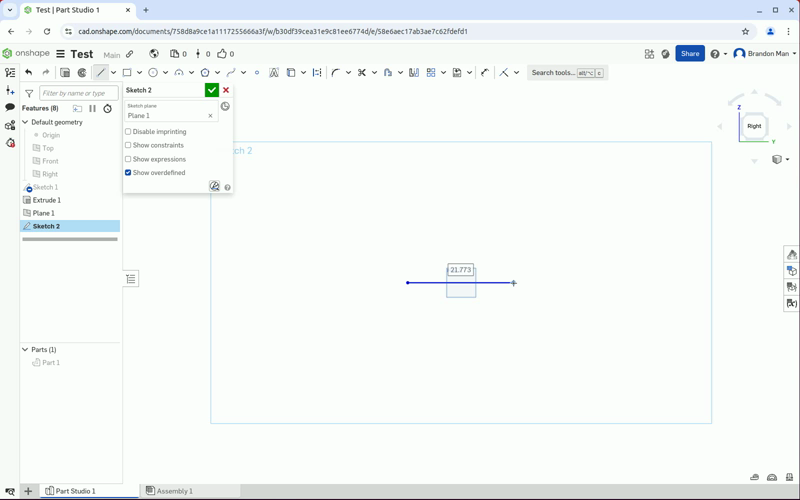
mouse_move(543, 282)
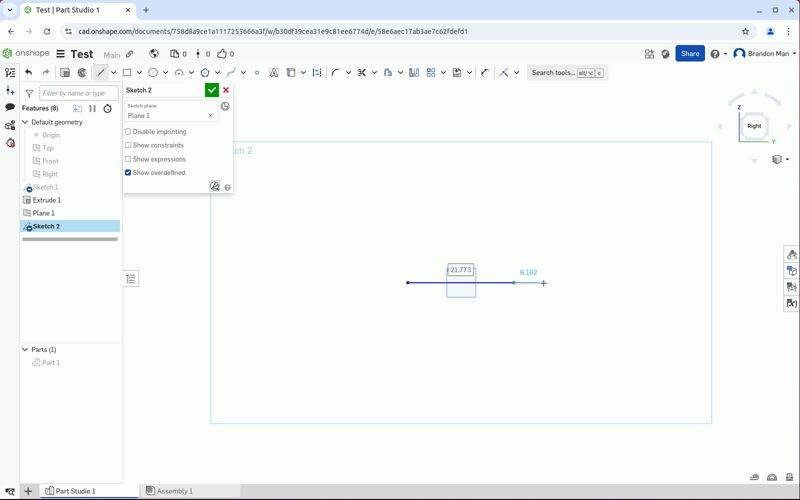
mouse_move(513, 260)
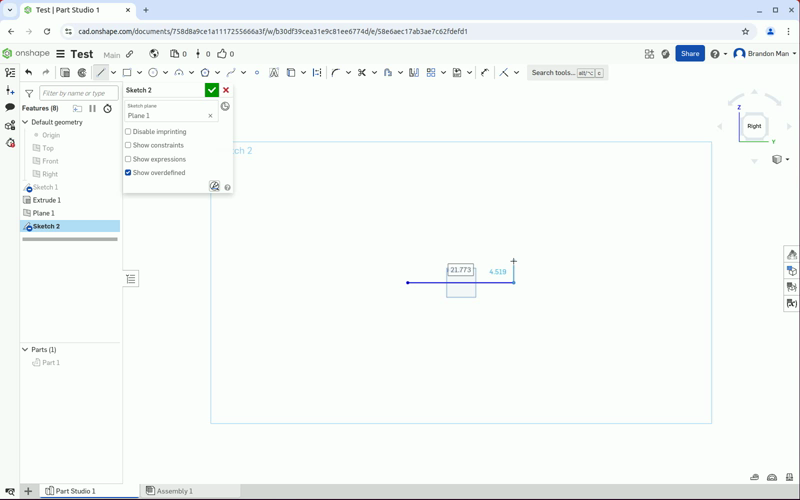
click(513, 260)
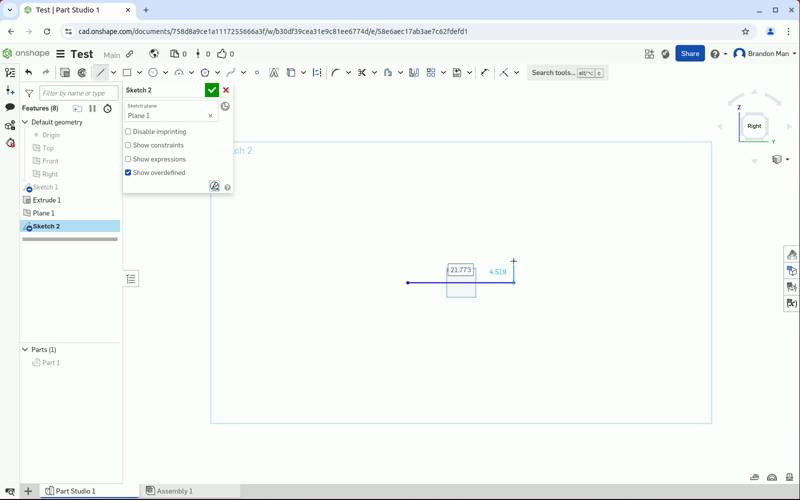
key_up(shift)
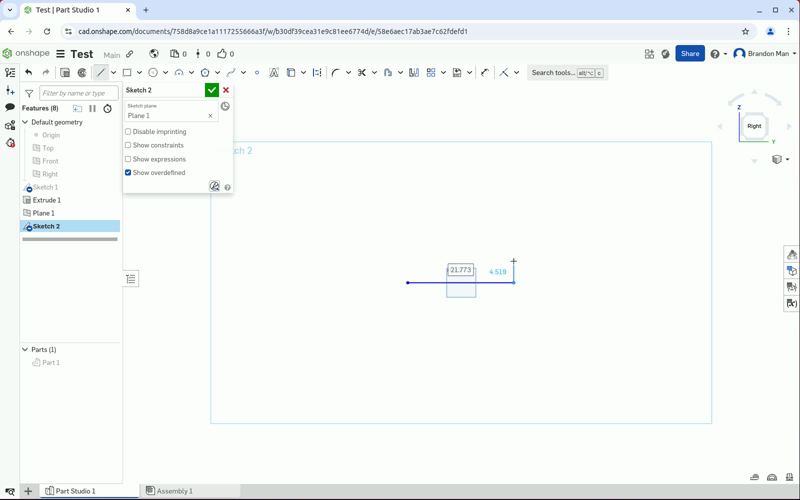
key_down(shift)
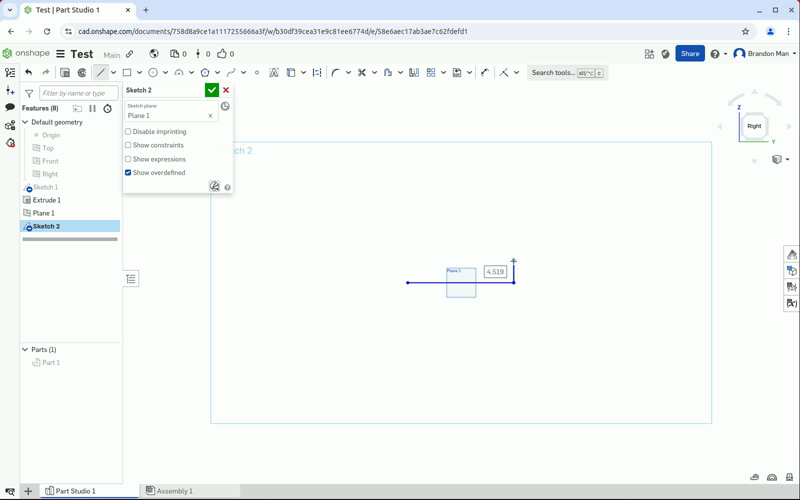
mouse_move(407, 260)
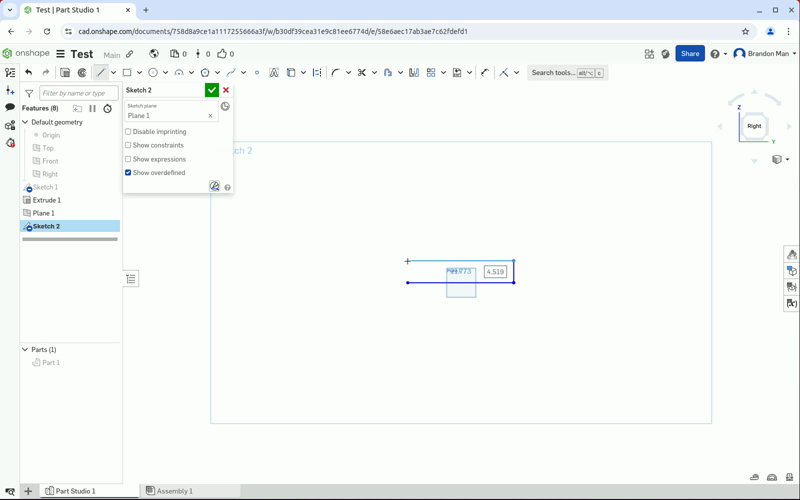
click(407, 260)
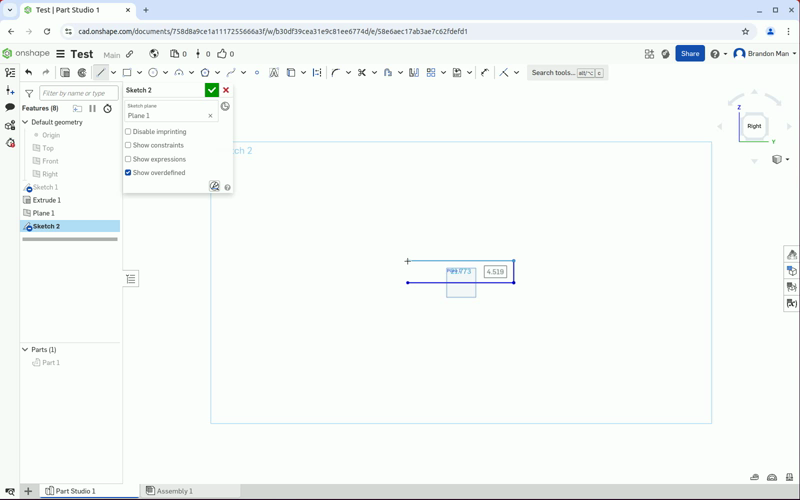
key_up(shift)
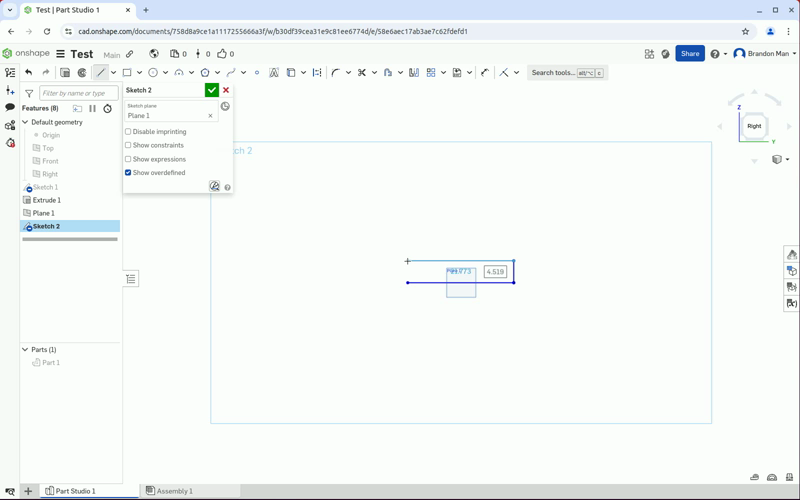
mouse_move(437, 260)
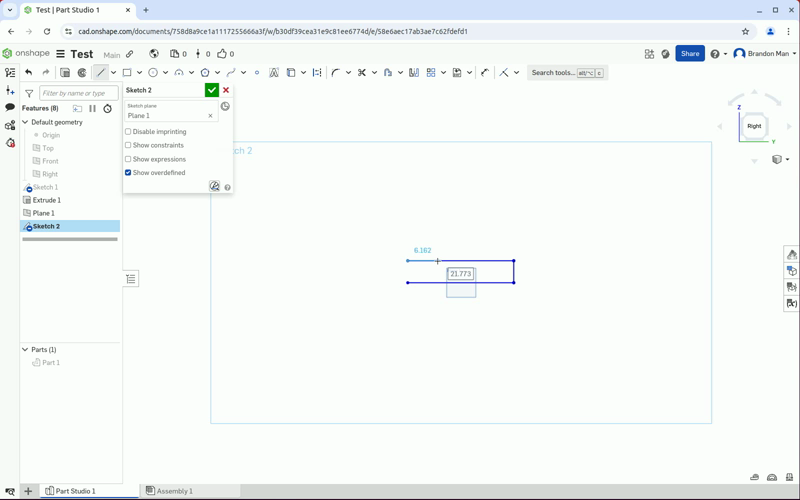
key_down(shift)
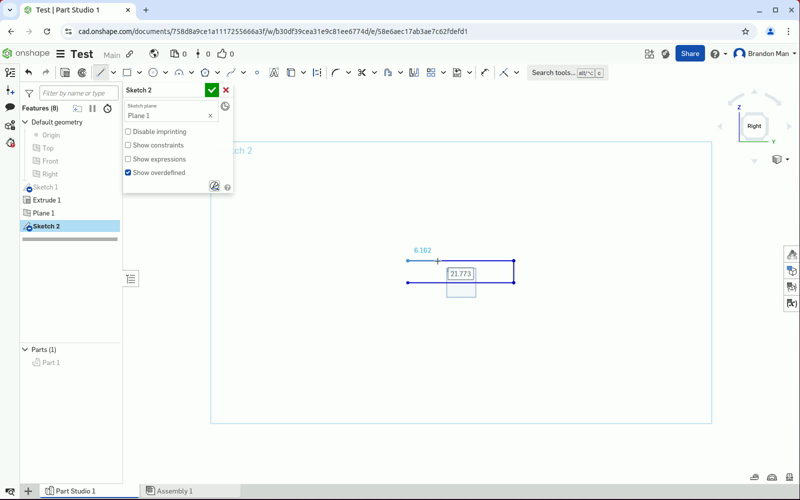
mouse_move(407, 282)
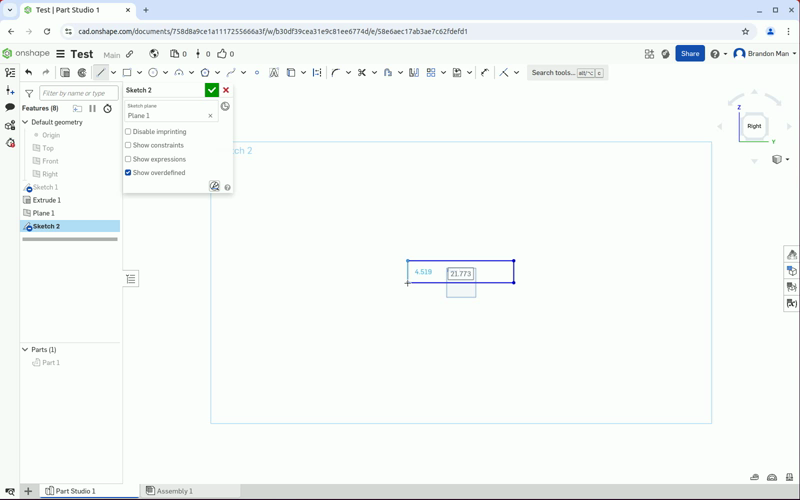
key_up(shift)
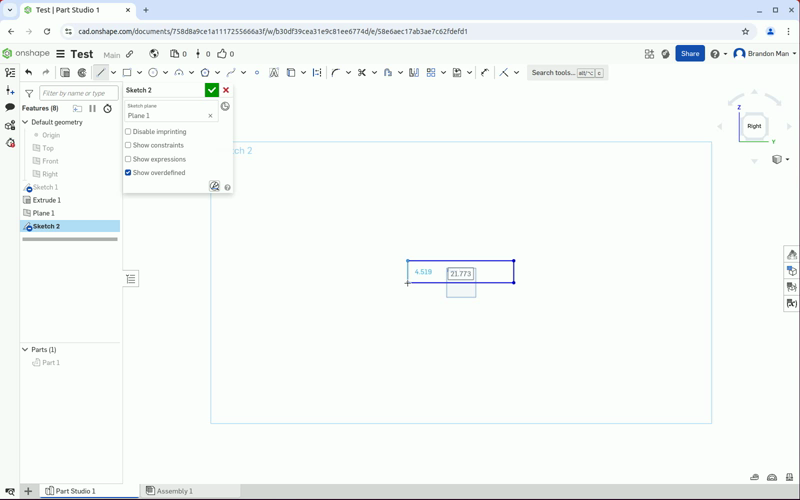
click(407, 282)
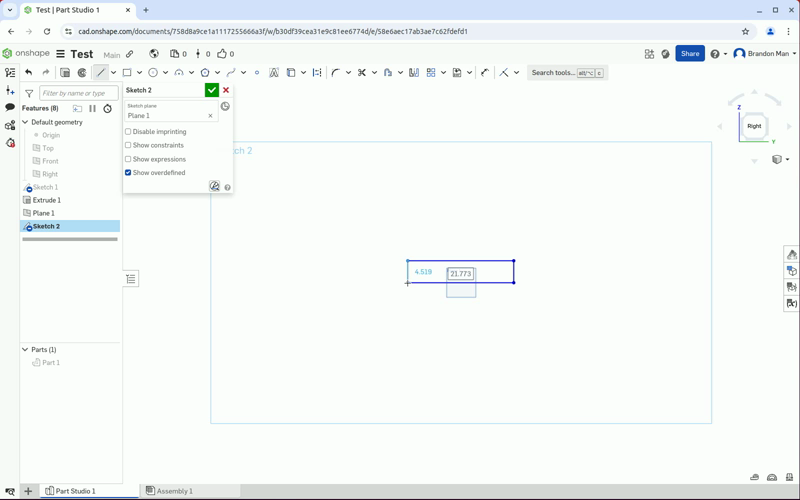
key(esc)
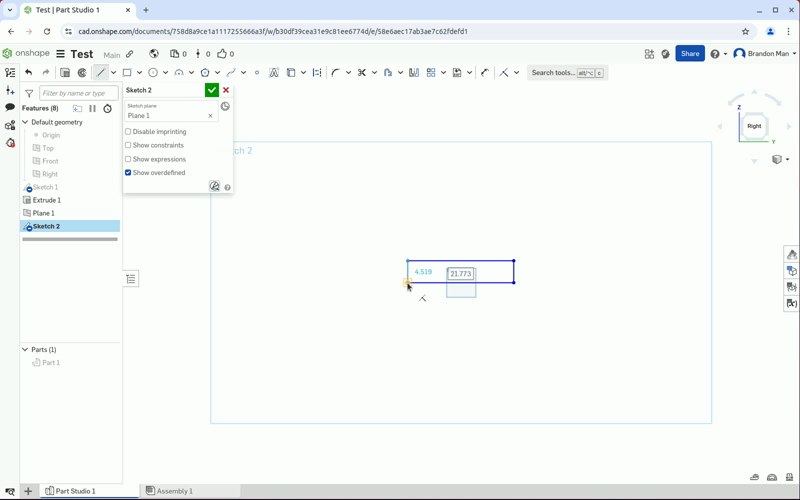
mouse_move(473, 281)
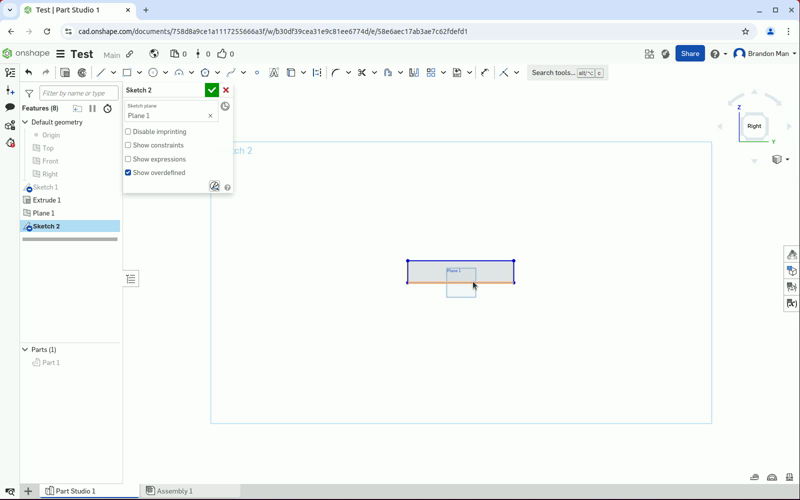
click(473, 281)
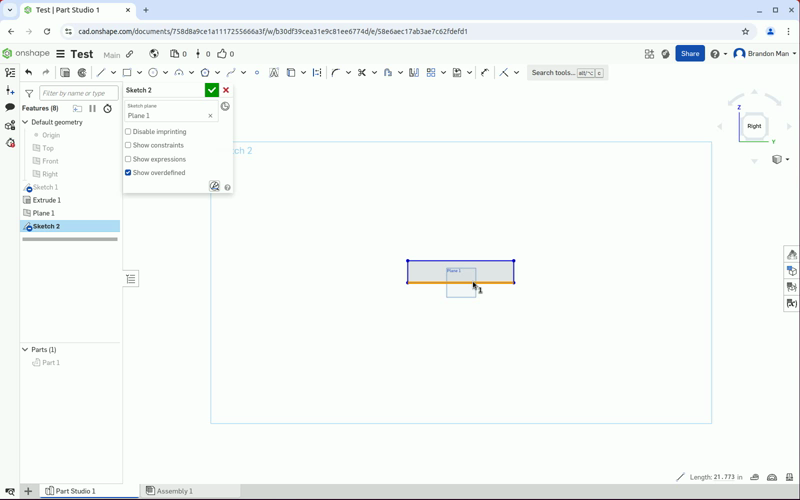
mouse_move(73, 352)
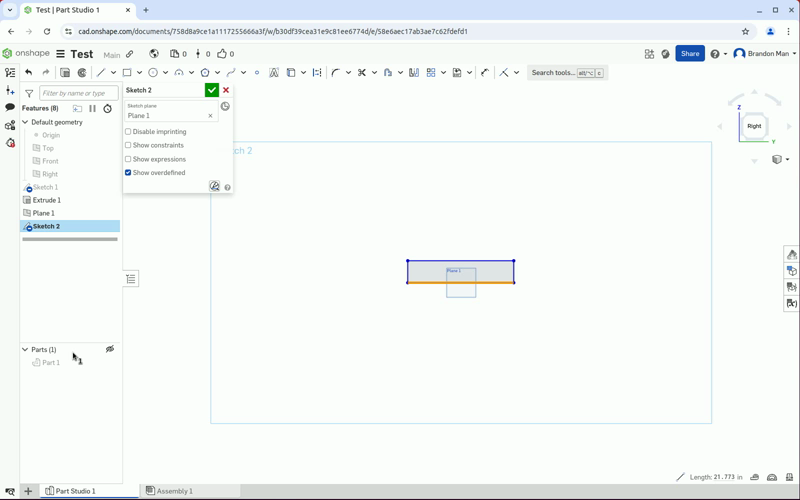
key(shift+y)
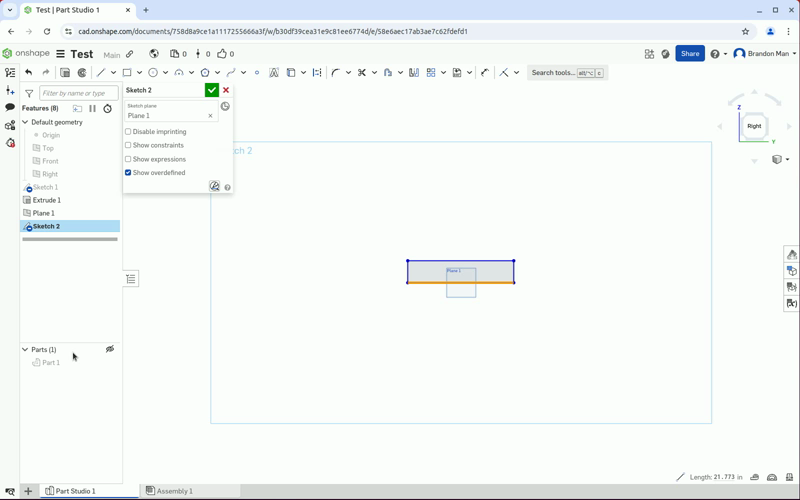
key(shift+e)
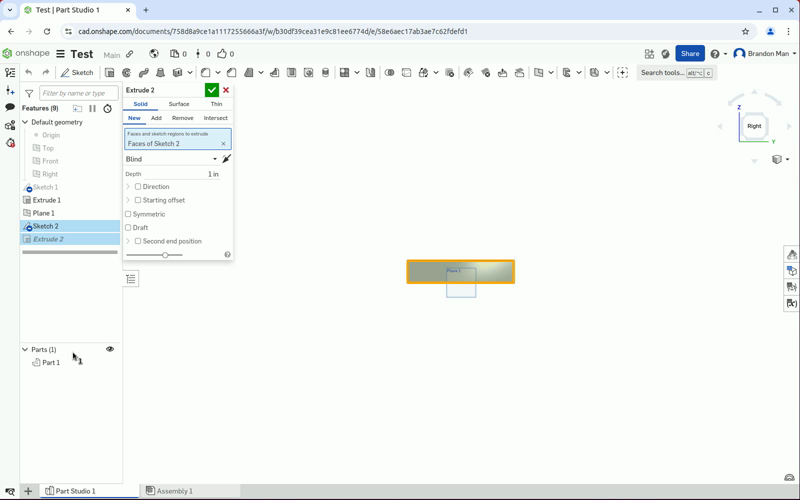
mouse_move(143, 106)
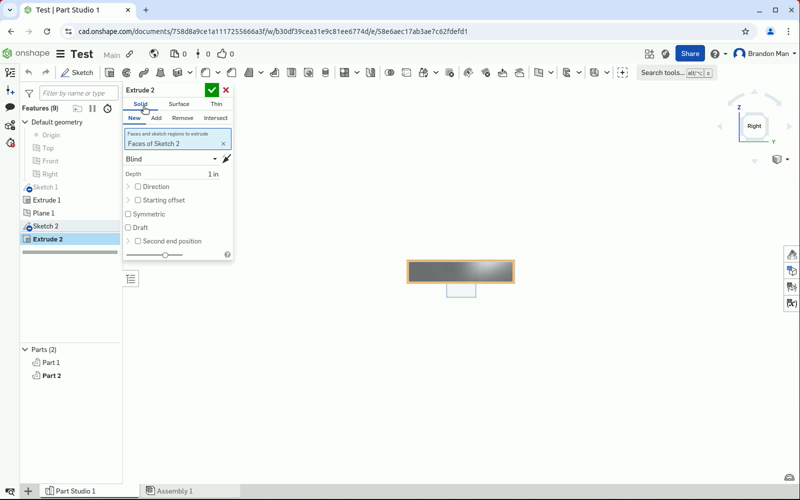
click(143, 106)
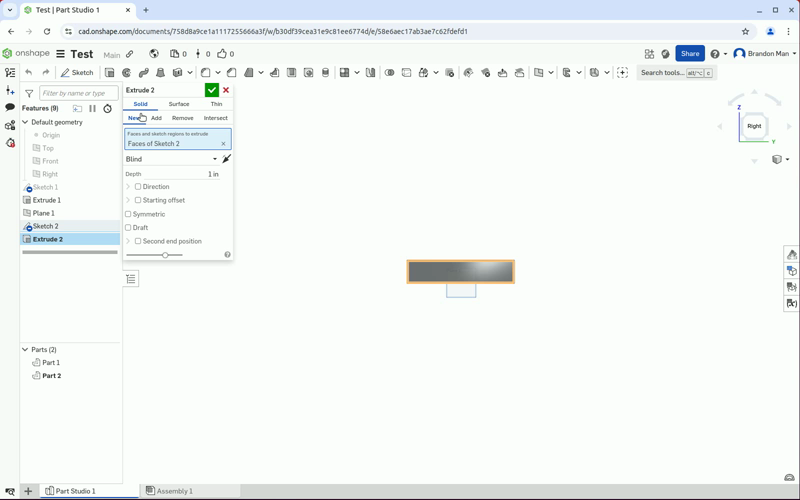
mouse_move(137, 120)
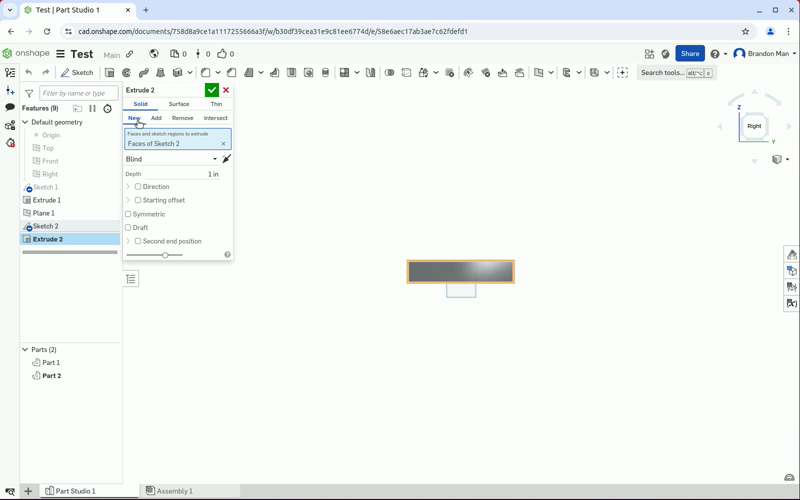
click(137, 120)
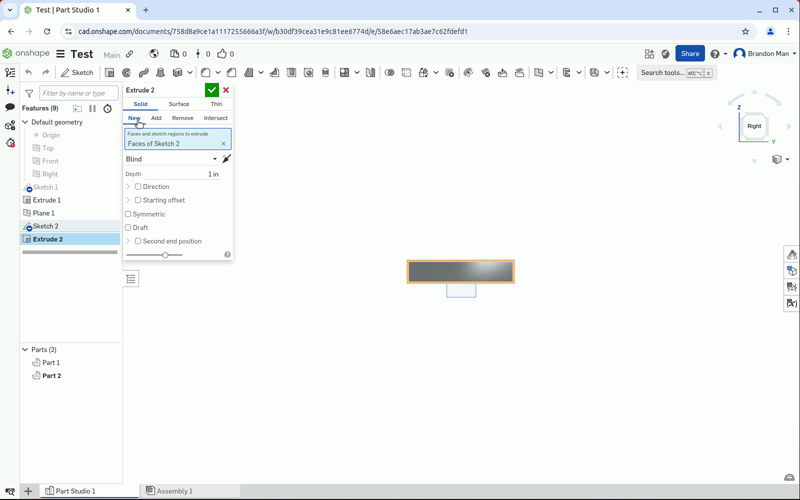
key(tab, 4)
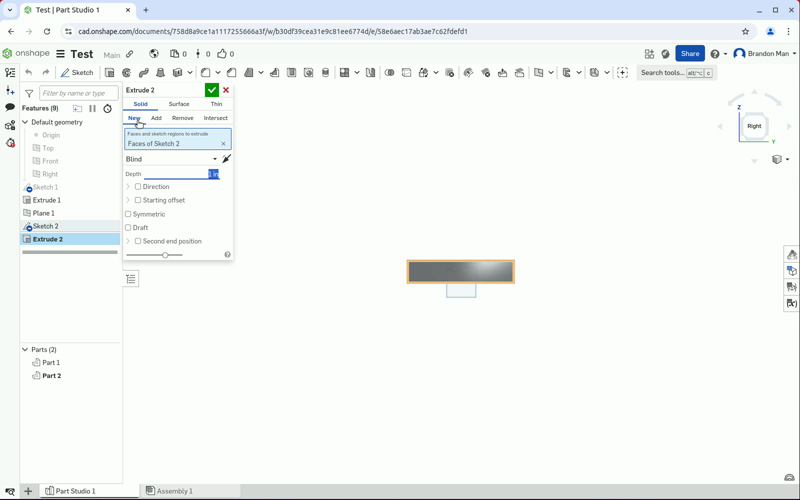
text(0.722)
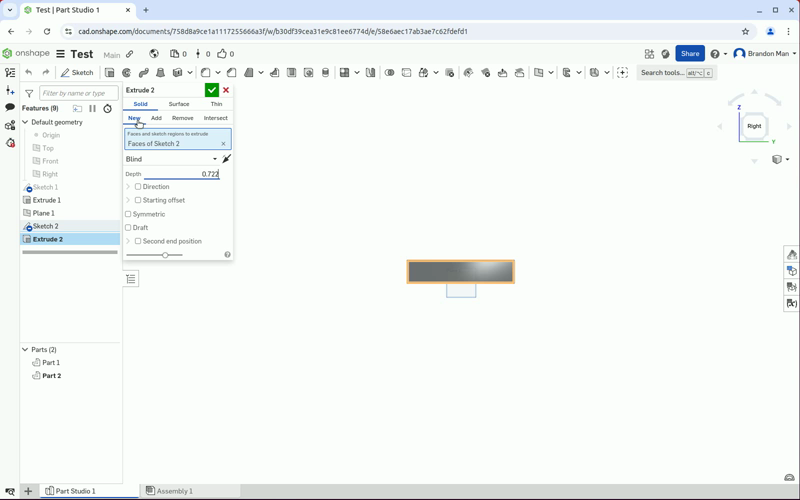
key(enter)
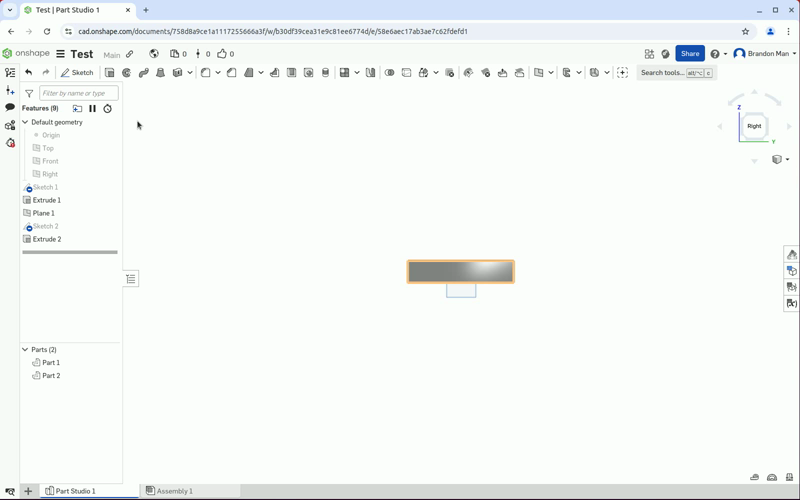
key(shift+h)
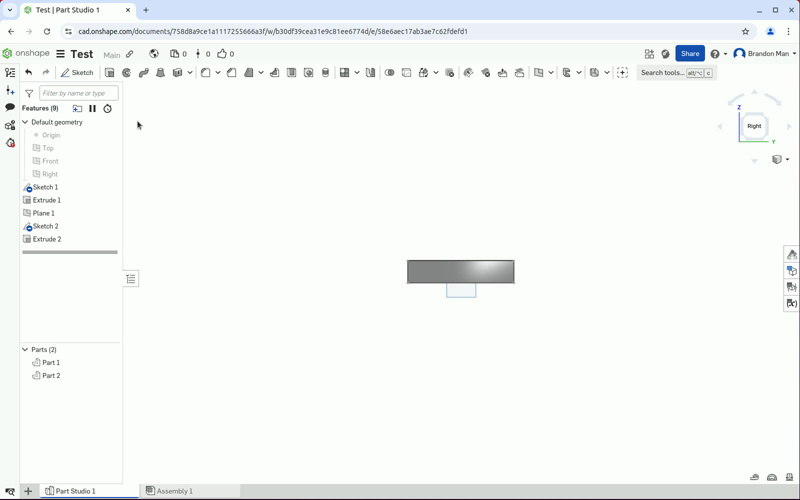
key(shift+h)
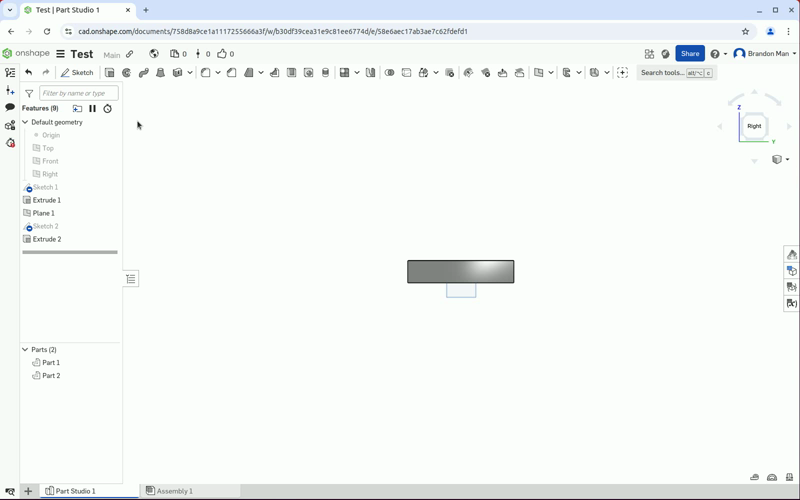
mouse_move(73, 189)
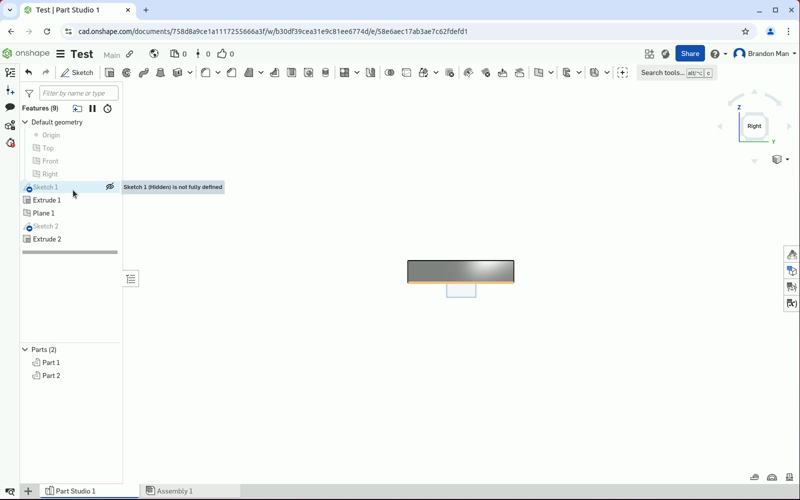
click(73, 189)
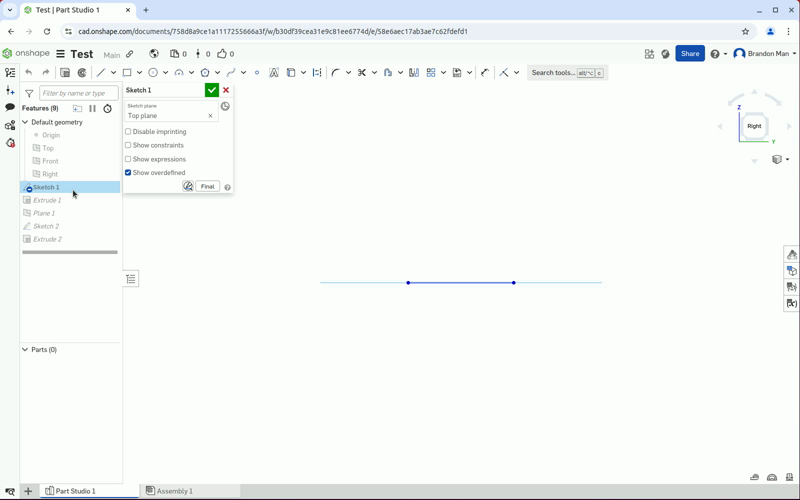
mouse_move(229, 92)
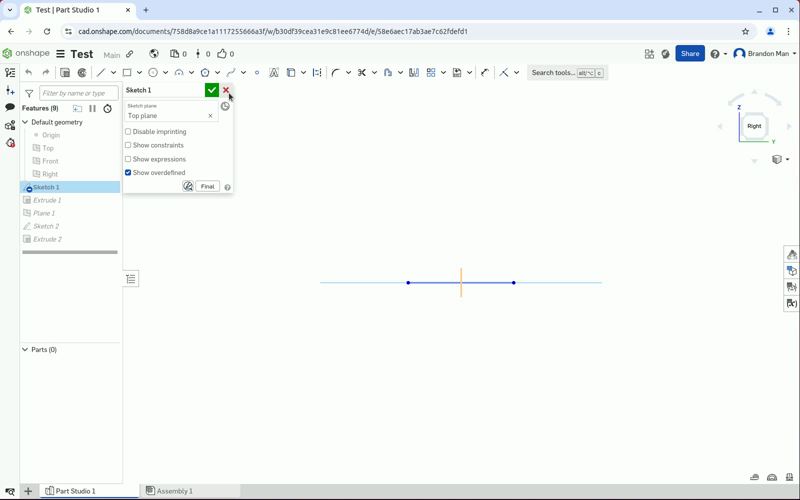
click(229, 92)
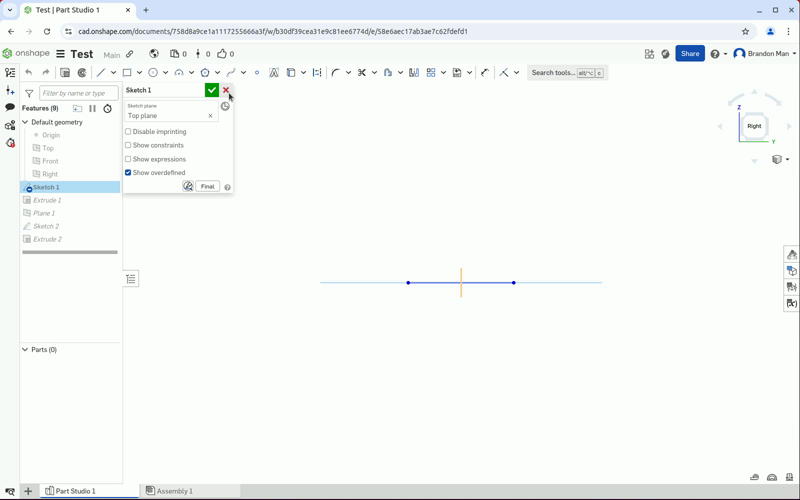
key(shift+s)
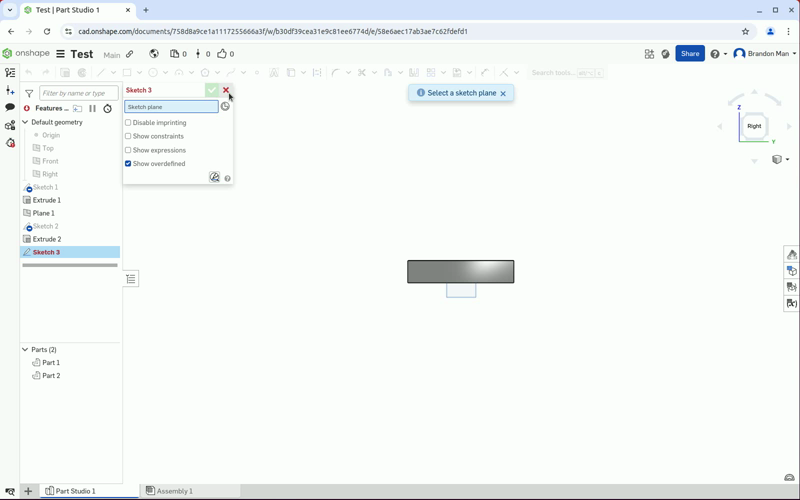
mouse_move(73, 215)
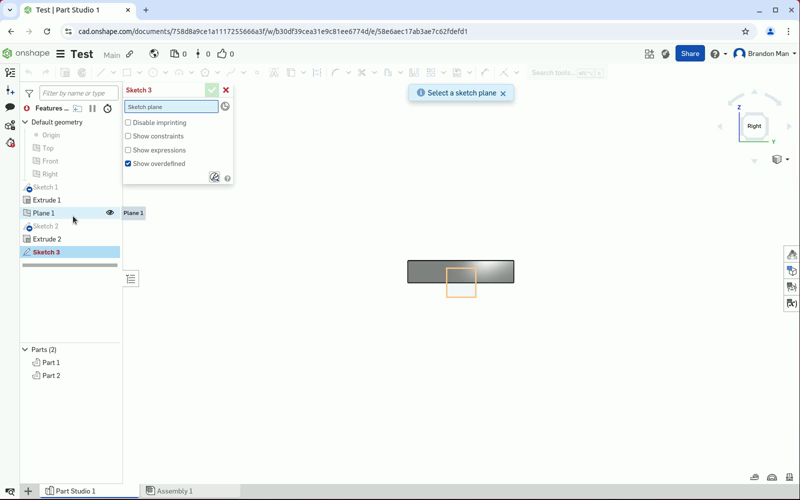
click(73, 215)
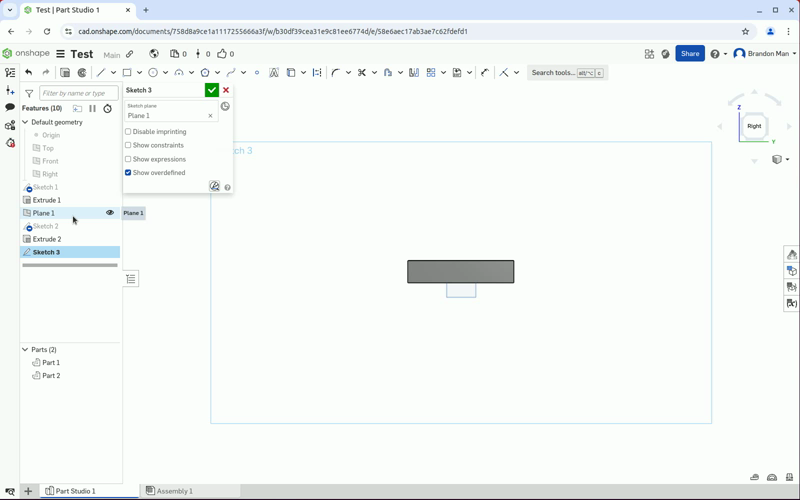
mouse_move(73, 352)
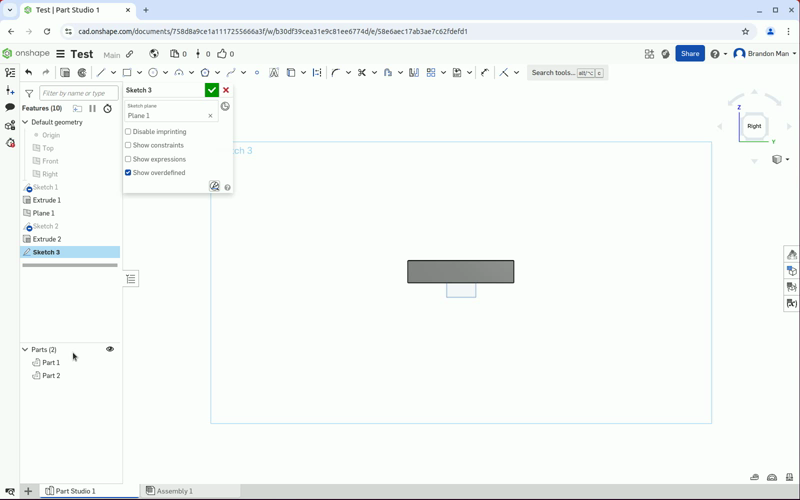
key(y)
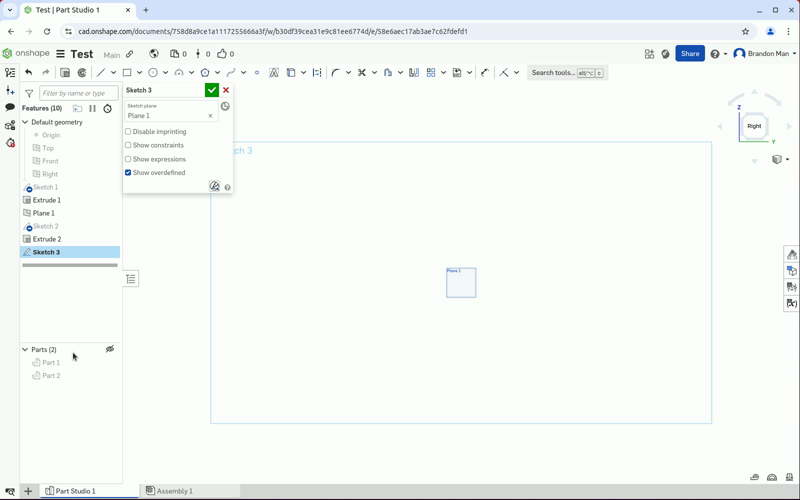
key(l)
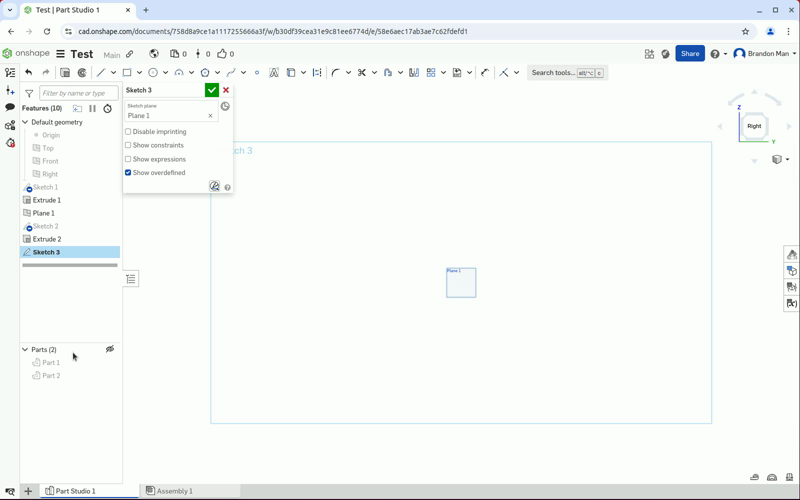
key_down(shift)
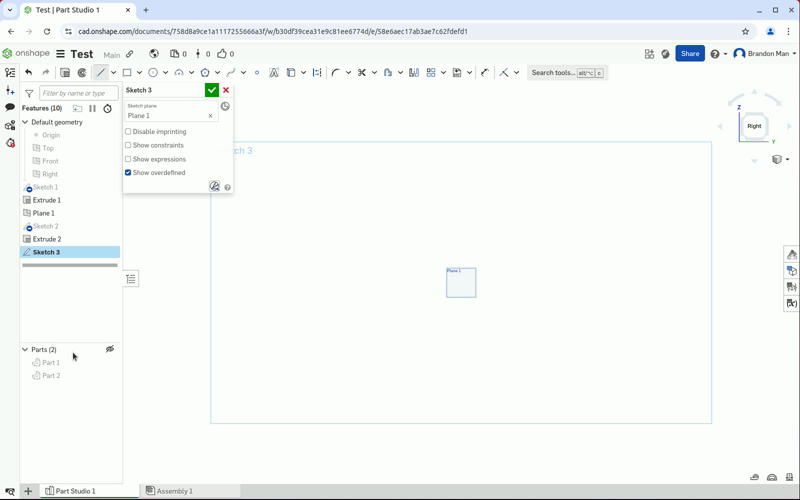
mouse_move(407, 260)
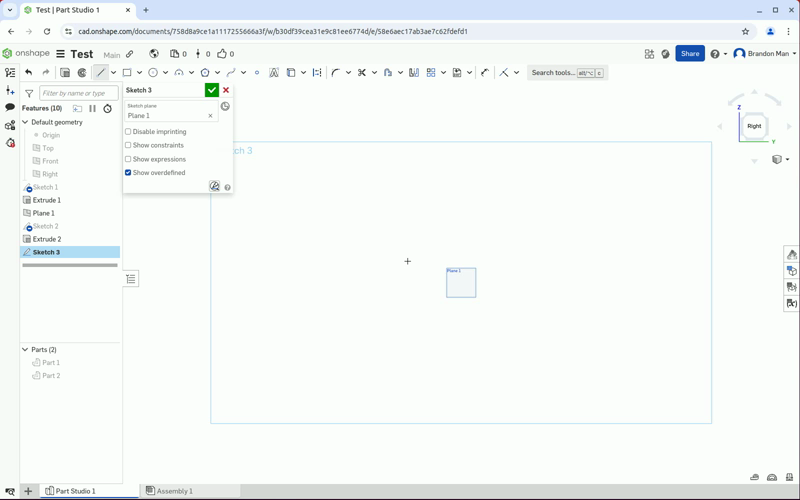
click(407, 260)
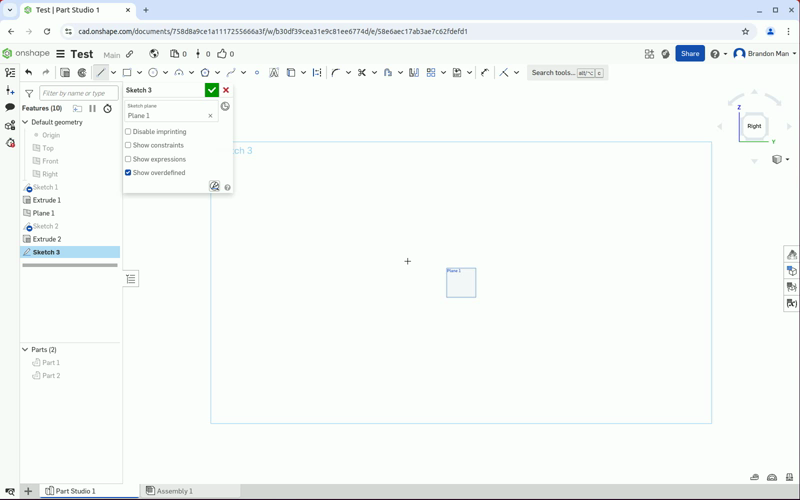
key_up(shift)
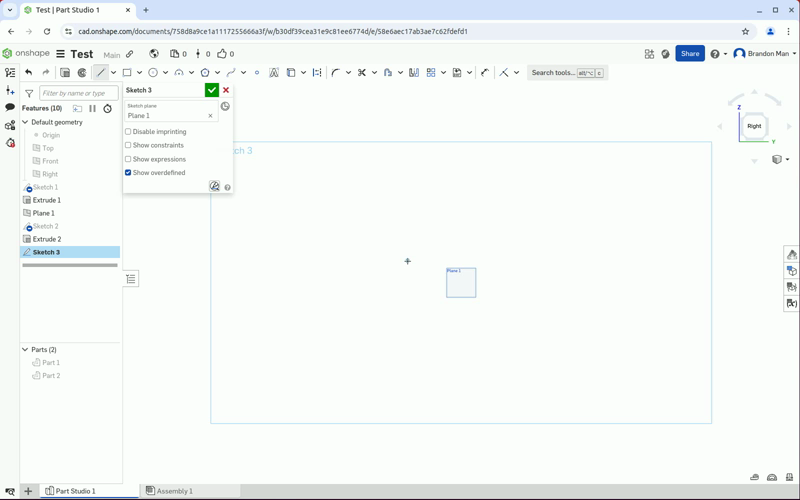
key_down(shift)
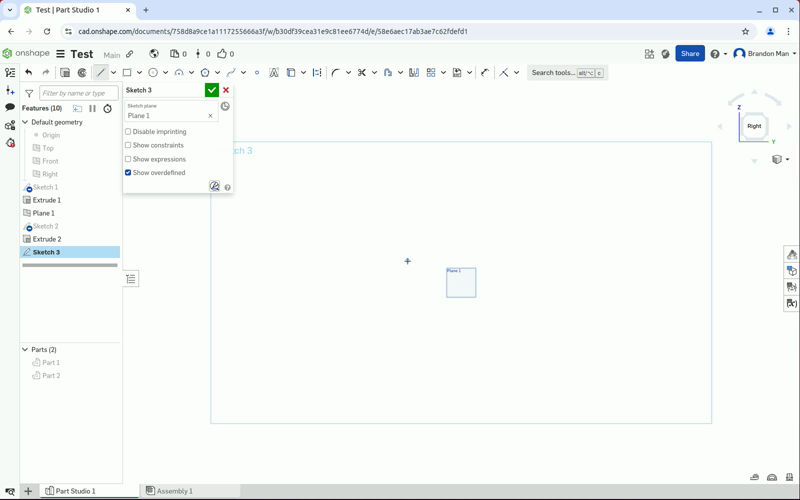
mouse_move(513, 260)
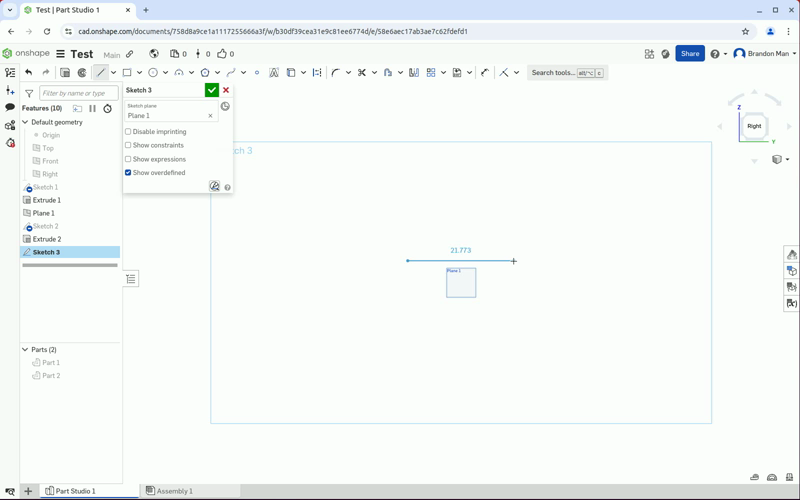
click(513, 260)
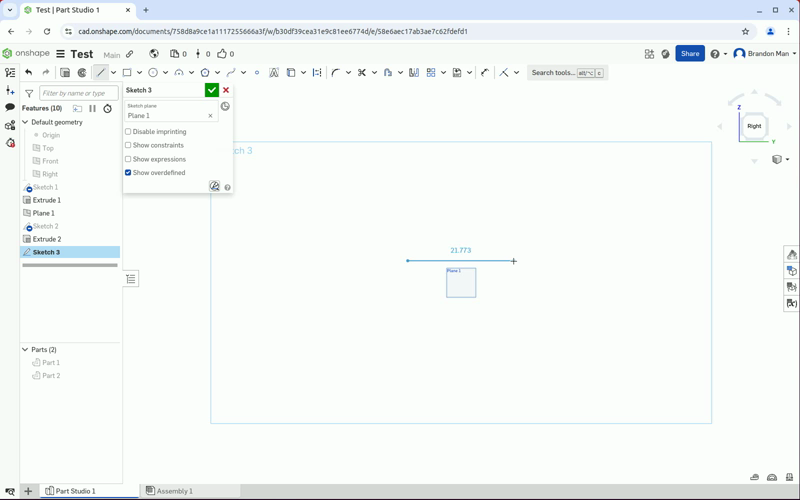
key_up(shift)
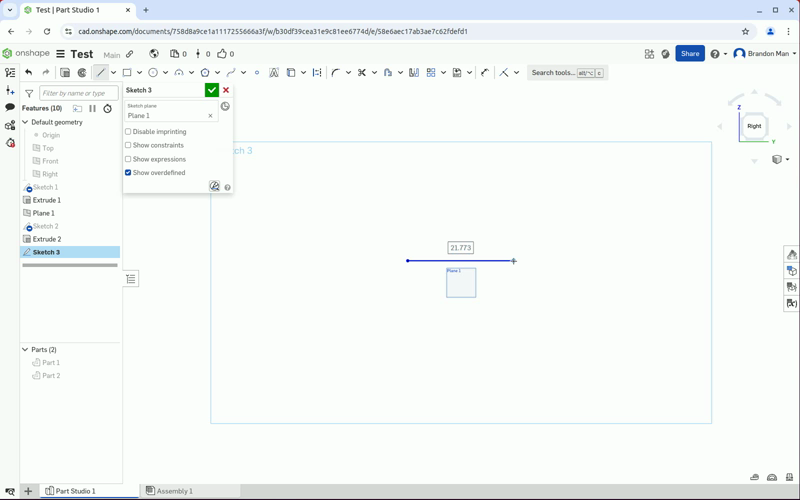
key_down(shift)
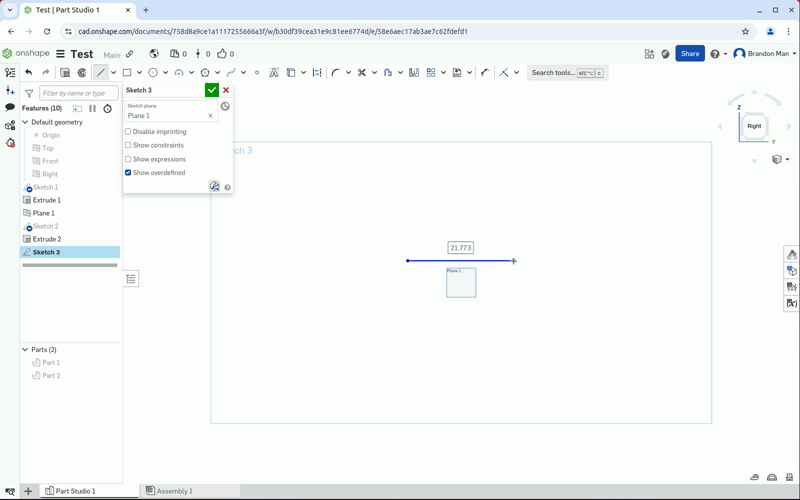
mouse_move(543, 260)
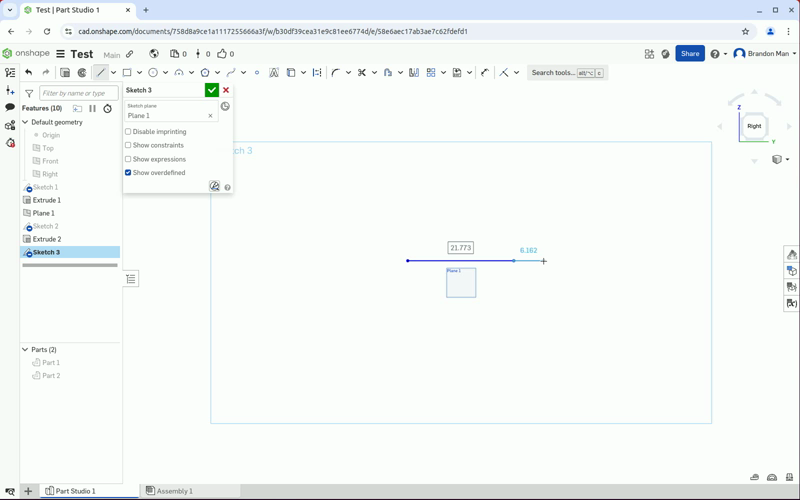
mouse_move(513, 257)
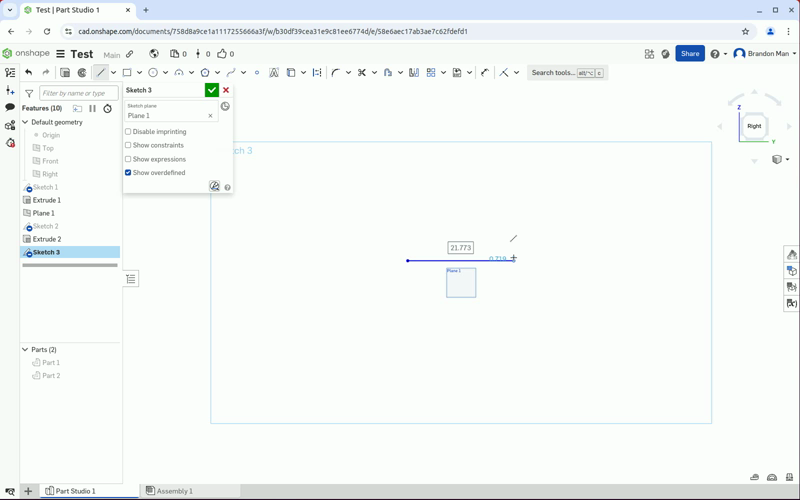
scroll(6)
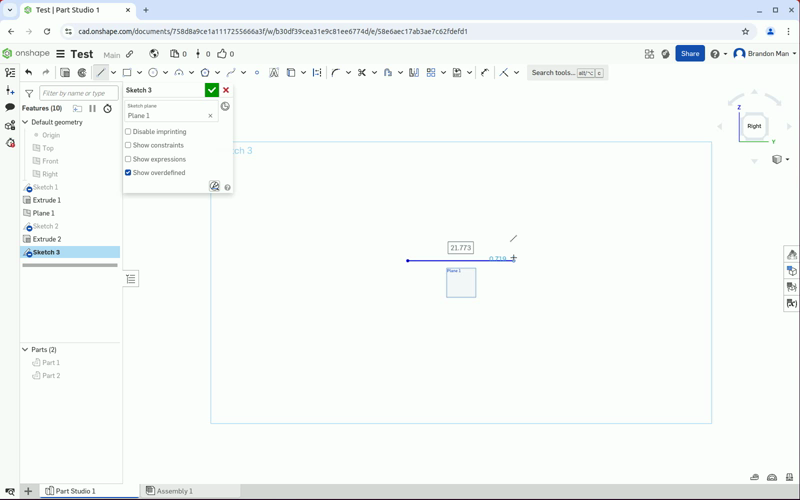
scroll(6)
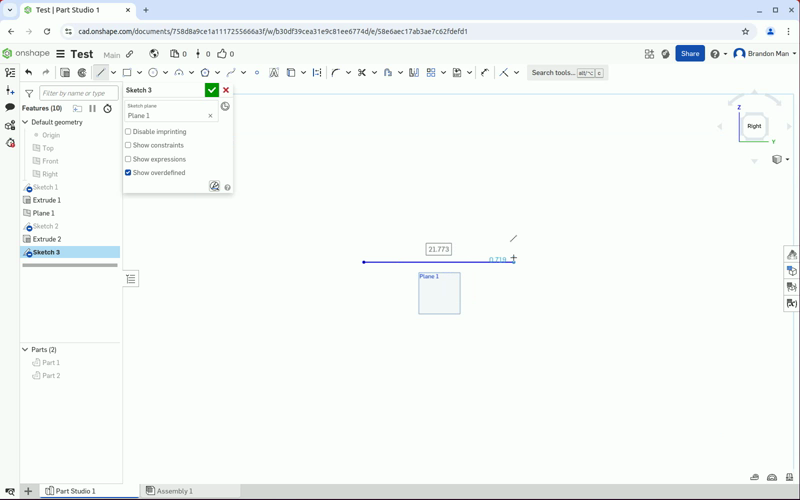
scroll(6)
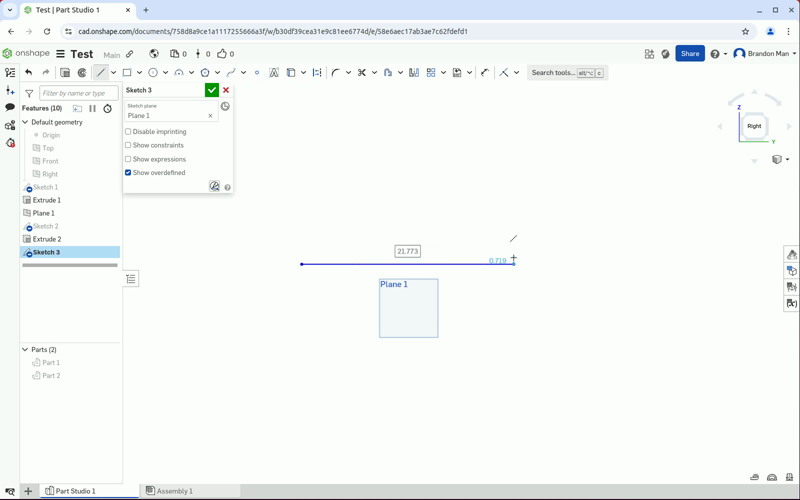
scroll(6)
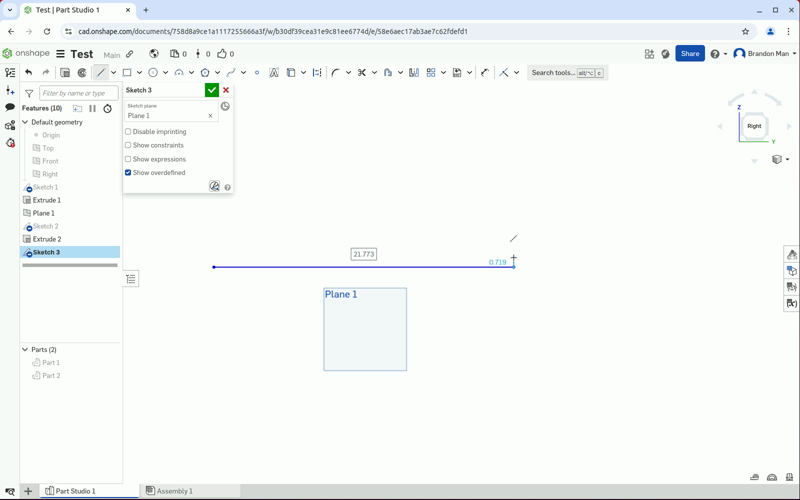
scroll(6)
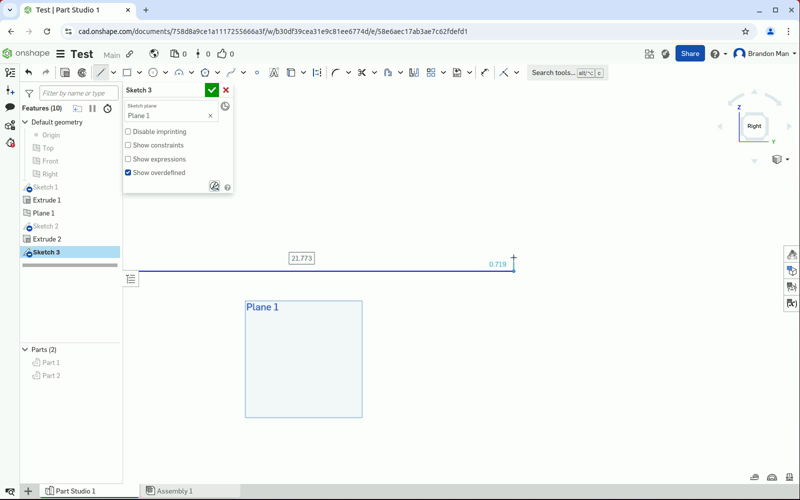
scroll(6)
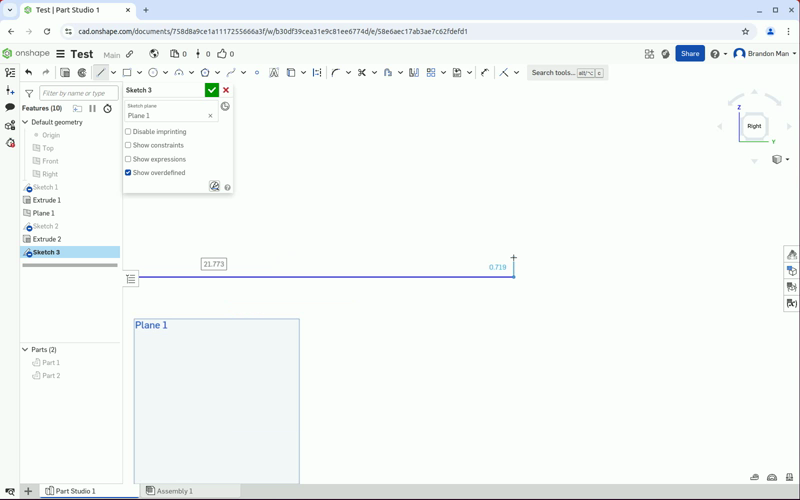
scroll(6)
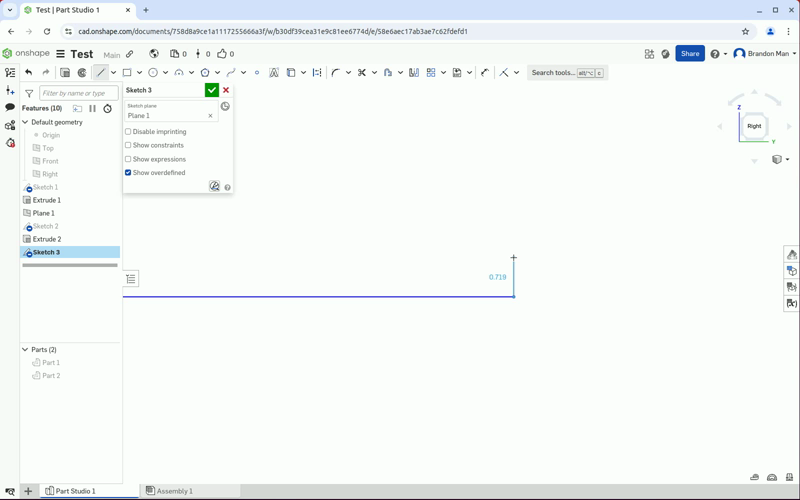
click(513, 257)
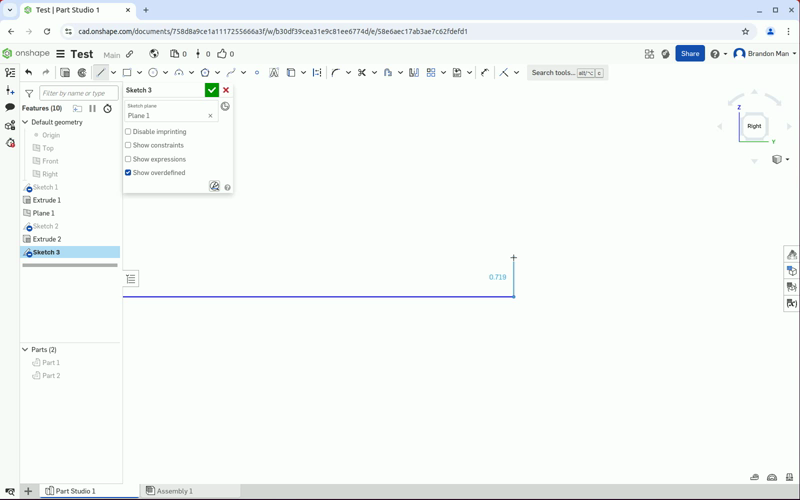
scroll(-6)
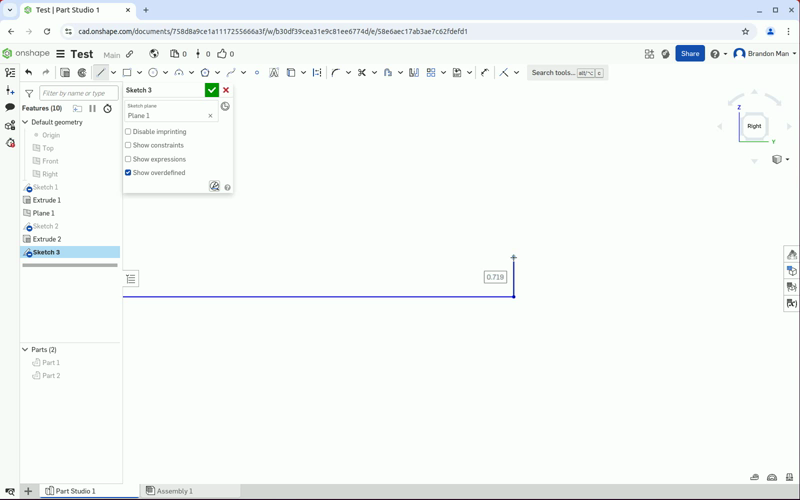
scroll(-6)
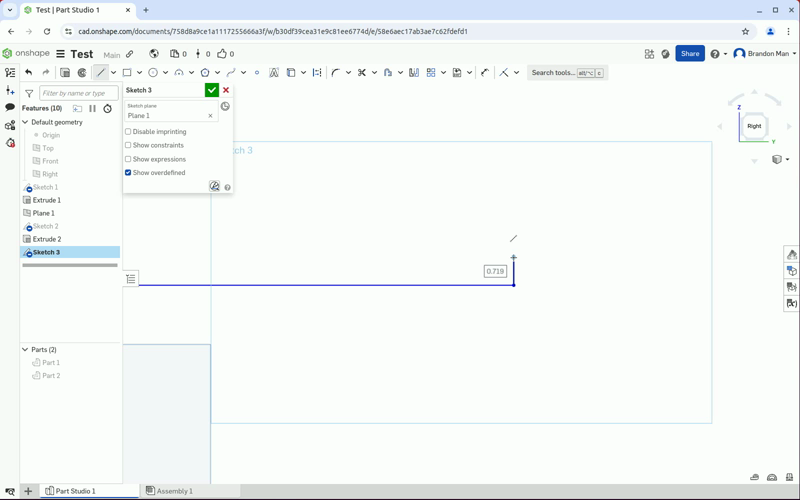
scroll(-6)
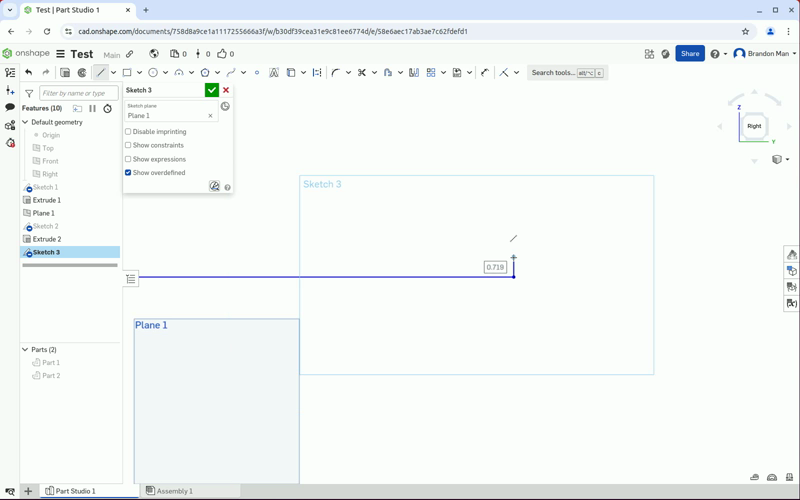
scroll(-6)
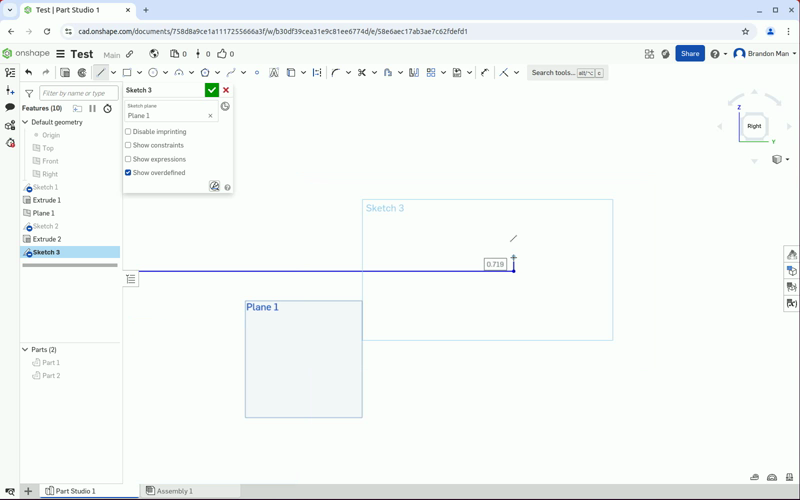
scroll(-6)
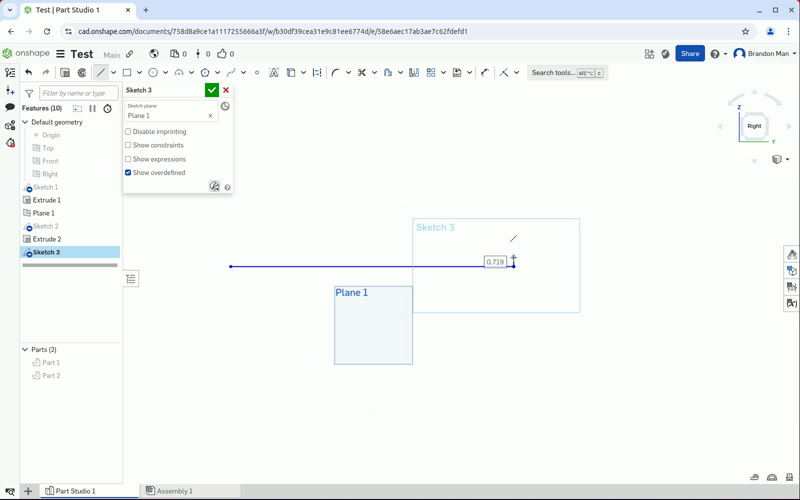
scroll(-6)
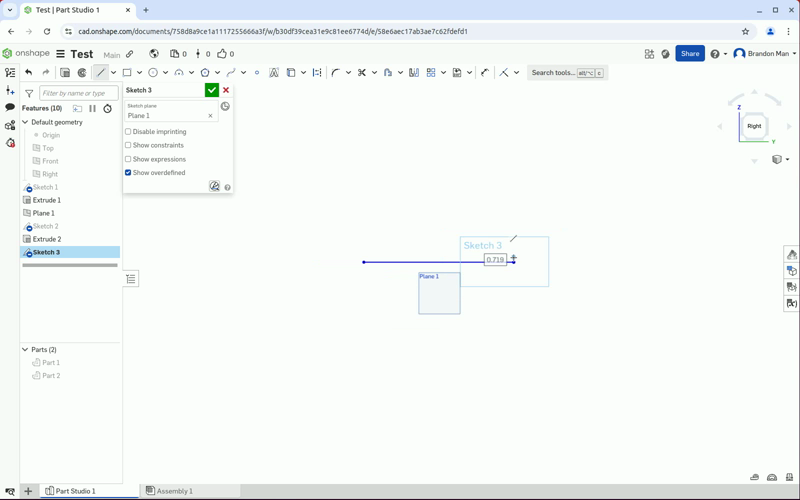
scroll(-6)
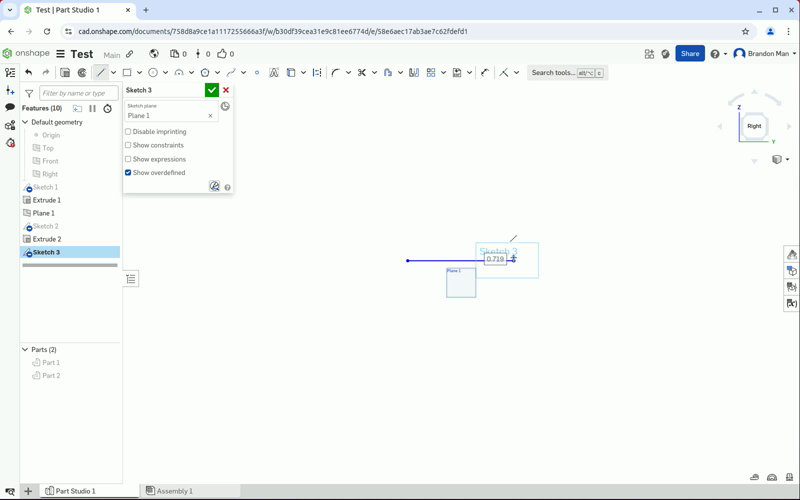
key_up(shift)
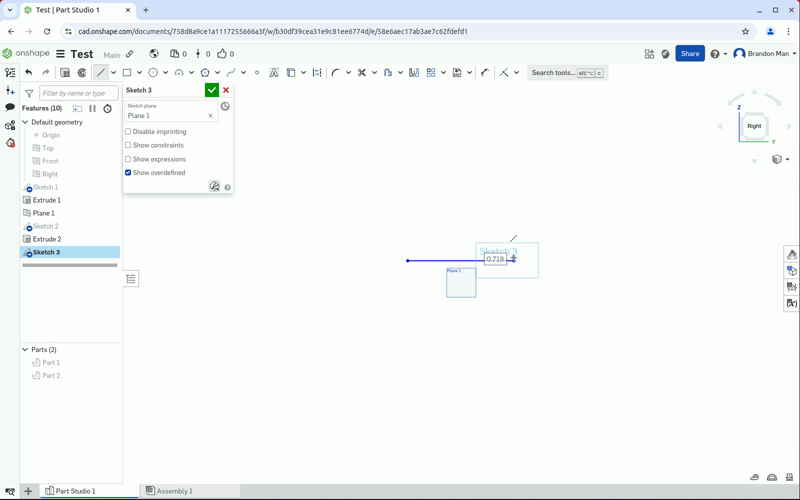
key_down(shift)
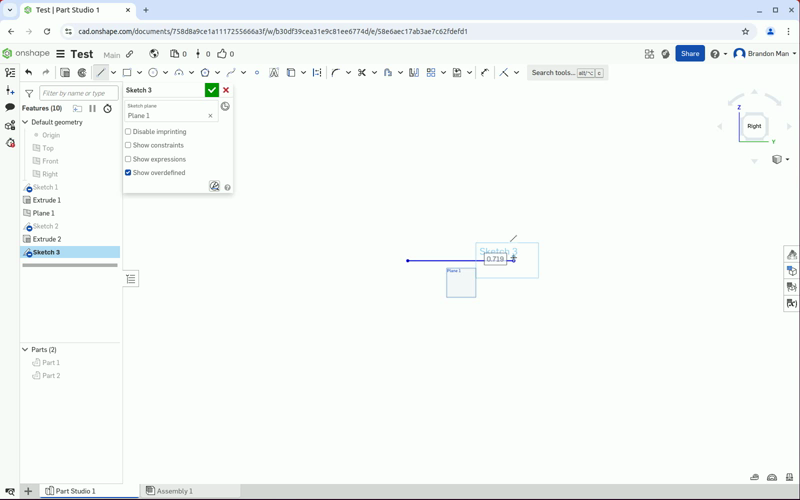
mouse_move(407, 257)
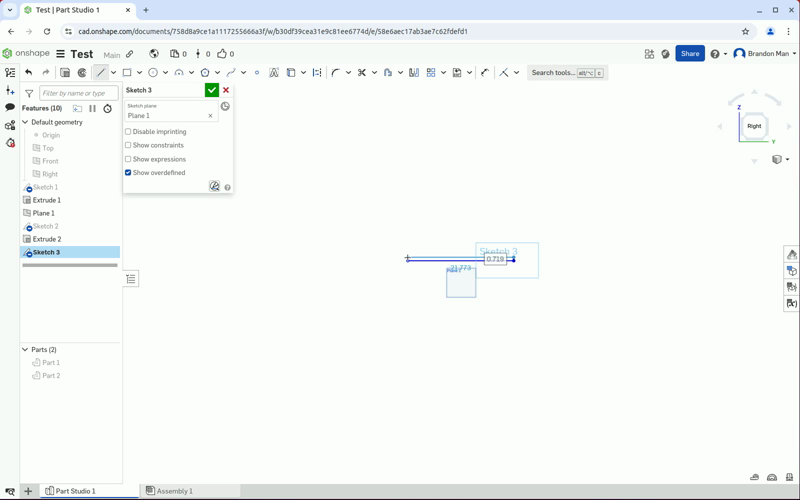
scroll(6)
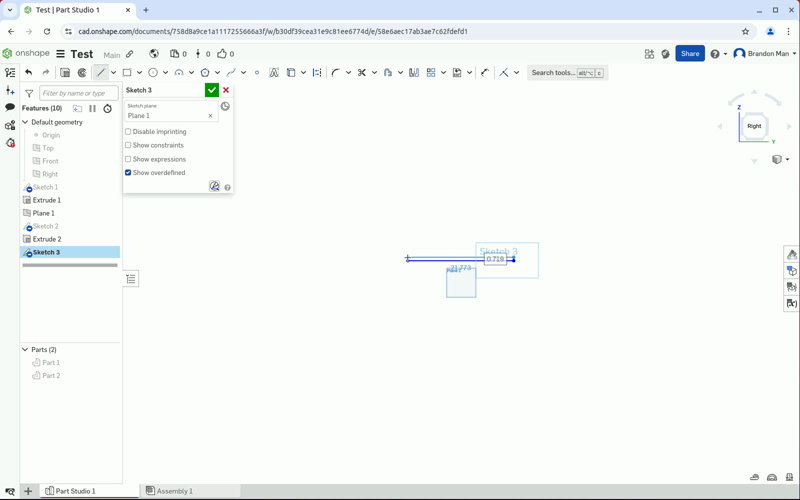
scroll(6)
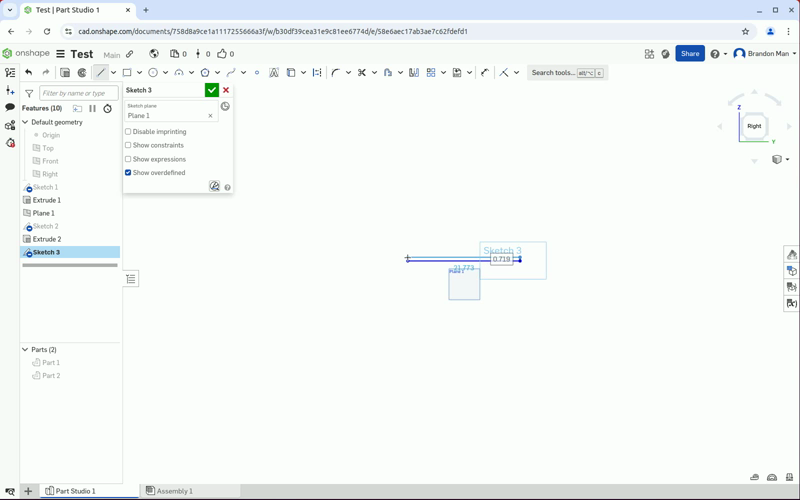
scroll(6)
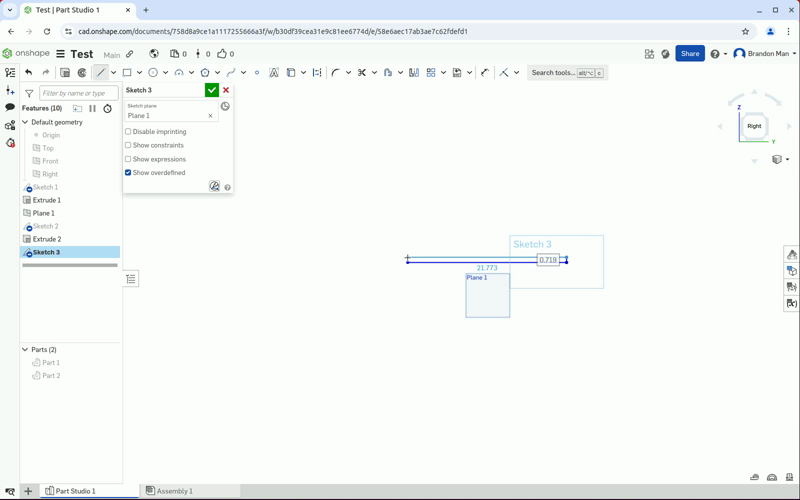
scroll(6)
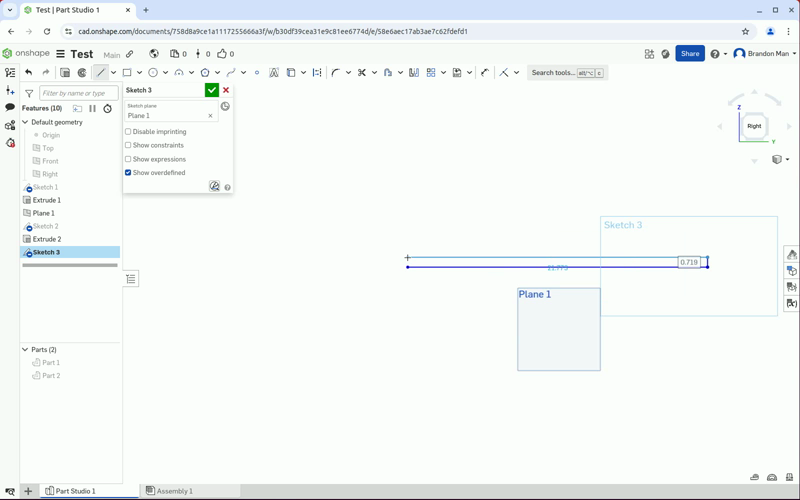
scroll(6)
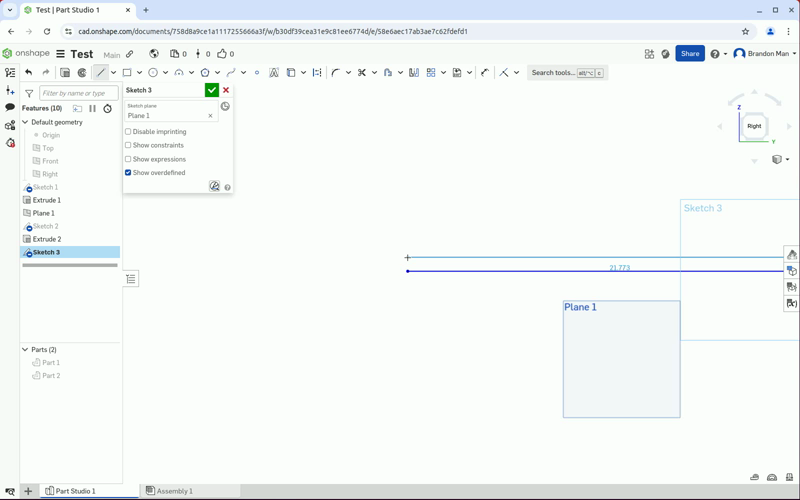
scroll(6)
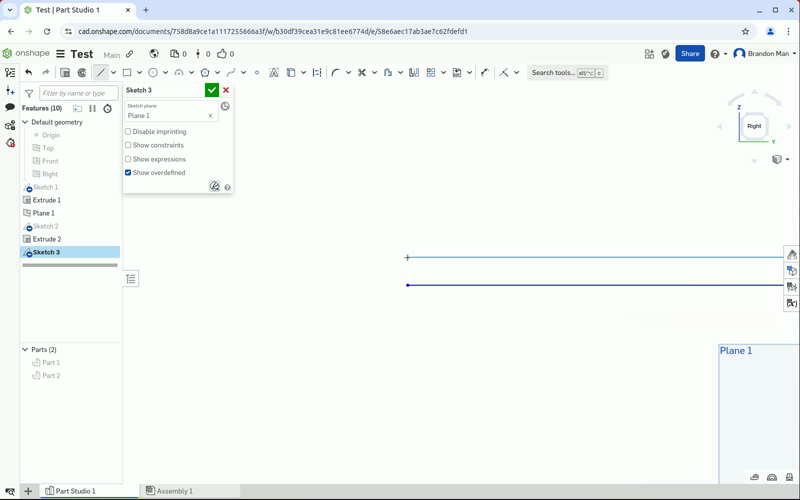
scroll(6)
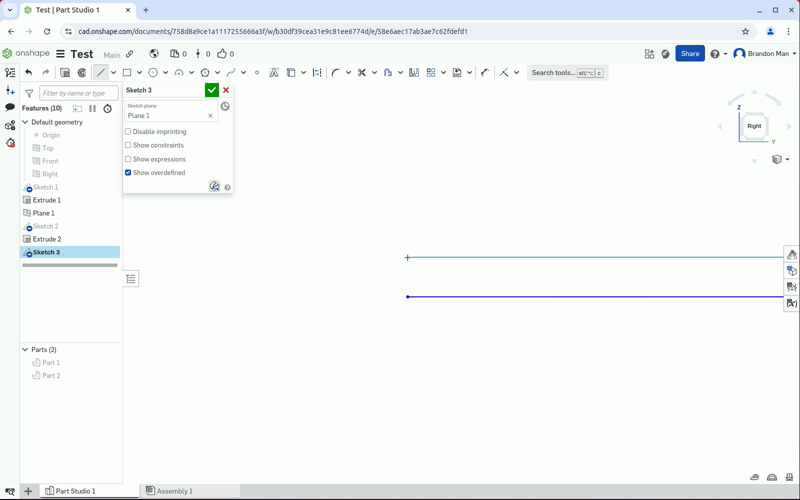
click(407, 257)
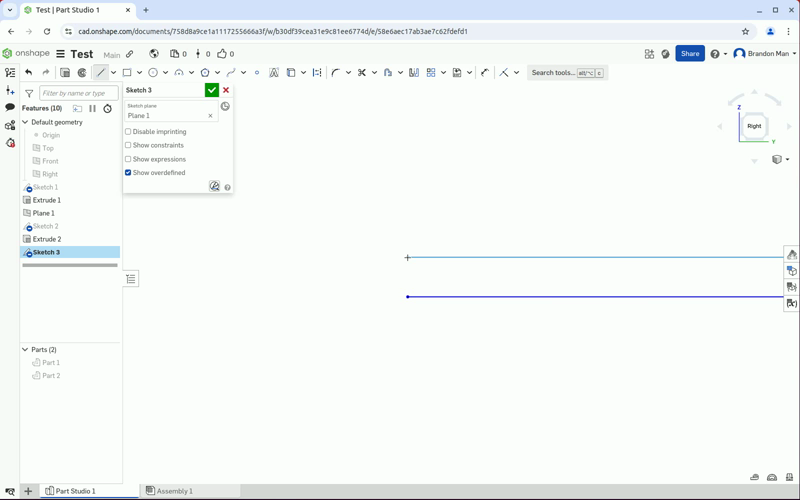
scroll(-6)
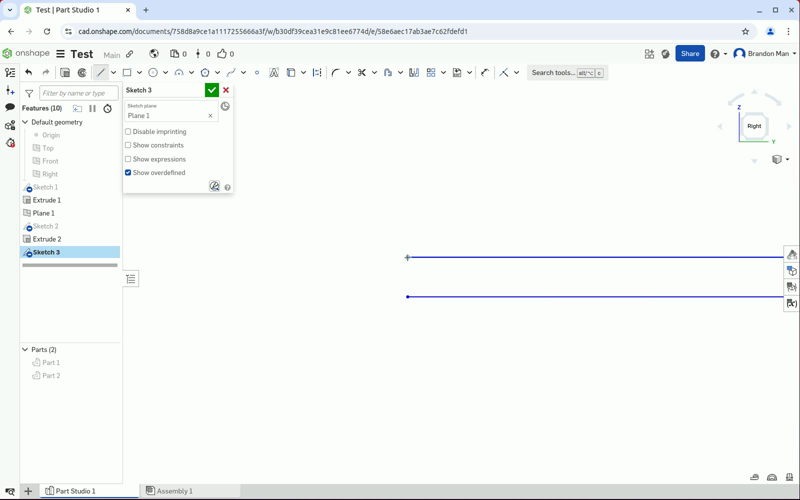
scroll(-6)
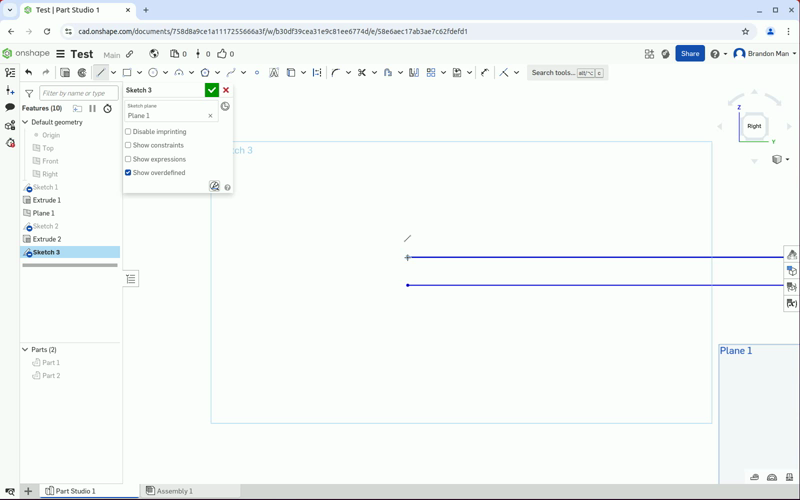
scroll(-6)
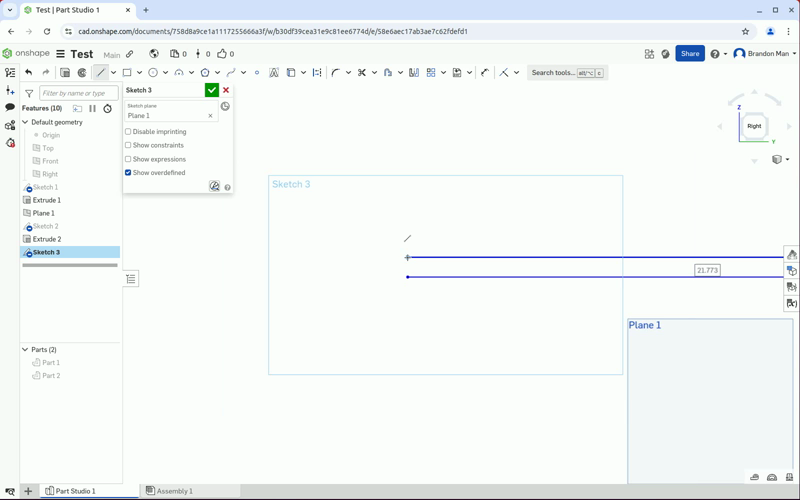
scroll(-6)
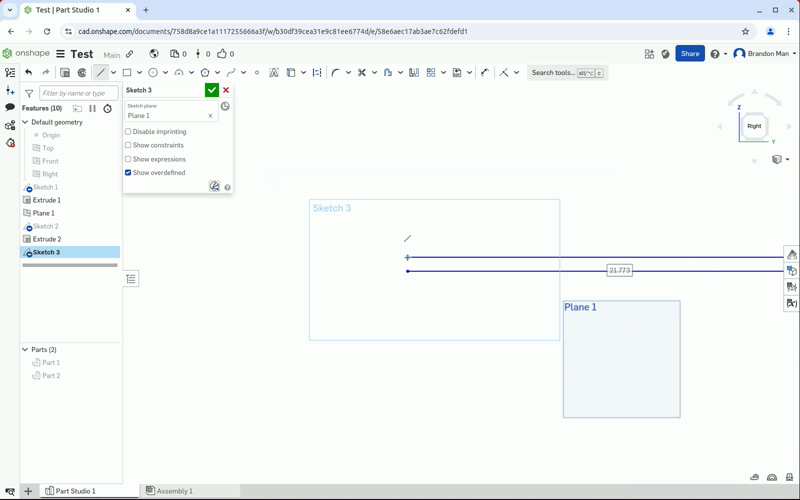
scroll(-6)
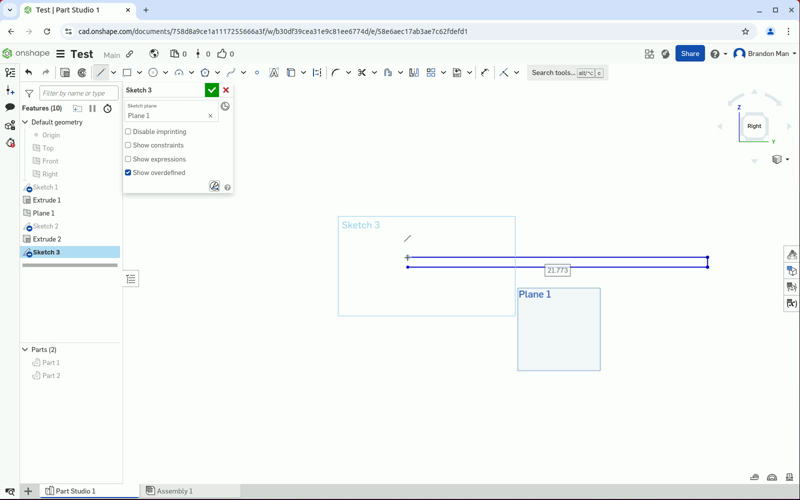
scroll(-6)
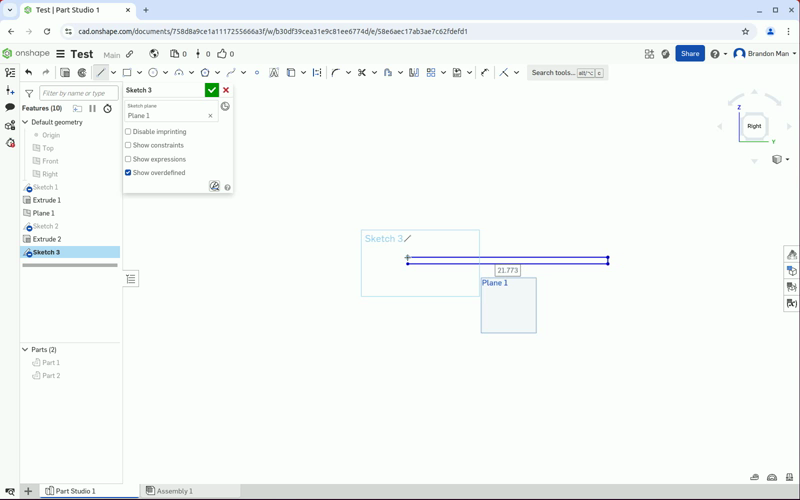
scroll(-6)
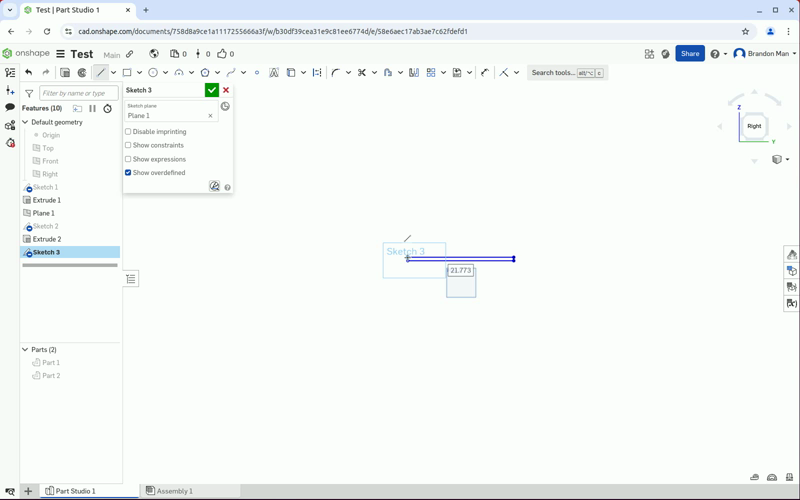
key_up(shift)
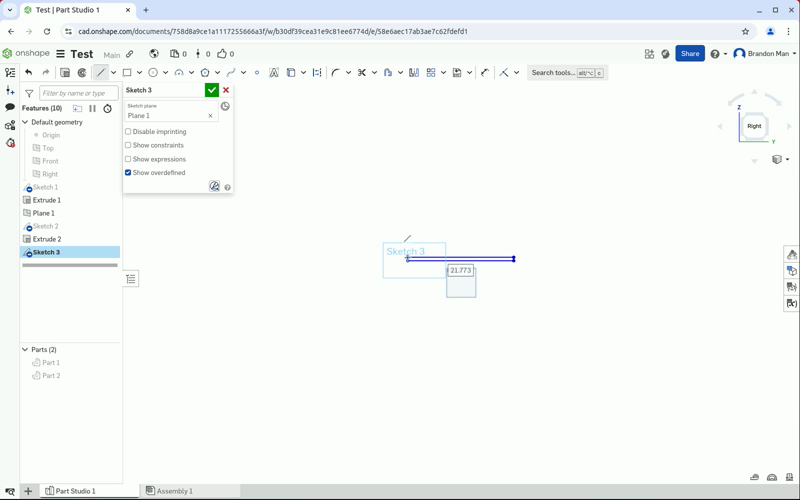
mouse_move(437, 257)
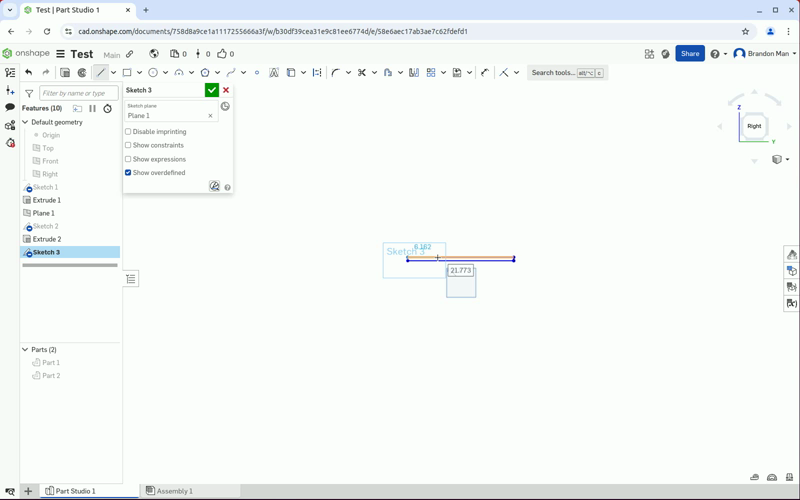
key_down(shift)
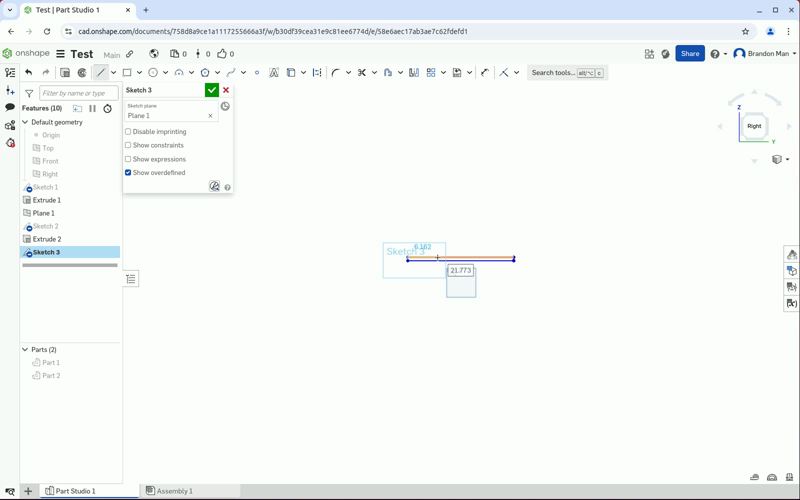
mouse_move(407, 260)
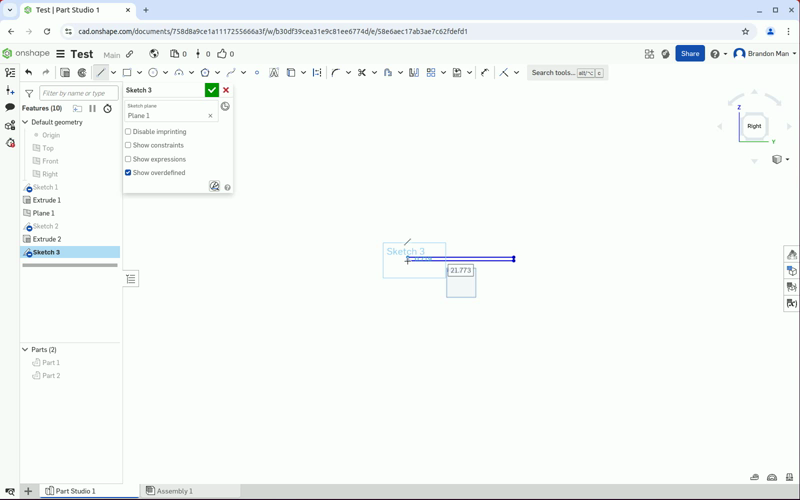
scroll(6)
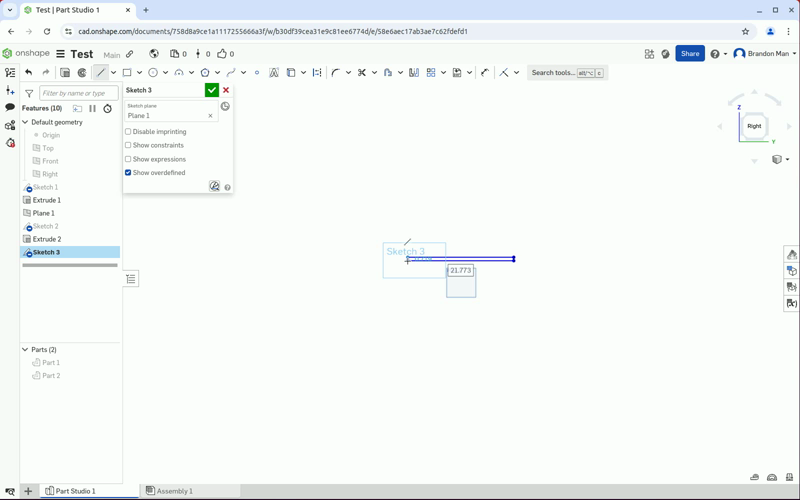
scroll(6)
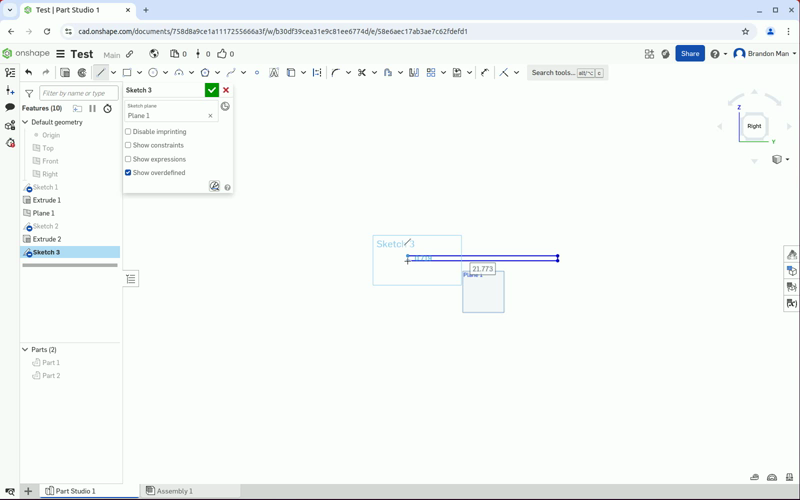
scroll(6)
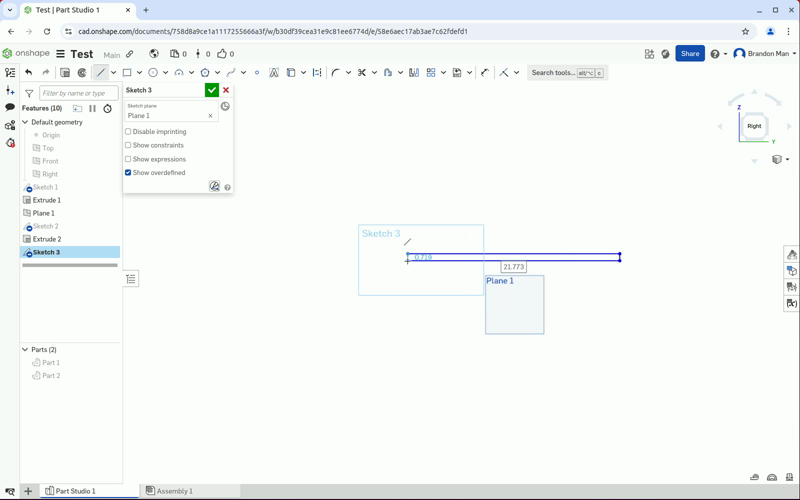
scroll(6)
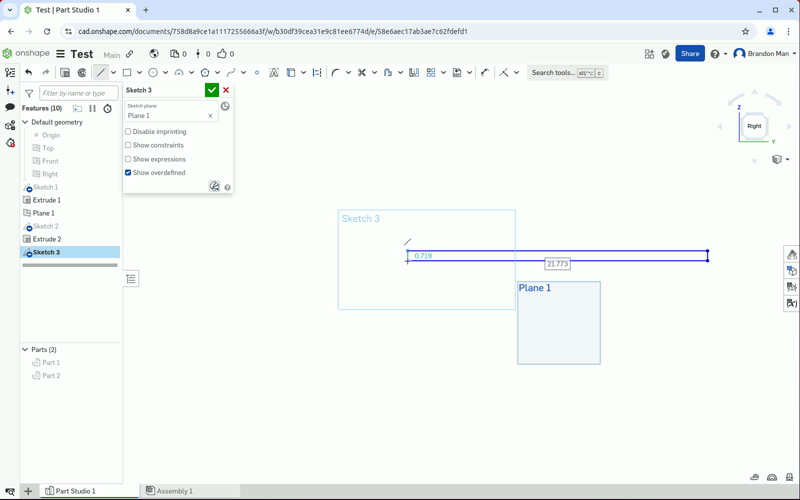
scroll(6)
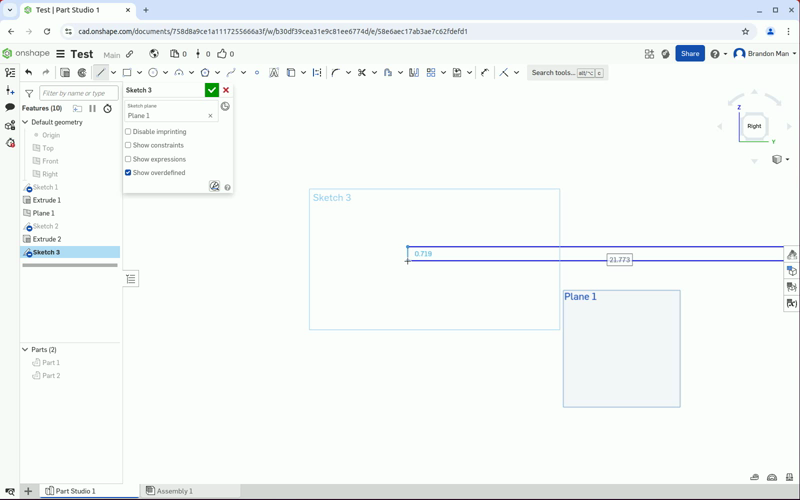
scroll(6)
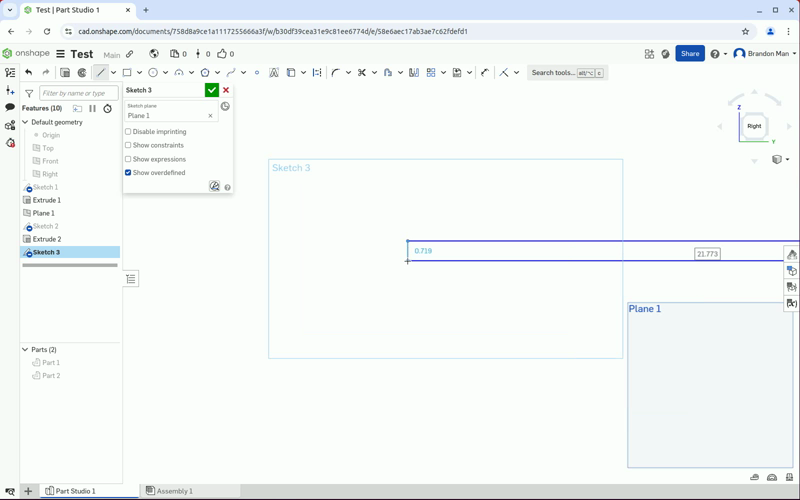
scroll(6)
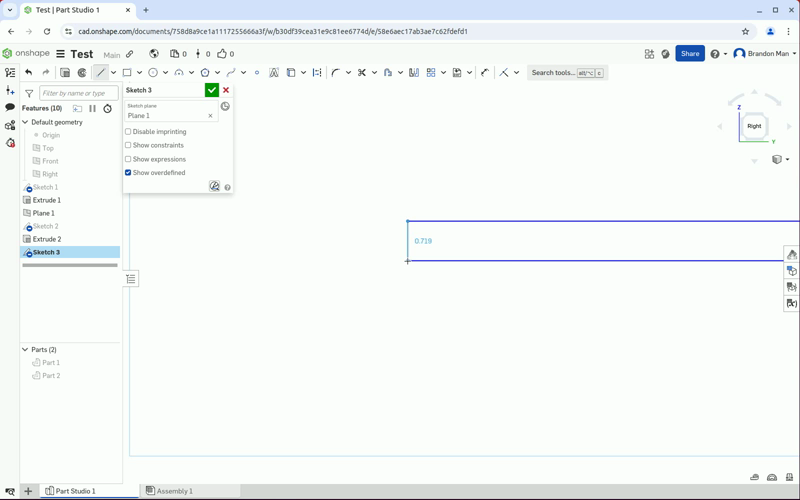
key_up(shift)
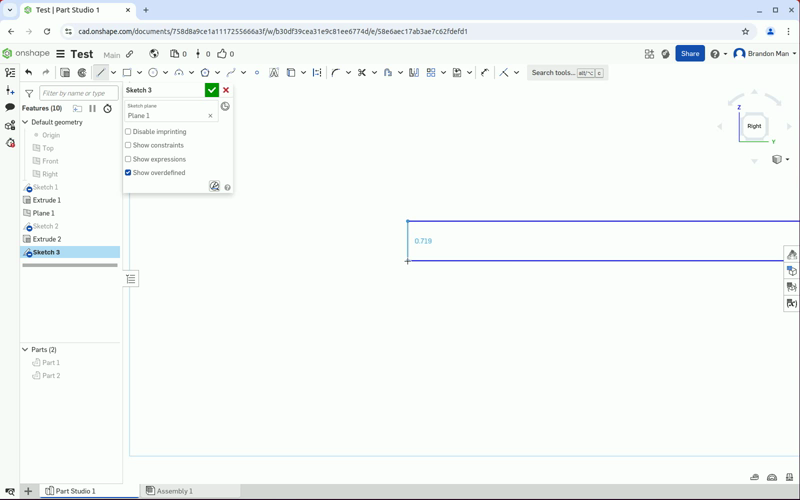
click(407, 260)
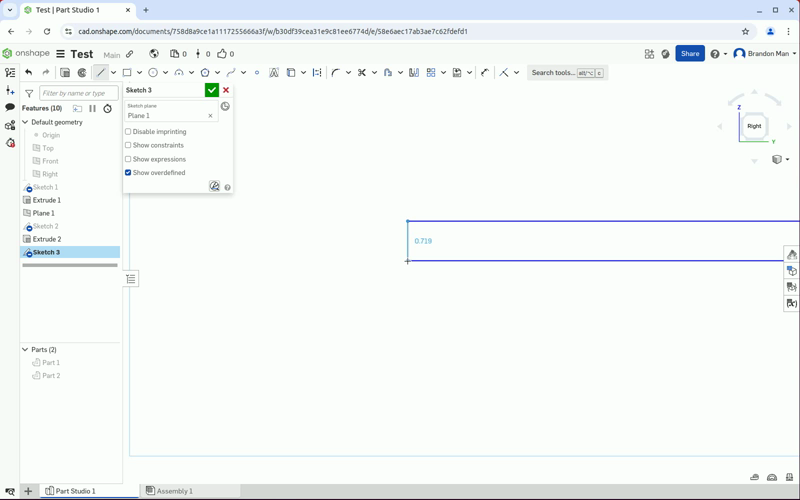
scroll(-6)
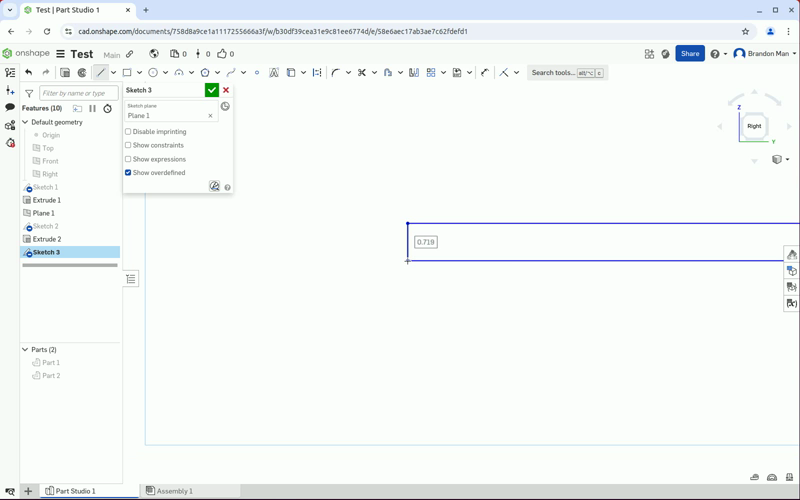
scroll(-6)
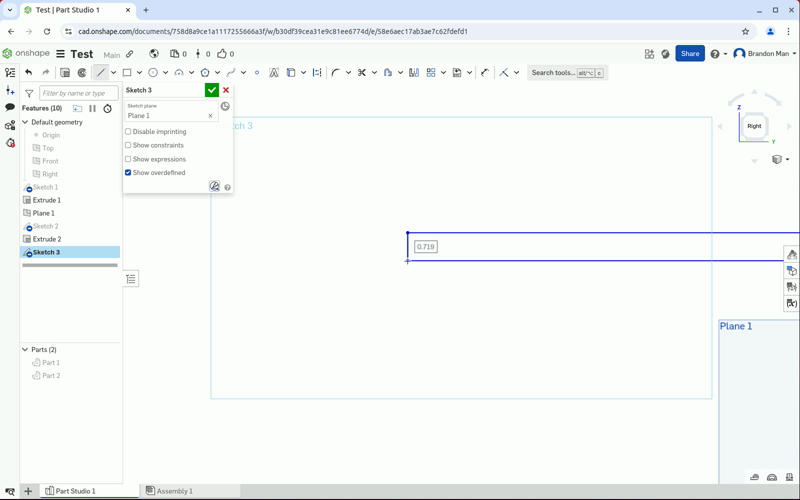
scroll(-6)
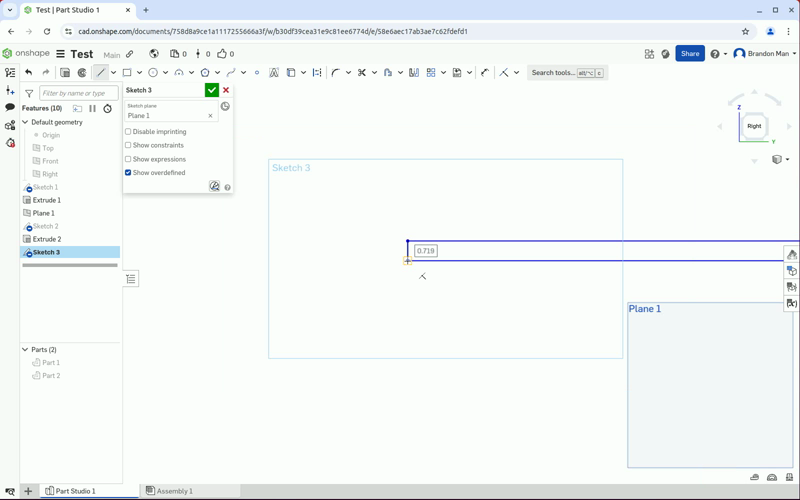
scroll(-6)
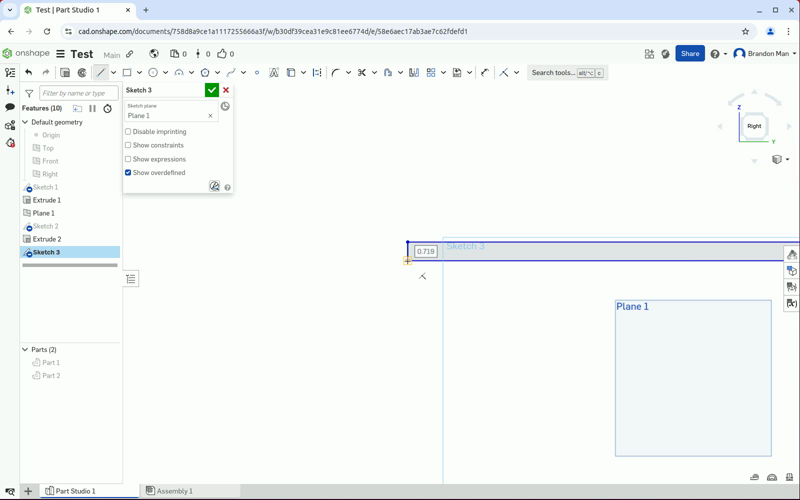
scroll(-6)
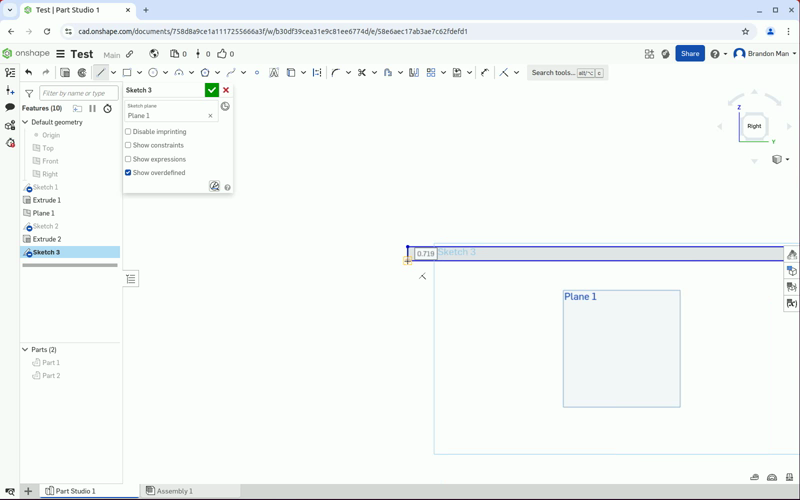
scroll(-6)
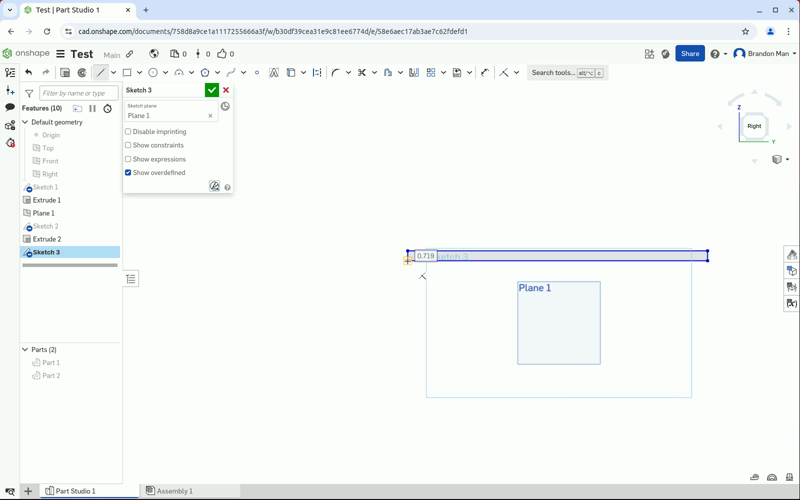
scroll(-6)
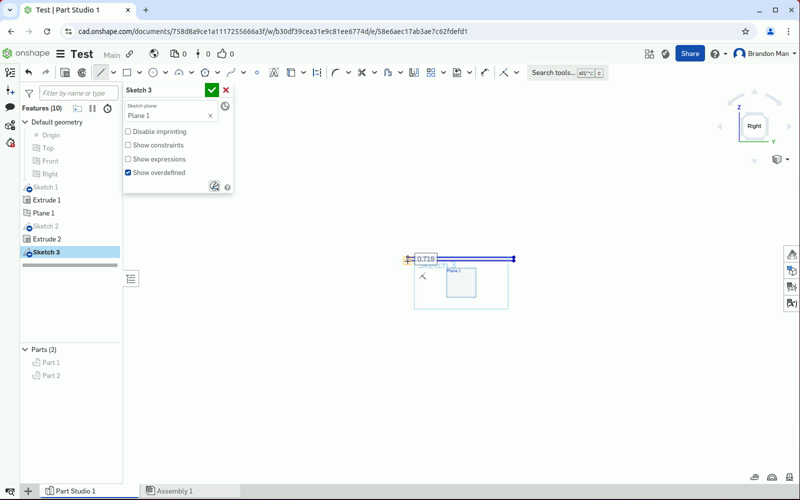
key(esc)
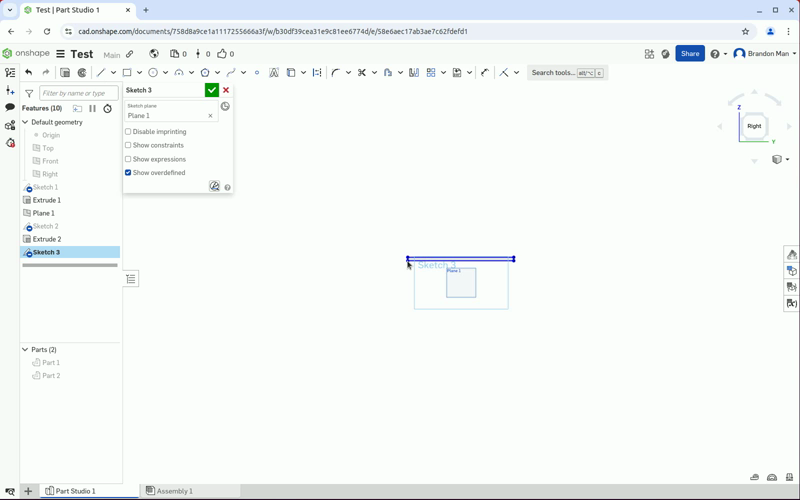
mouse_move(474, 257)
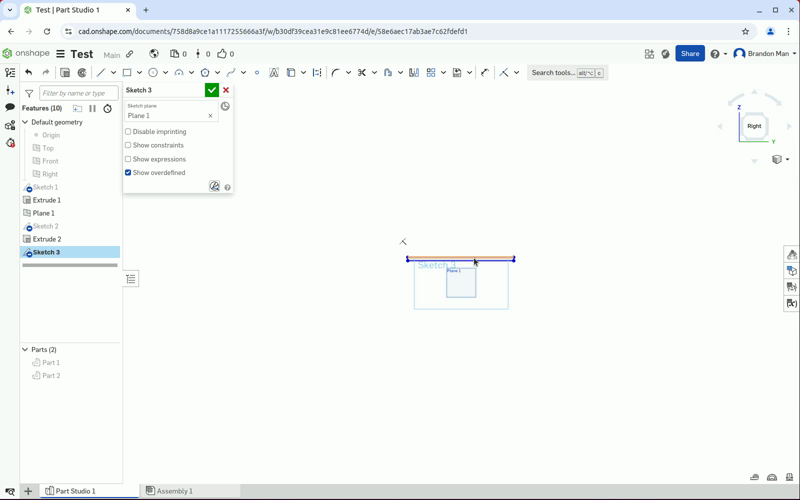
scroll(6)
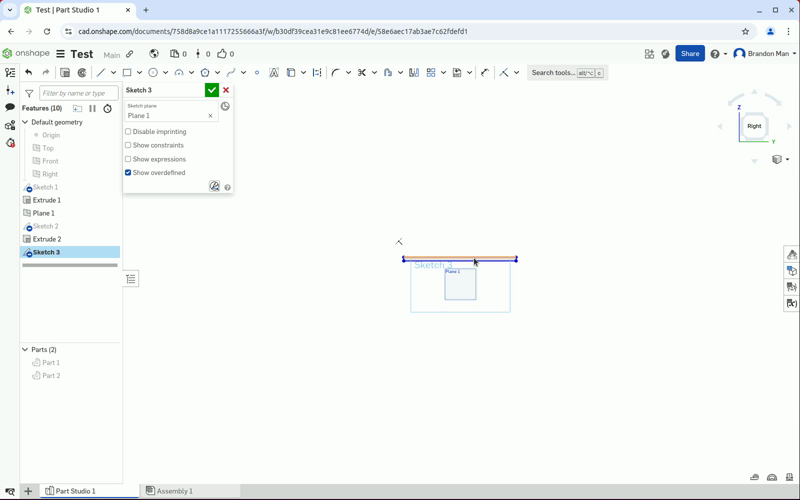
scroll(6)
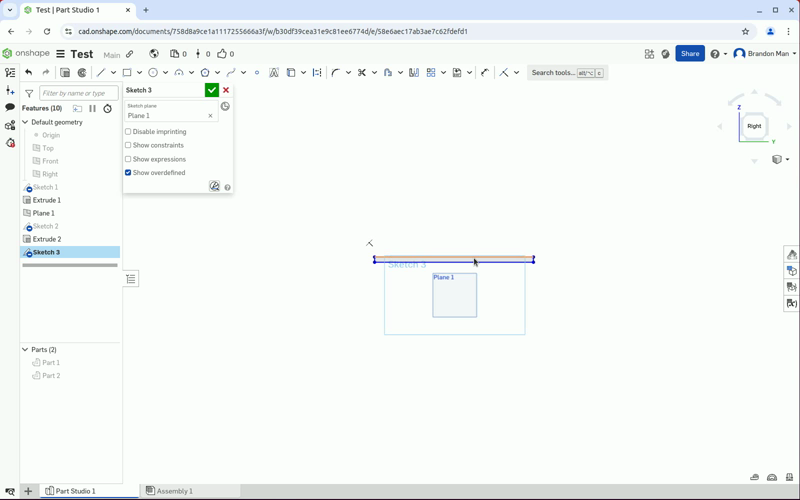
scroll(6)
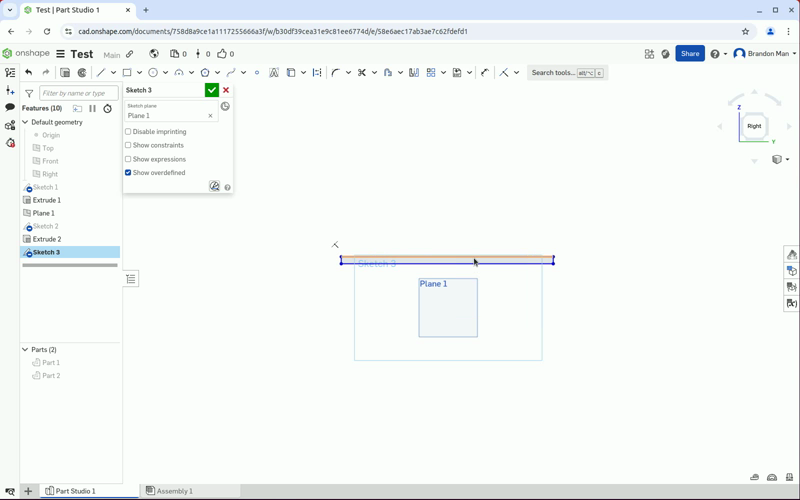
scroll(6)
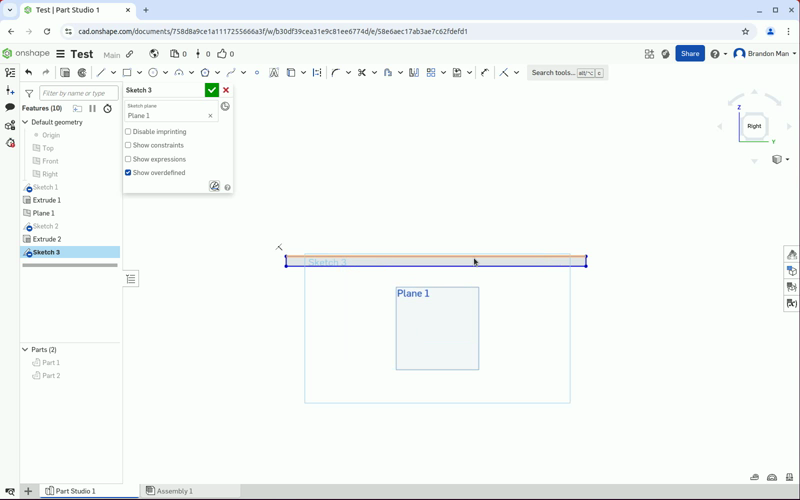
scroll(6)
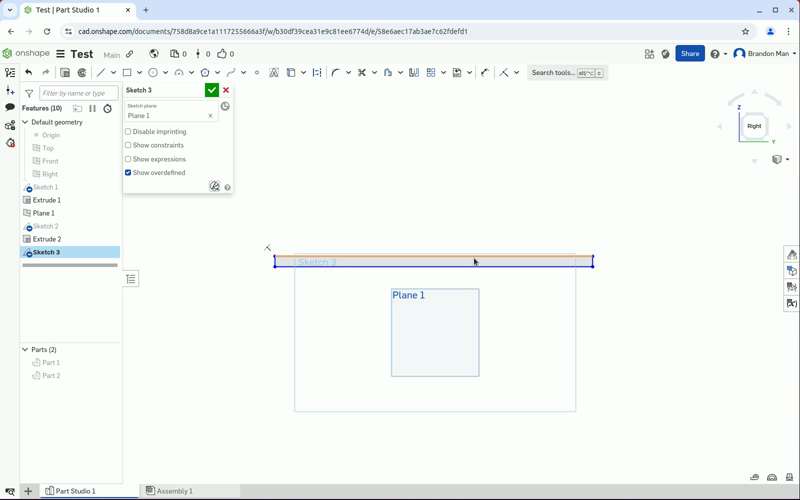
scroll(6)
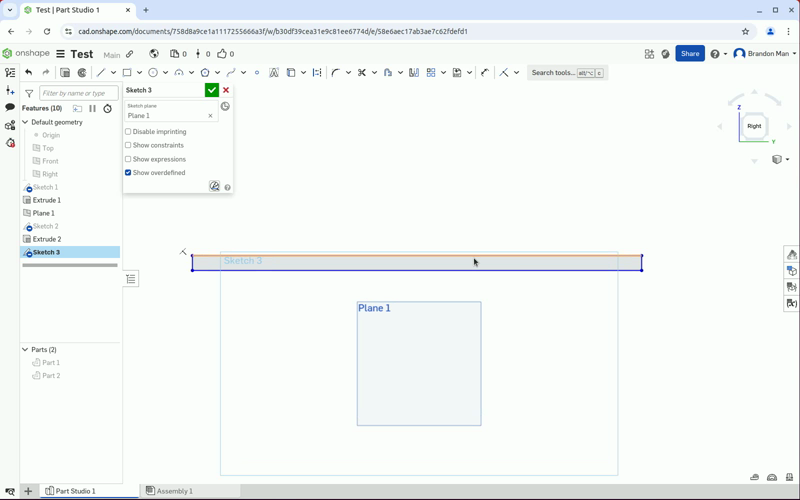
scroll(6)
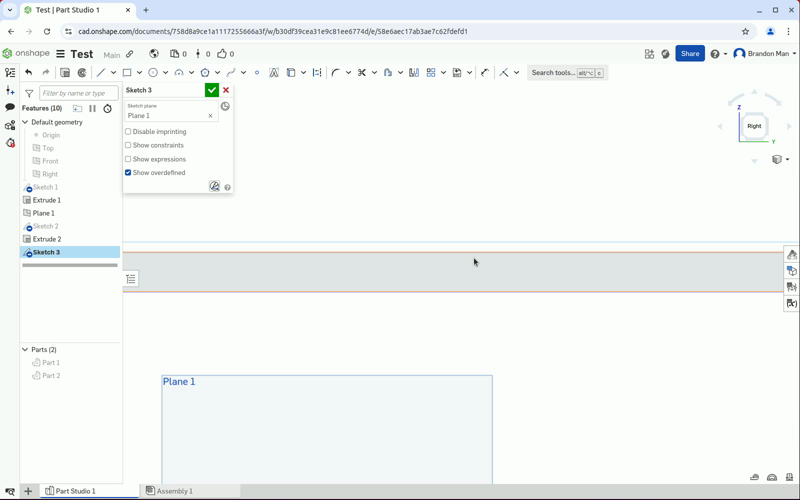
click(474, 257)
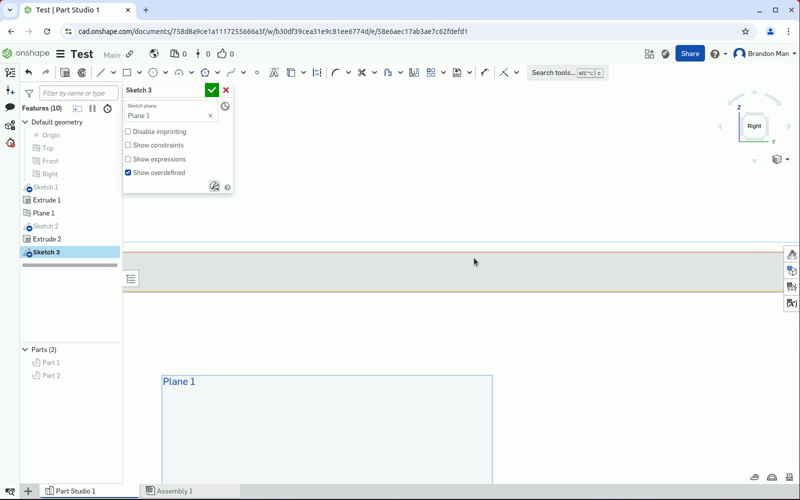
scroll(-6)
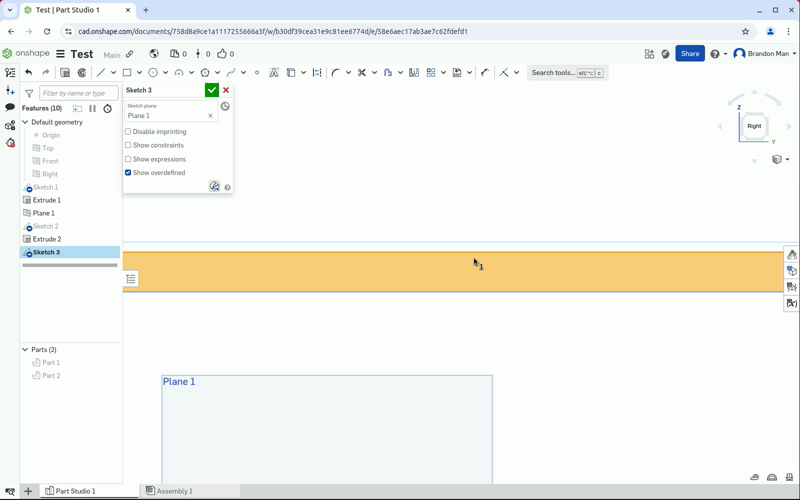
scroll(-6)
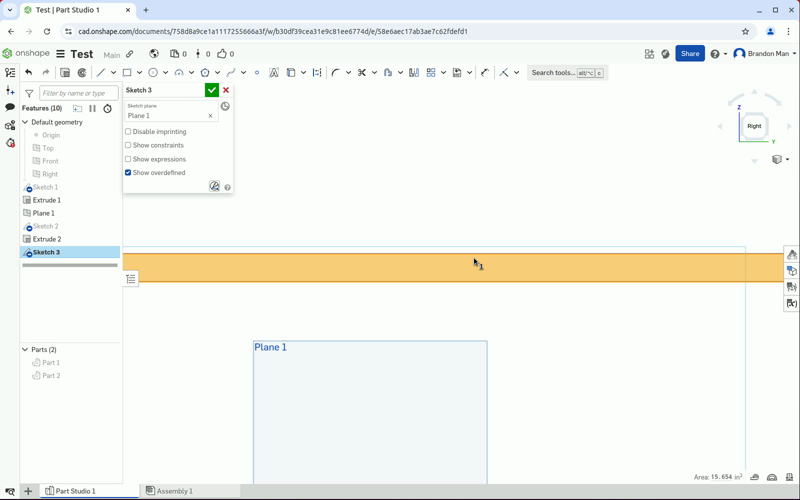
scroll(-6)
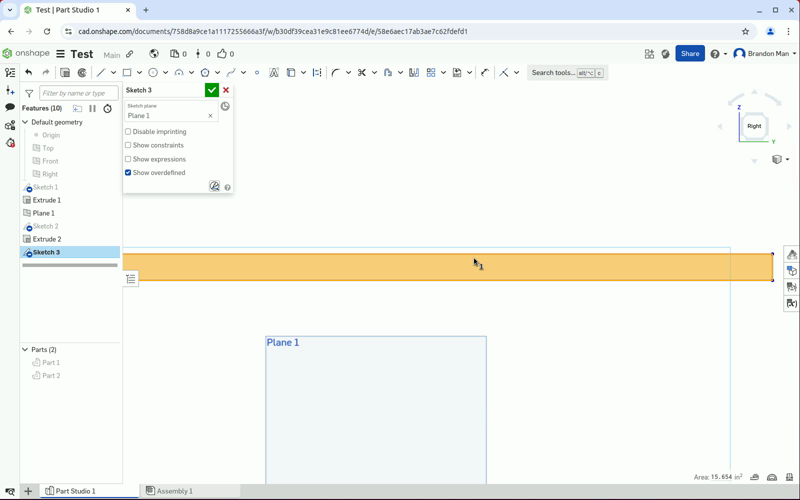
scroll(-6)
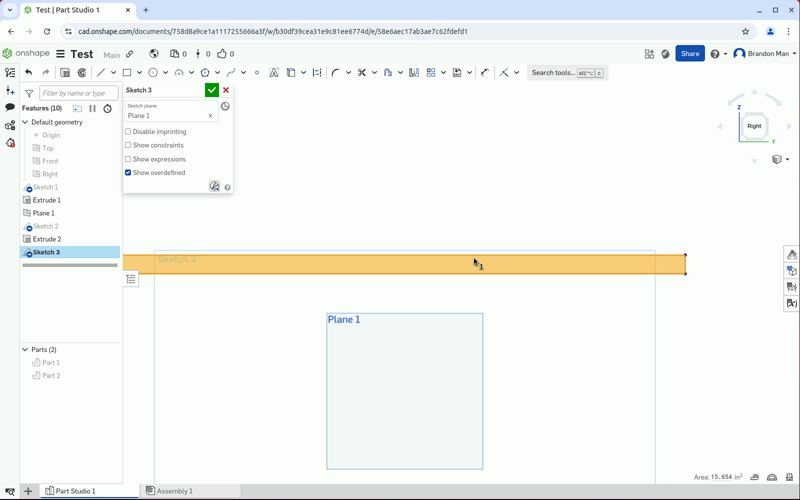
scroll(-6)
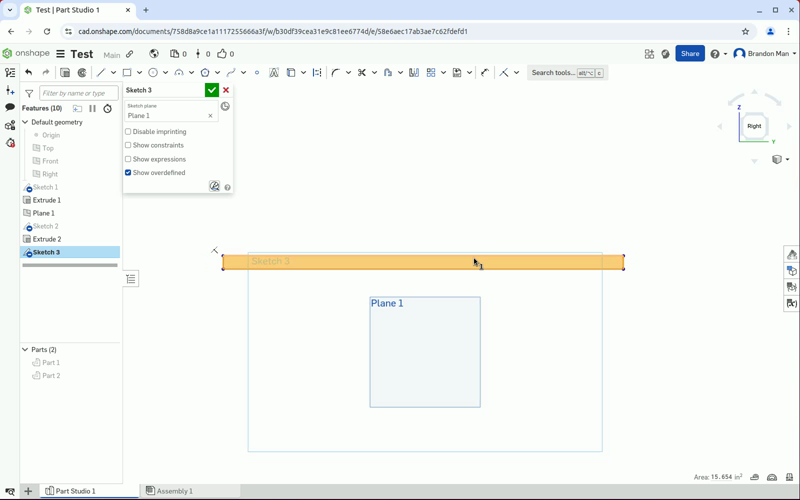
scroll(-6)
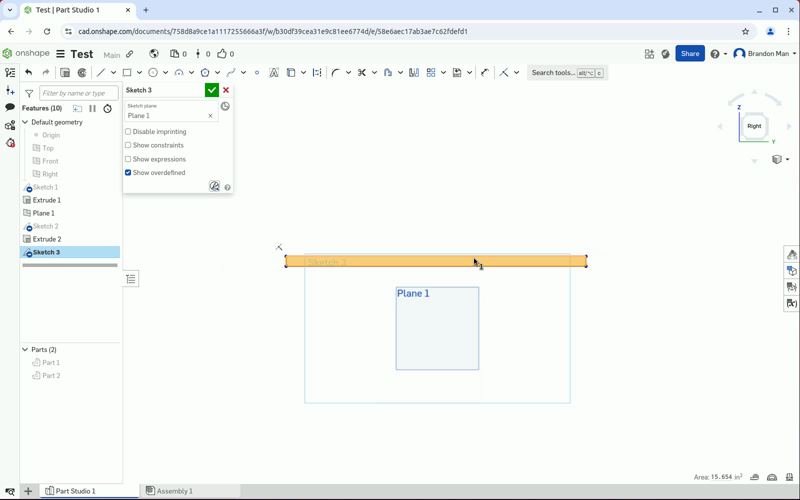
scroll(-6)
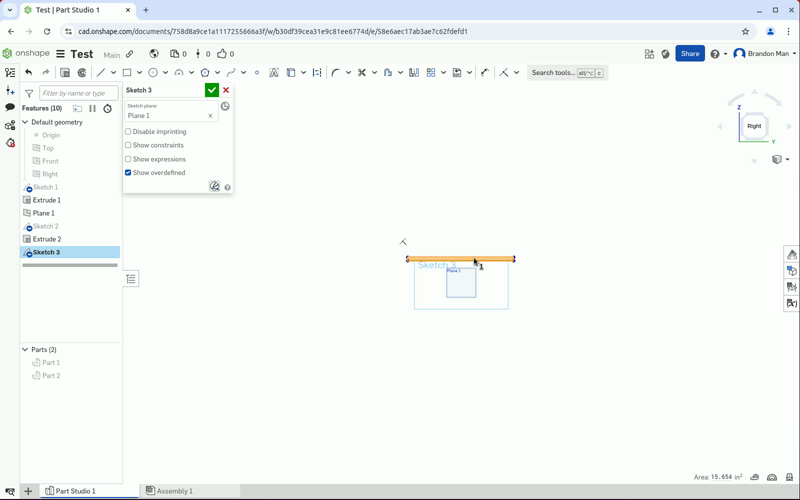
mouse_move(73, 352)
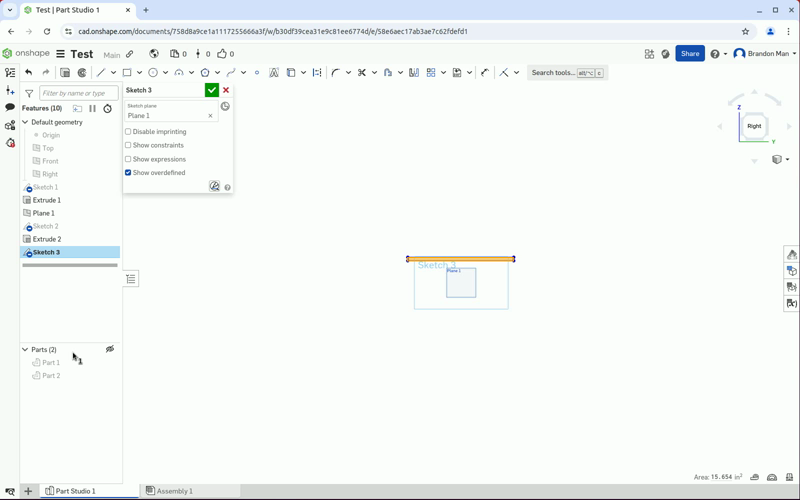
key(shift+y)
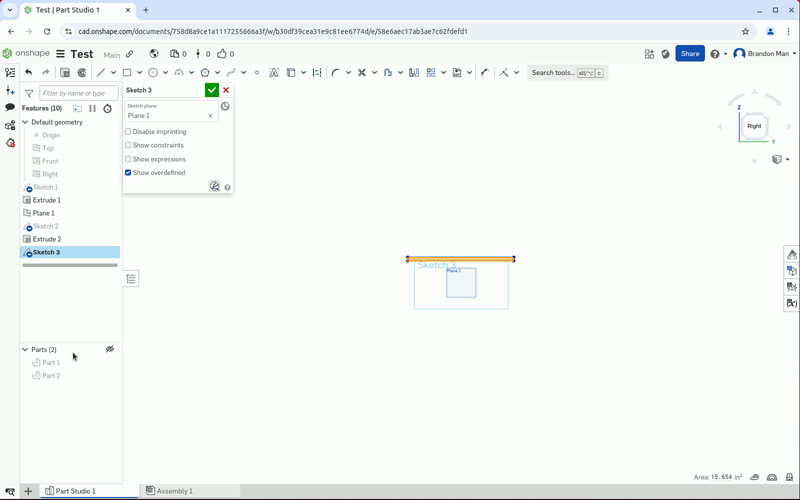
key(shift+e)
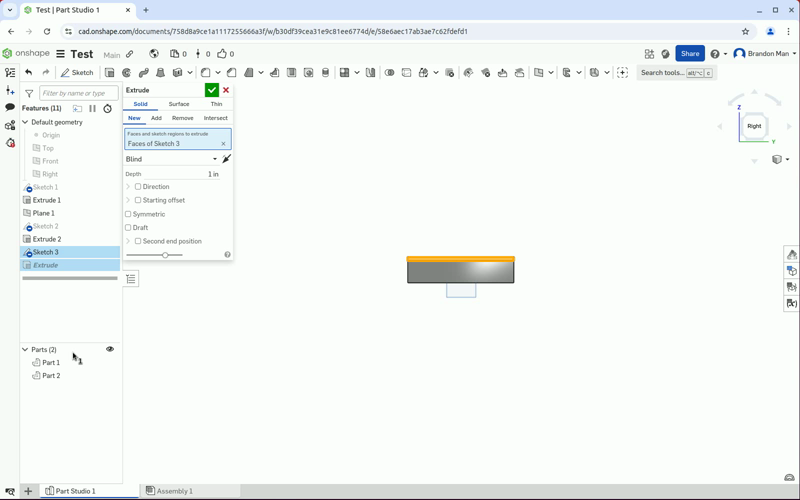
mouse_move(143, 106)
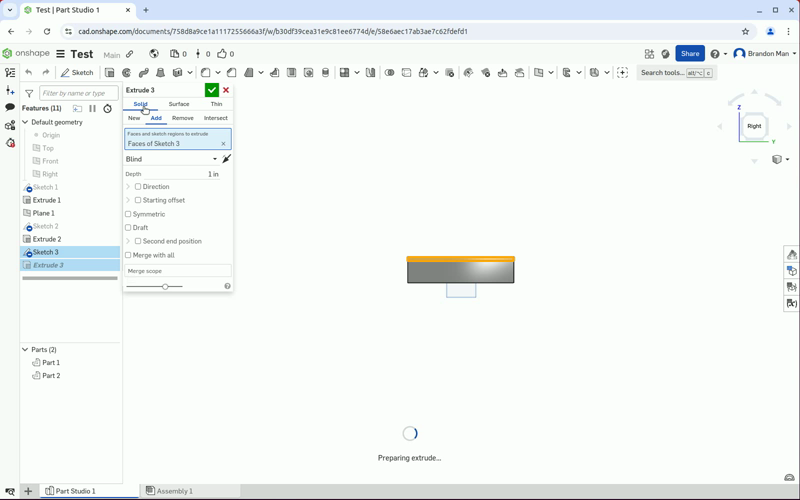
click(143, 106)
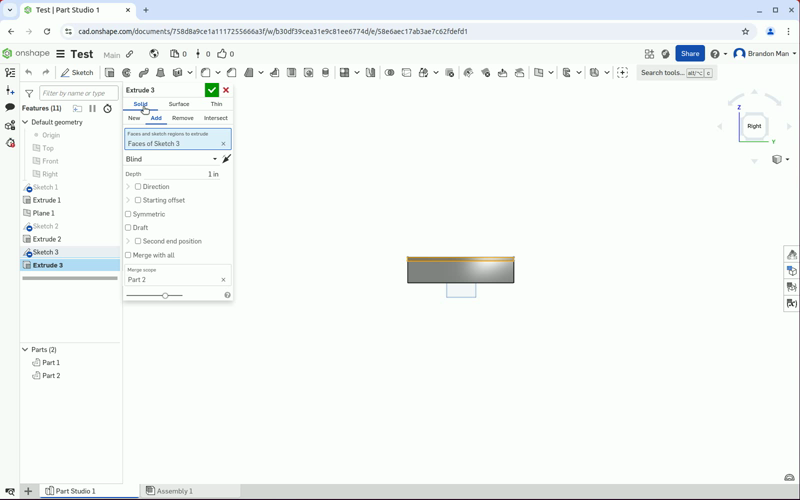
mouse_move(137, 120)
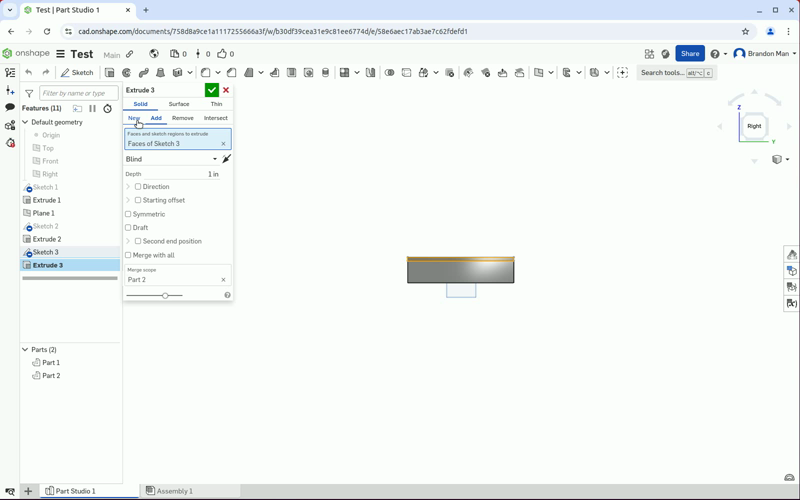
click(137, 120)
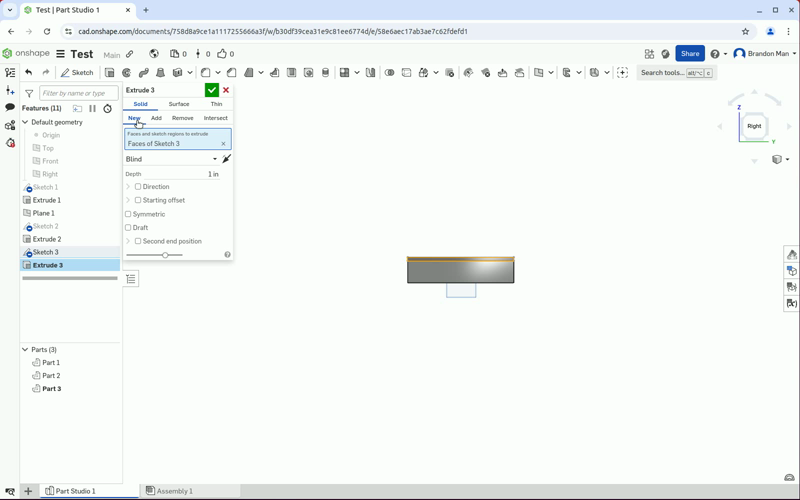
key(tab, 4)
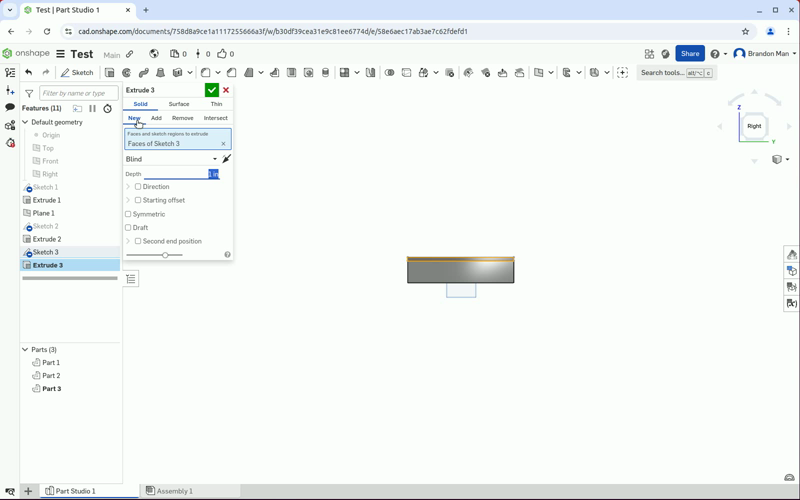
text(0.722)
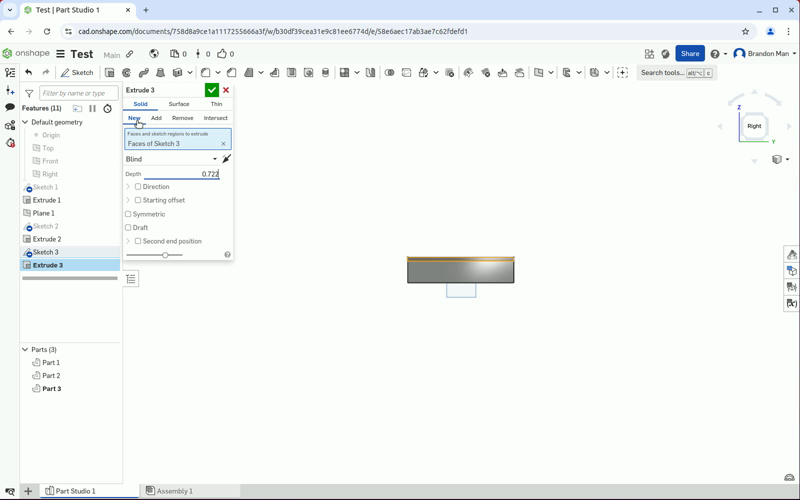
key(enter)
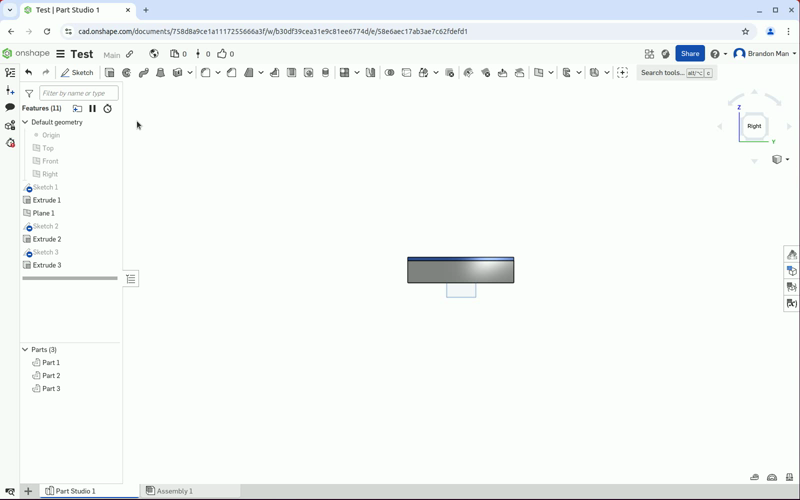
key(shift+h)
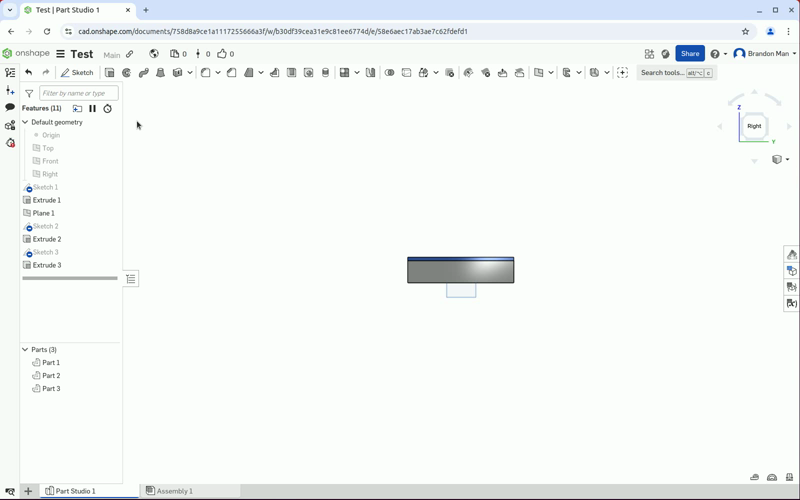
key(shift+h)
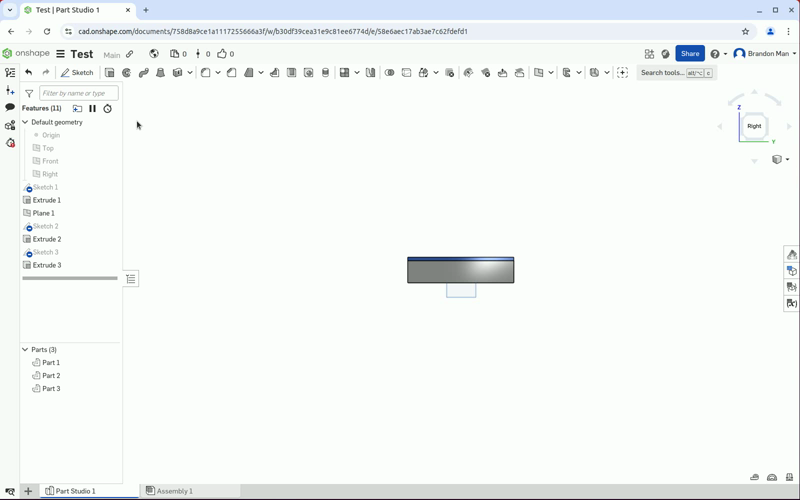
mouse_move(73, 189)
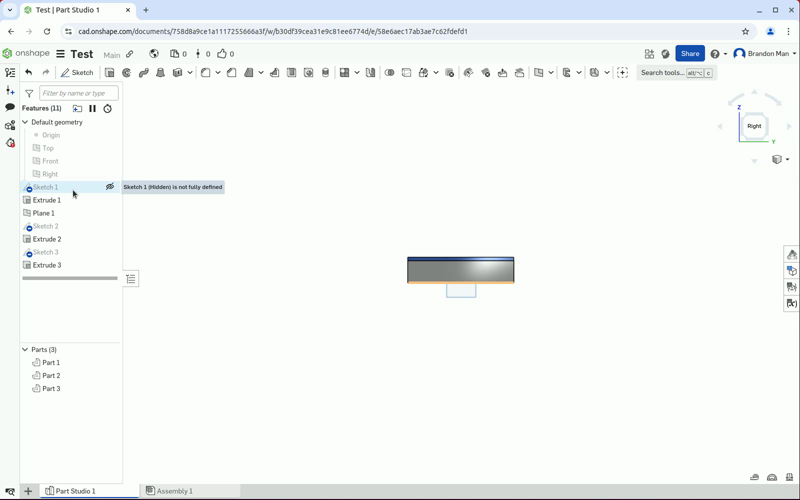
click(73, 189)
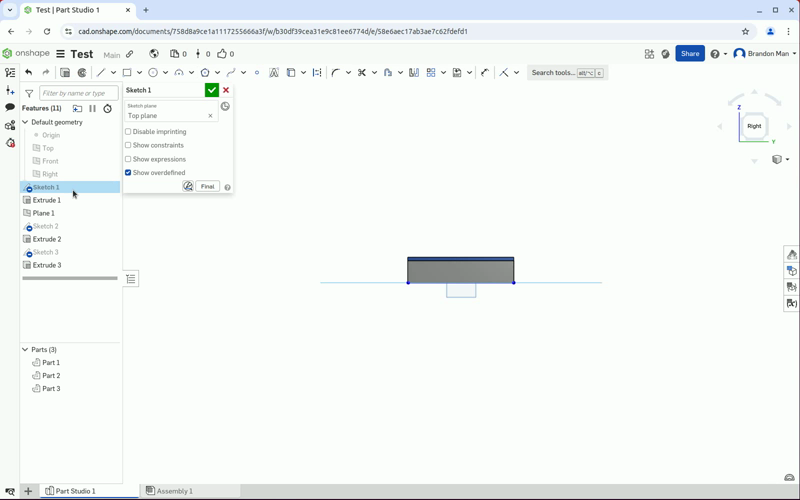
mouse_move(229, 92)
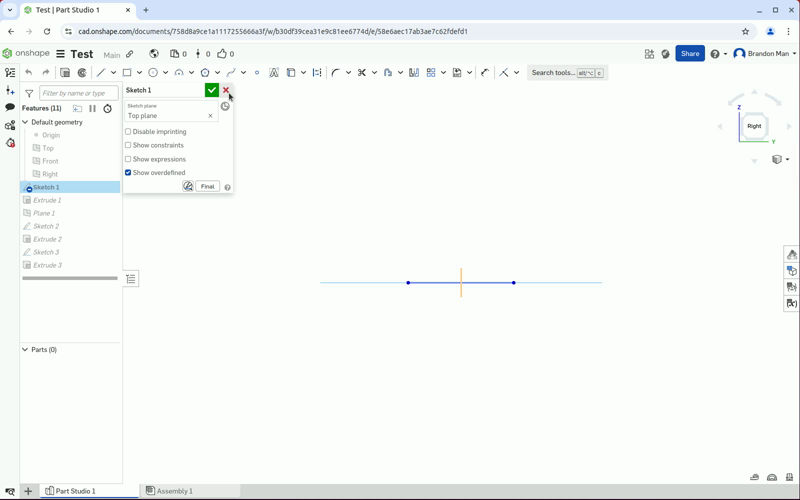
click(229, 92)
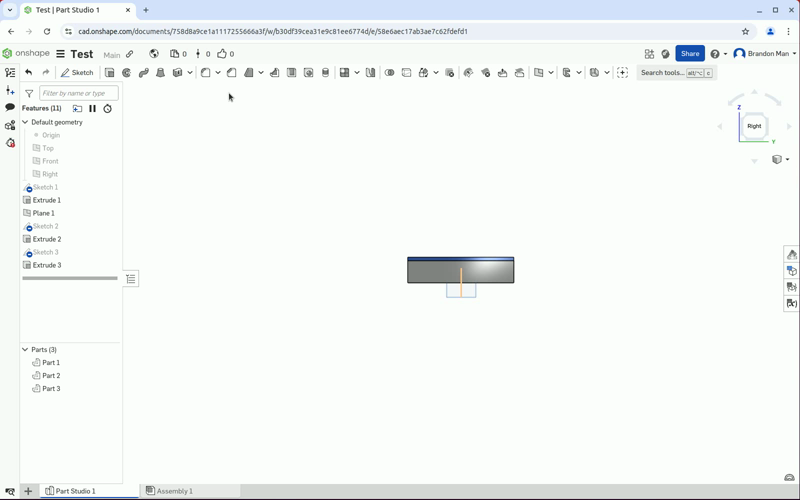
mouse_move(73, 352)
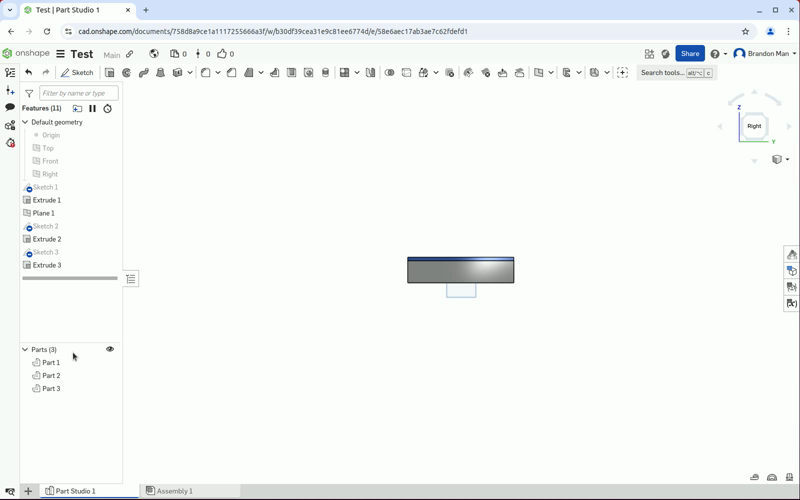
key(y)
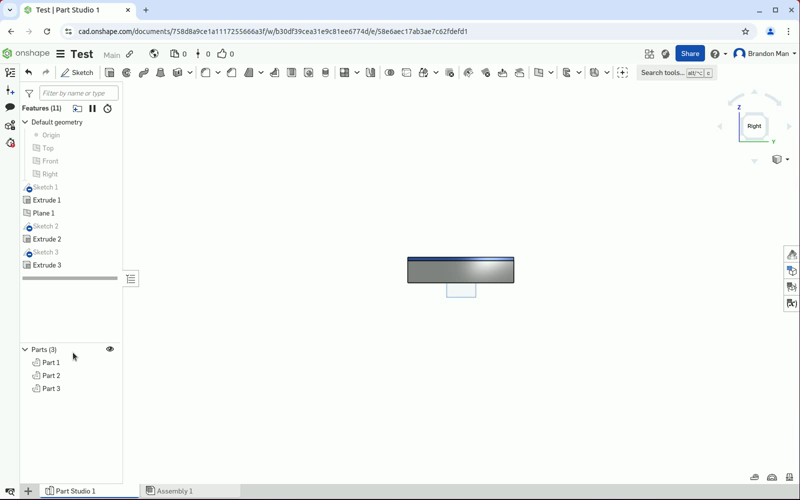
key(shift+p)
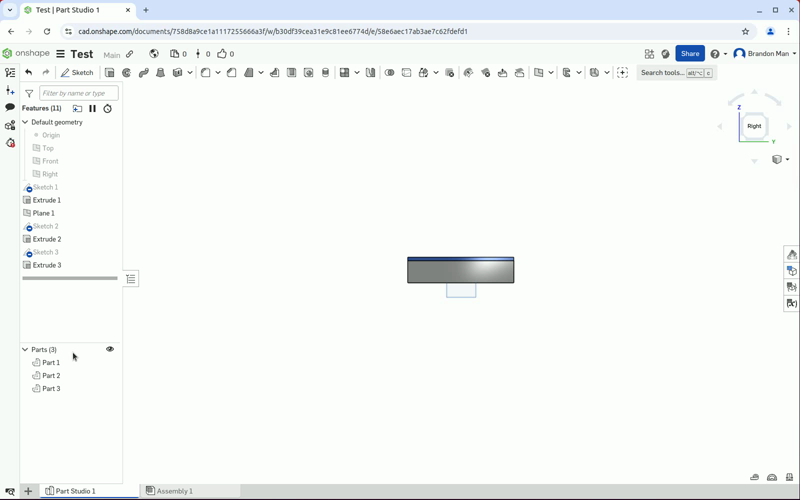
key(space)
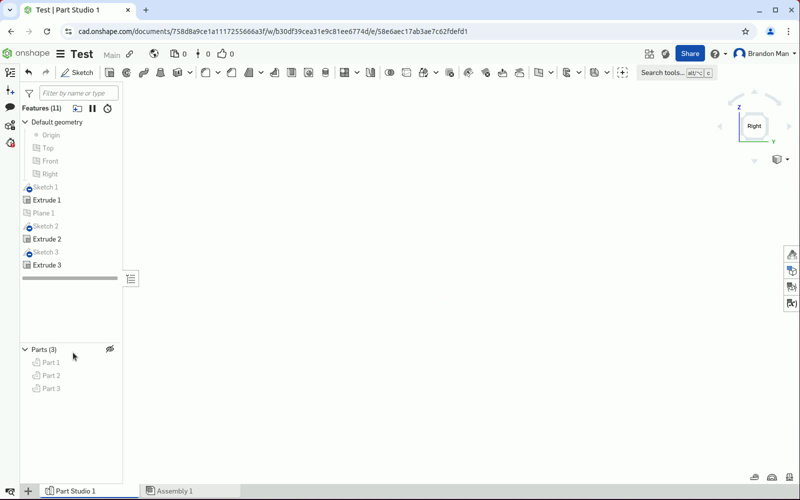
key_down(shift)
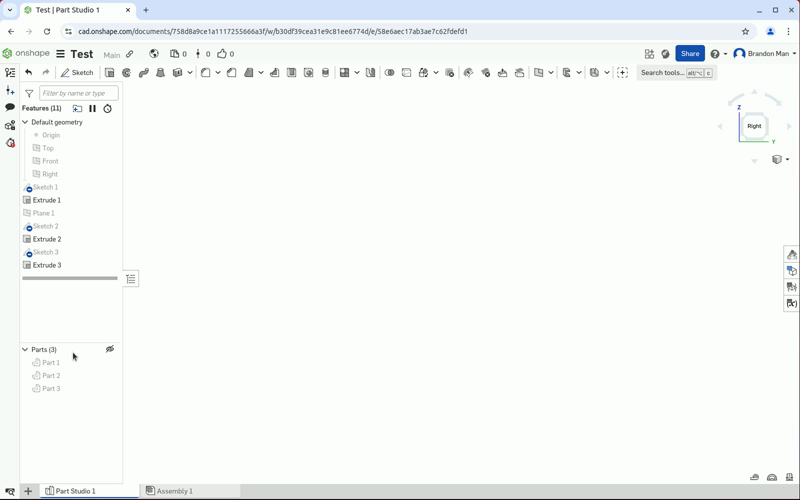
key(right)
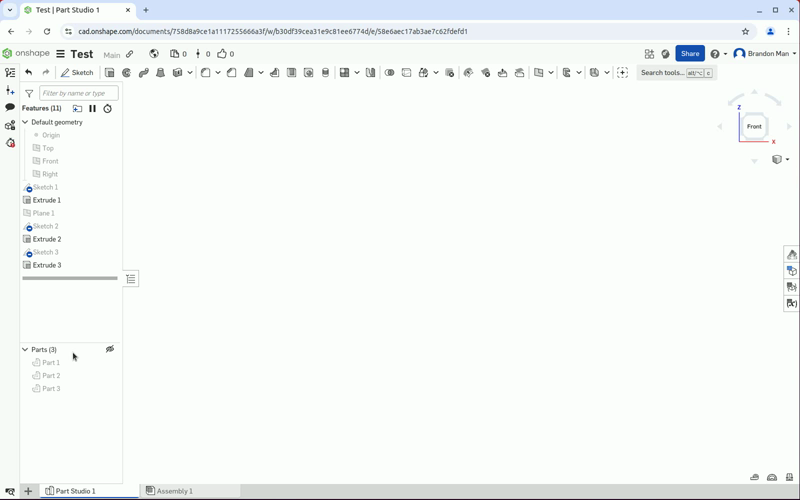
key_up(shift)
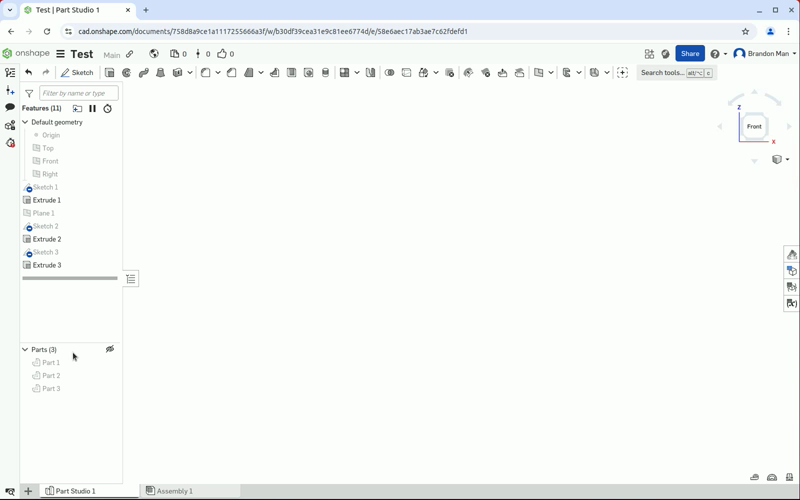
mouse_move(73, 352)
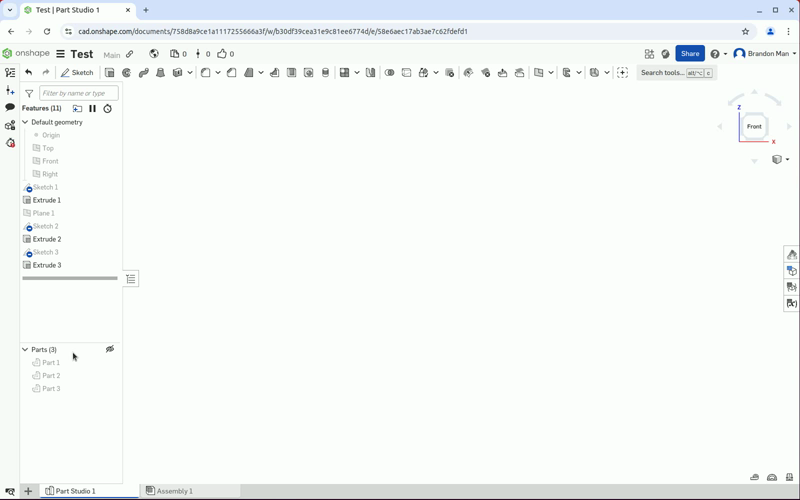
key(shift+y)
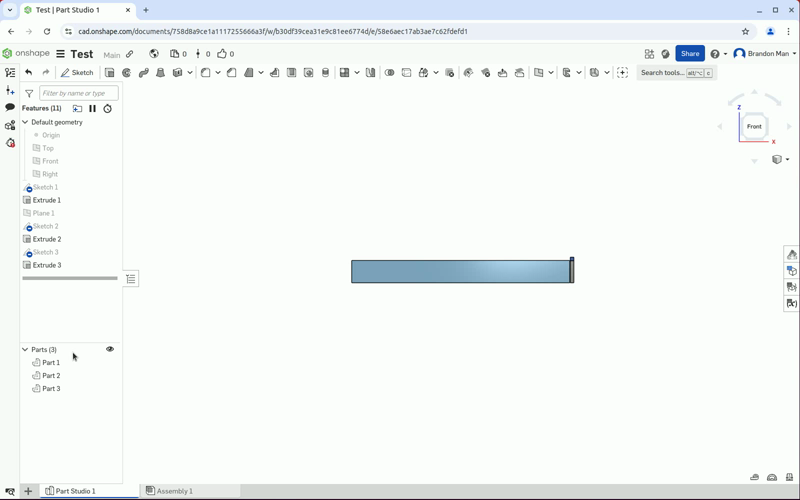
mouse_move(541, 75)
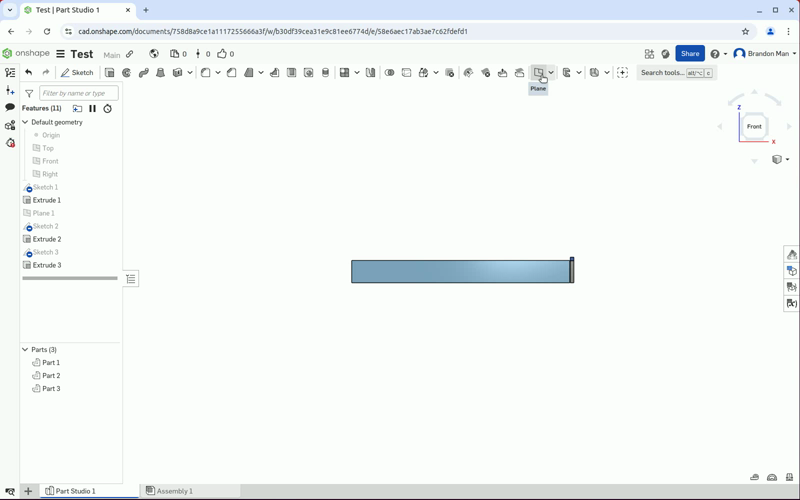
click(541, 75)
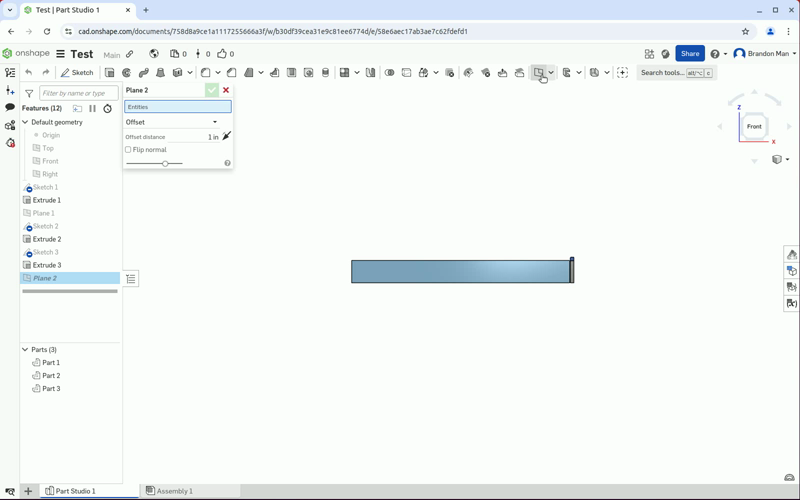
mouse_move(73, 163)
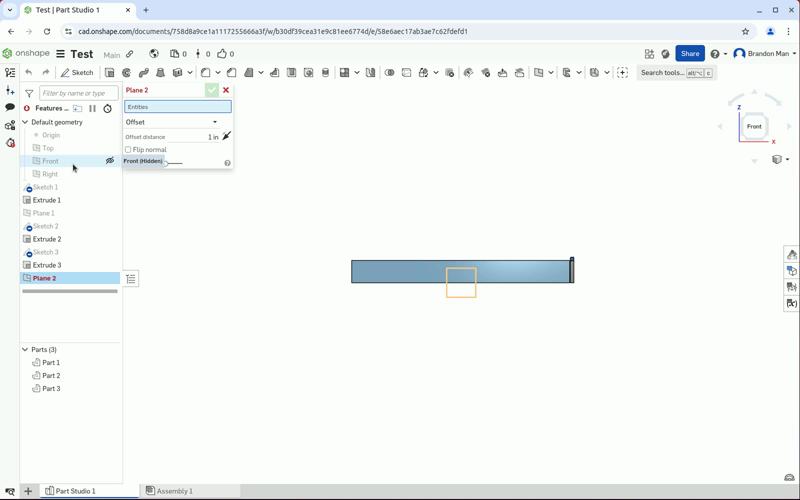
click(73, 163)
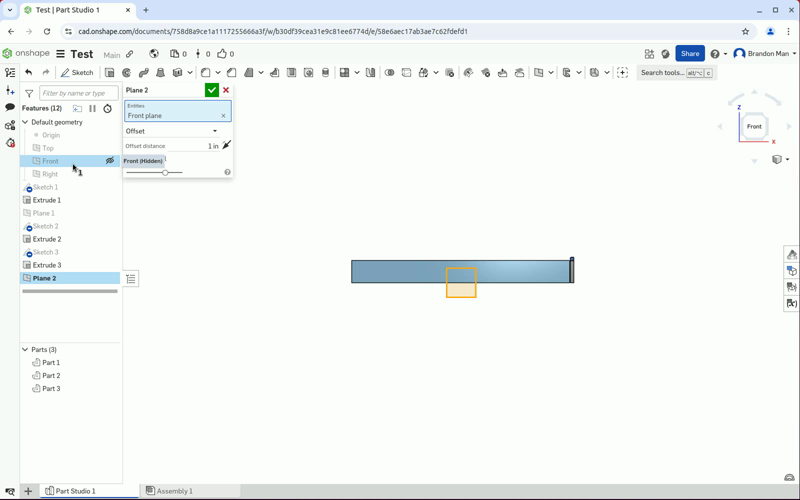
key(tab, 2)
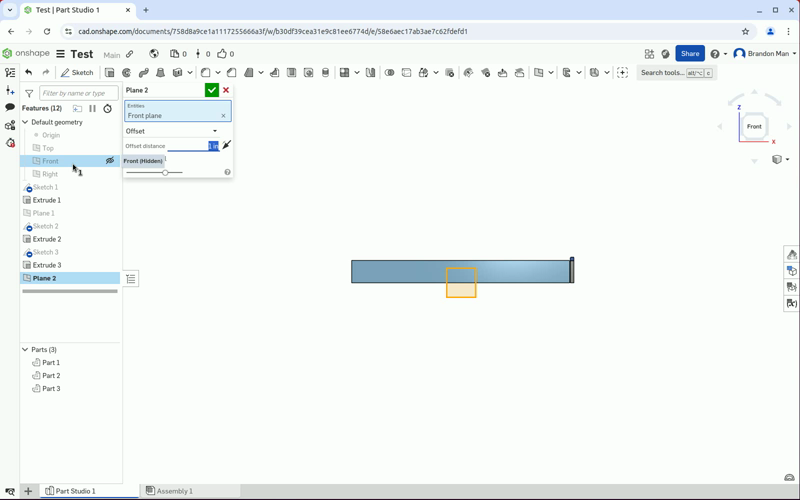
text(10.845)
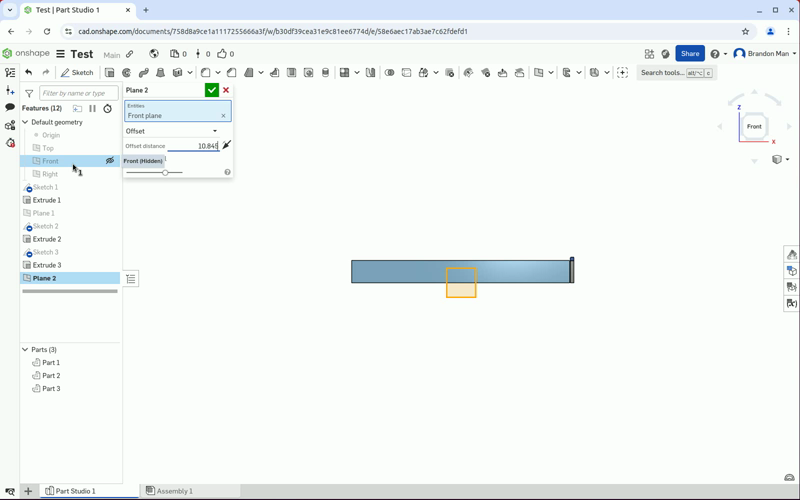
key(enter, 2)
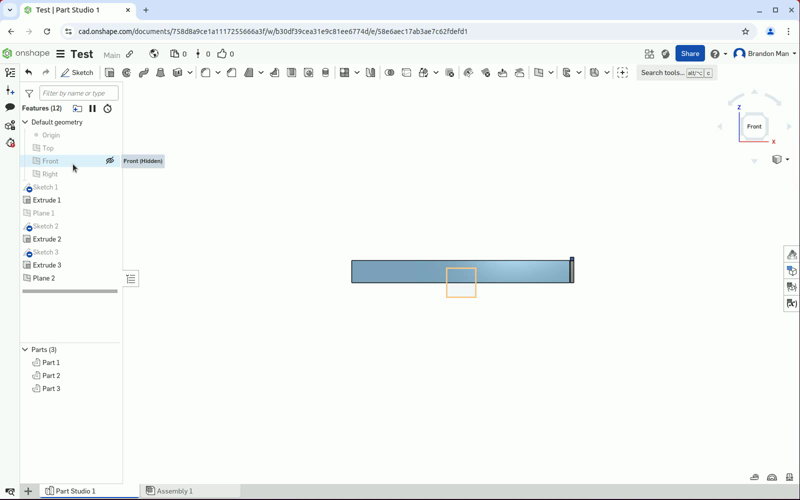
key(shift+s)
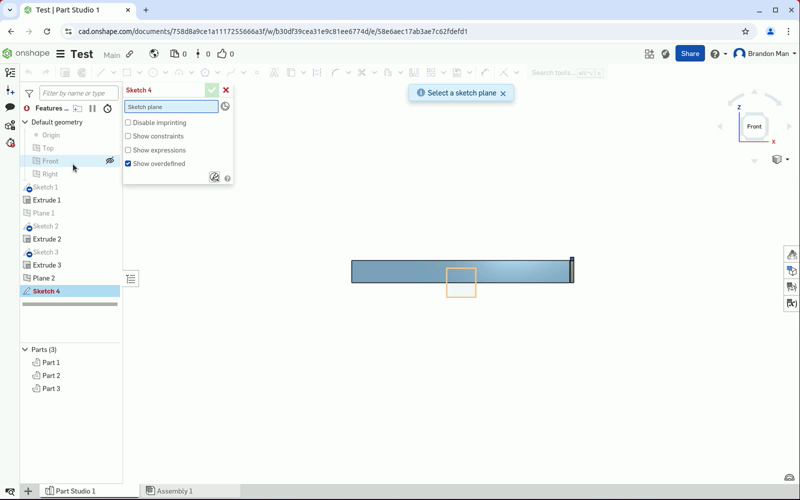
mouse_move(73, 280)
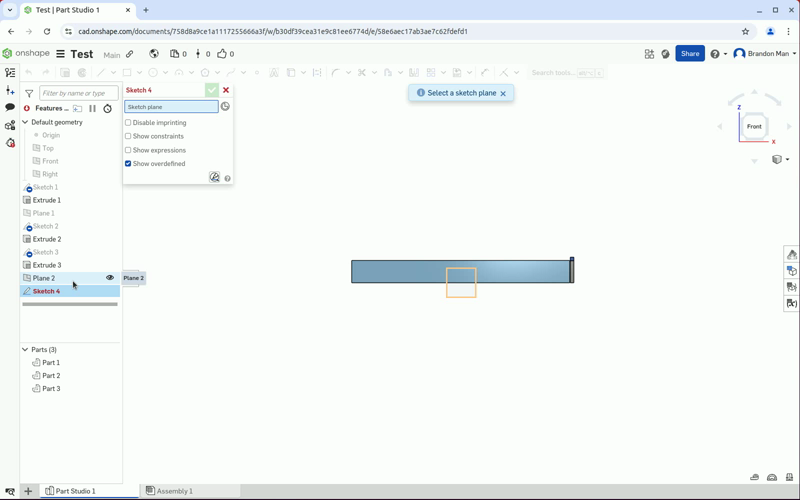
click(73, 280)
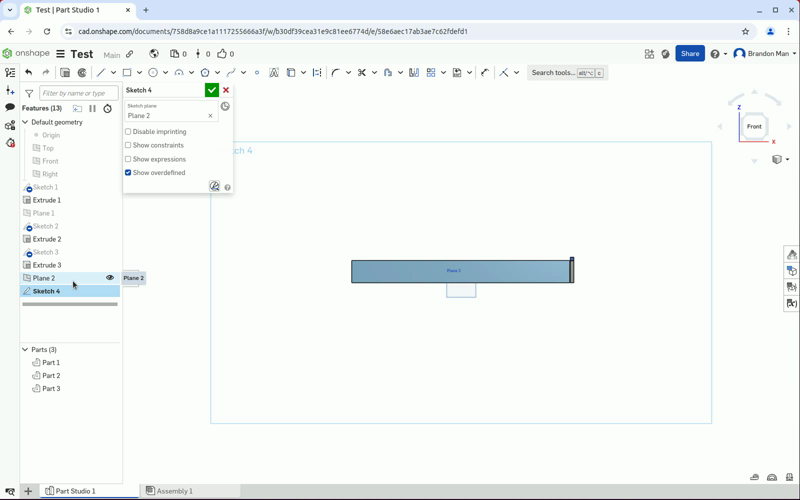
mouse_move(73, 352)
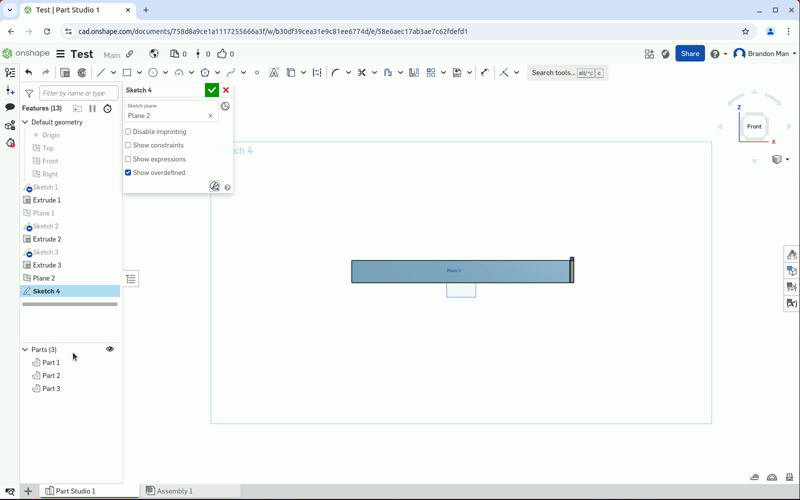
key(y)
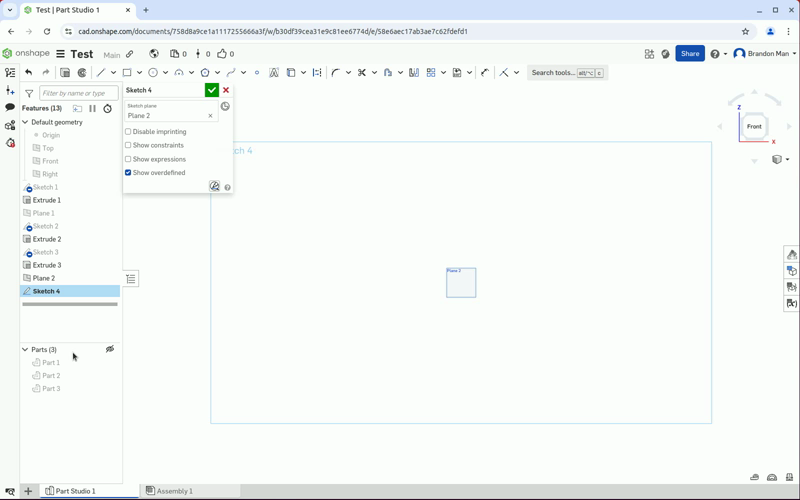
key(l)
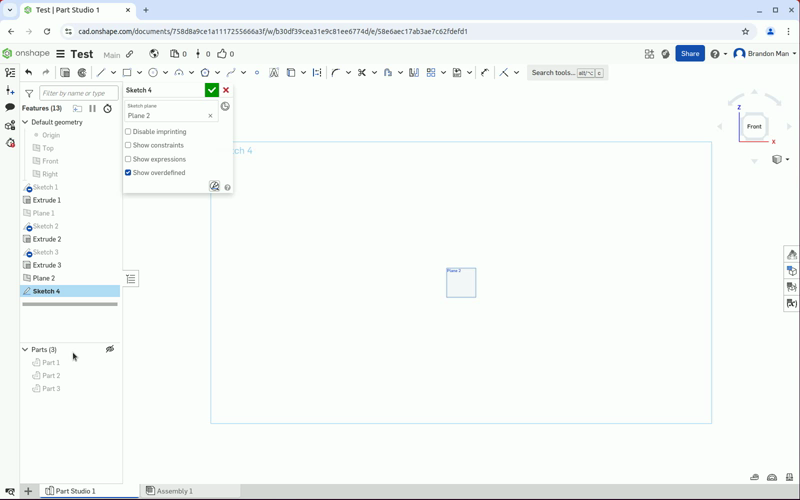
key_down(shift)
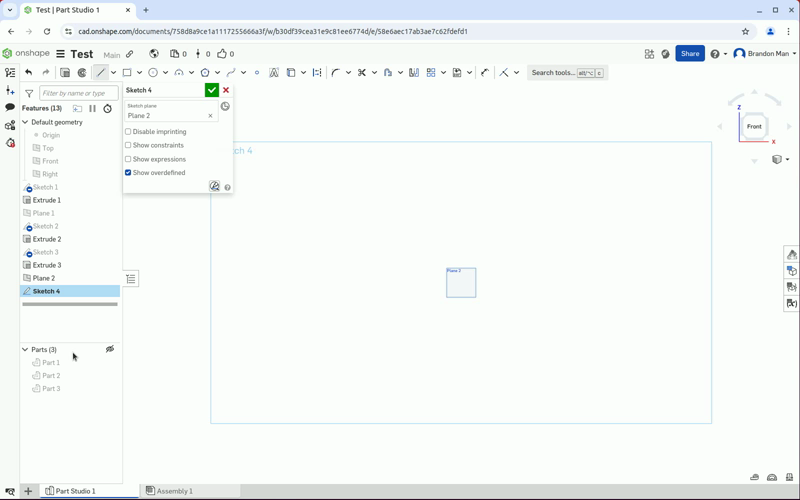
mouse_move(348, 282)
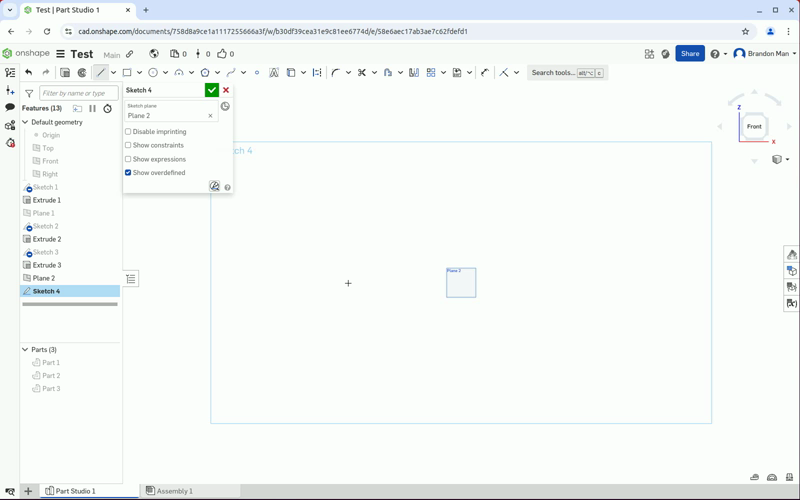
click(348, 282)
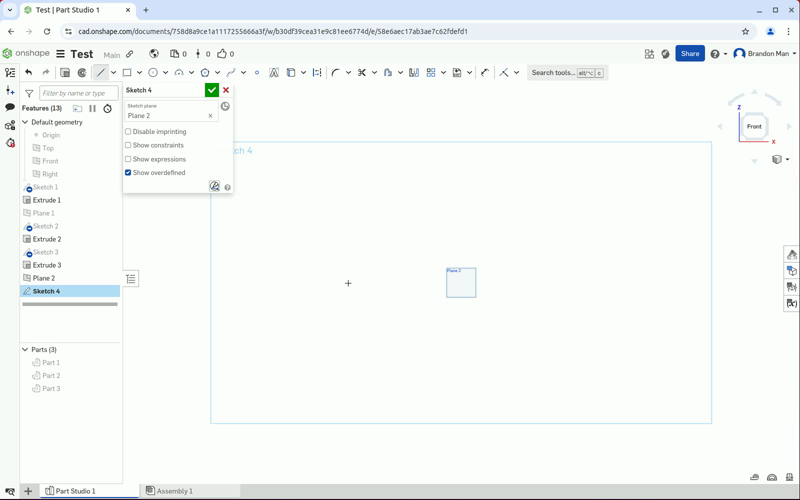
key_up(shift)
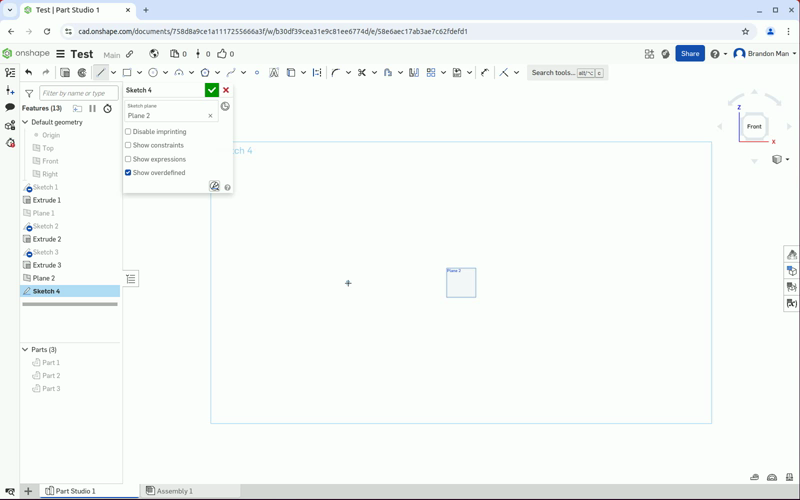
key_down(shift)
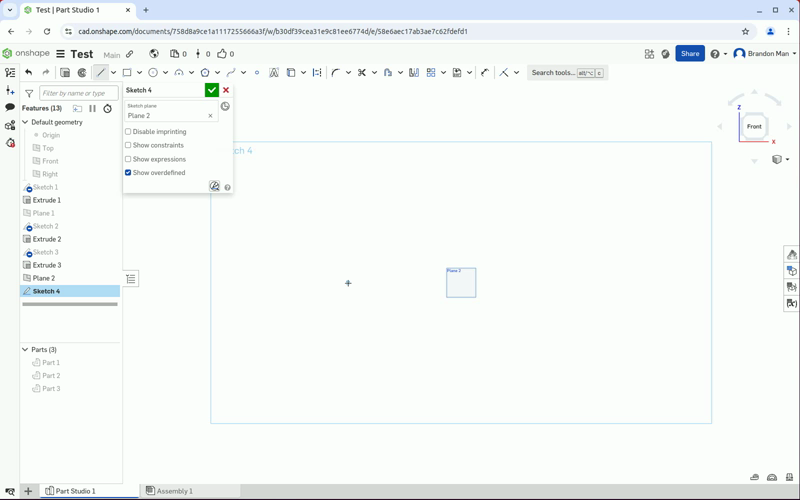
mouse_move(378, 282)
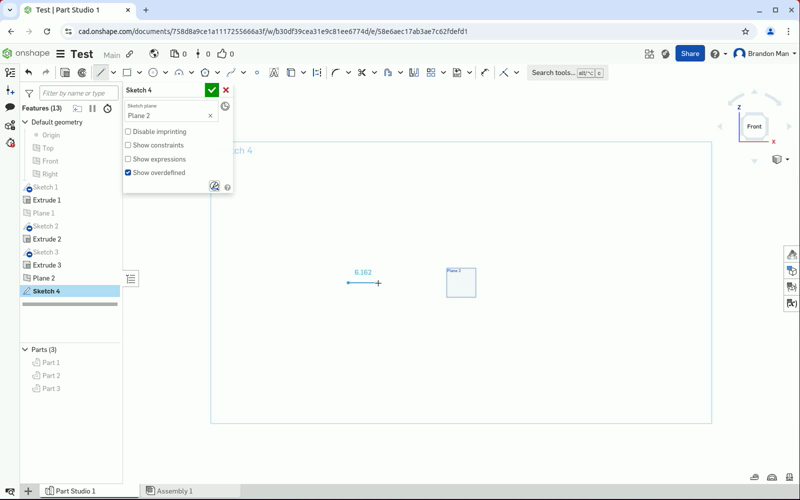
mouse_move(350, 282)
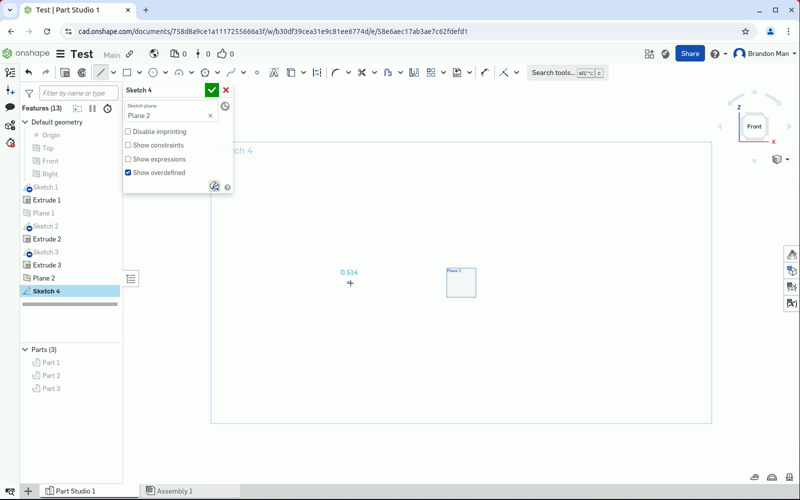
scroll(6)
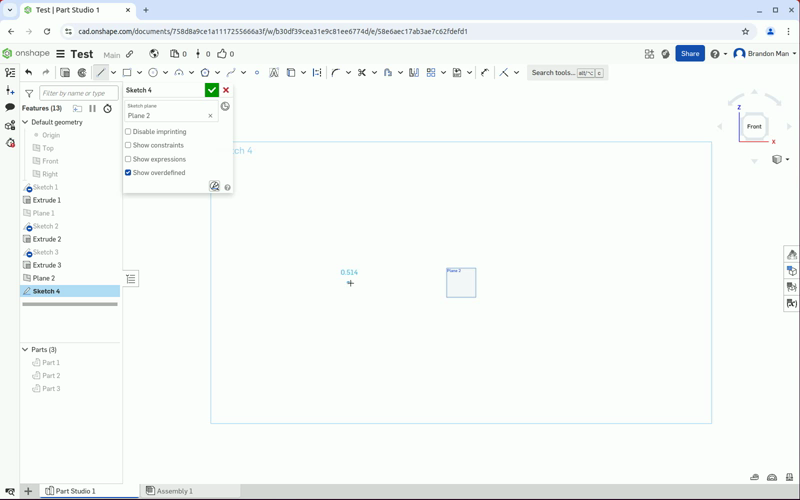
scroll(6)
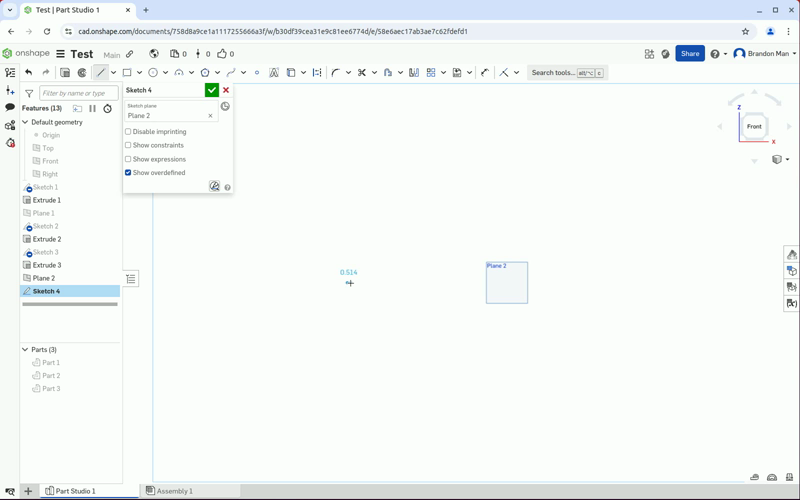
scroll(6)
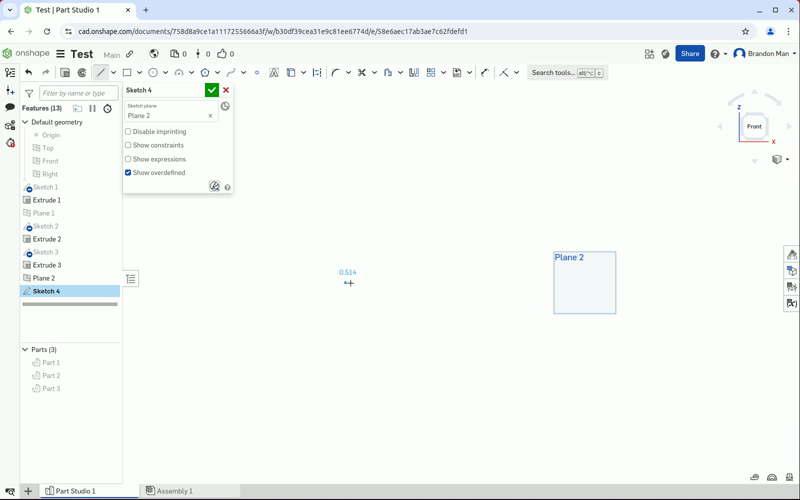
scroll(6)
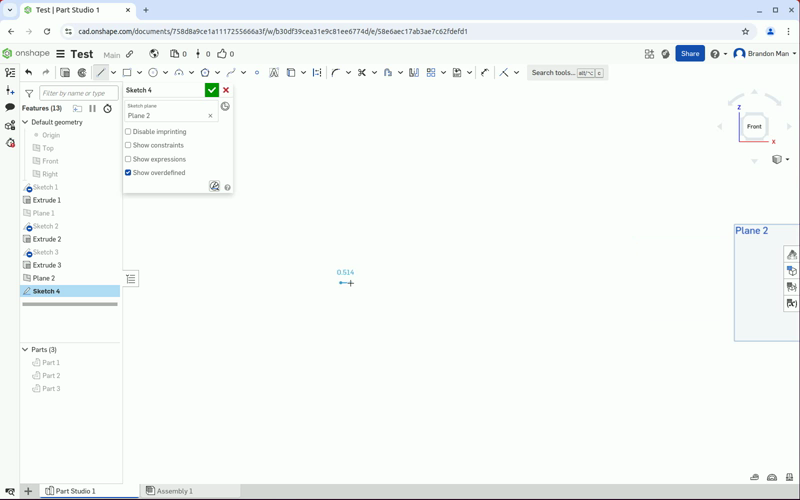
scroll(6)
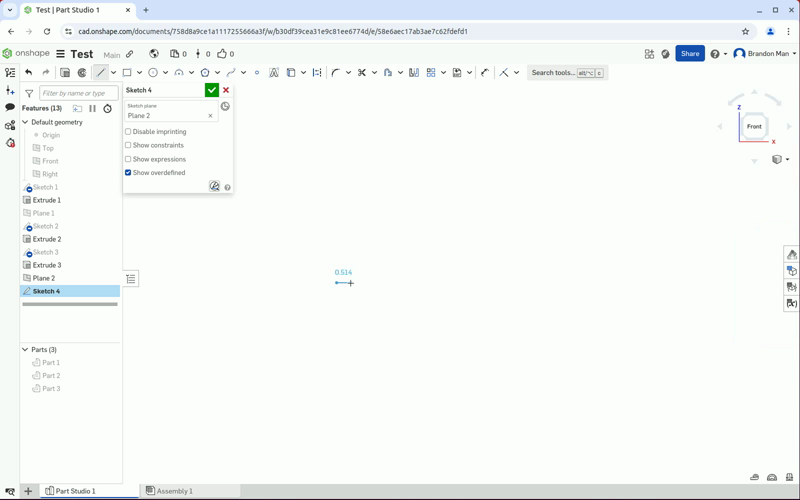
scroll(6)
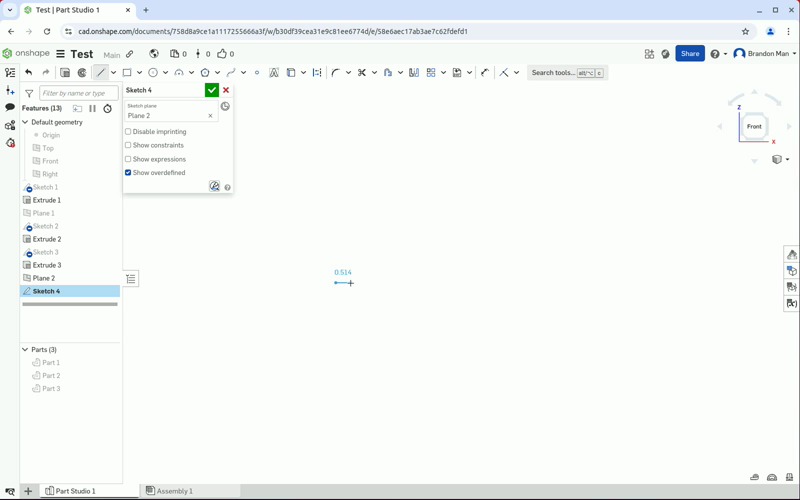
scroll(6)
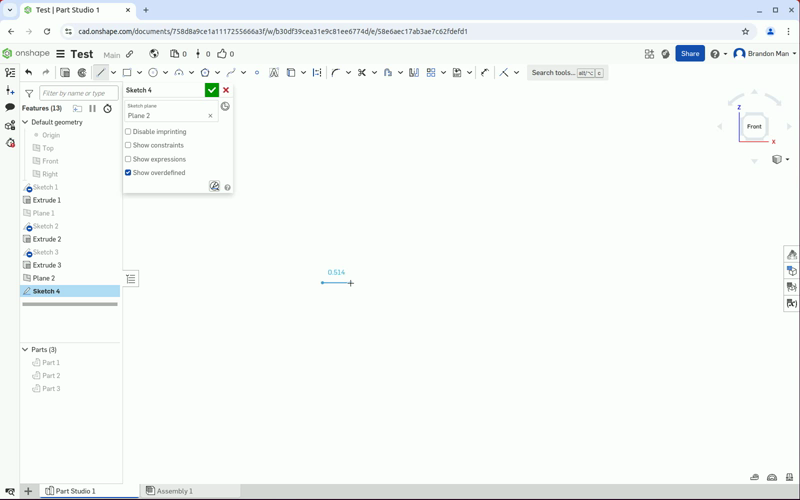
click(350, 282)
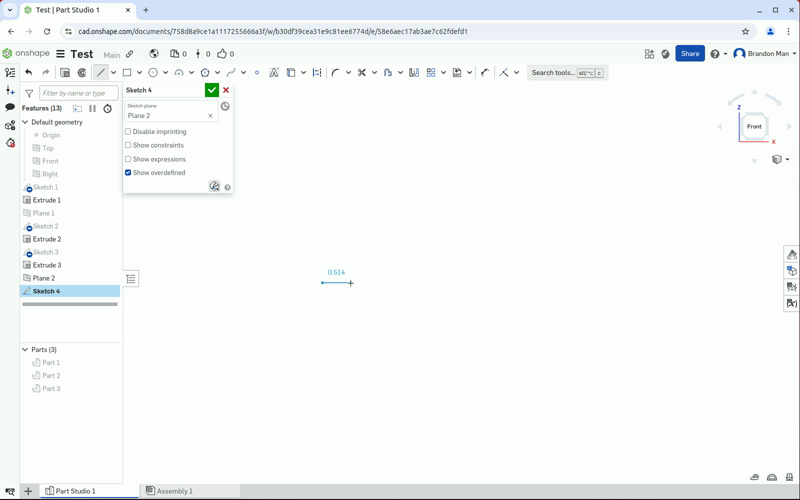
scroll(-6)
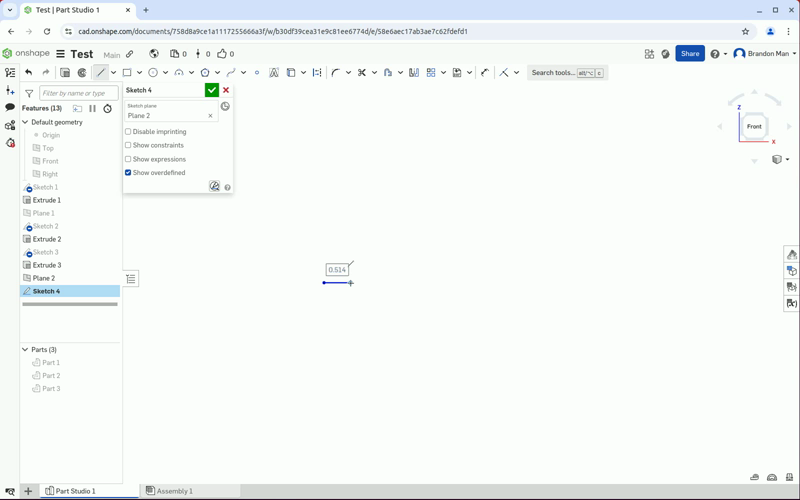
scroll(-6)
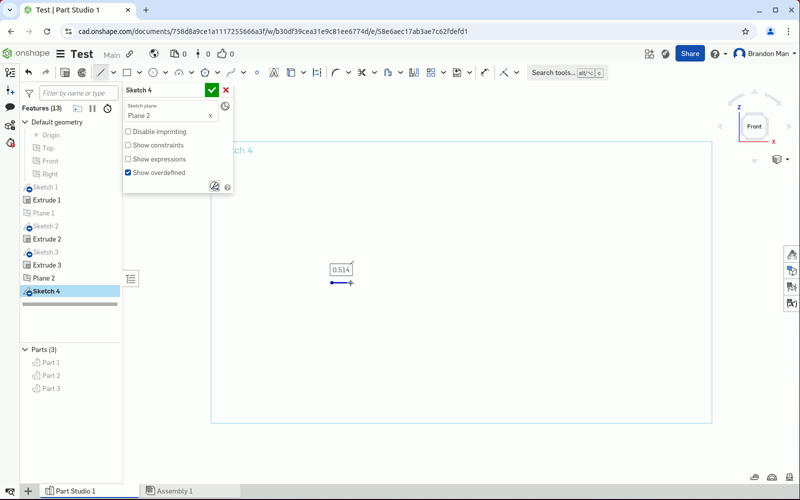
scroll(-6)
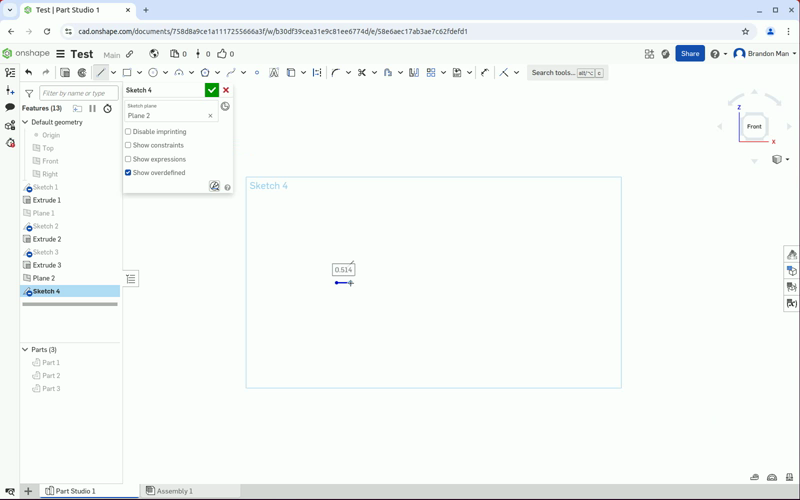
scroll(-6)
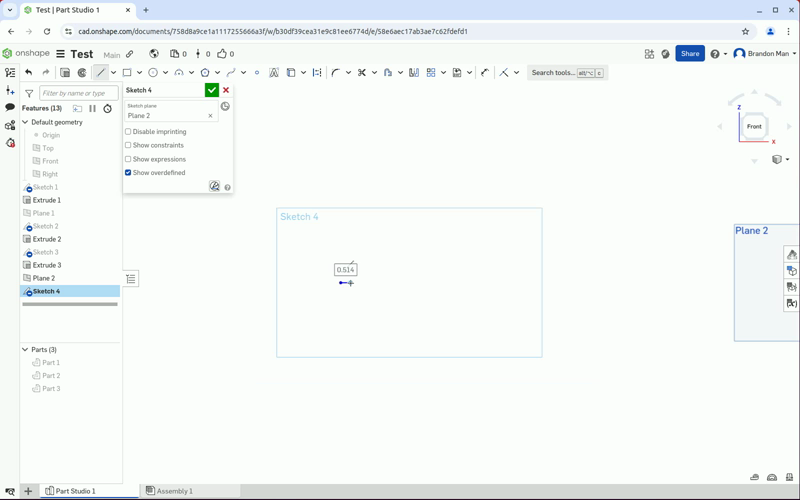
scroll(-6)
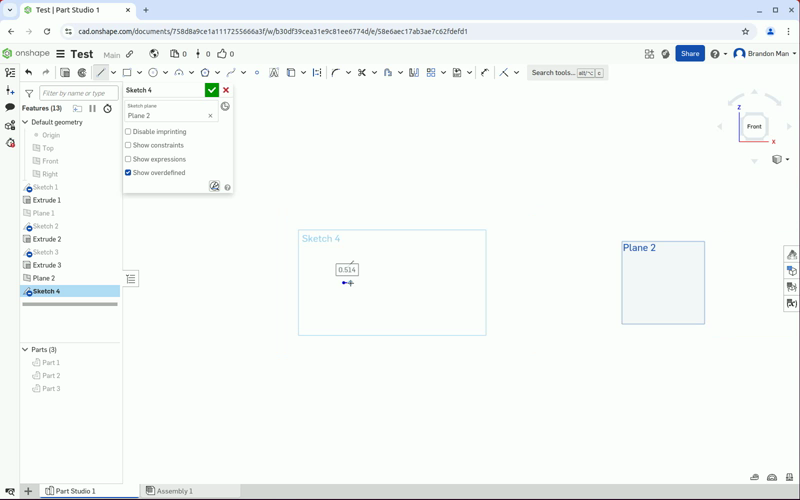
scroll(-6)
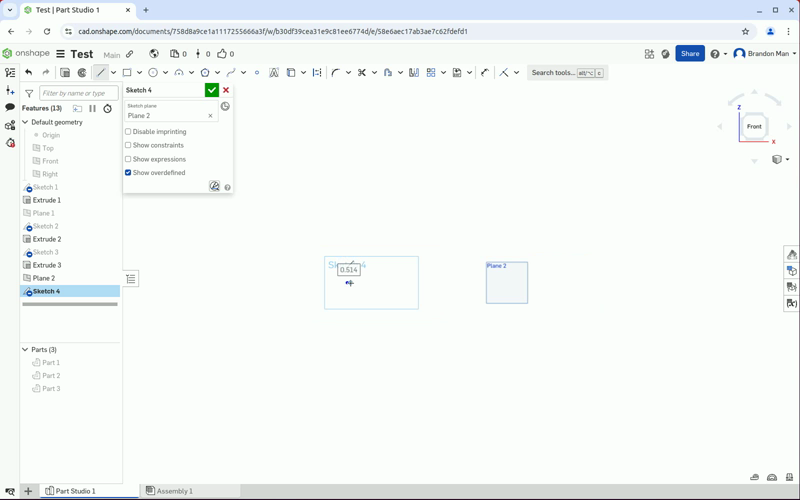
scroll(-6)
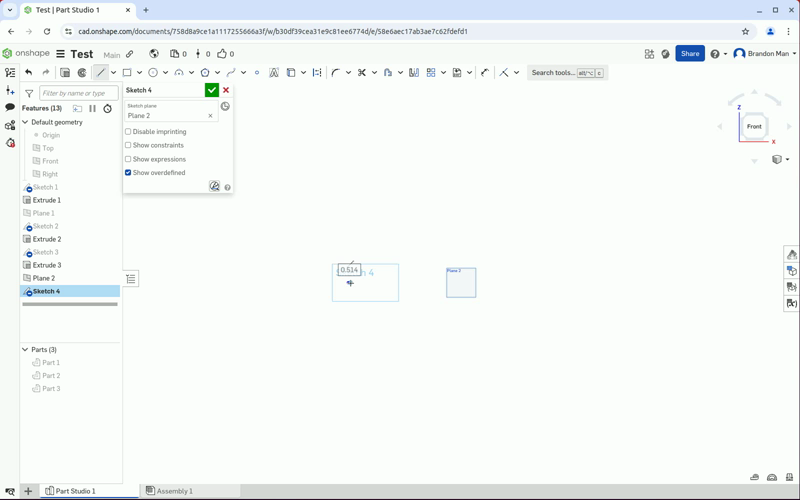
key_up(shift)
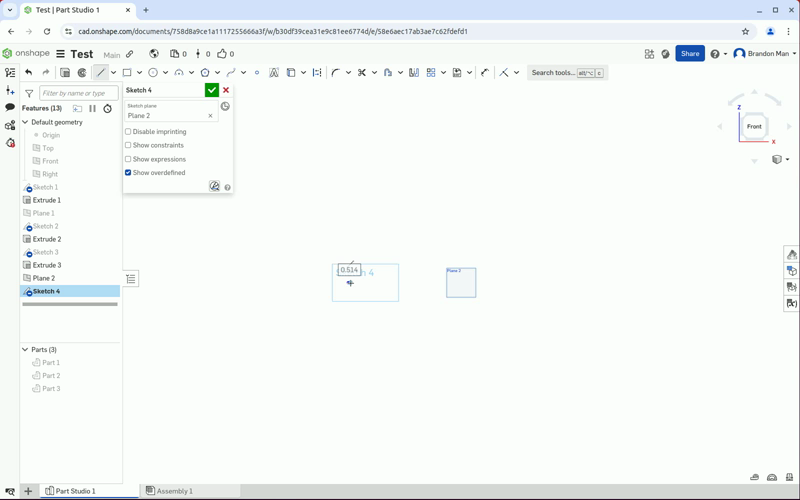
key_down(shift)
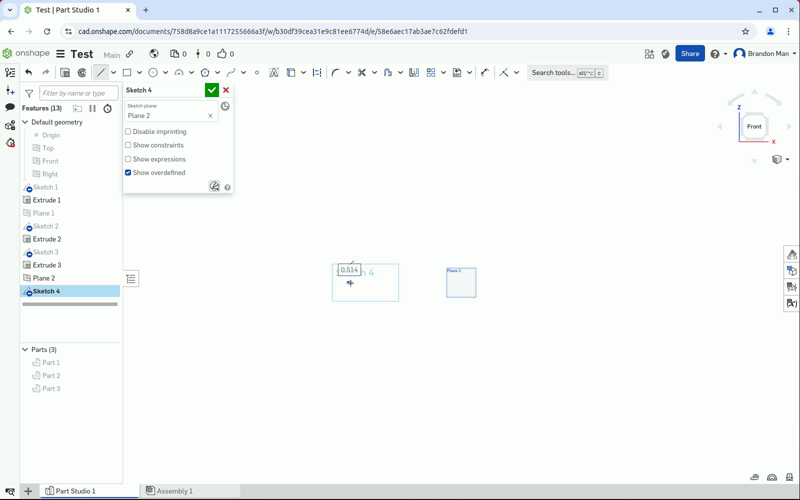
mouse_move(380, 282)
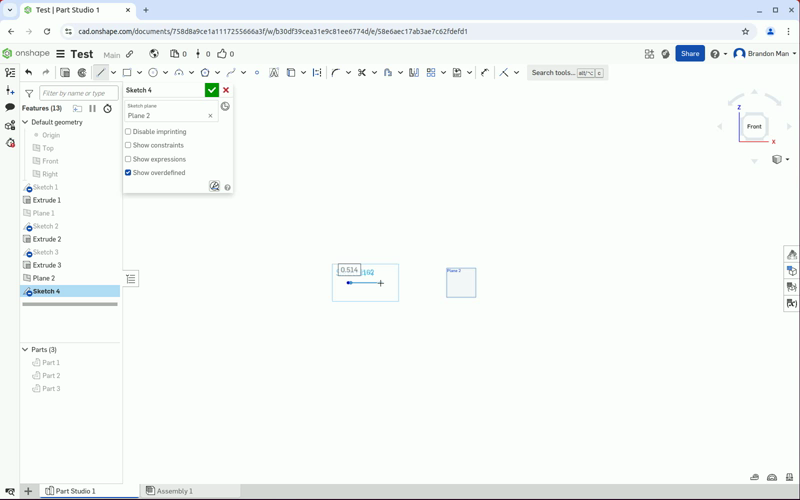
mouse_move(350, 259)
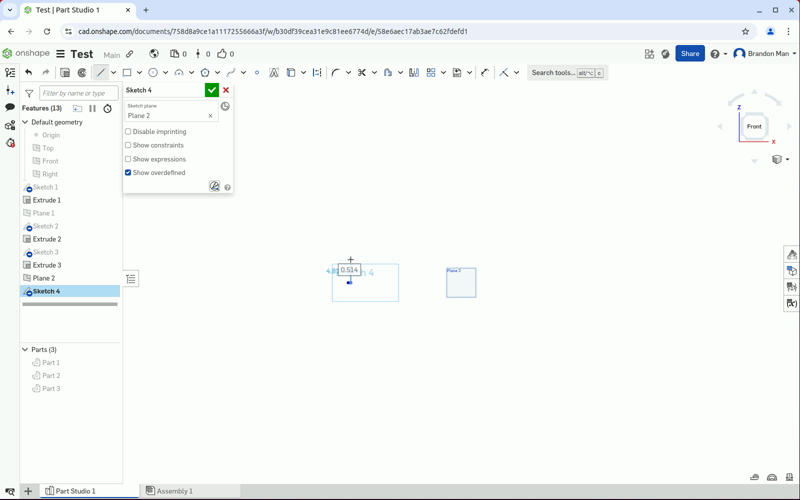
click(350, 259)
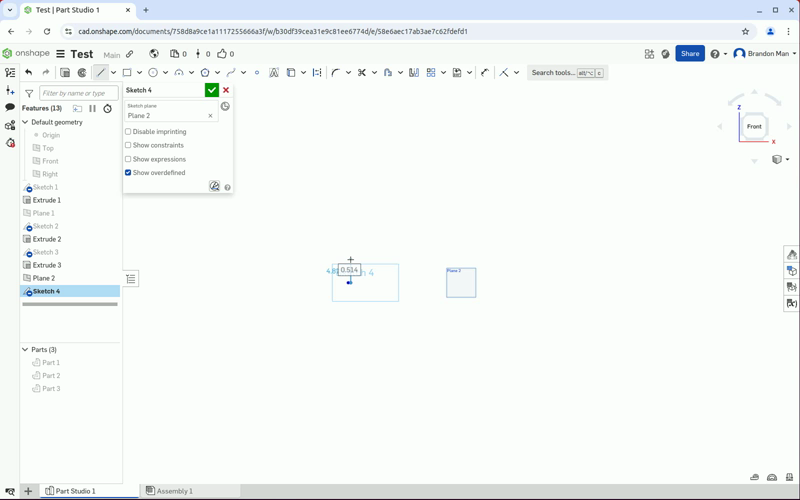
key_up(shift)
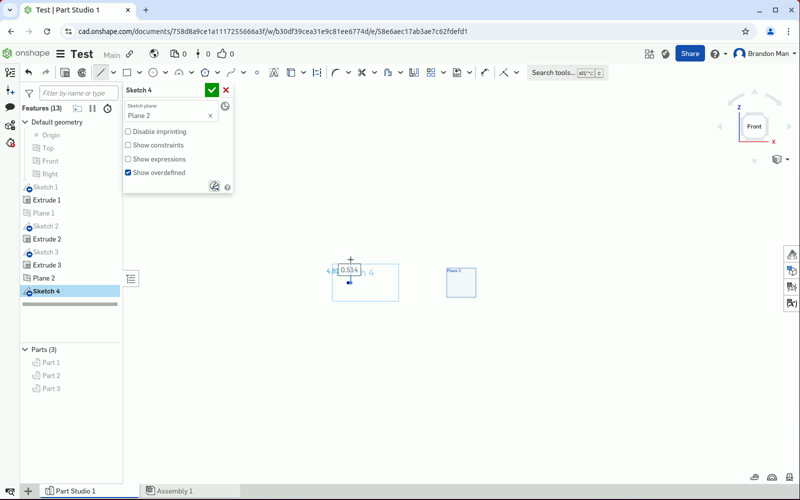
key_down(shift)
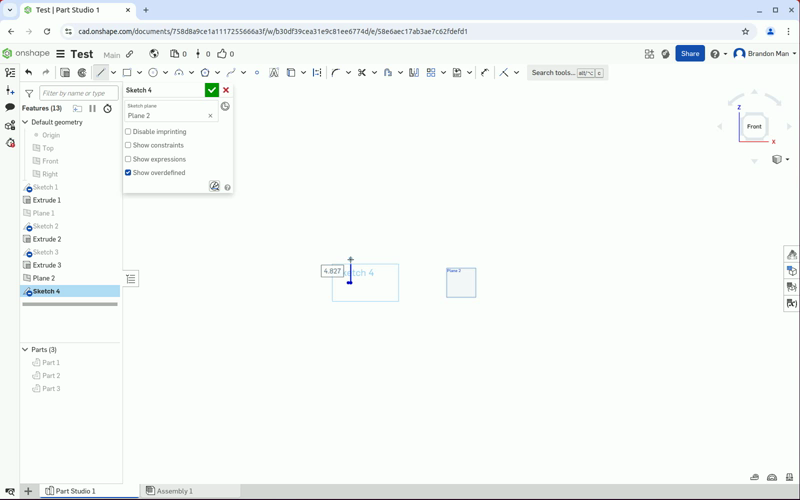
mouse_move(569, 259)
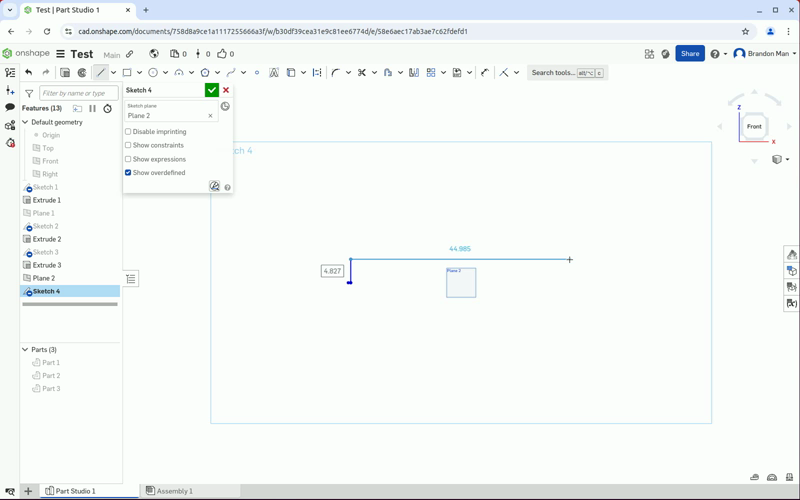
click(569, 259)
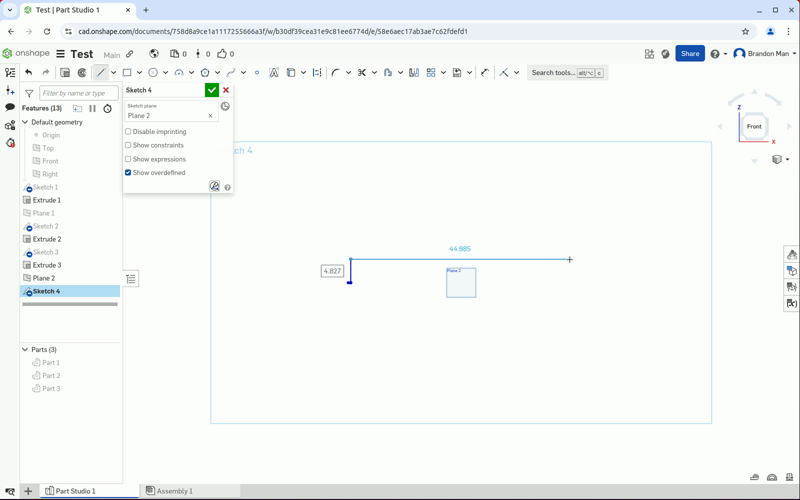
key_up(shift)
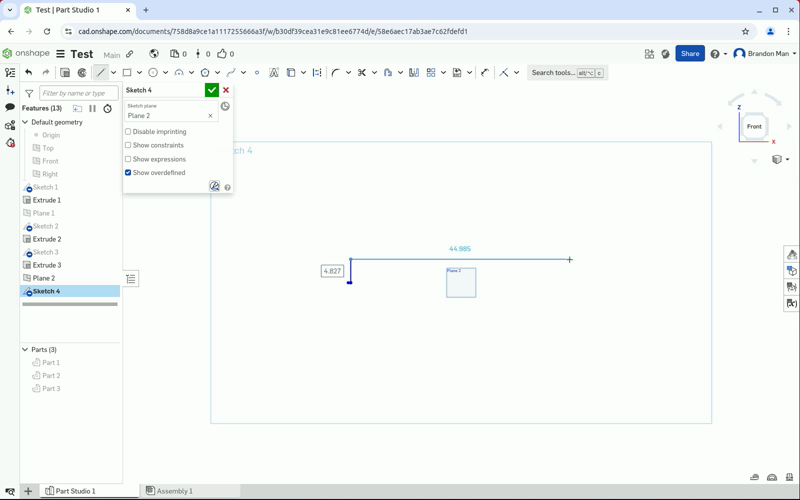
key_down(shift)
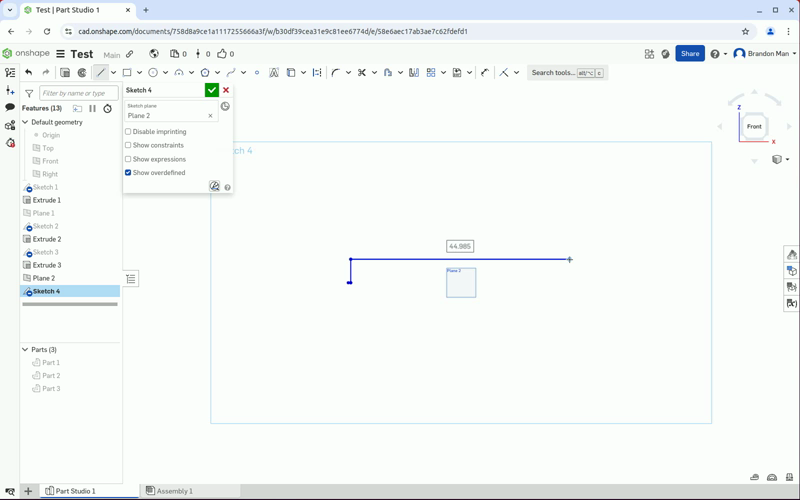
mouse_move(589, 259)
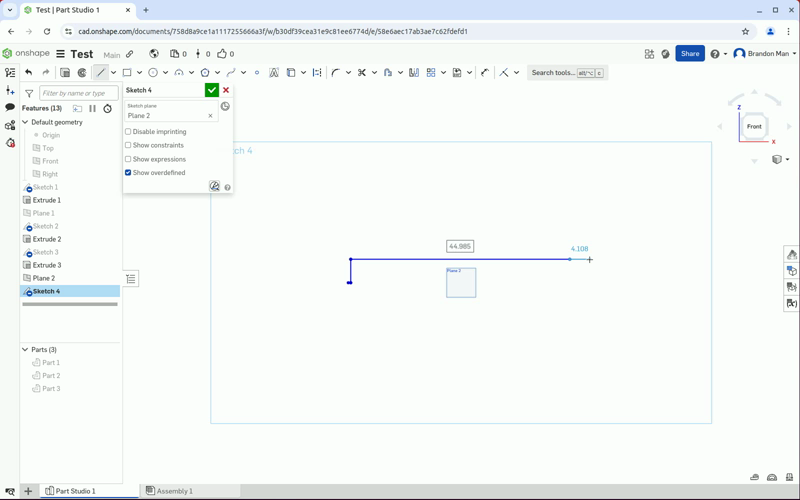
mouse_move(569, 282)
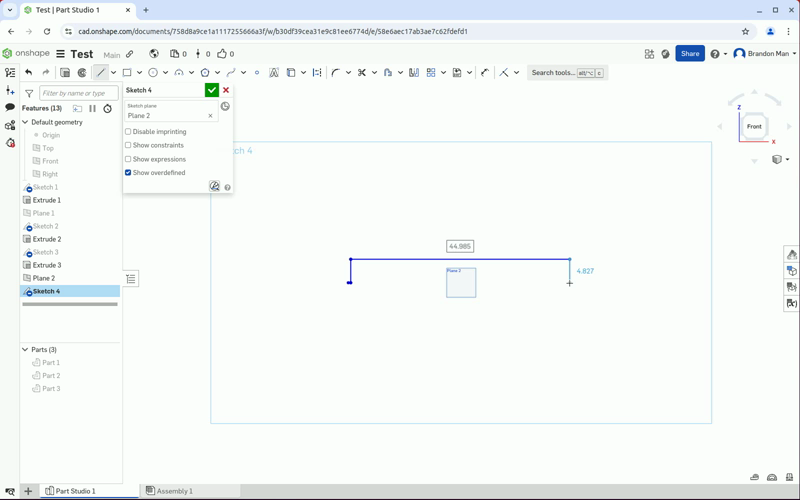
click(569, 282)
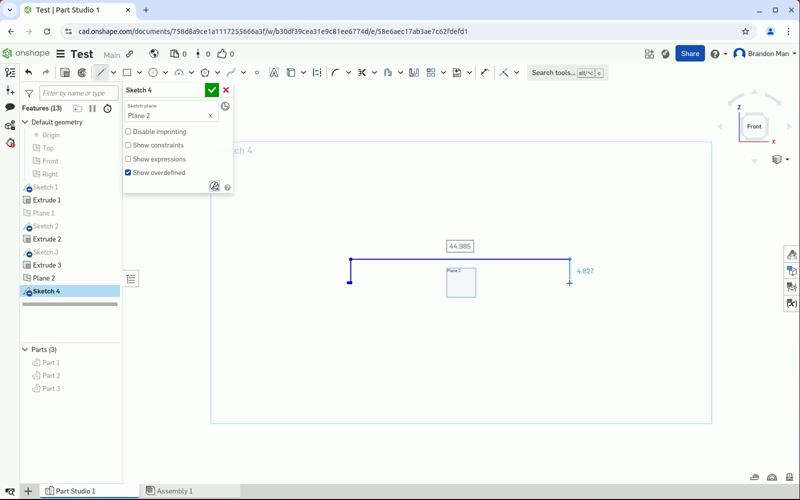
key_up(shift)
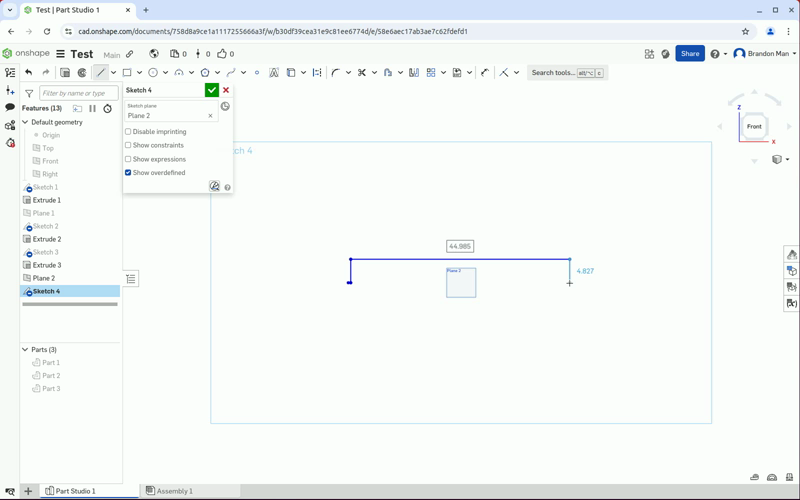
key_down(shift)
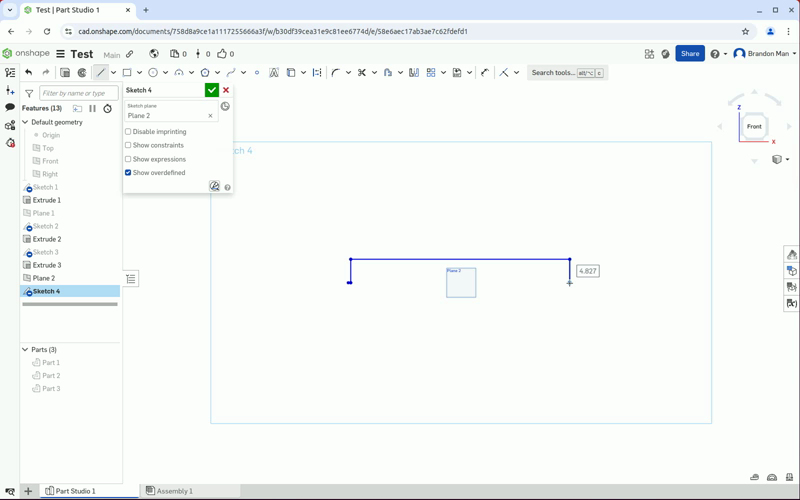
mouse_move(589, 282)
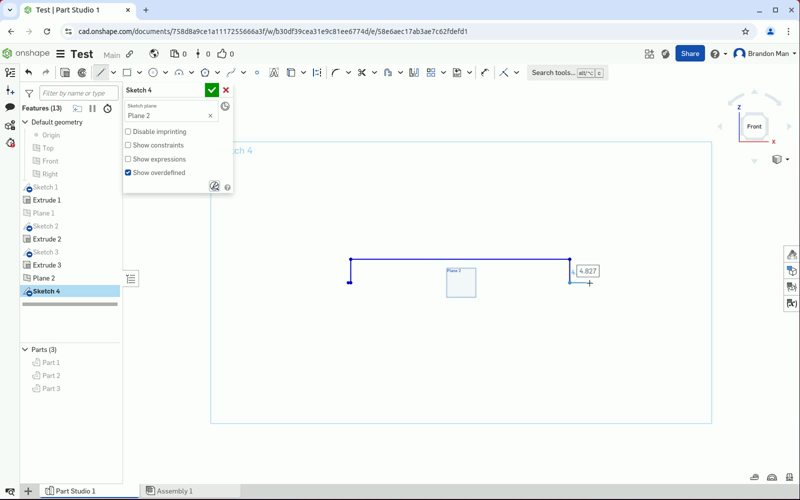
mouse_move(572, 282)
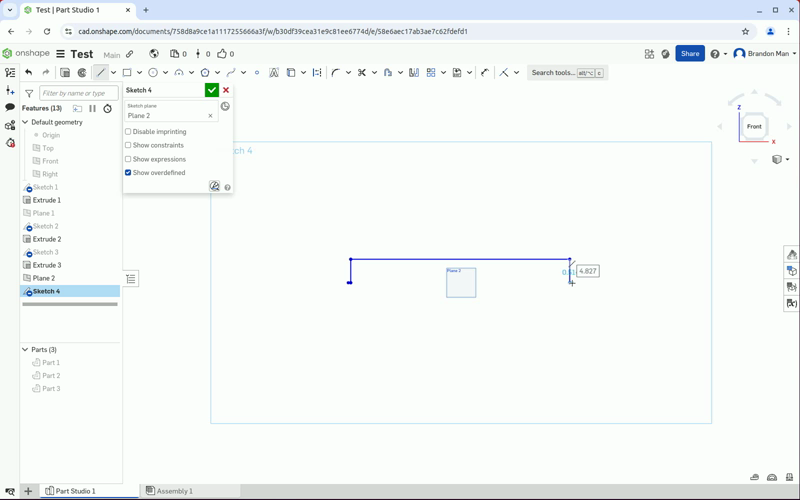
scroll(6)
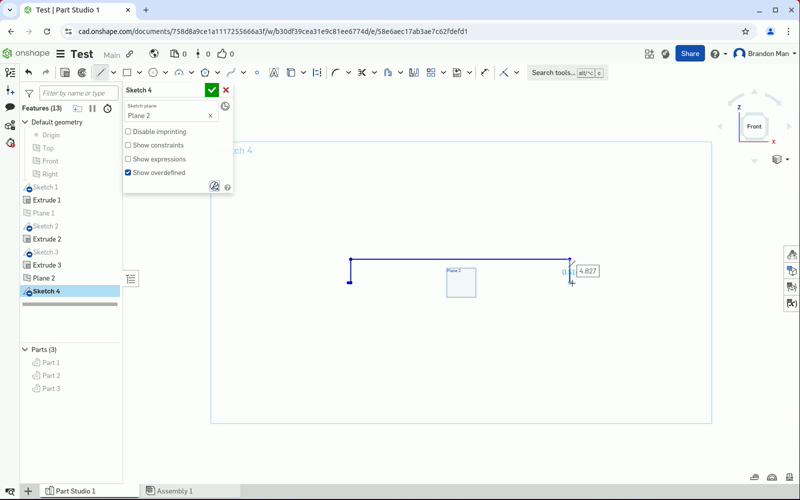
scroll(6)
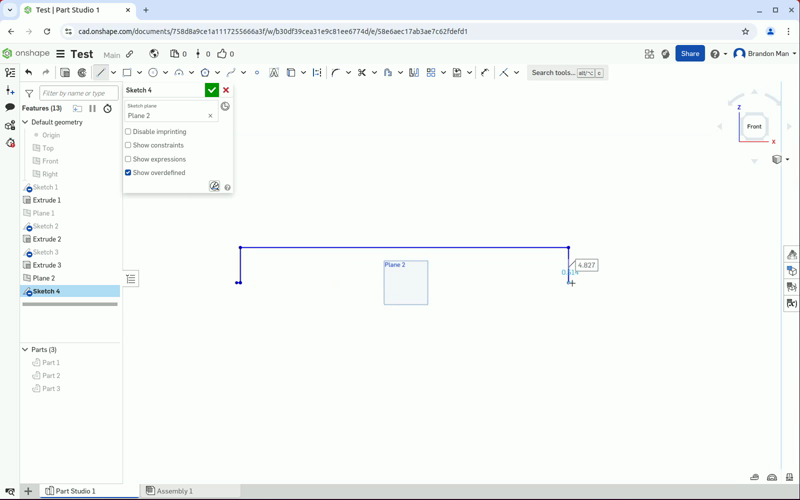
scroll(6)
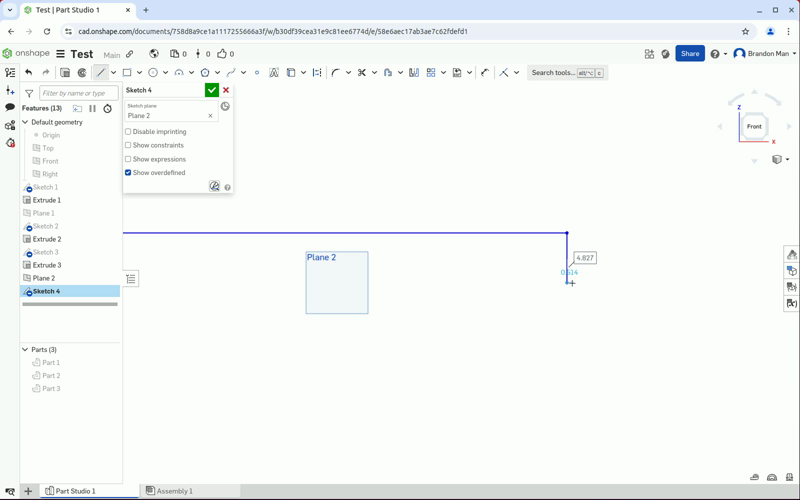
scroll(6)
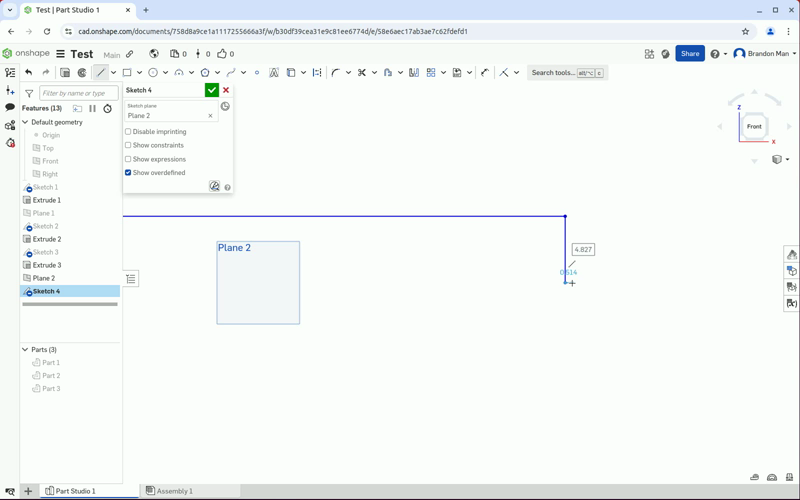
scroll(6)
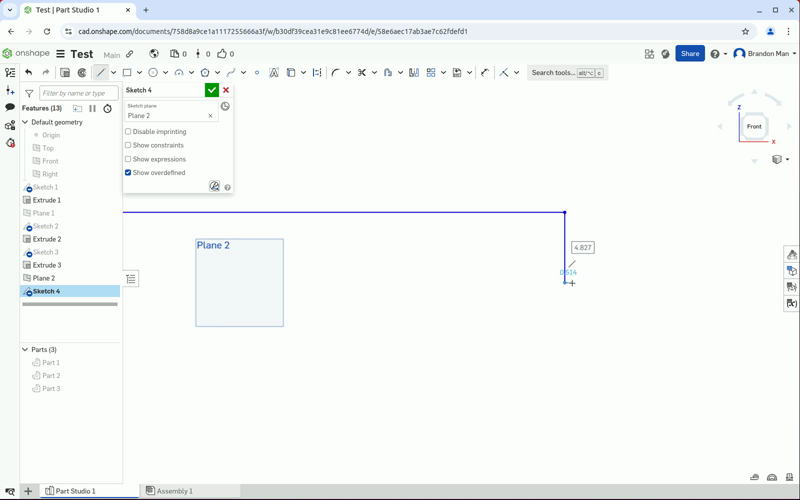
scroll(6)
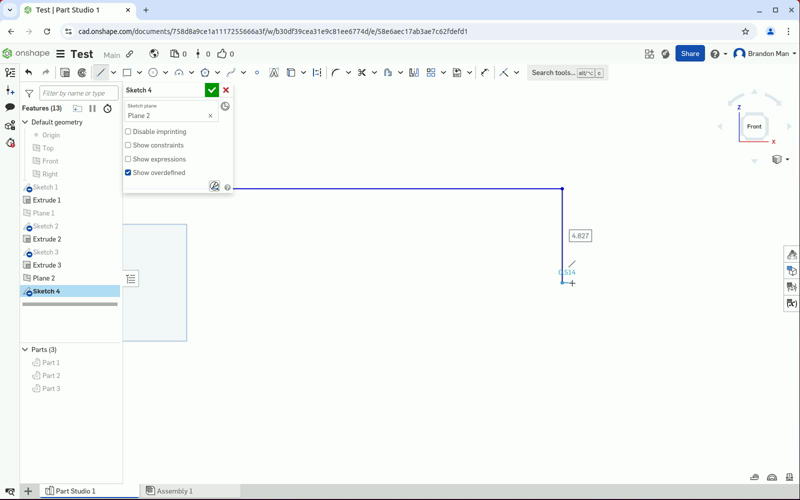
scroll(6)
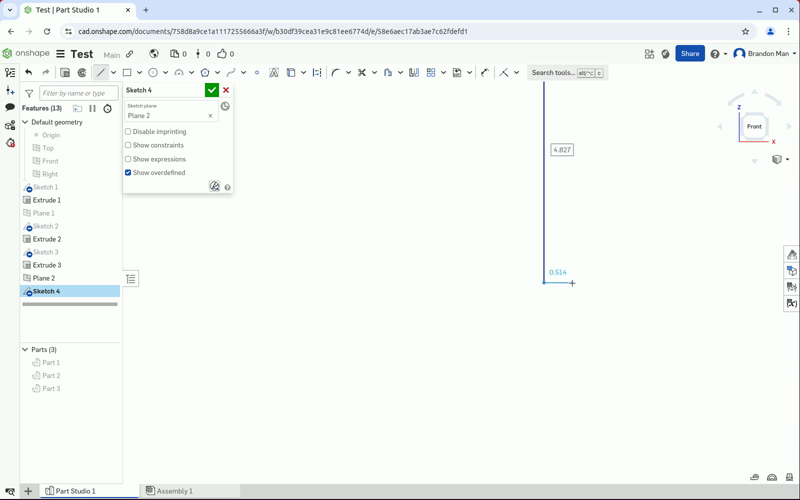
click(572, 282)
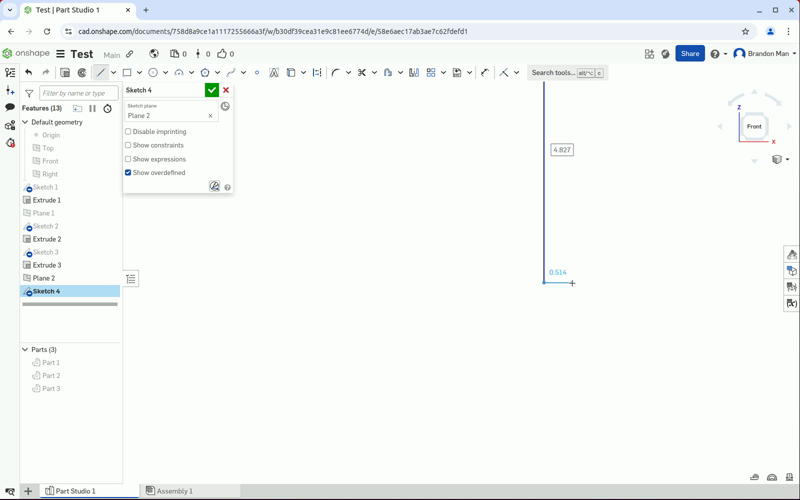
scroll(-6)
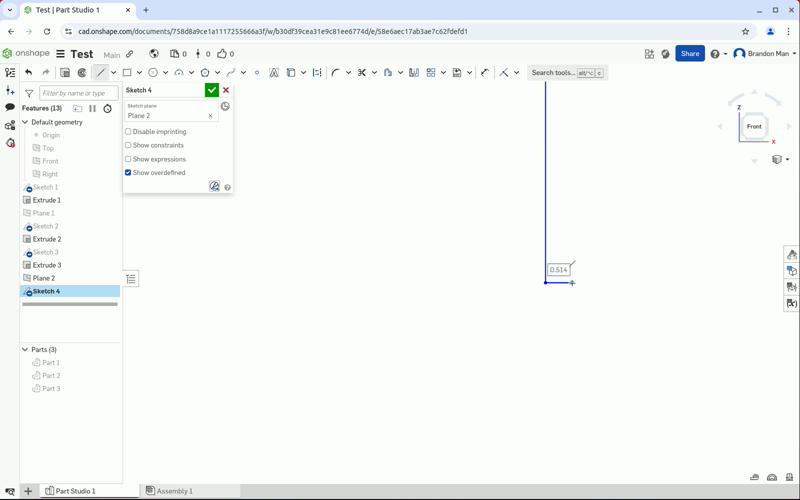
scroll(-6)
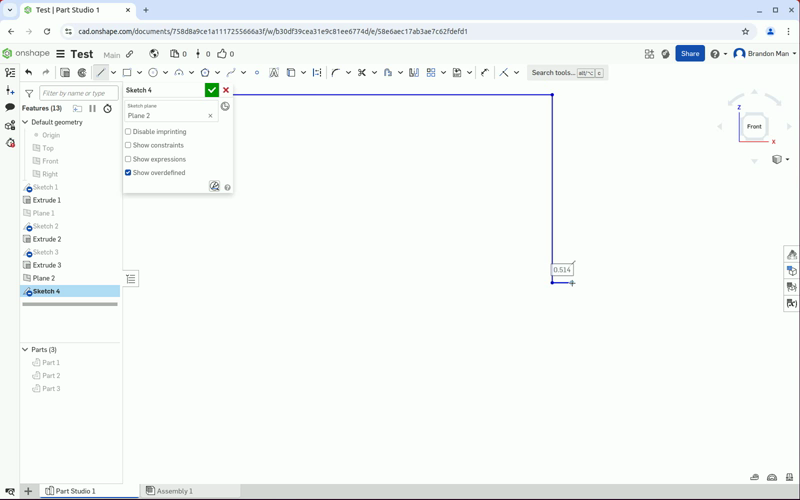
scroll(-6)
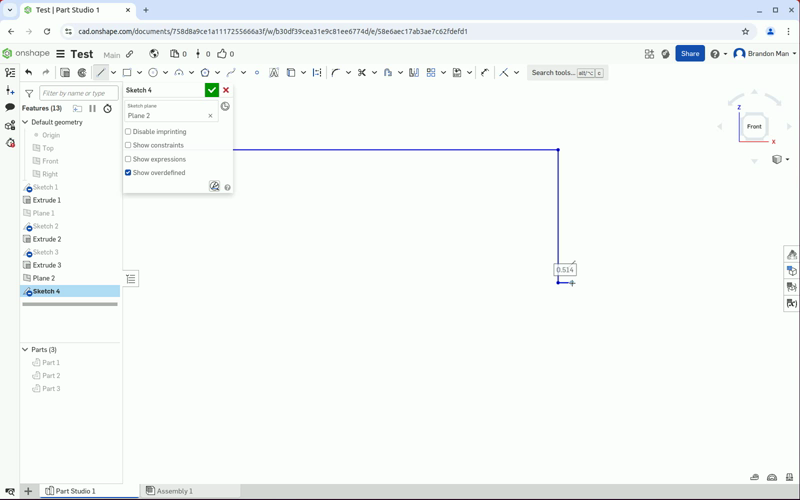
scroll(-6)
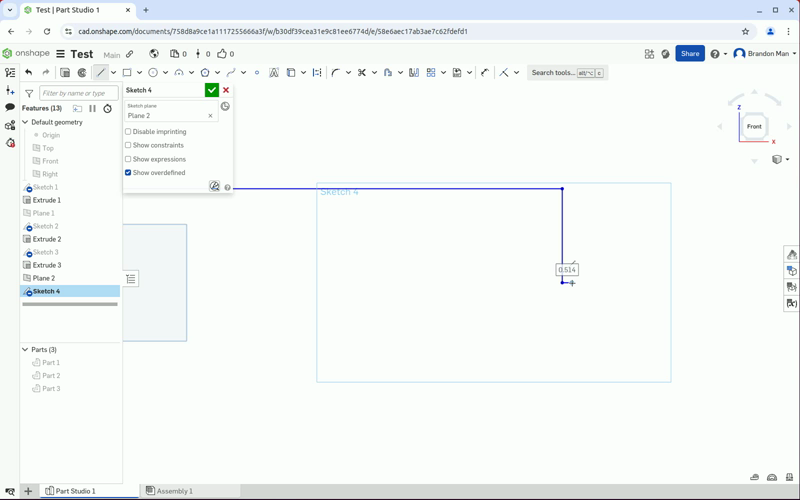
scroll(-6)
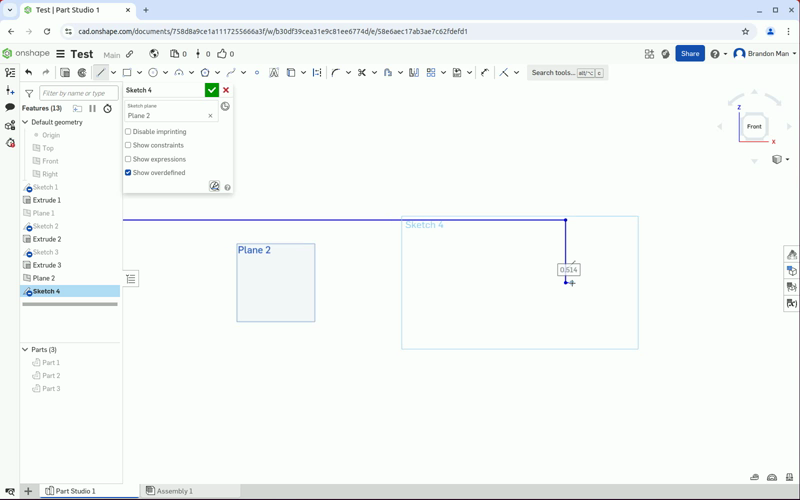
scroll(-6)
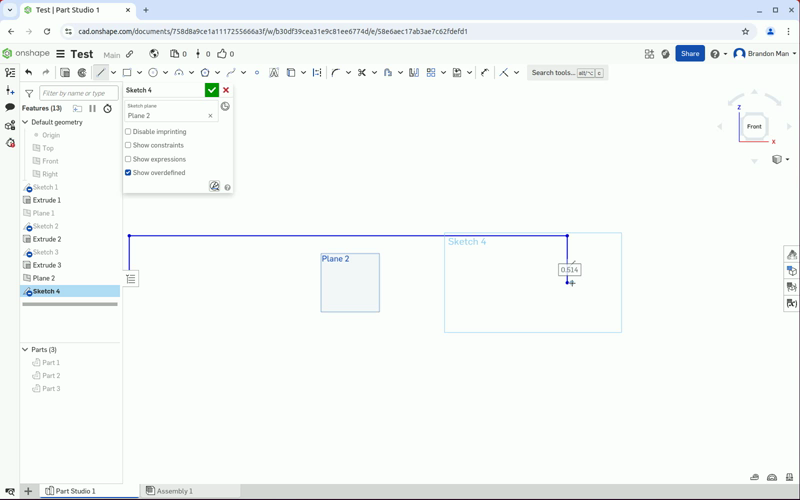
scroll(-6)
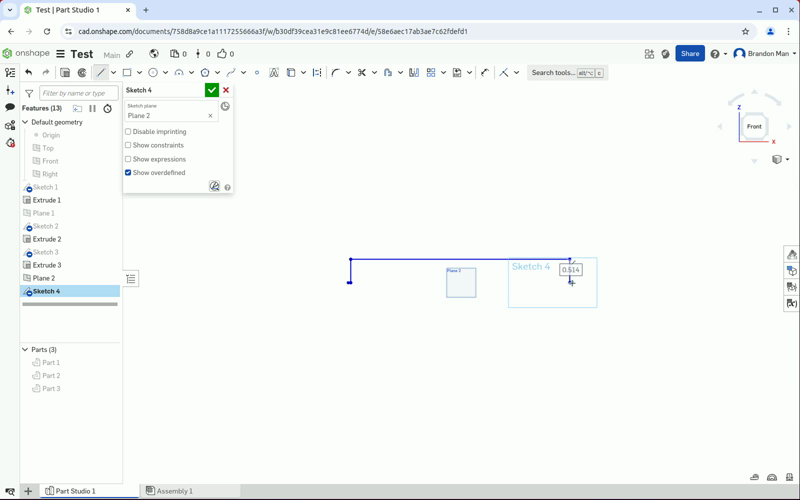
key_up(shift)
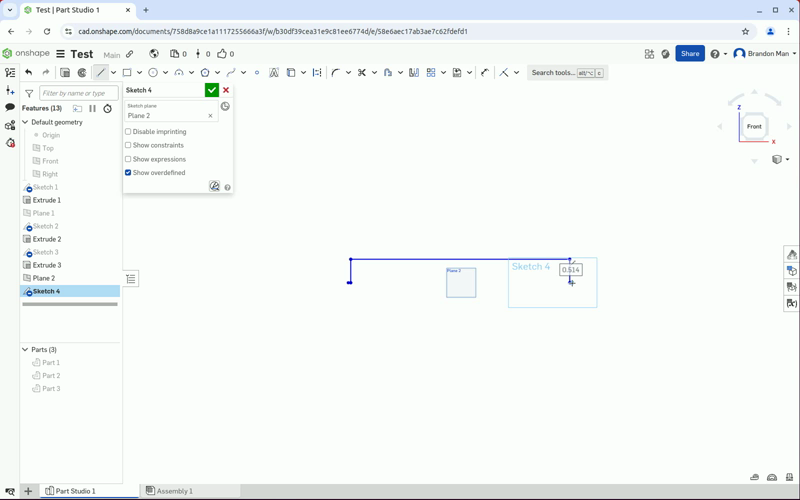
key_down(shift)
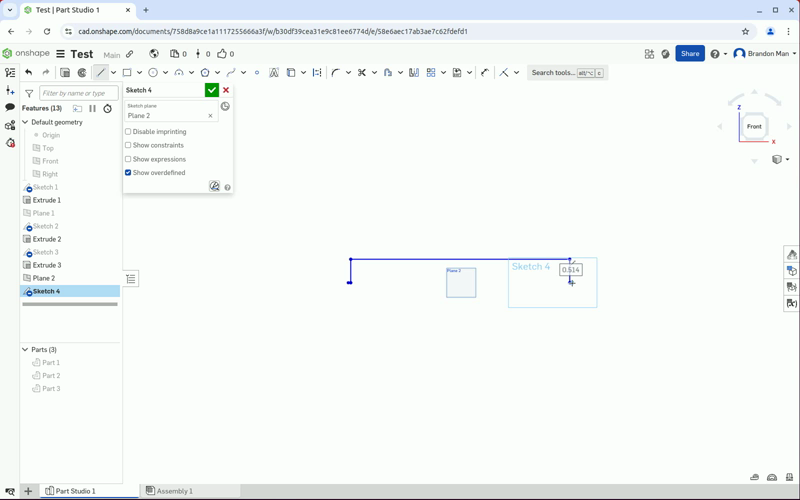
mouse_move(589, 282)
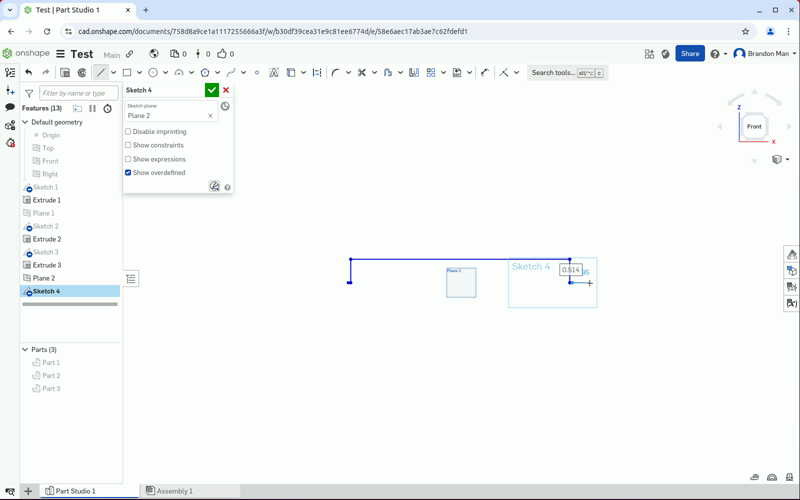
mouse_move(572, 257)
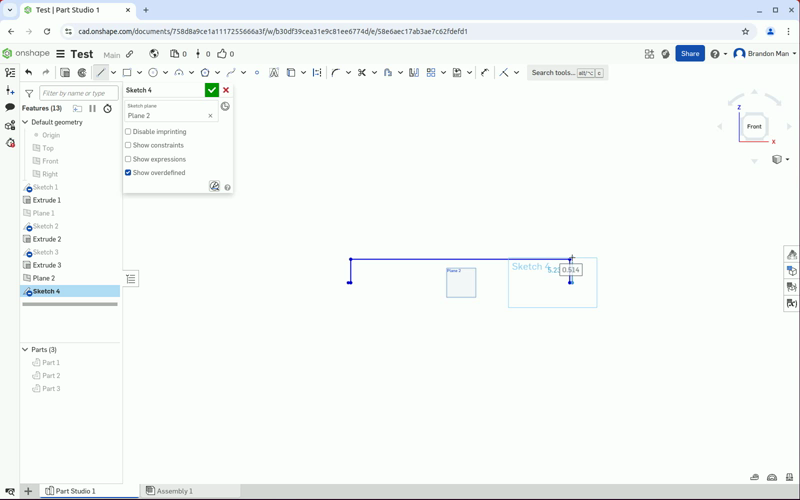
scroll(6)
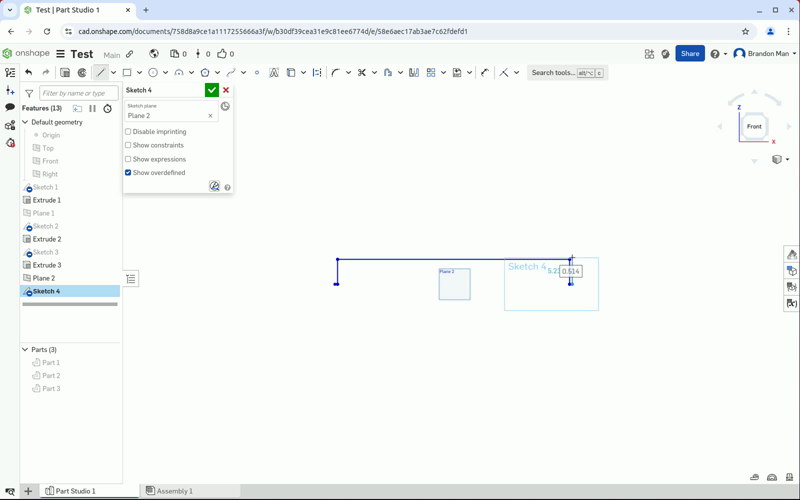
scroll(6)
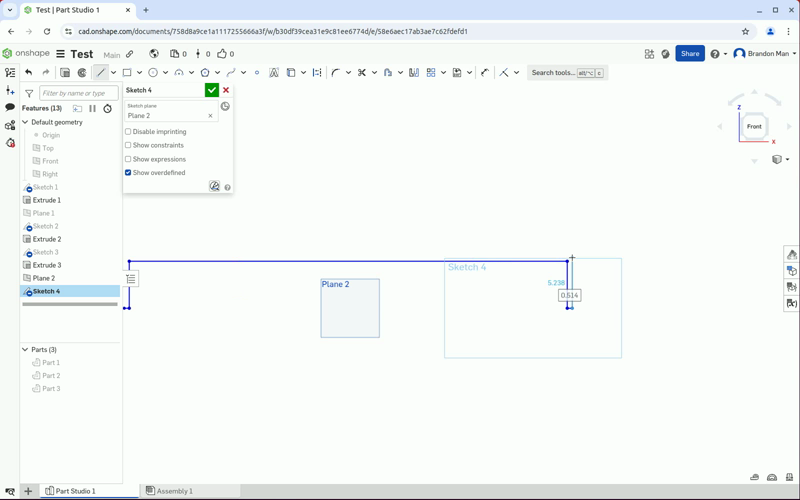
scroll(6)
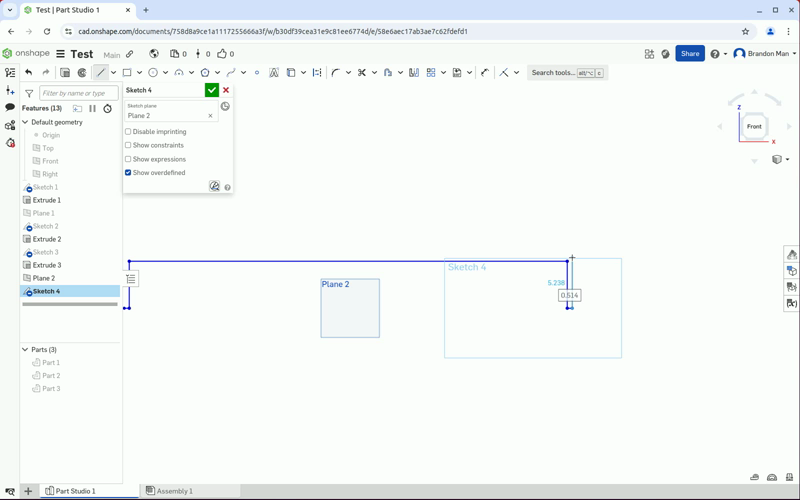
scroll(6)
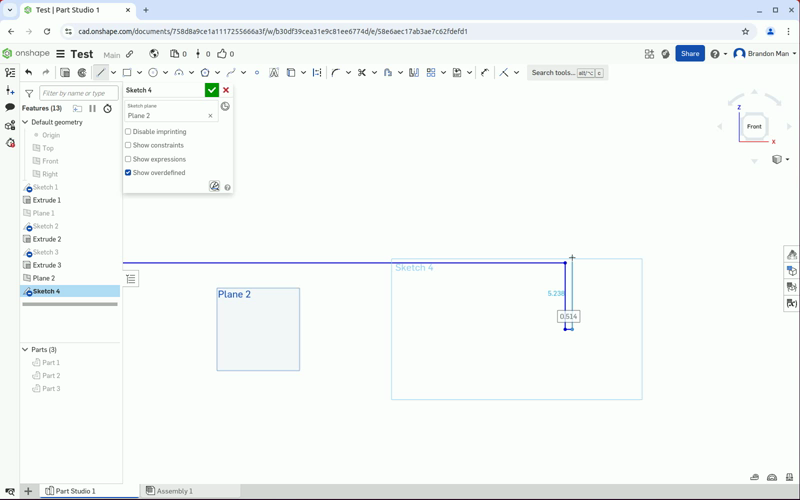
scroll(6)
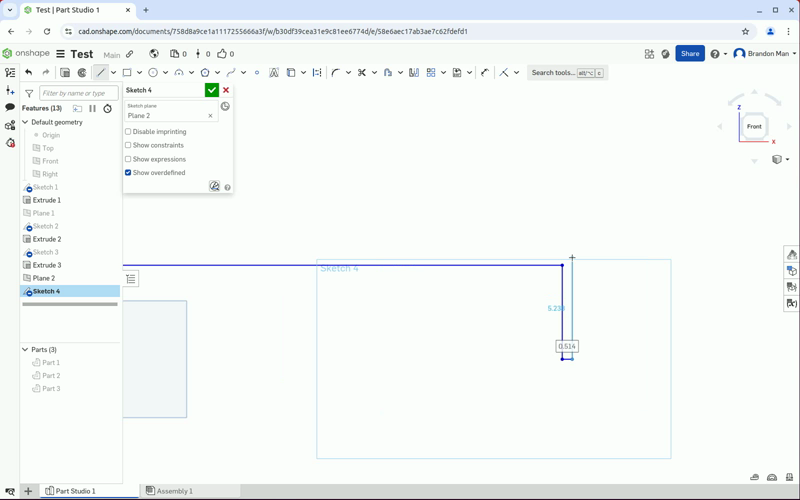
scroll(6)
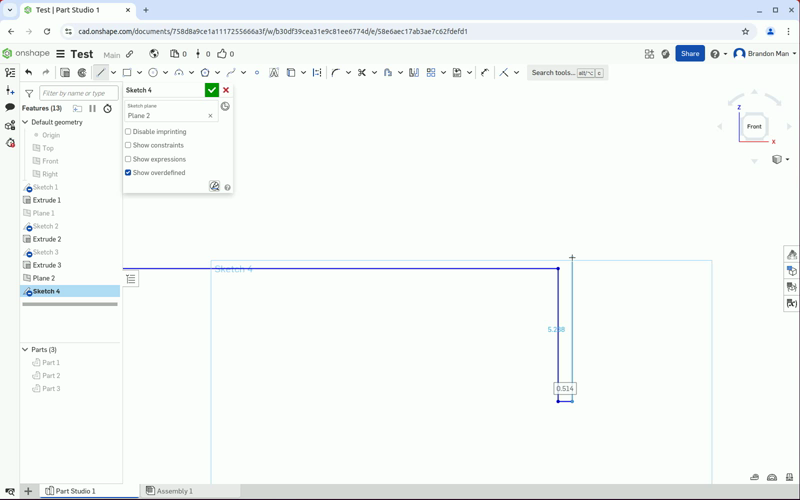
scroll(6)
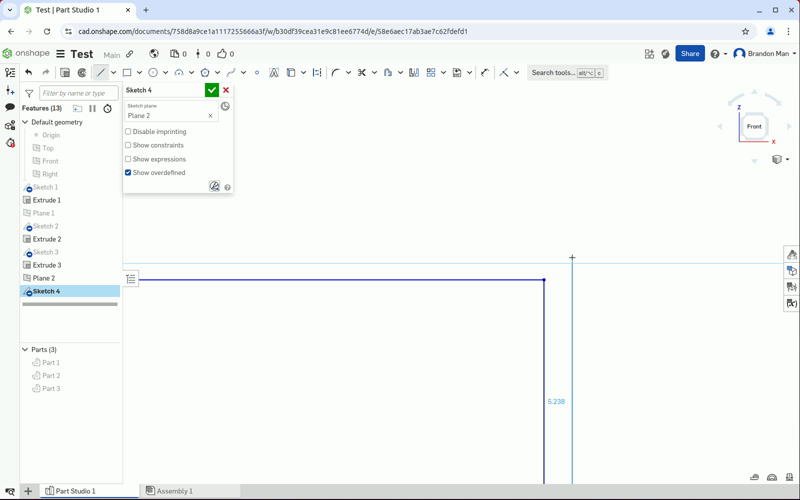
click(572, 257)
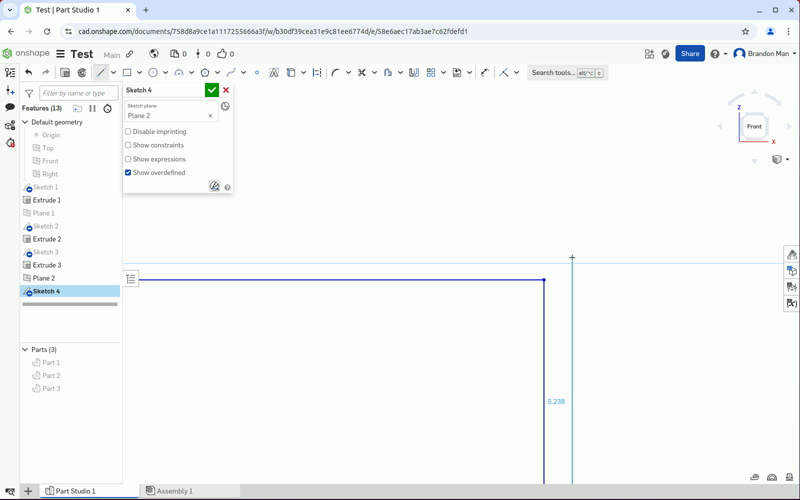
scroll(-6)
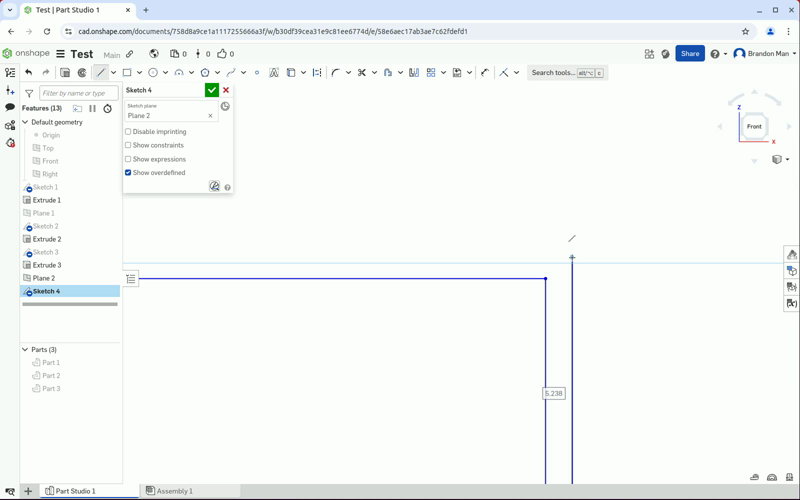
scroll(-6)
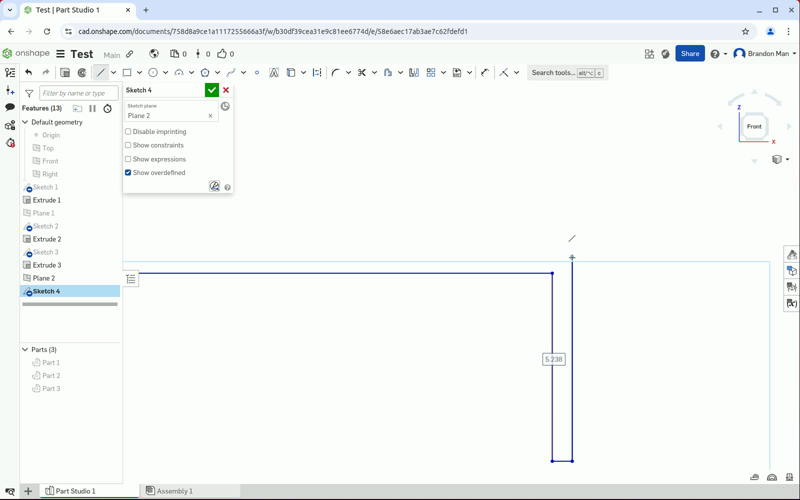
scroll(-6)
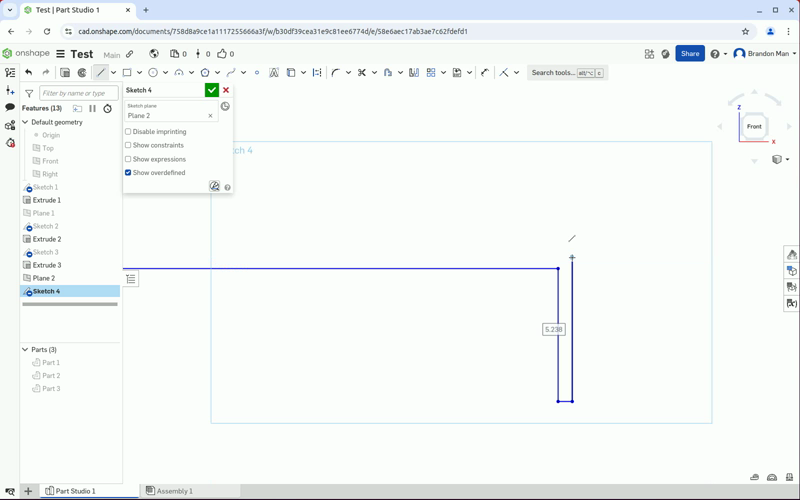
scroll(-6)
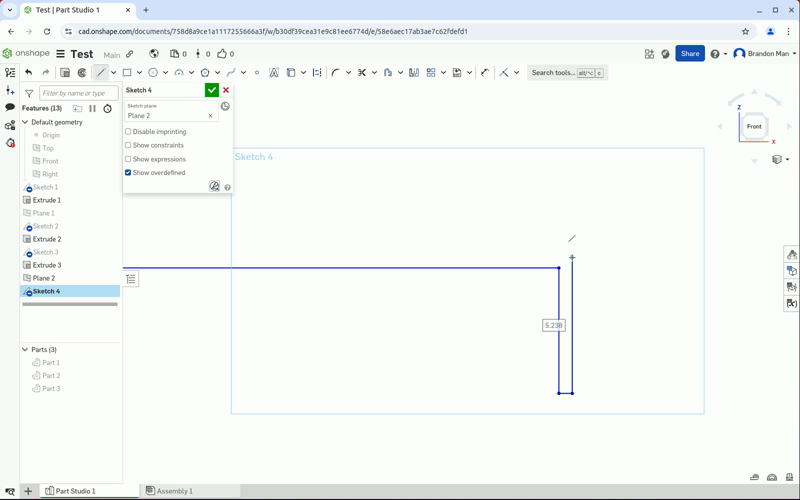
scroll(-6)
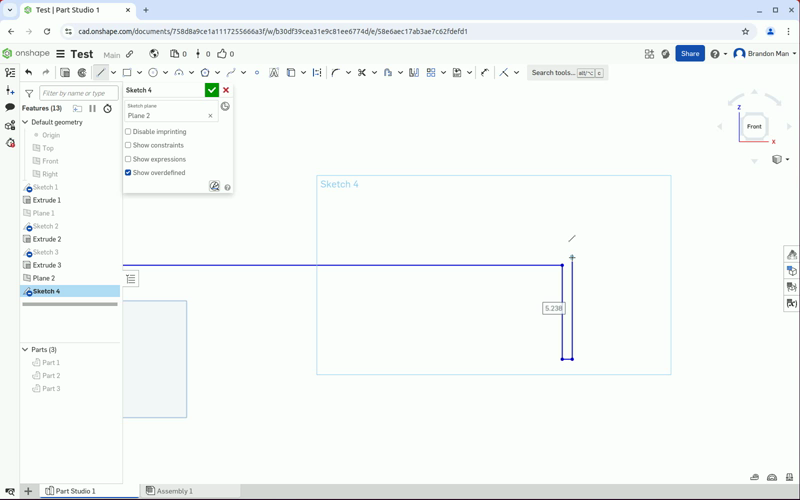
scroll(-6)
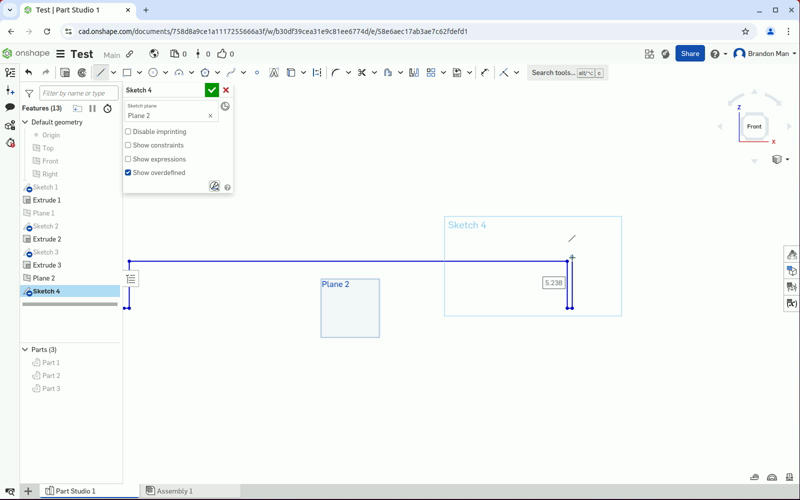
scroll(-6)
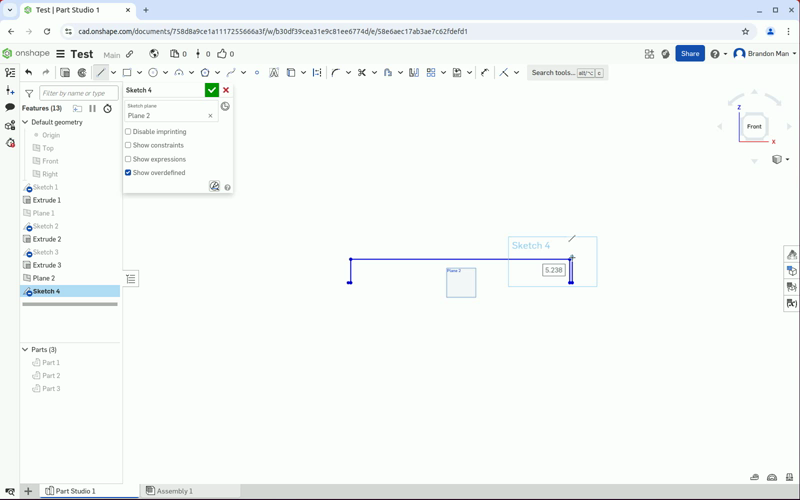
key_up(shift)
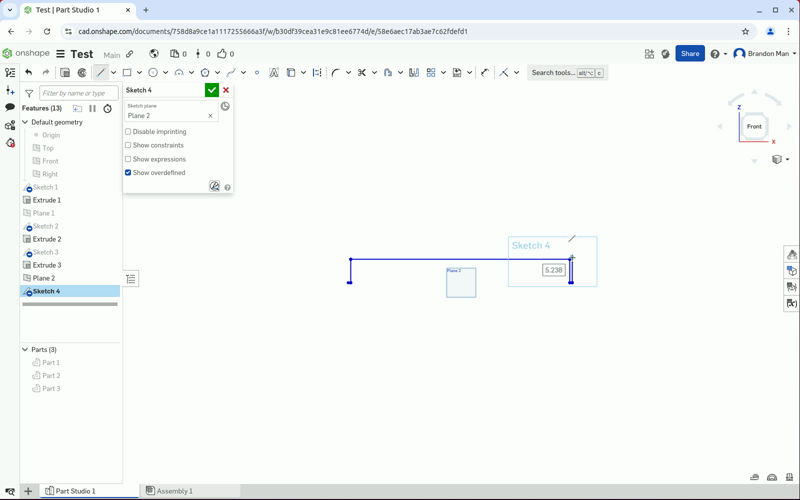
key_down(shift)
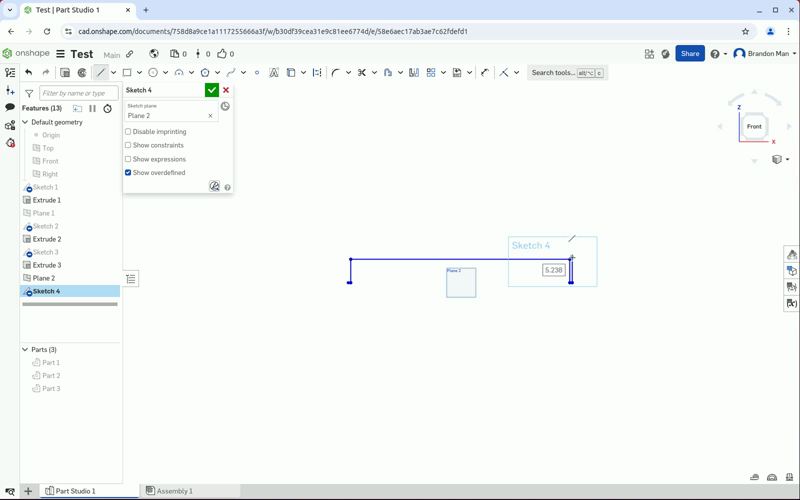
mouse_move(348, 257)
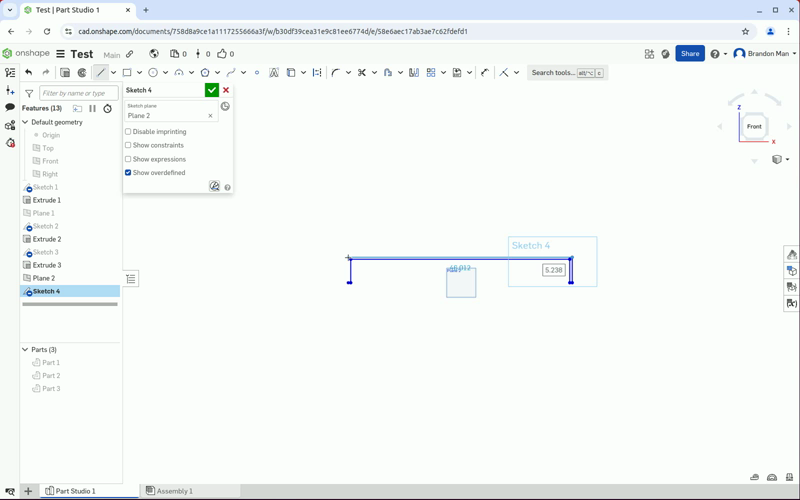
scroll(6)
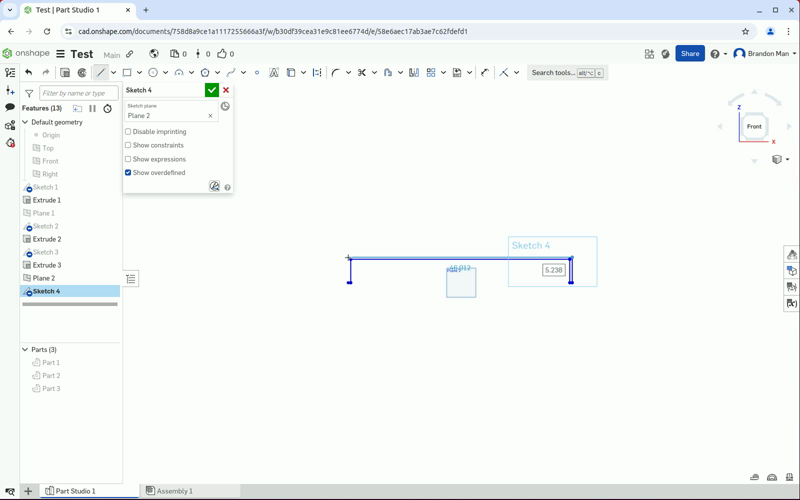
scroll(6)
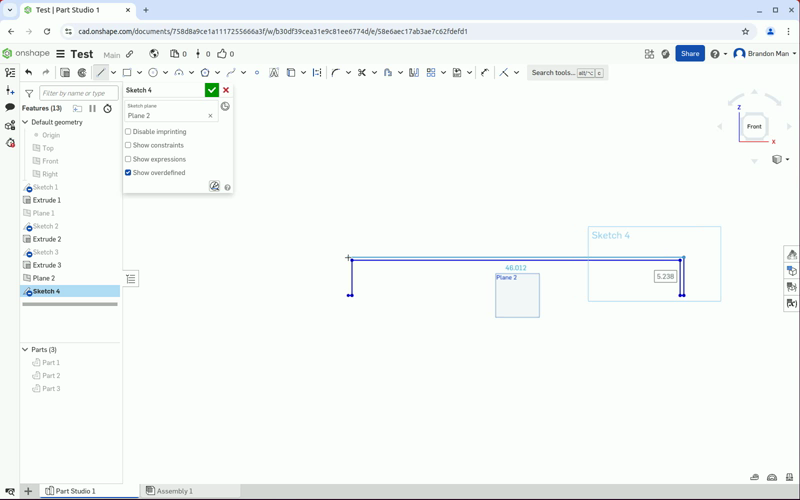
scroll(6)
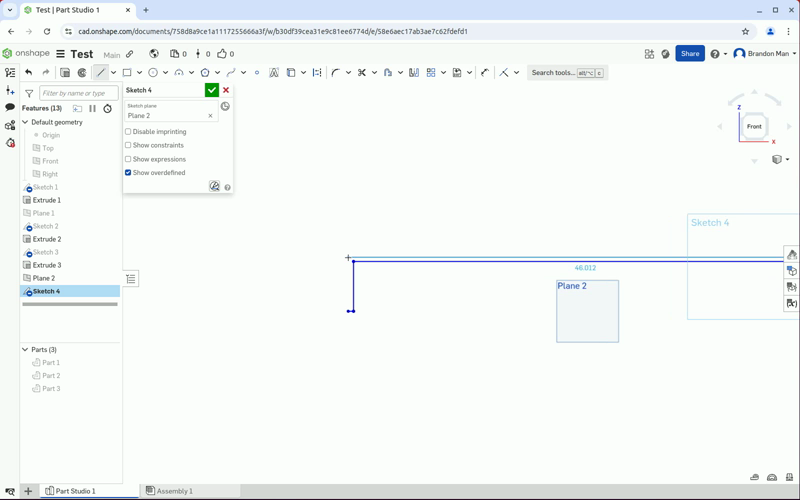
scroll(6)
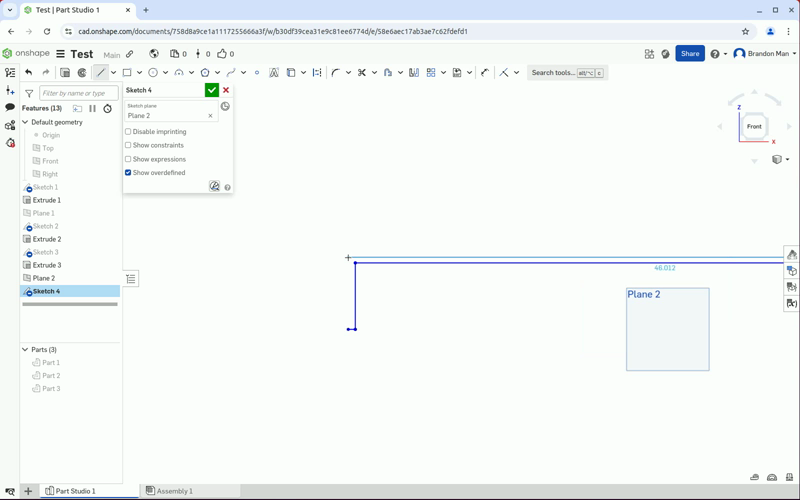
scroll(6)
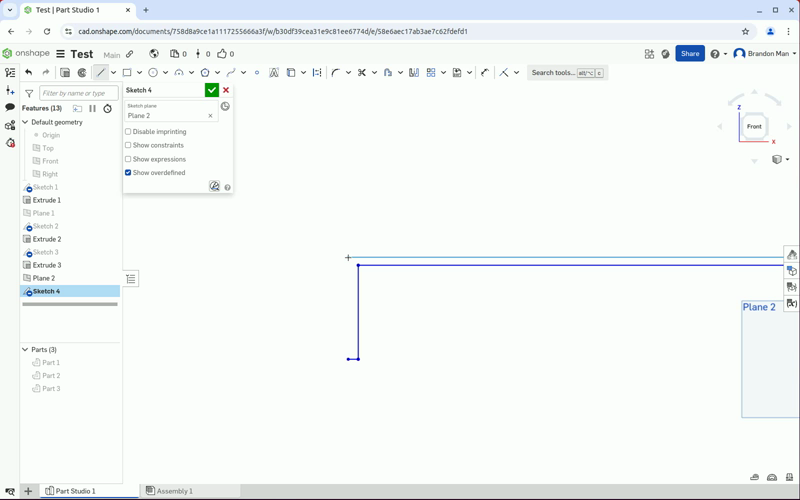
scroll(6)
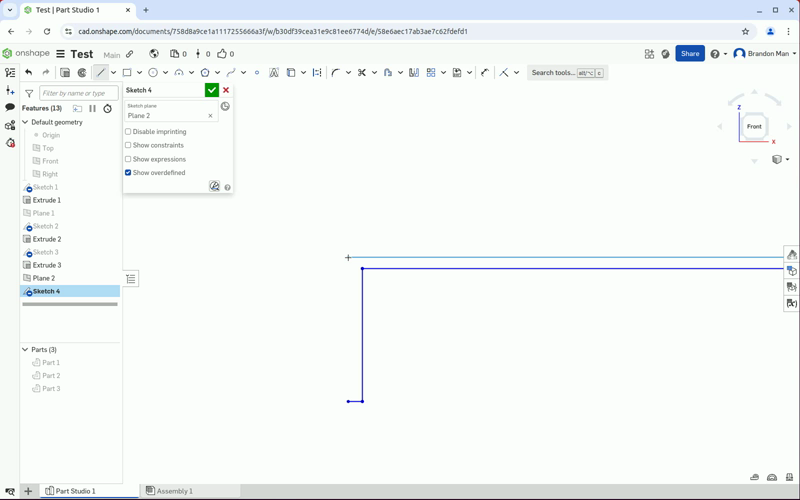
scroll(6)
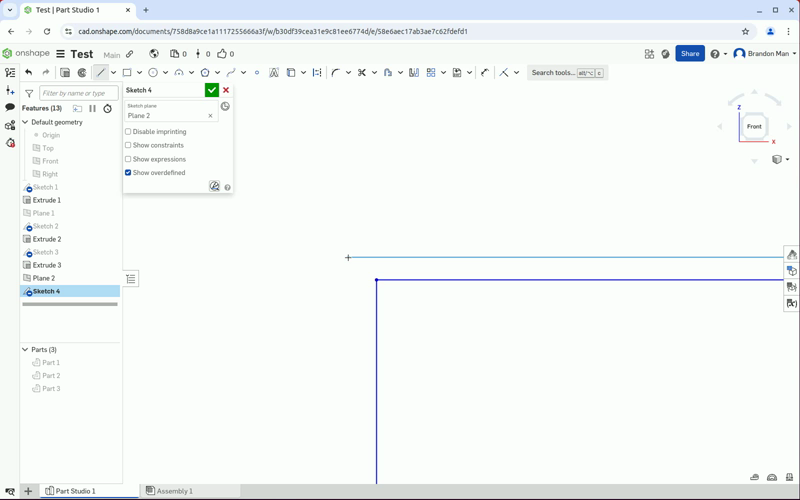
click(348, 257)
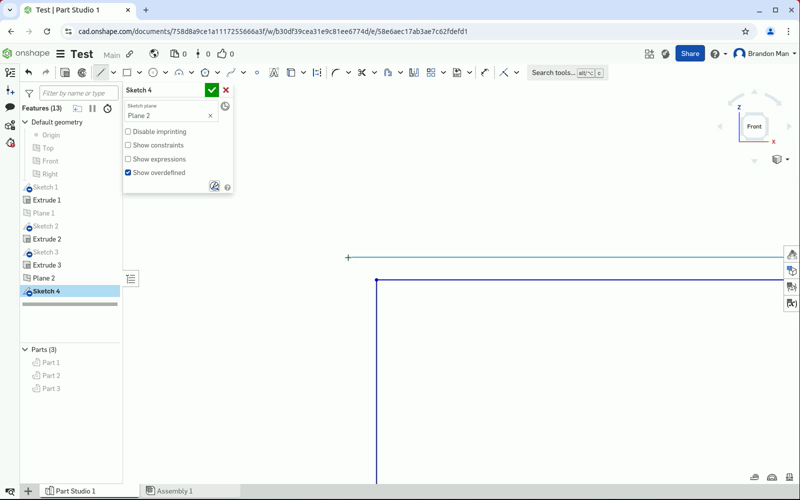
scroll(-6)
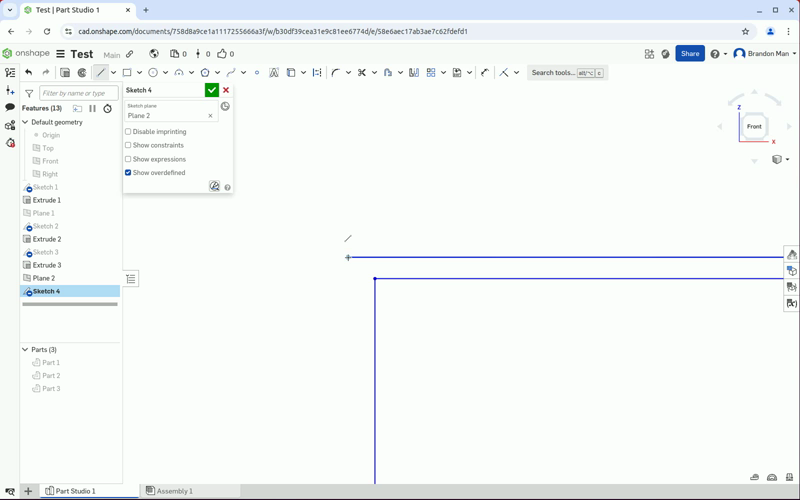
scroll(-6)
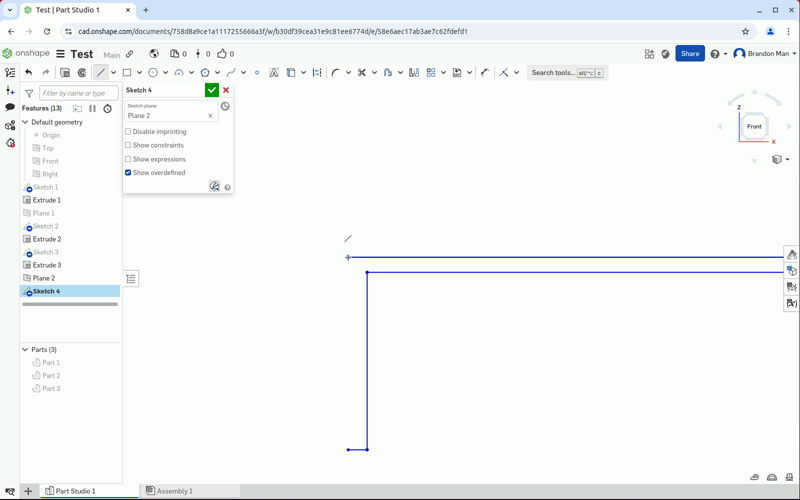
scroll(-6)
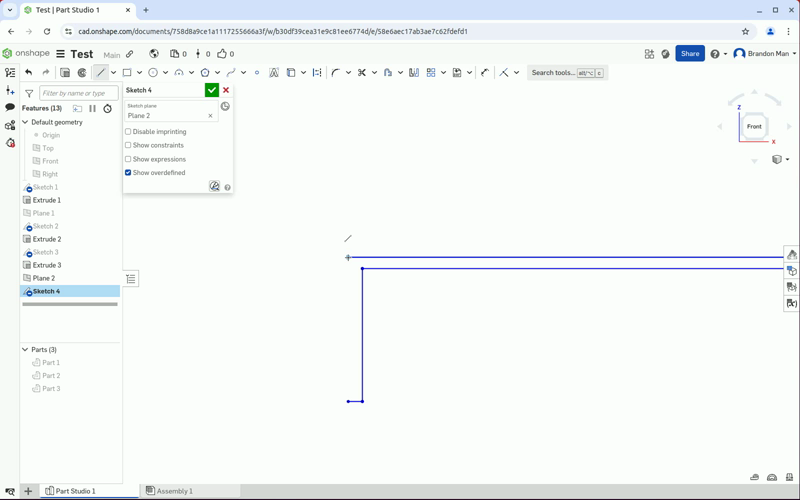
scroll(-6)
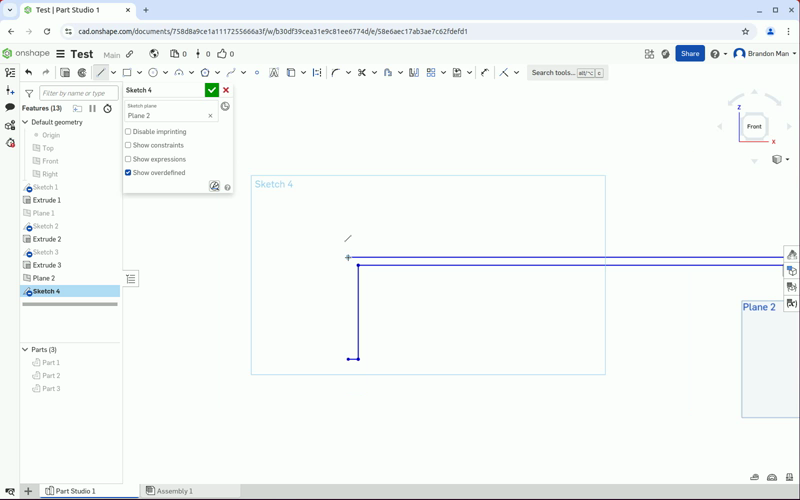
scroll(-6)
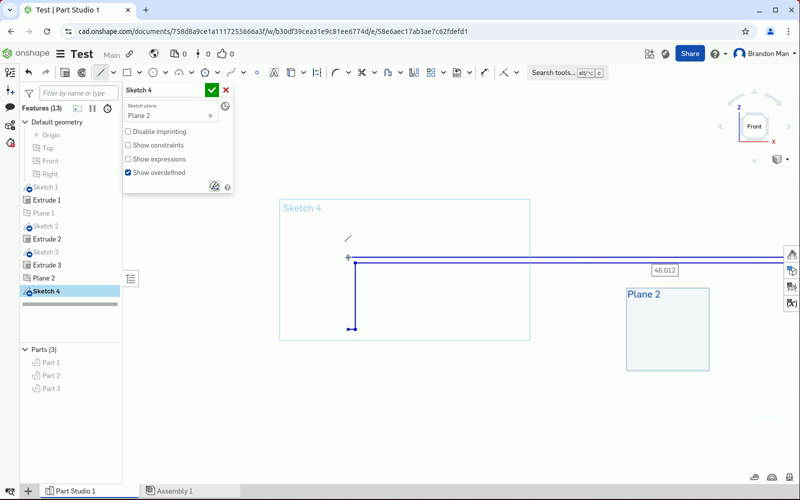
scroll(-6)
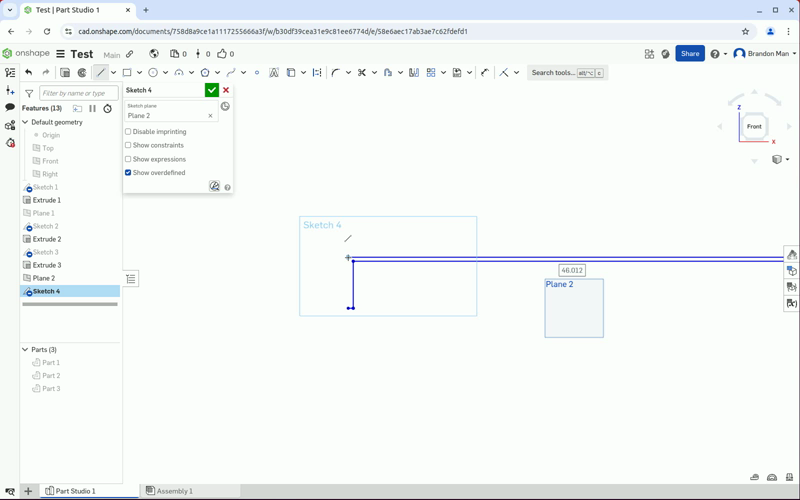
scroll(-6)
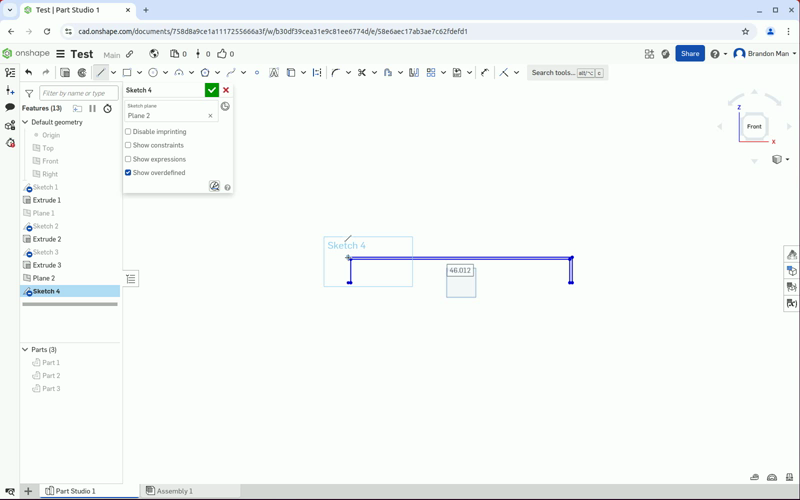
key_up(shift)
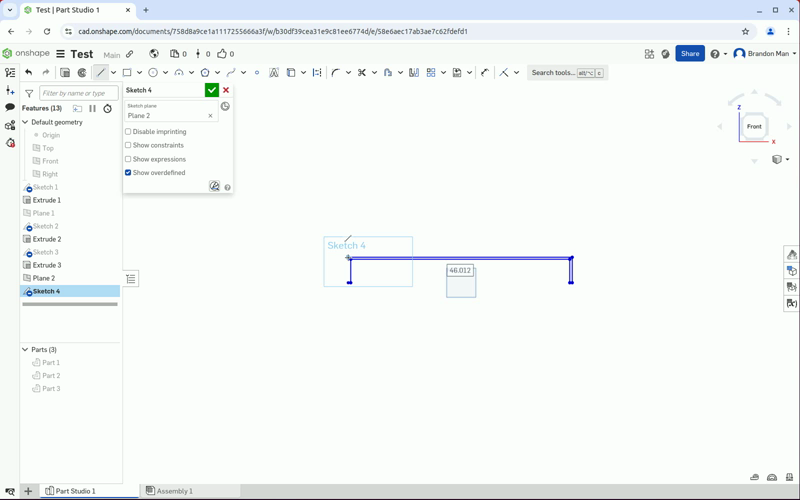
mouse_move(378, 257)
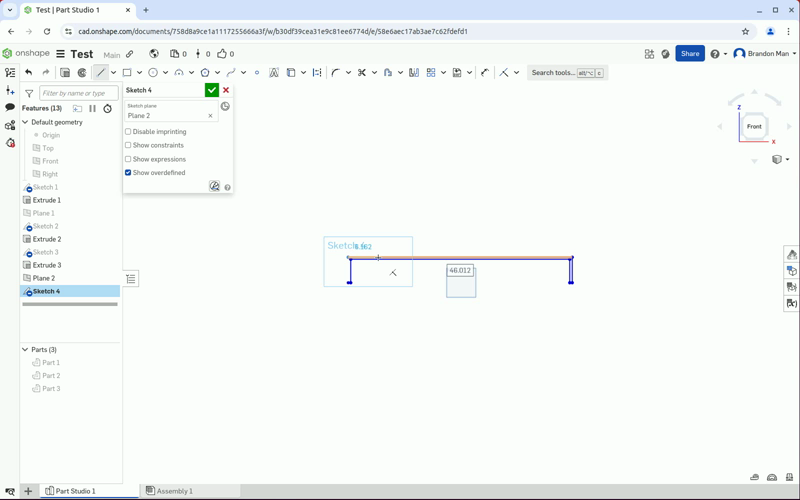
key_down(shift)
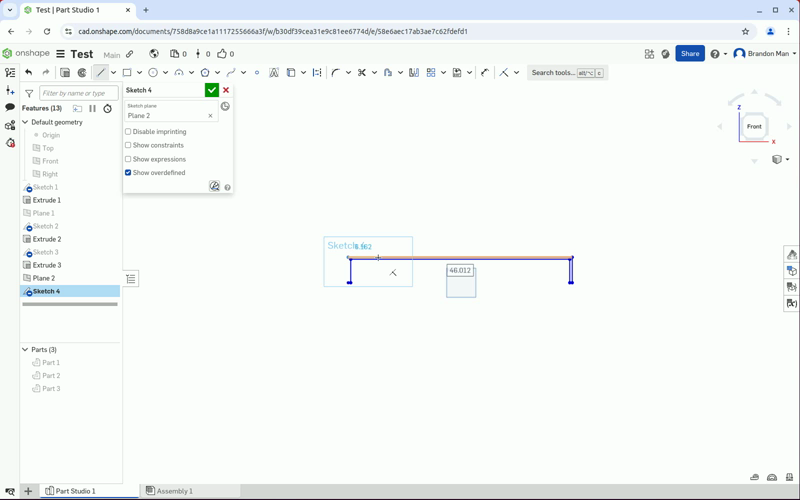
mouse_move(348, 282)
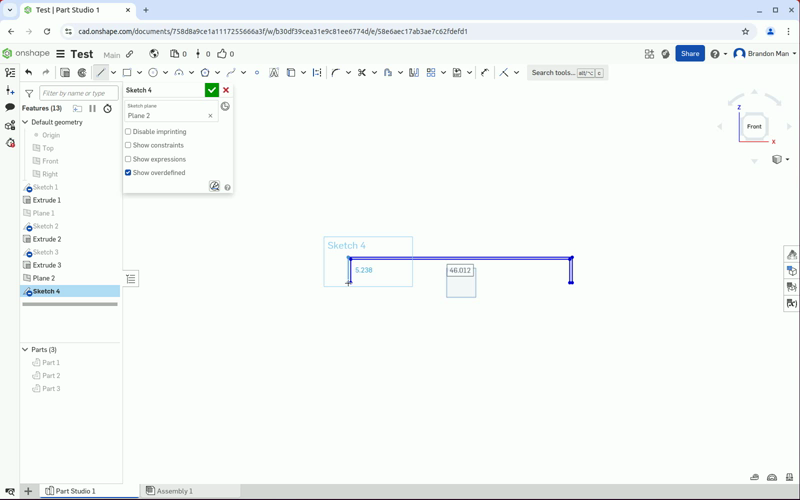
scroll(6)
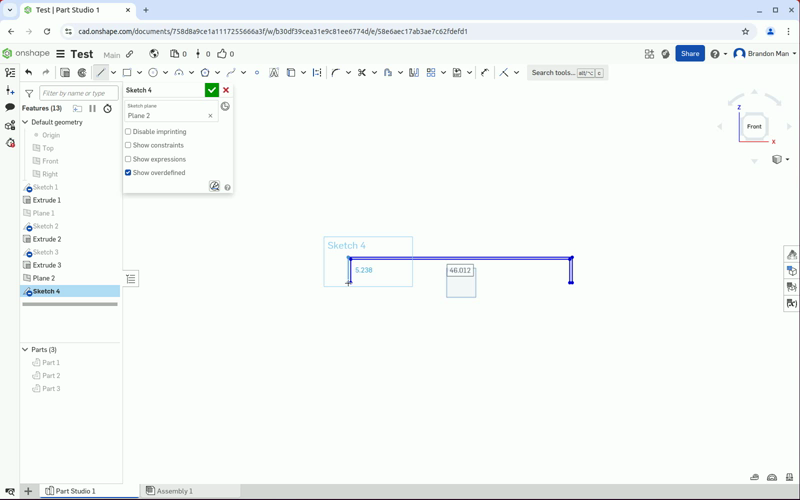
scroll(6)
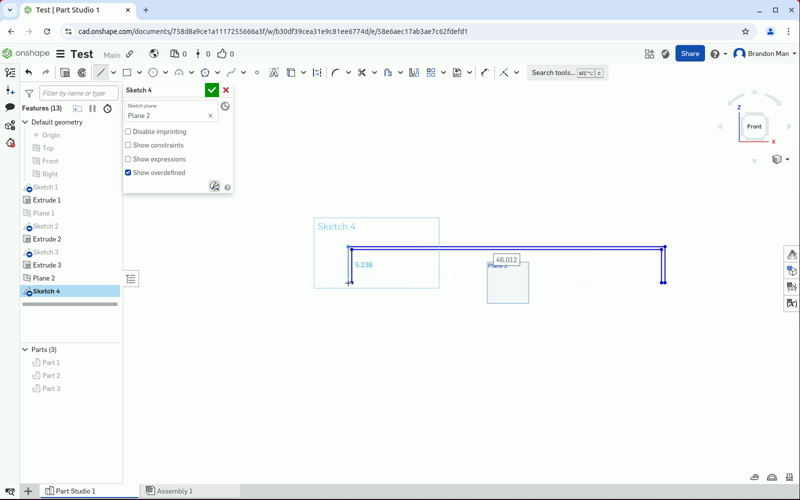
scroll(6)
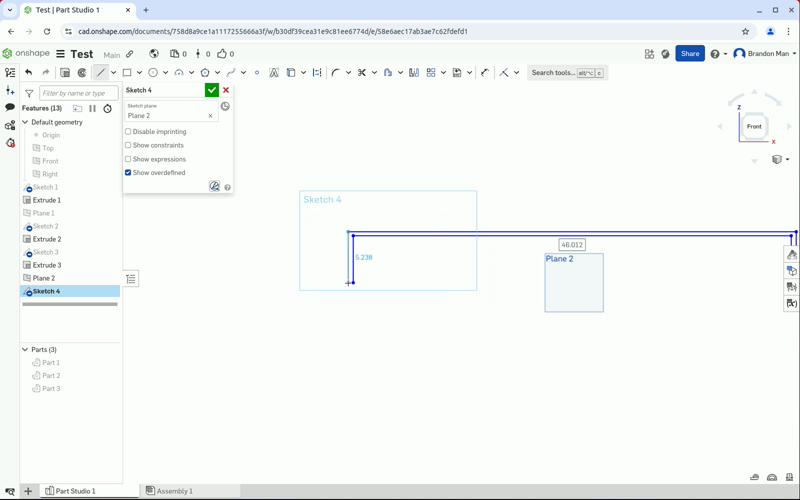
scroll(6)
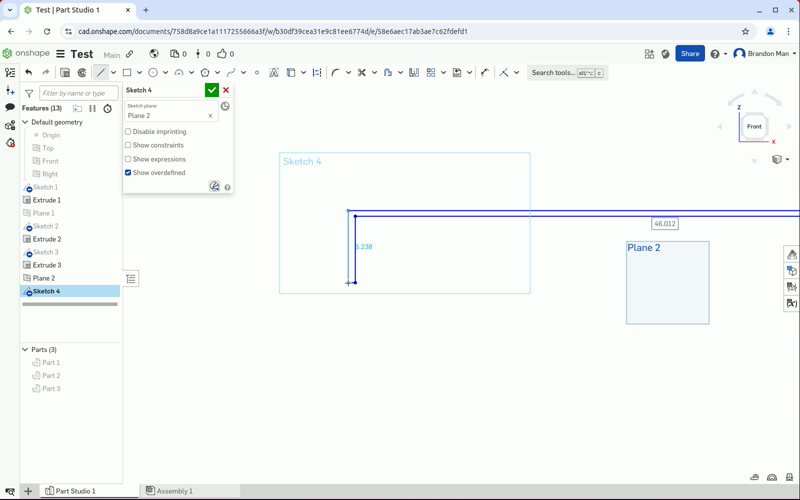
scroll(6)
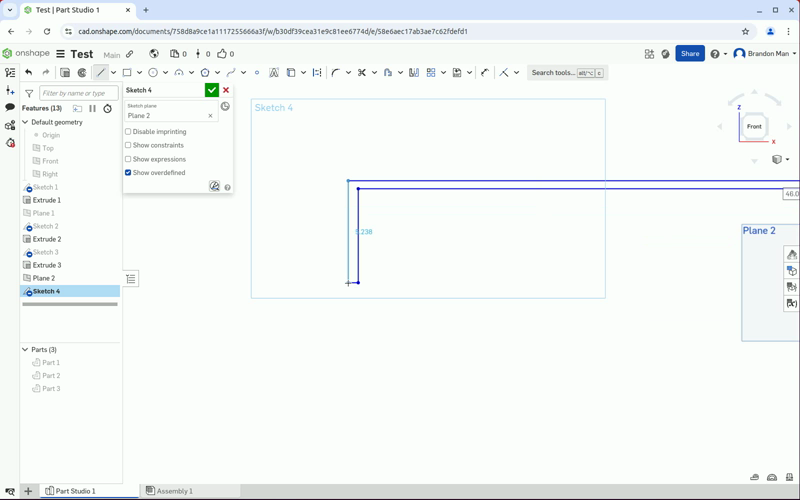
scroll(6)
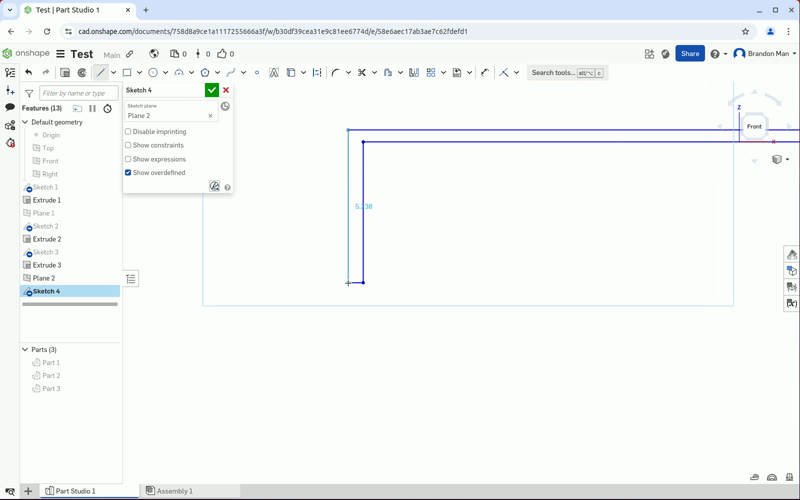
scroll(6)
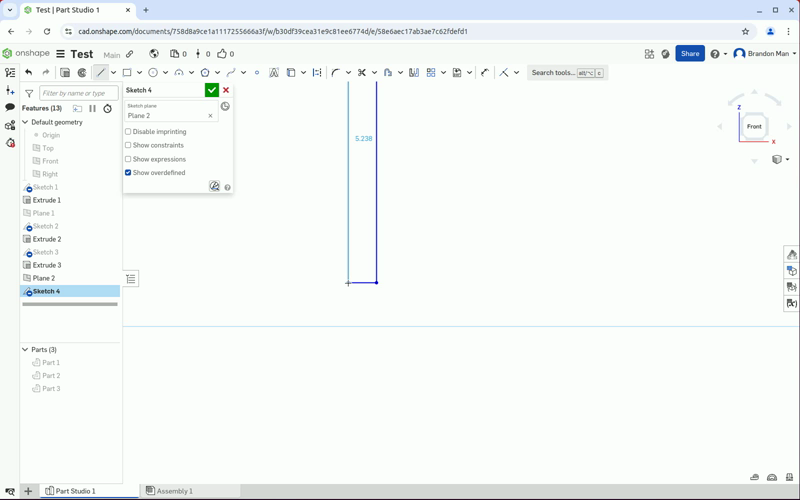
key_up(shift)
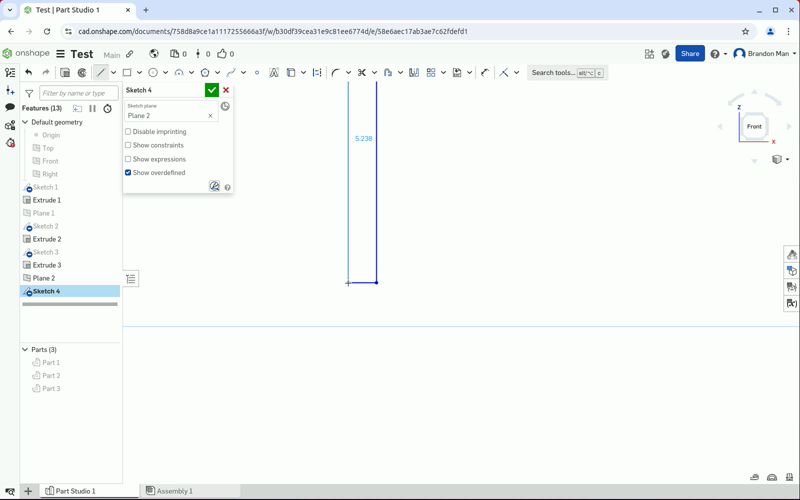
click(348, 282)
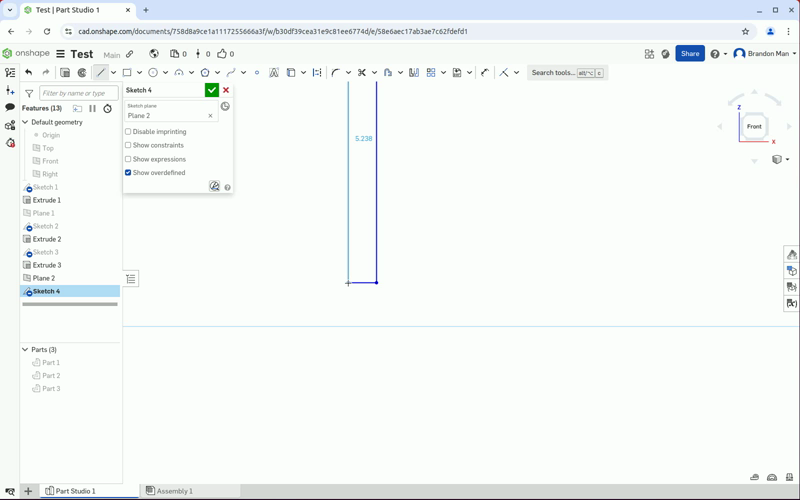
scroll(-6)
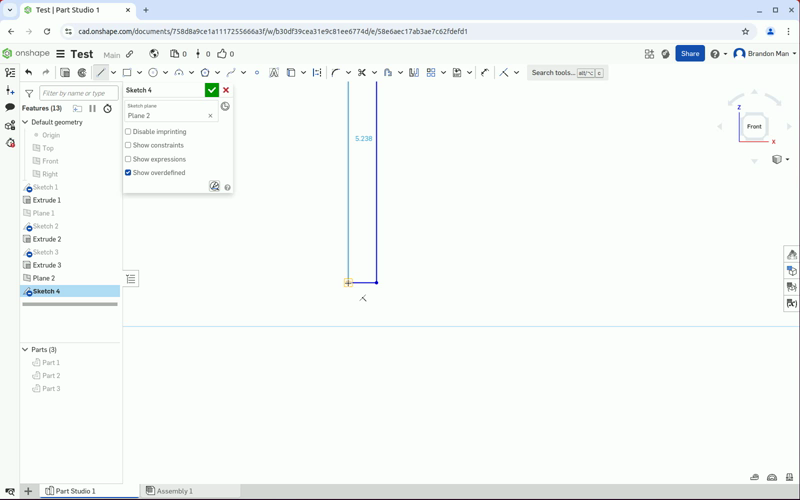
scroll(-6)
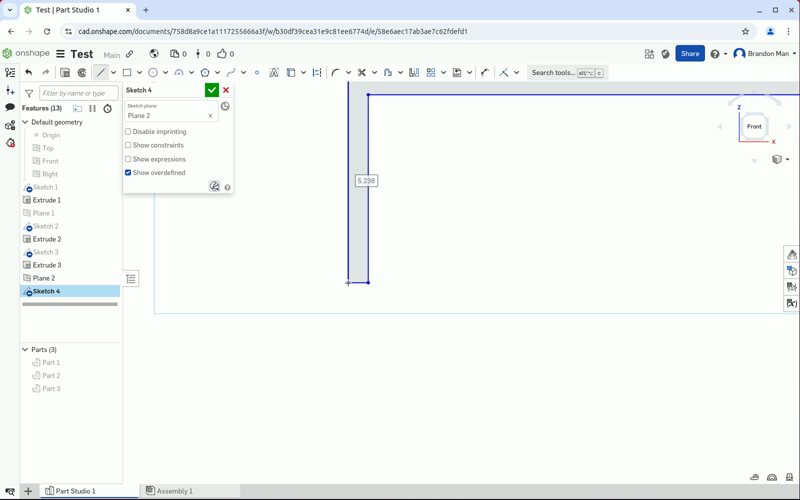
scroll(-6)
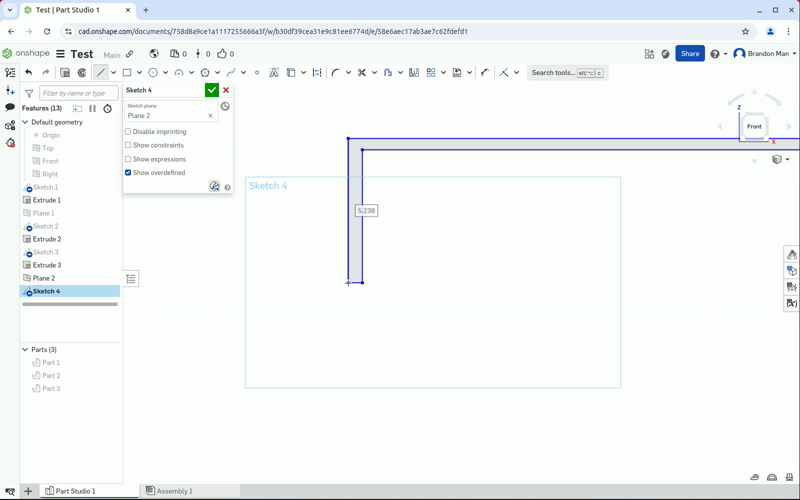
scroll(-6)
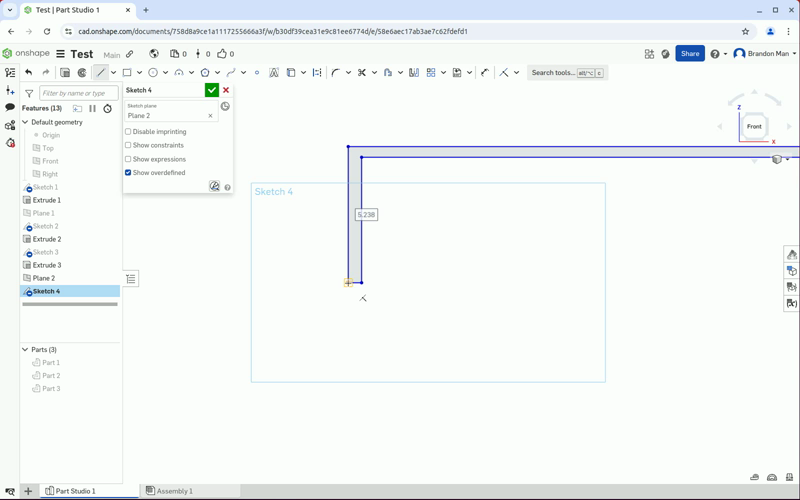
scroll(-6)
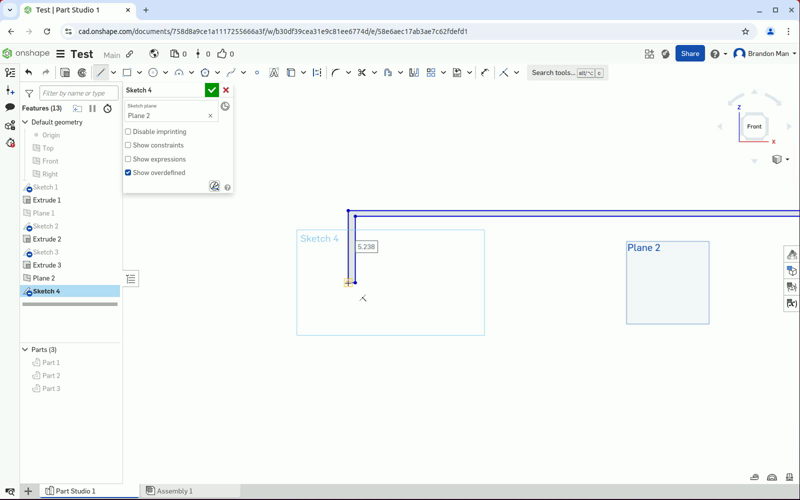
scroll(-6)
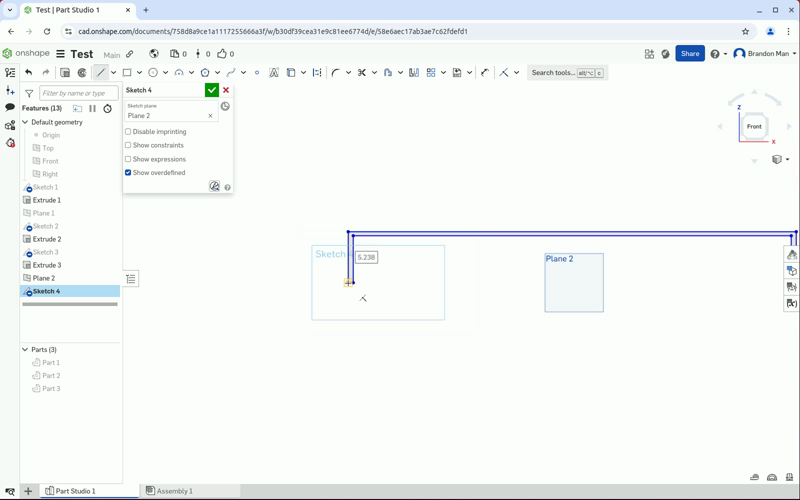
scroll(-6)
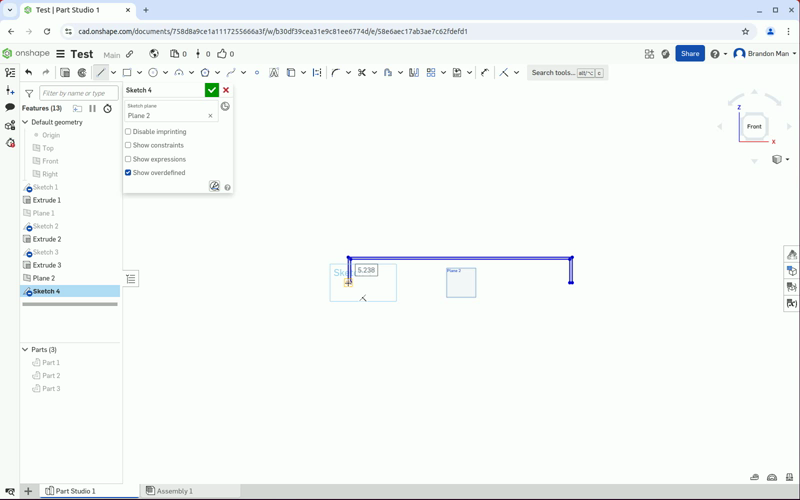
key(esc)
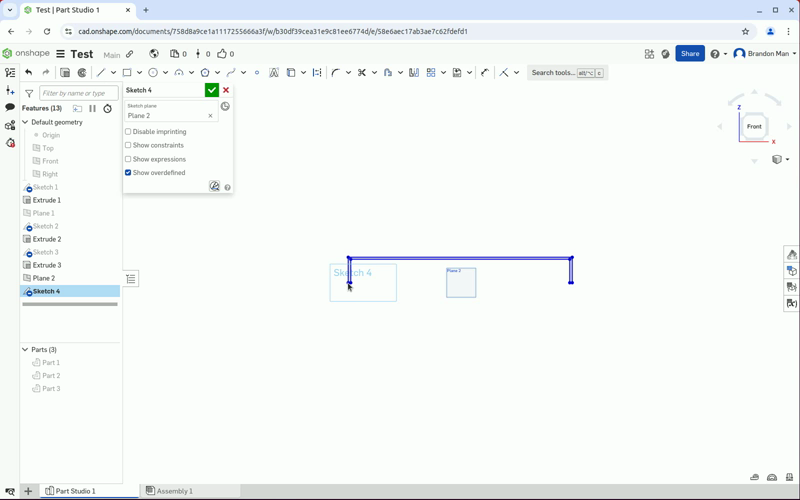
mouse_move(377, 258)
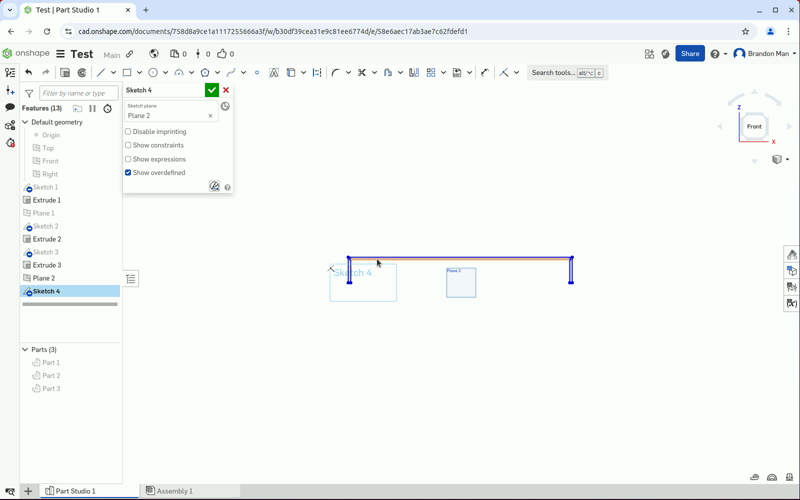
scroll(6)
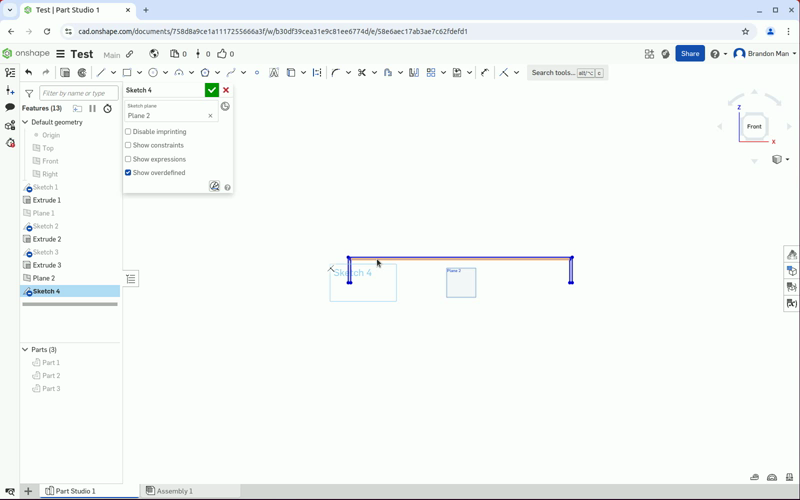
scroll(6)
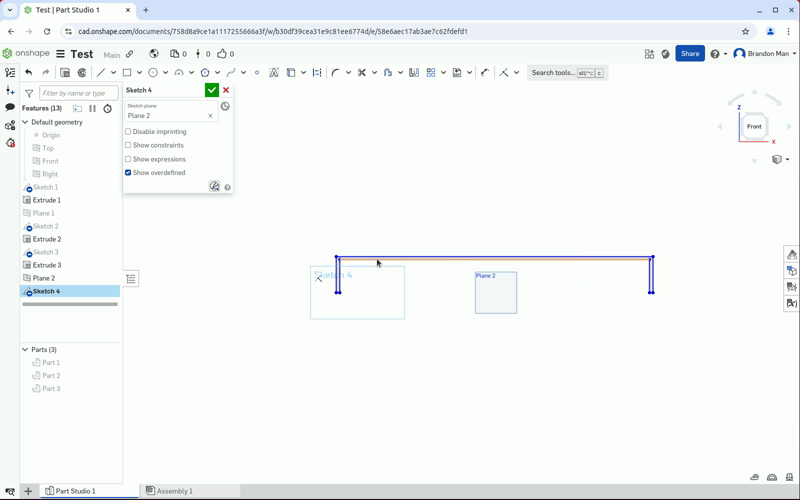
scroll(6)
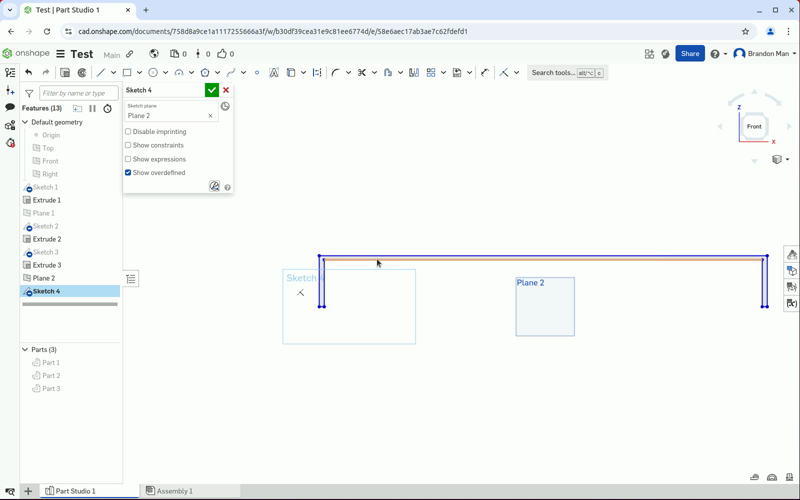
scroll(6)
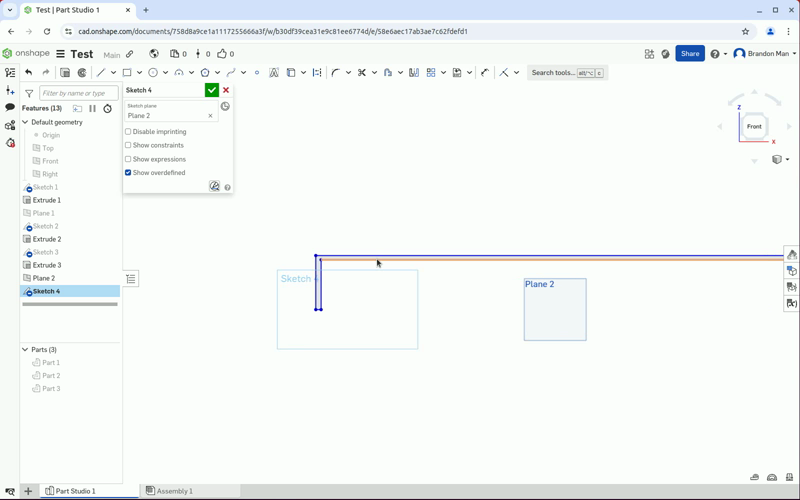
scroll(6)
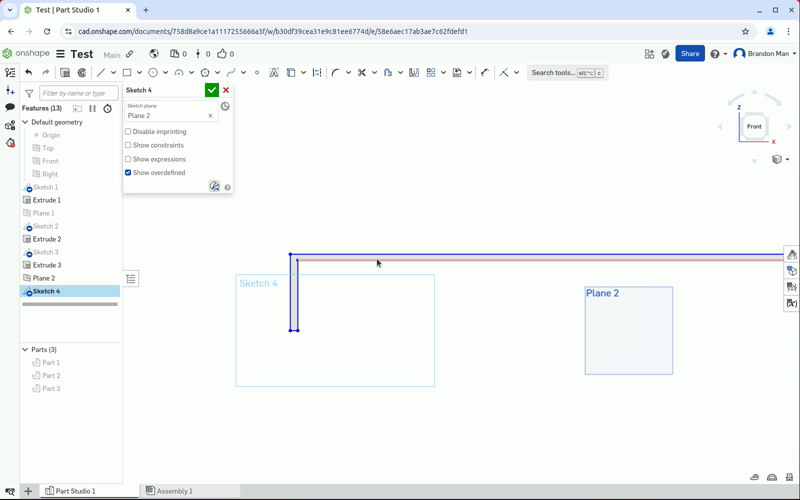
scroll(6)
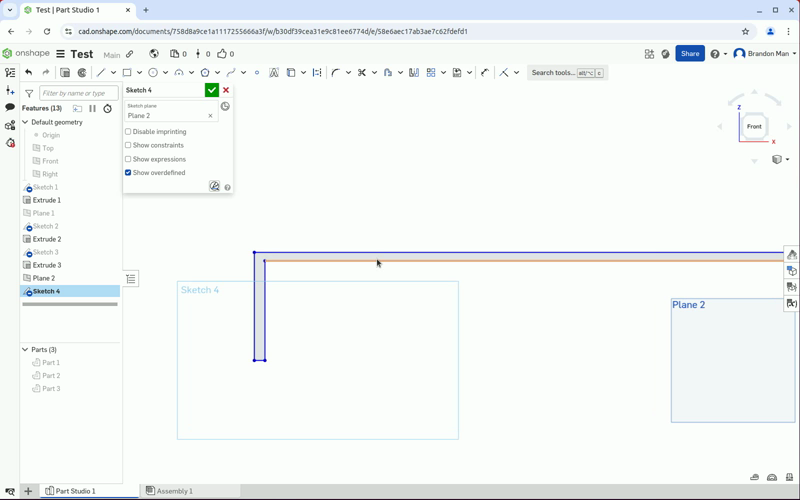
scroll(6)
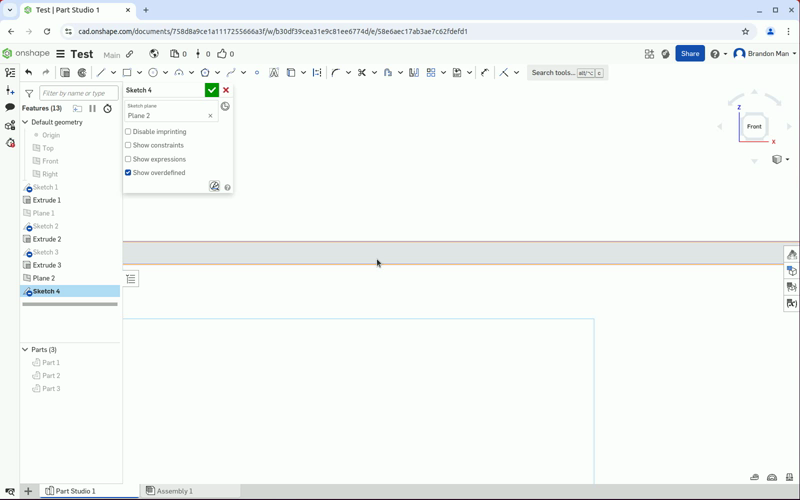
click(377, 258)
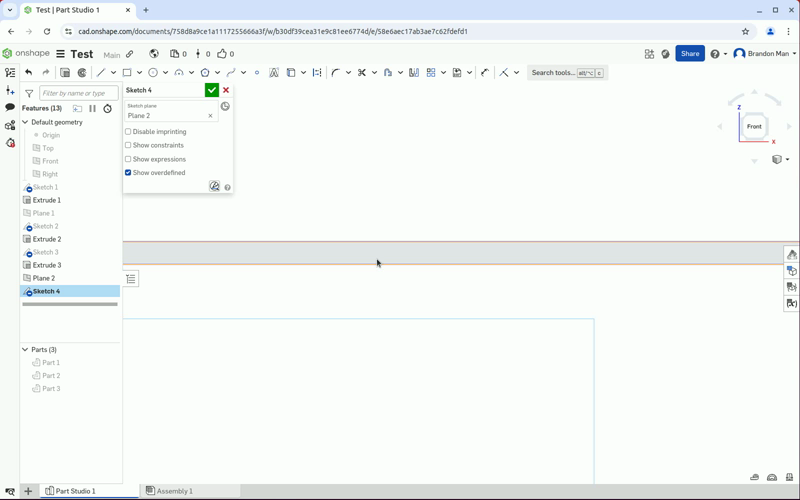
scroll(-6)
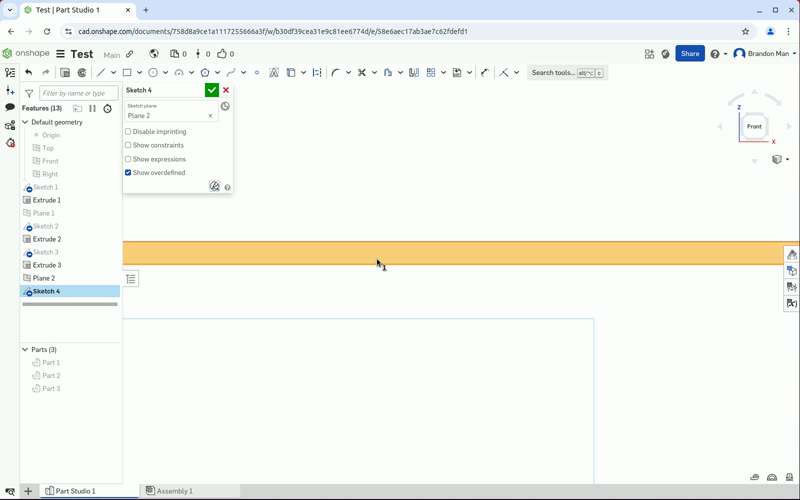
scroll(-6)
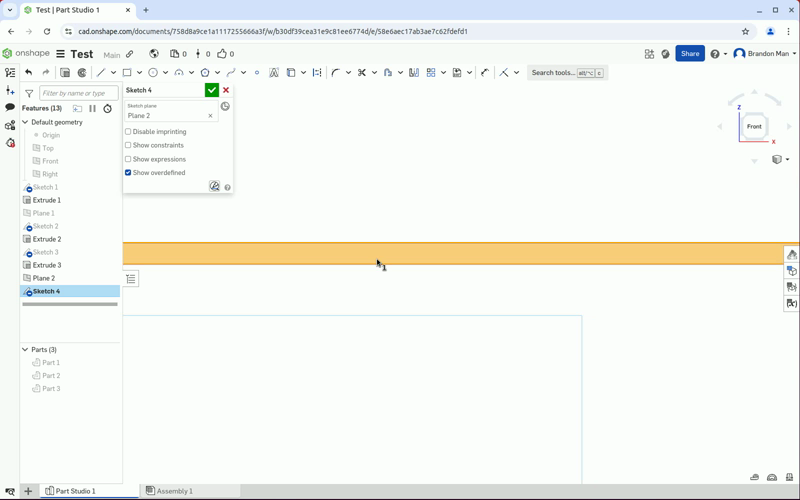
scroll(-6)
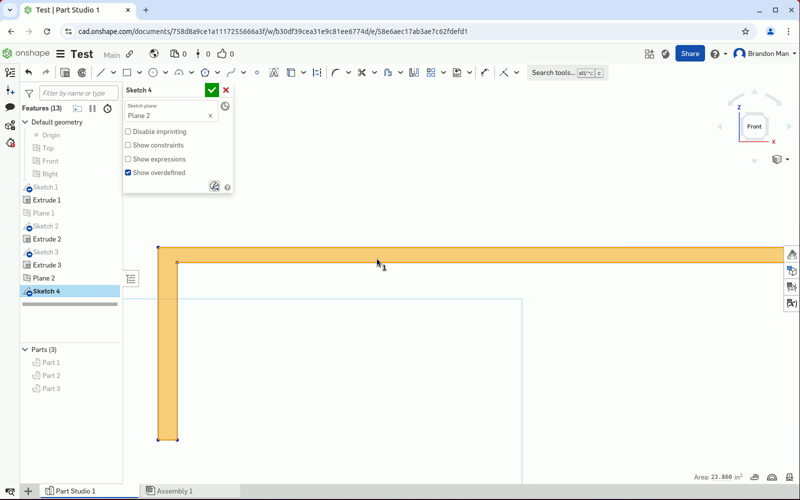
scroll(-6)
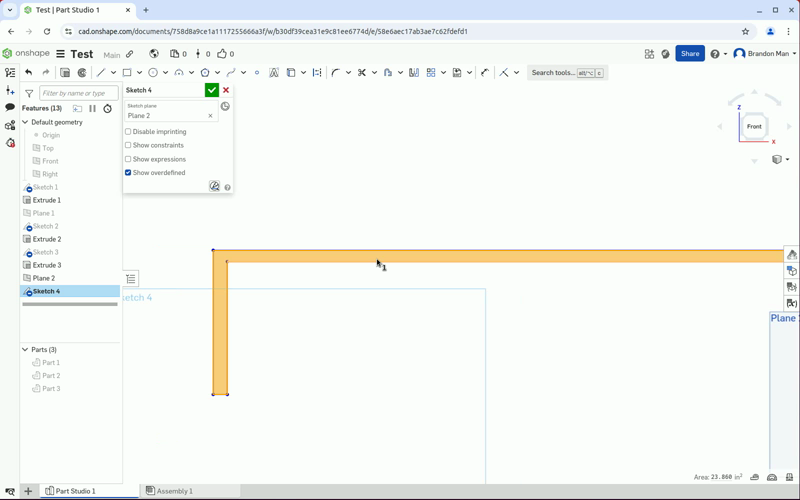
scroll(-6)
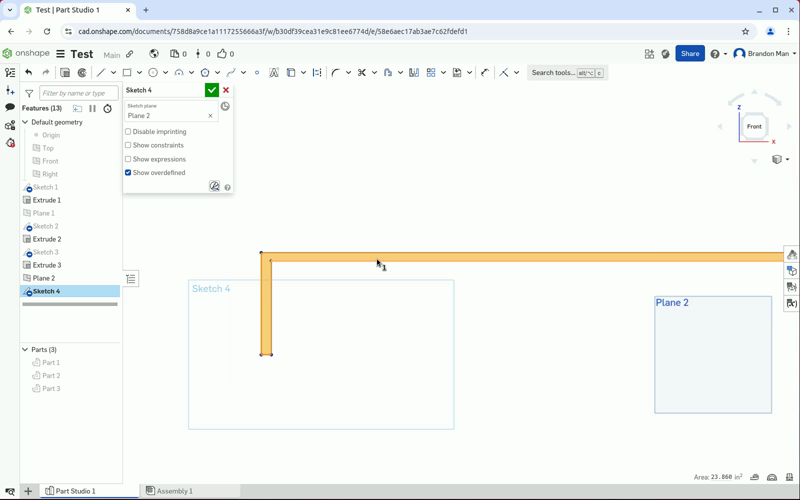
scroll(-6)
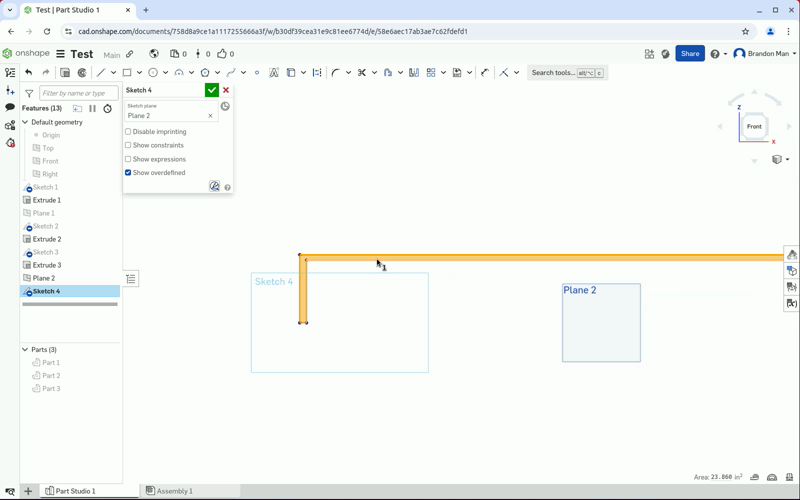
scroll(-6)
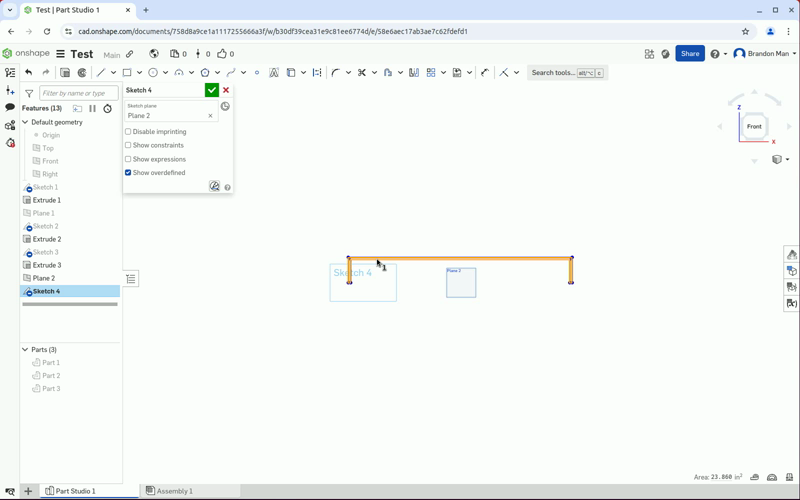
mouse_move(73, 352)
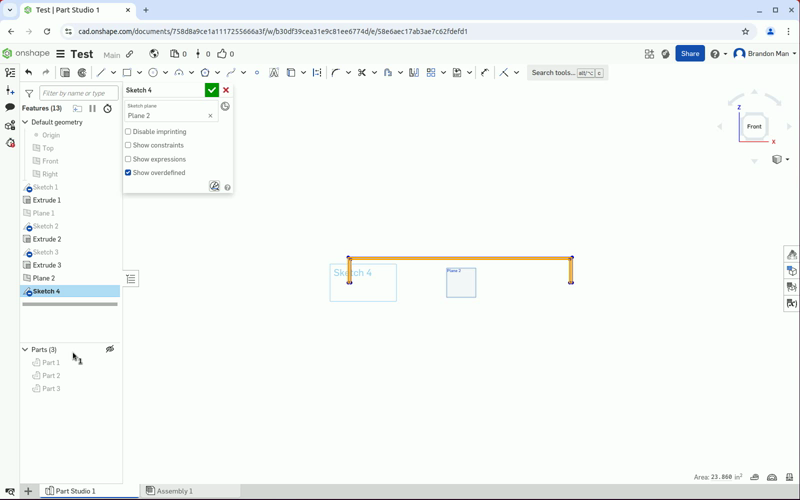
key(shift+y)
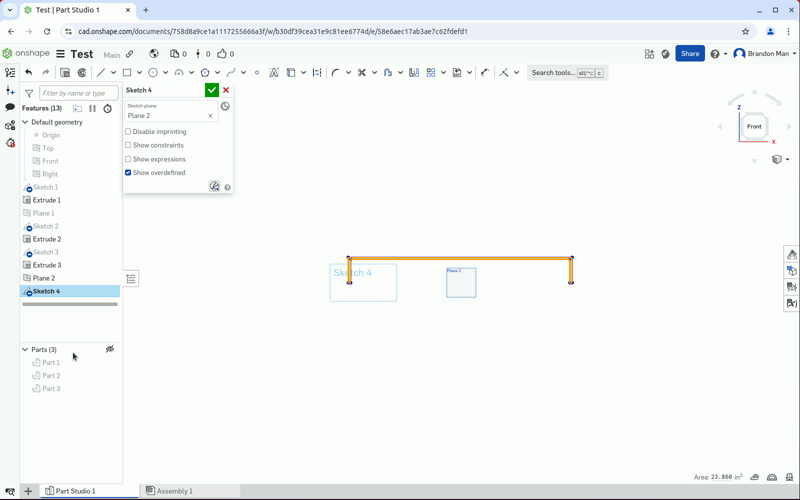
key(shift+e)
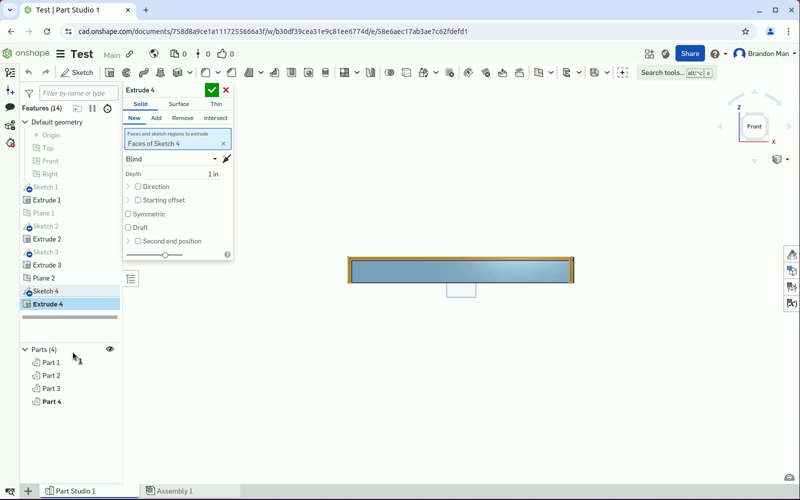
mouse_move(143, 106)
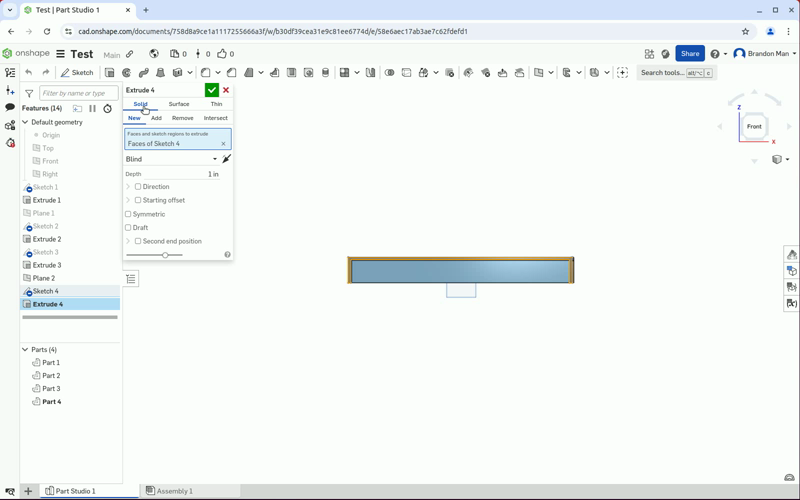
click(143, 106)
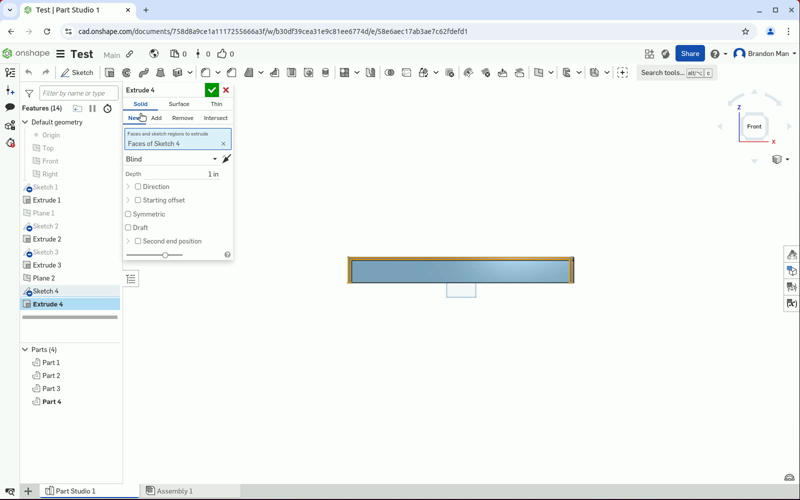
mouse_move(137, 120)
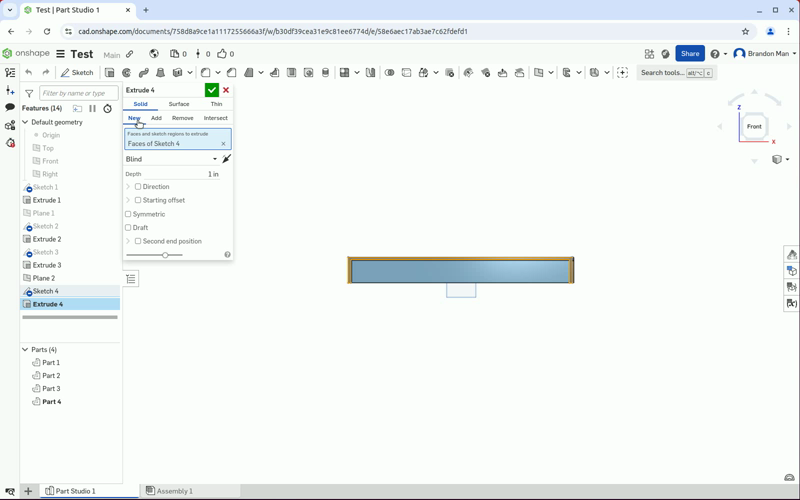
click(137, 120)
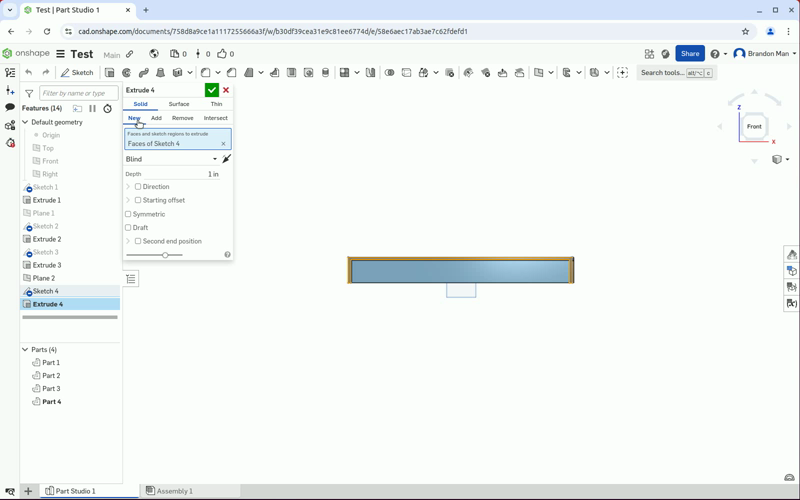
key(tab, 4)
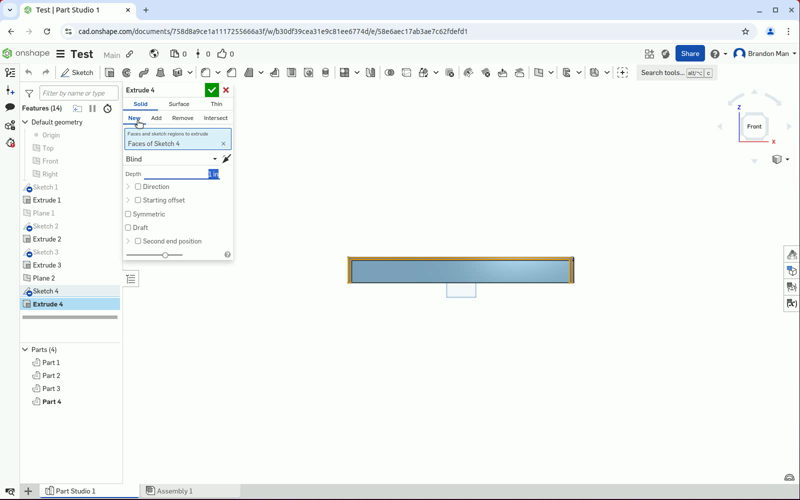
text(0.722)
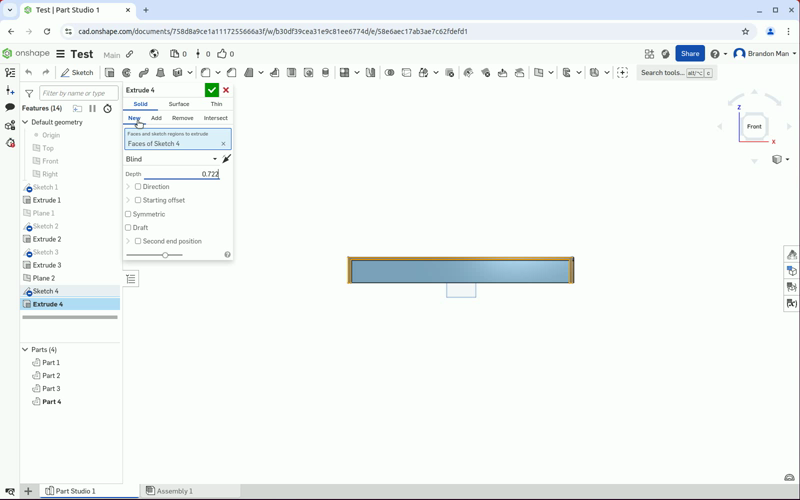
key(enter)
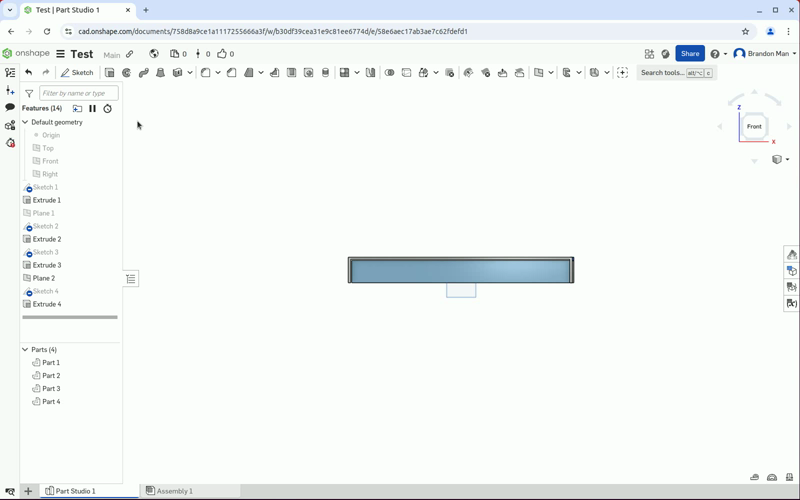
key(shift+h)
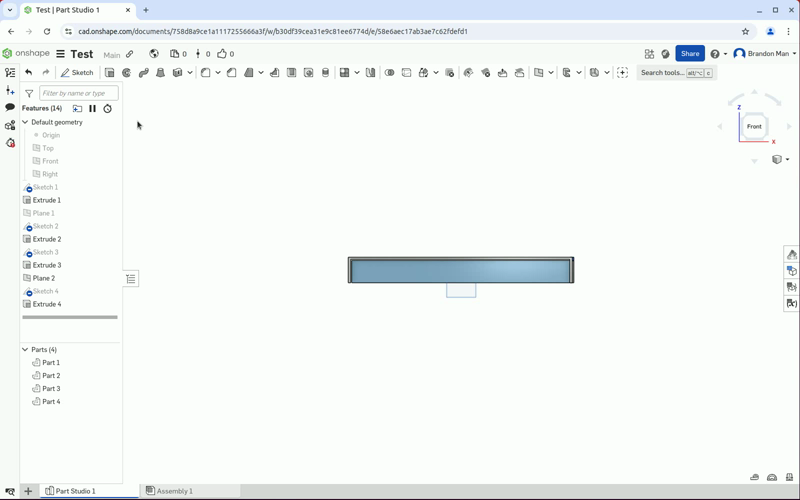
key(shift+h)
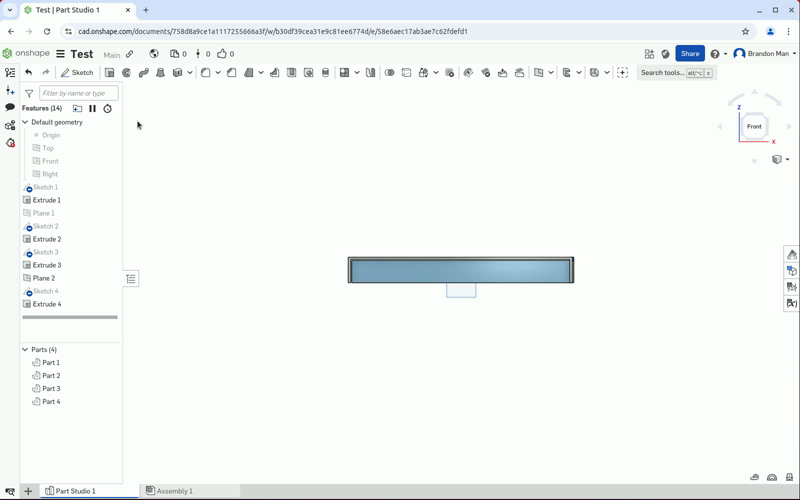
mouse_move(73, 189)
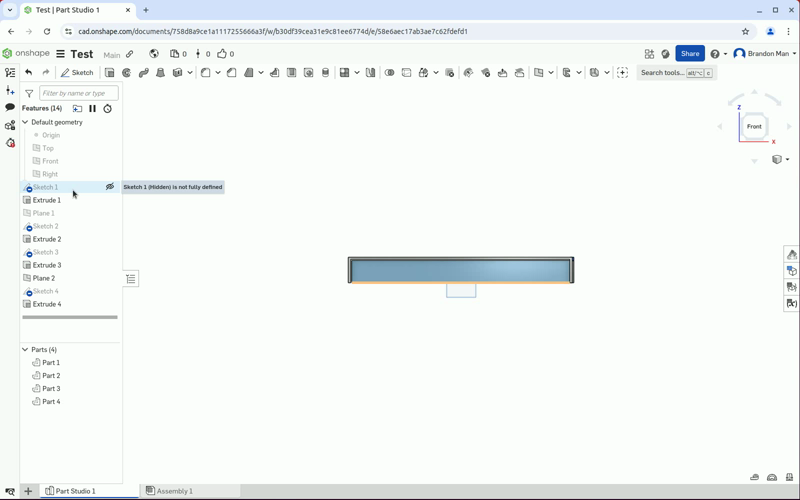
click(73, 189)
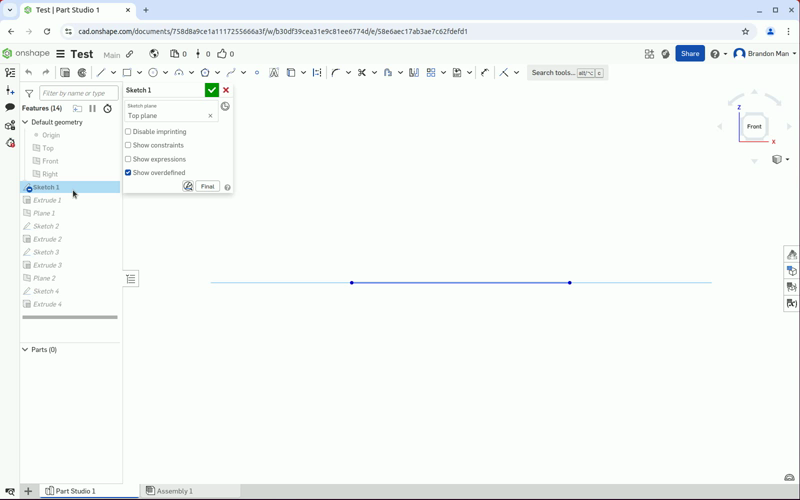
mouse_move(229, 92)
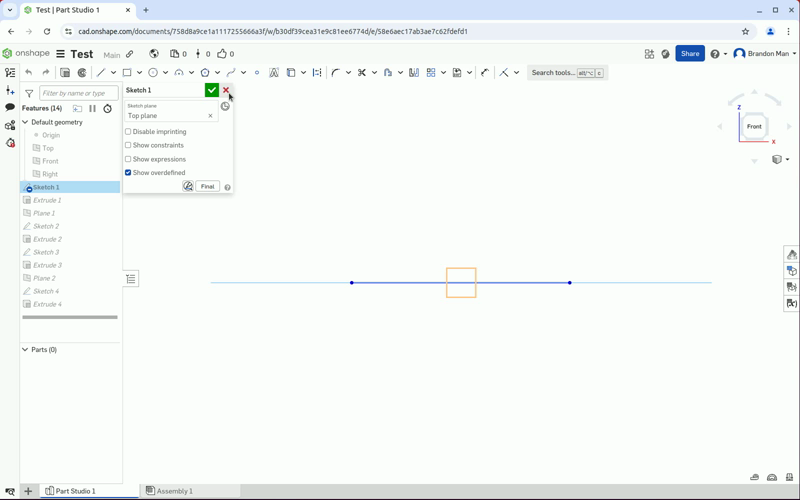
click(229, 92)
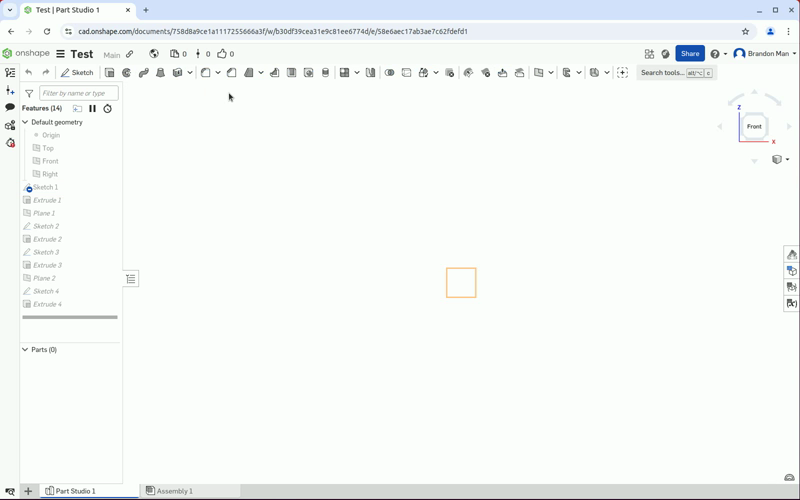
key(shift+s)
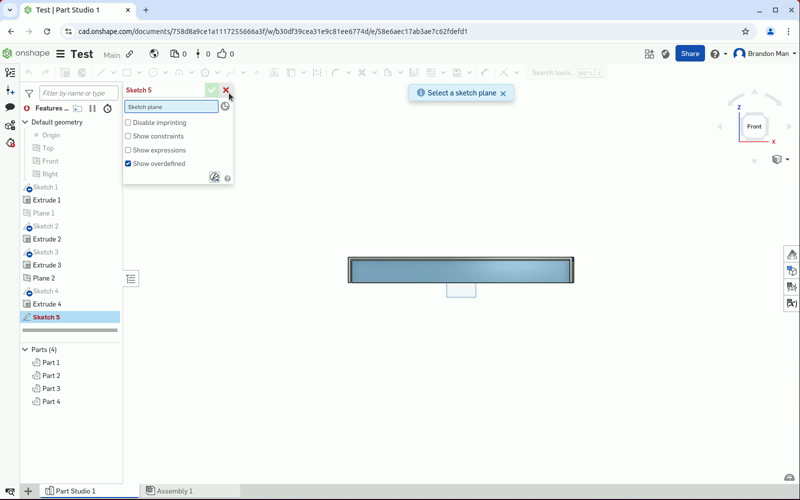
mouse_move(73, 280)
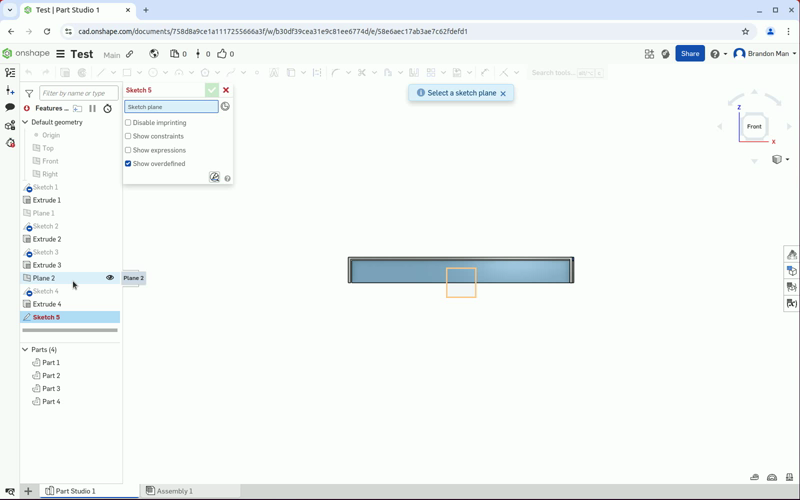
click(73, 280)
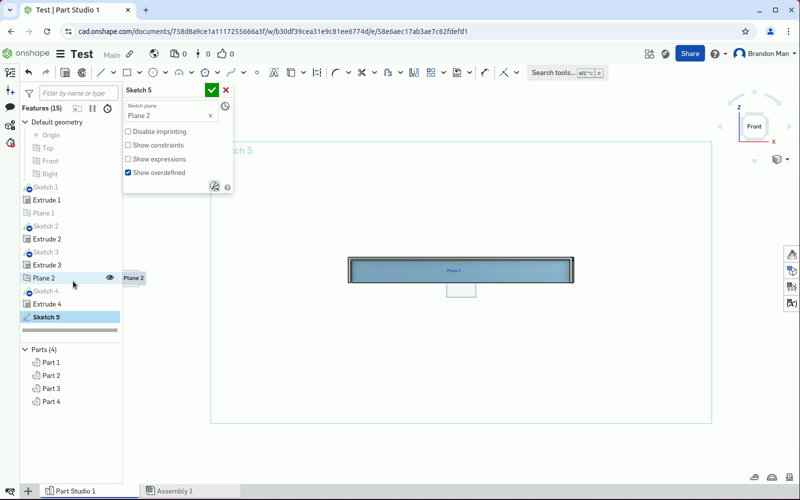
mouse_move(73, 352)
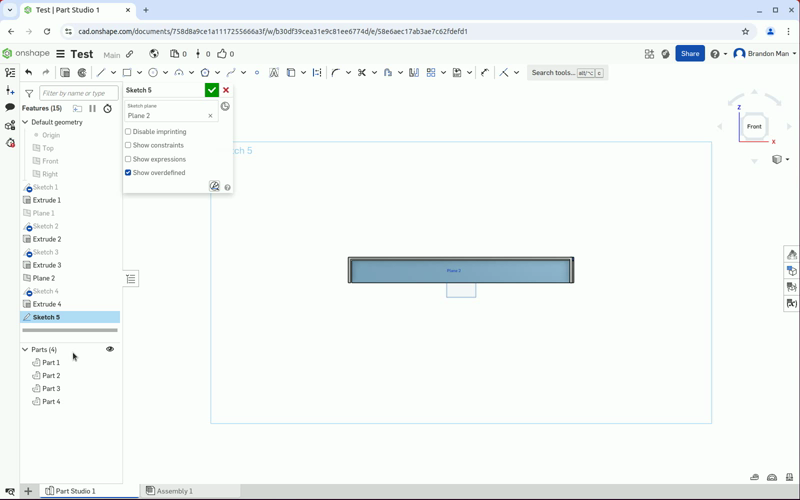
key(y)
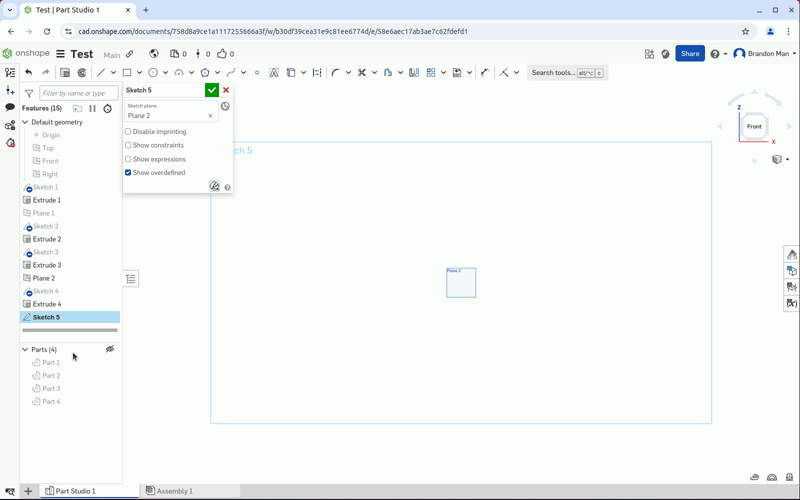
key(l)
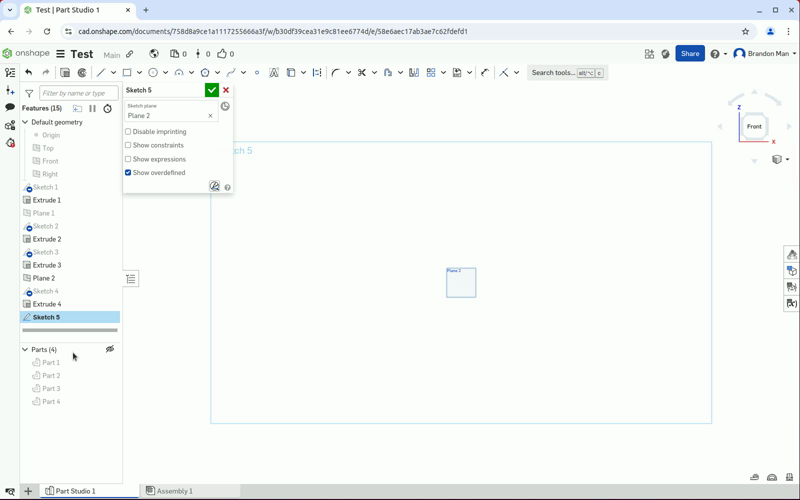
key_down(shift)
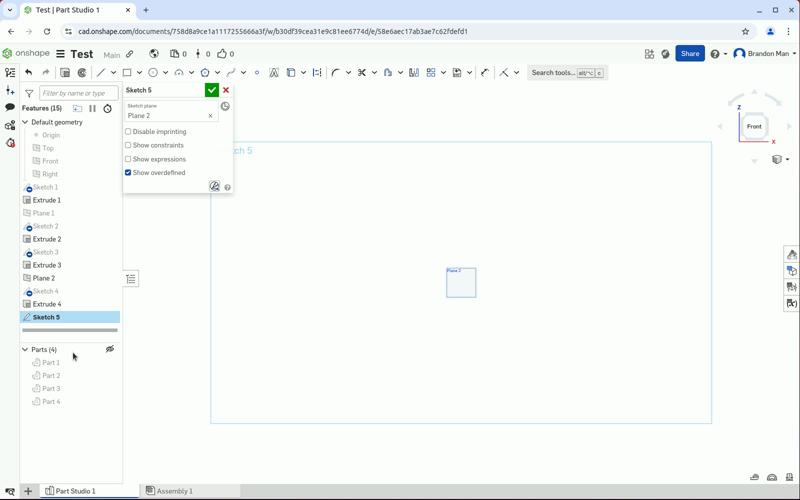
mouse_move(351, 282)
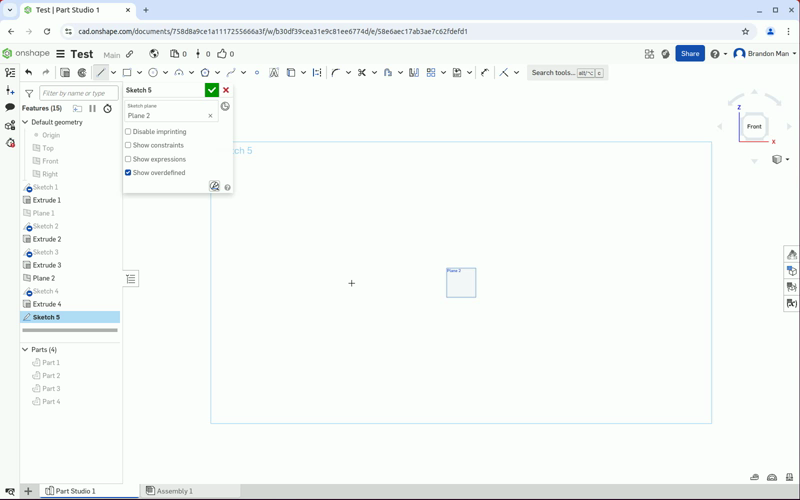
click(351, 282)
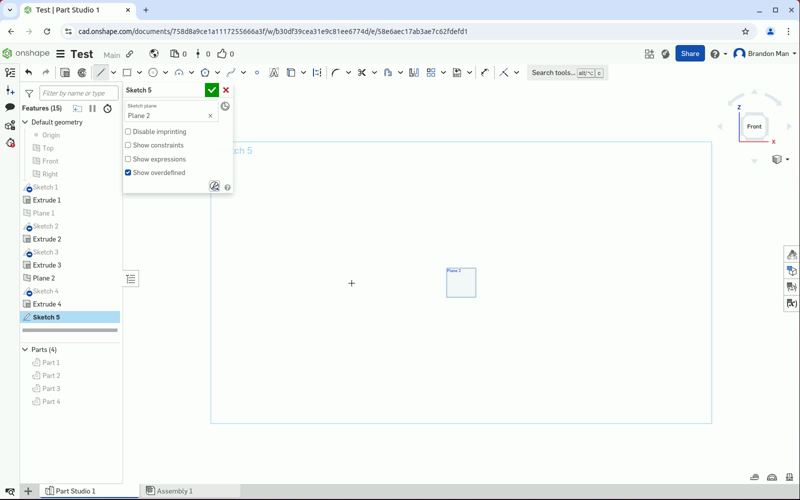
key_up(shift)
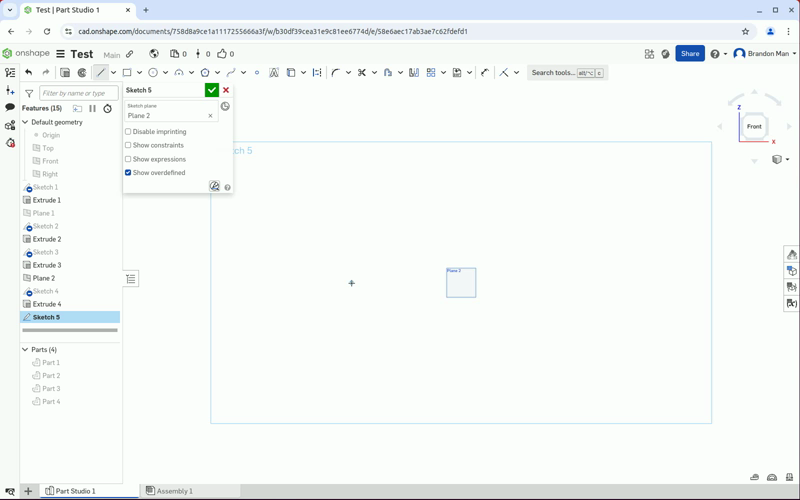
key_down(shift)
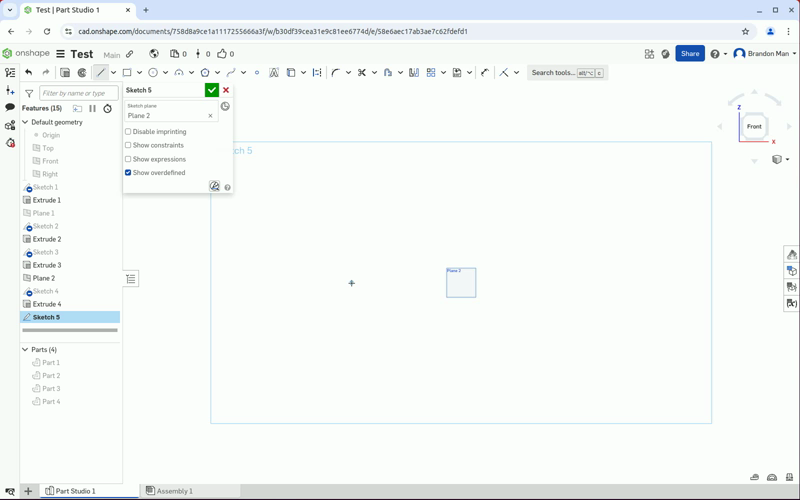
mouse_move(569, 282)
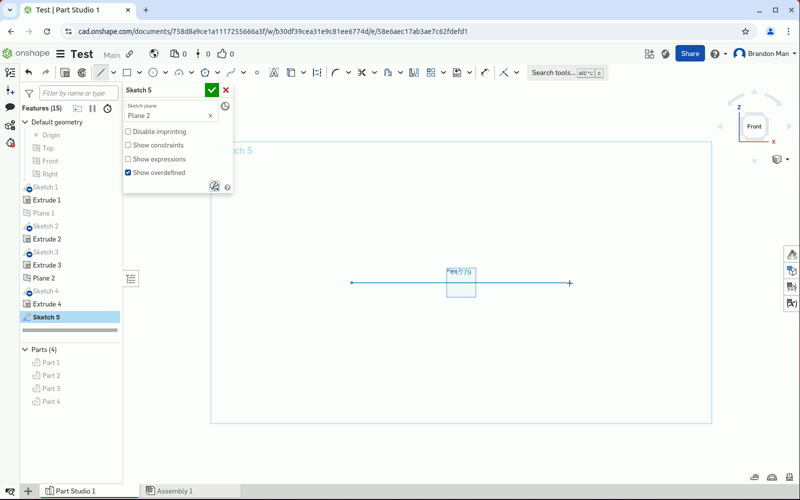
click(569, 282)
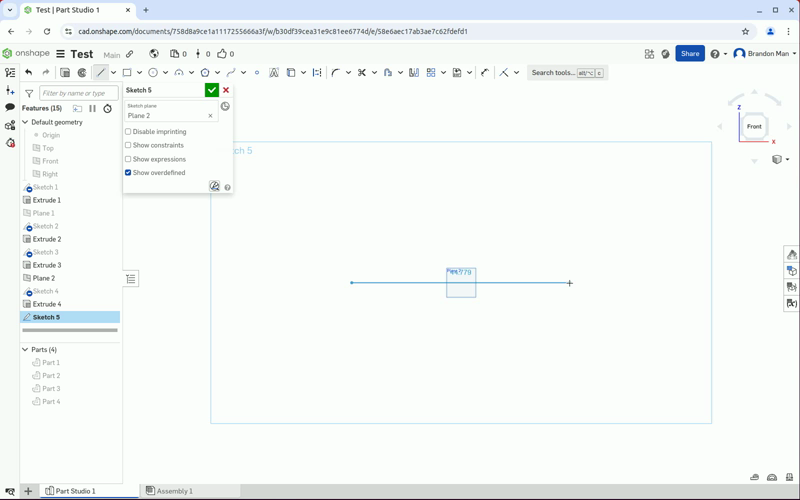
key_up(shift)
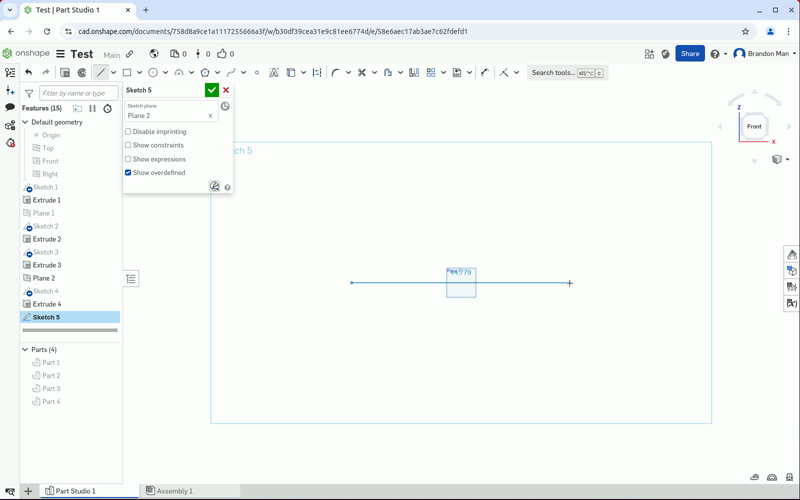
key_down(shift)
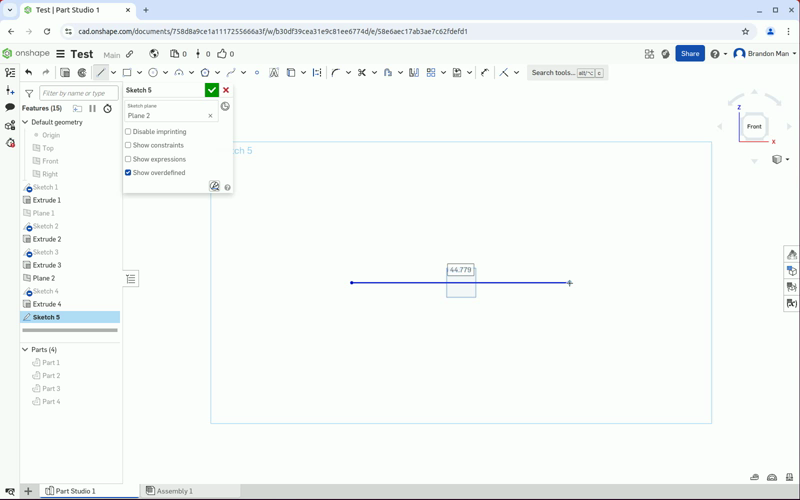
mouse_move(589, 282)
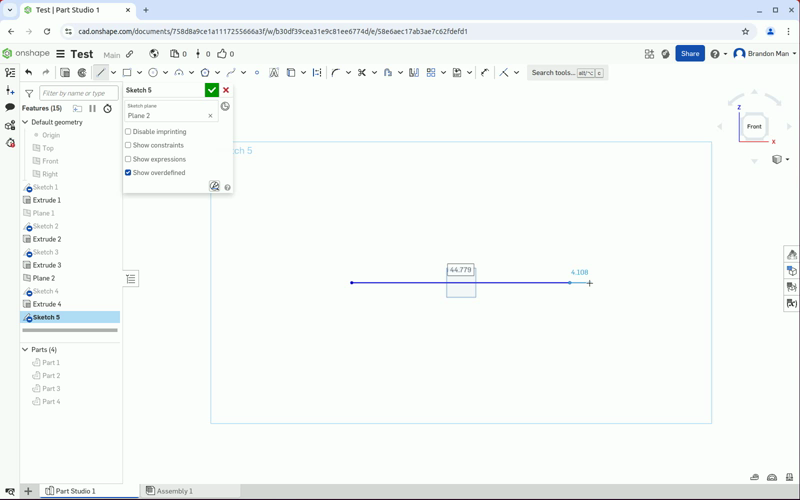
mouse_move(569, 260)
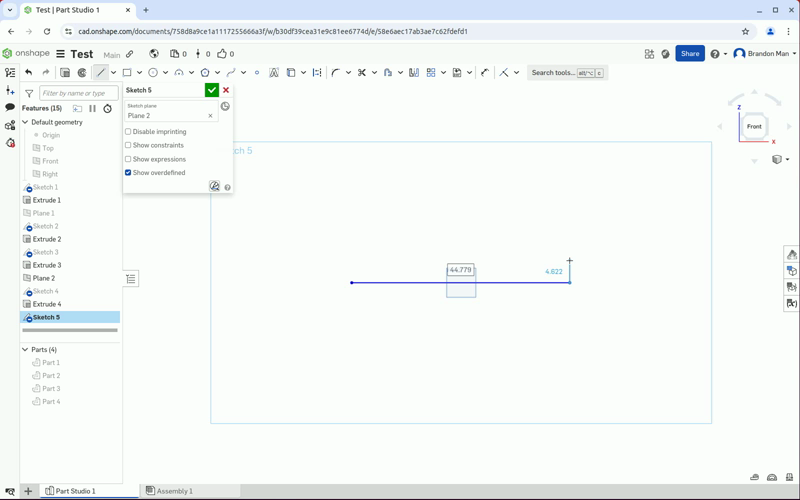
click(569, 260)
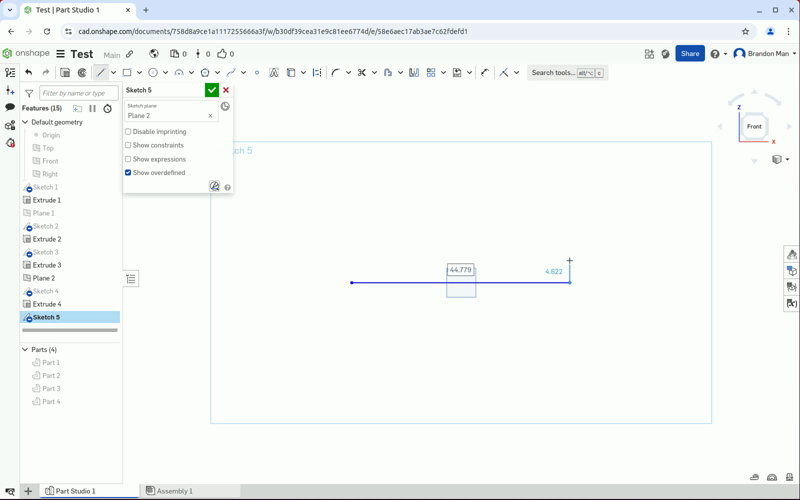
key_up(shift)
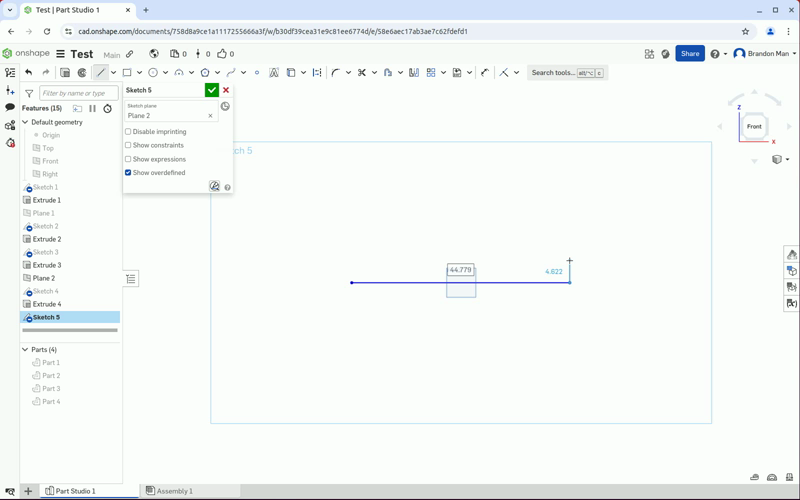
key_down(shift)
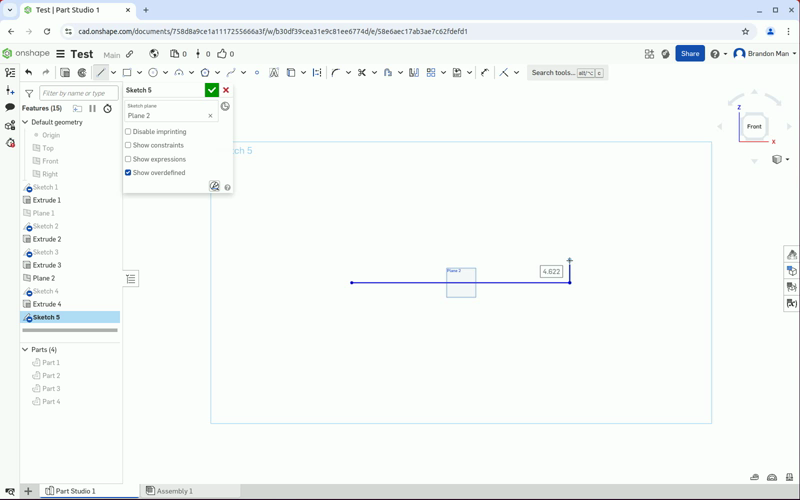
mouse_move(351, 260)
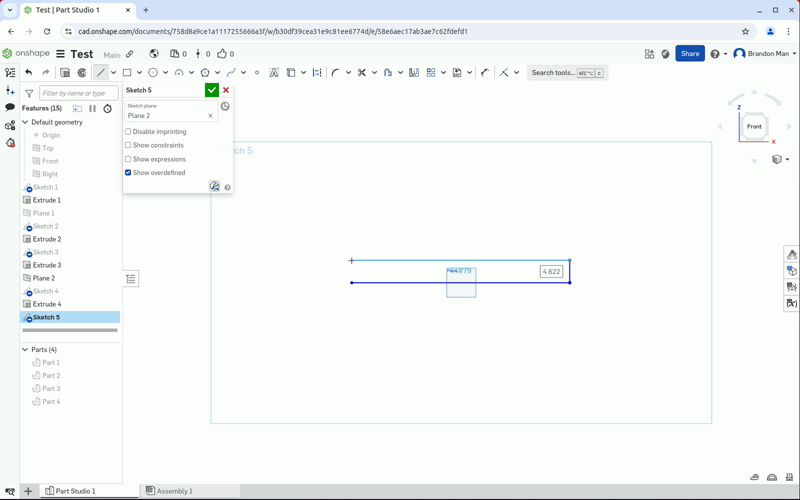
click(351, 260)
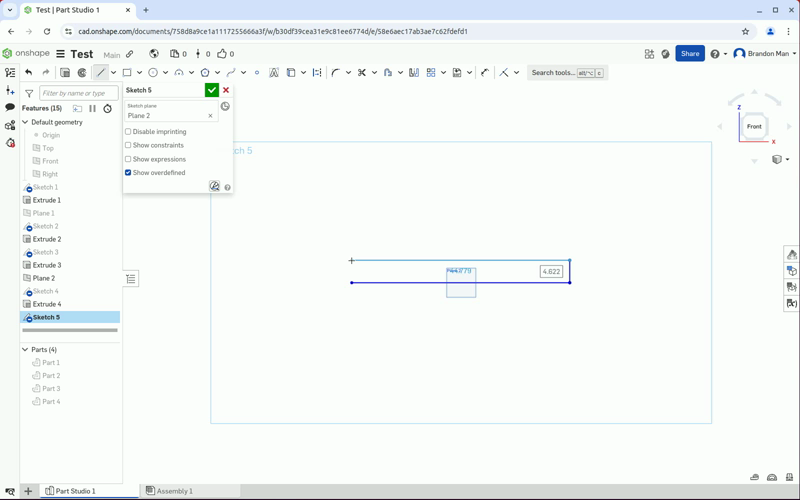
key_up(shift)
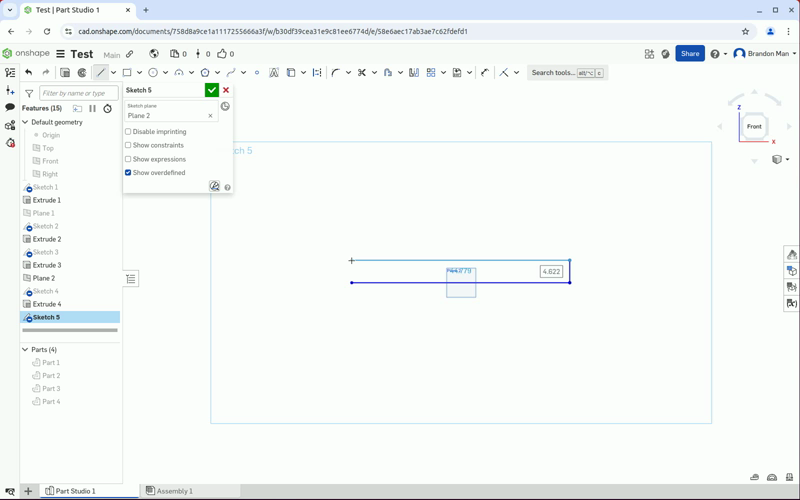
mouse_move(381, 260)
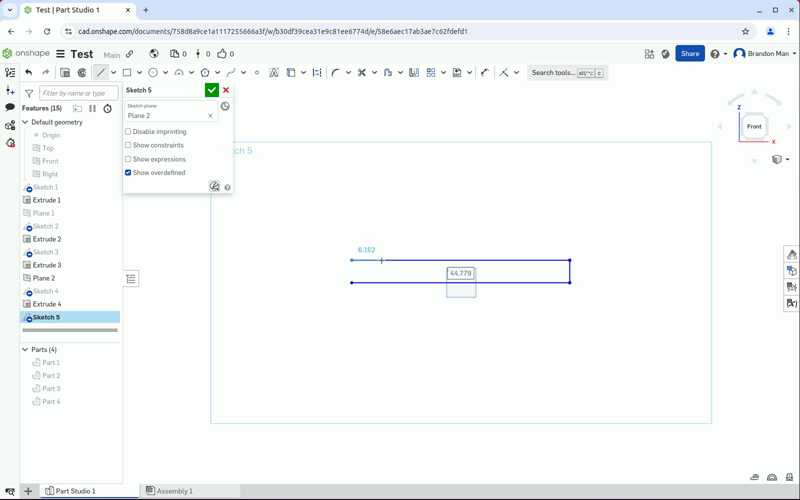
key_down(shift)
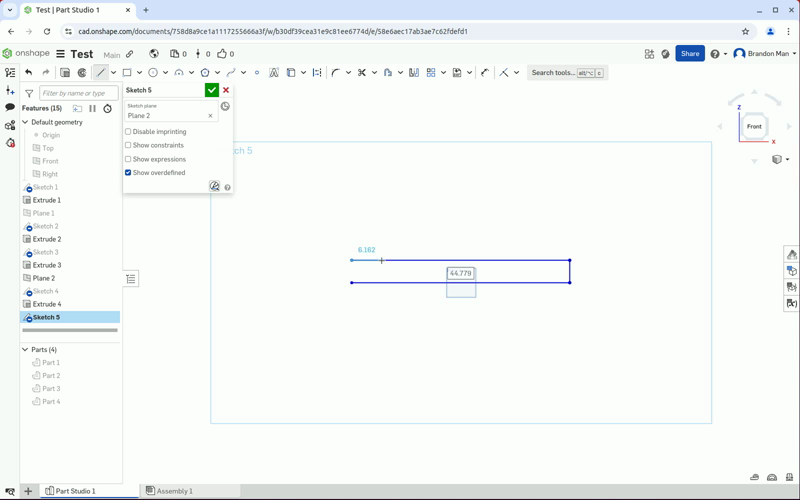
mouse_move(351, 282)
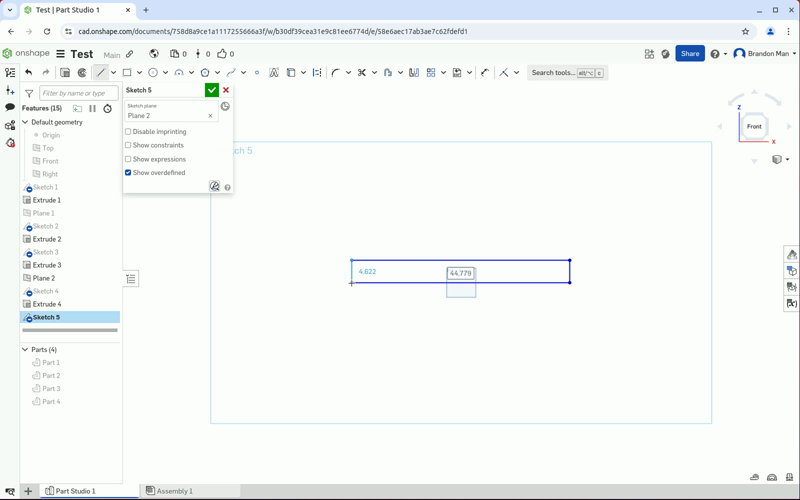
key_up(shift)
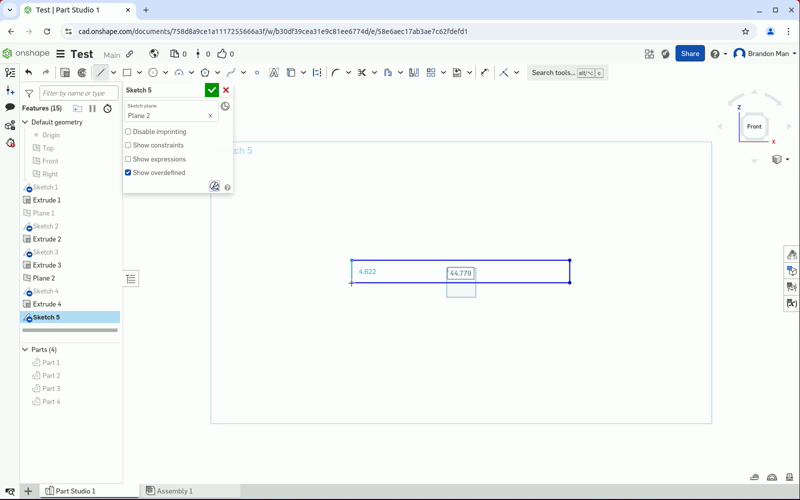
click(351, 282)
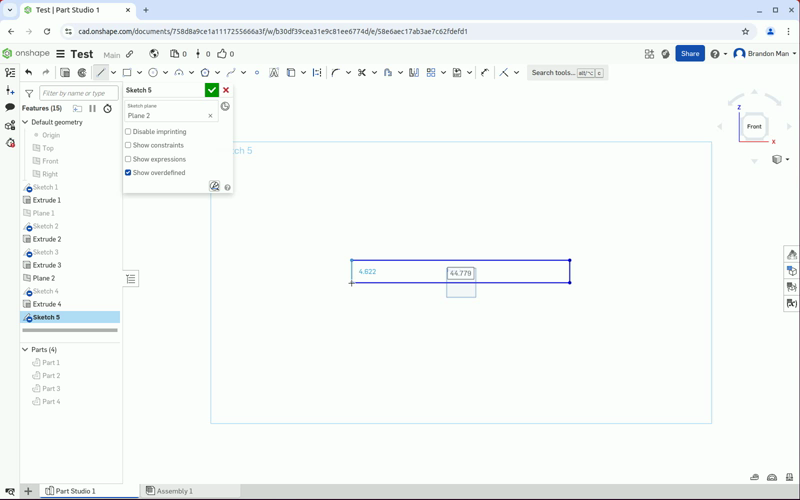
key(esc)
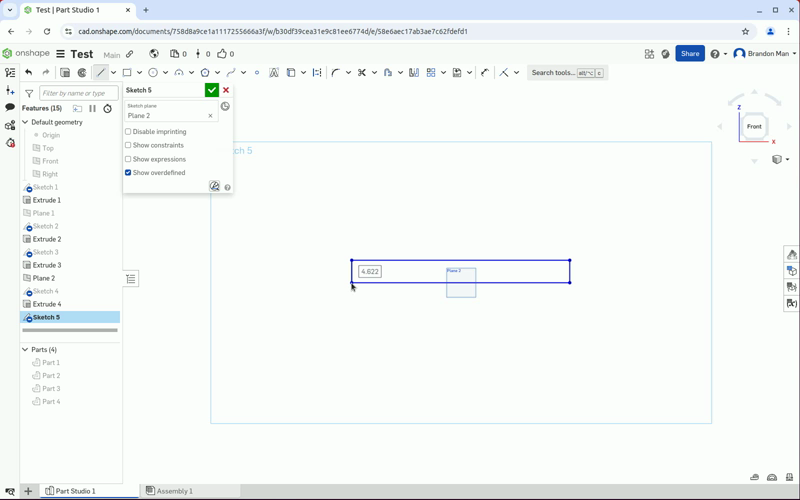
mouse_move(412, 274)
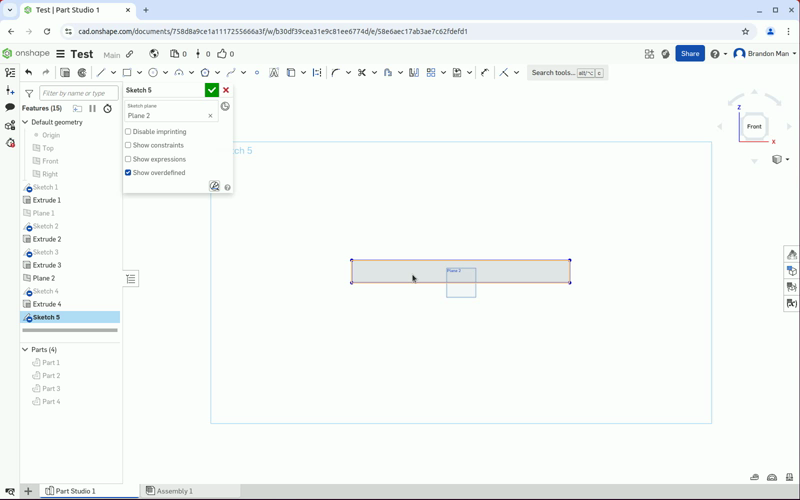
click(412, 274)
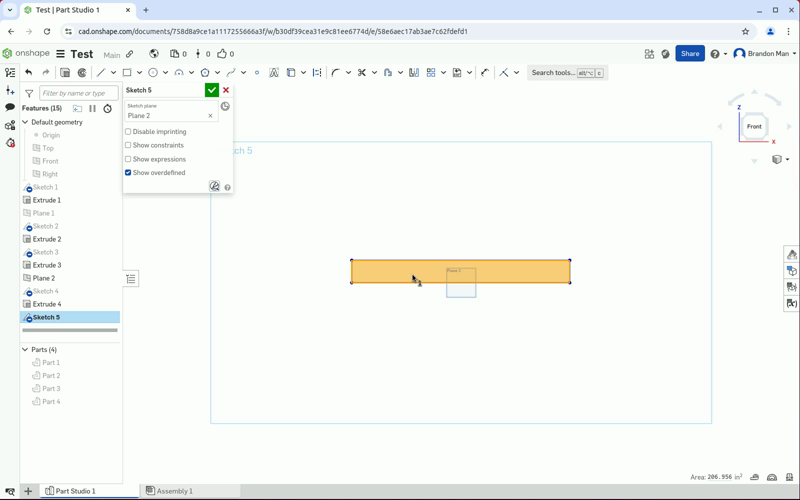
mouse_move(73, 352)
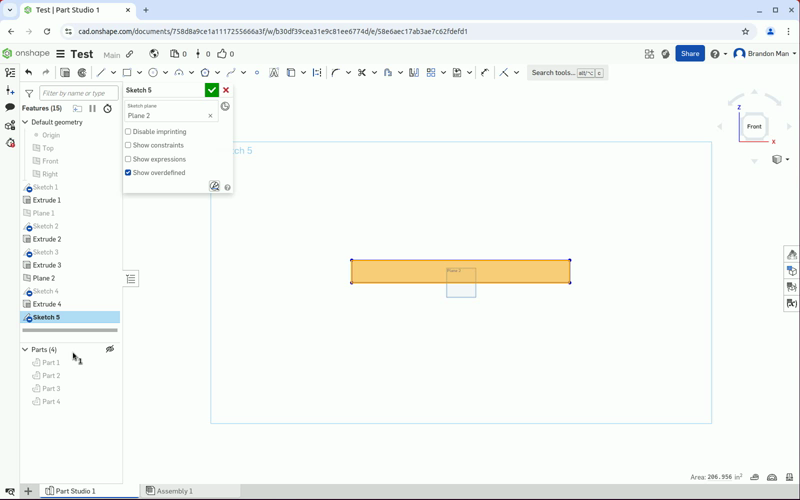
key(shift+y)
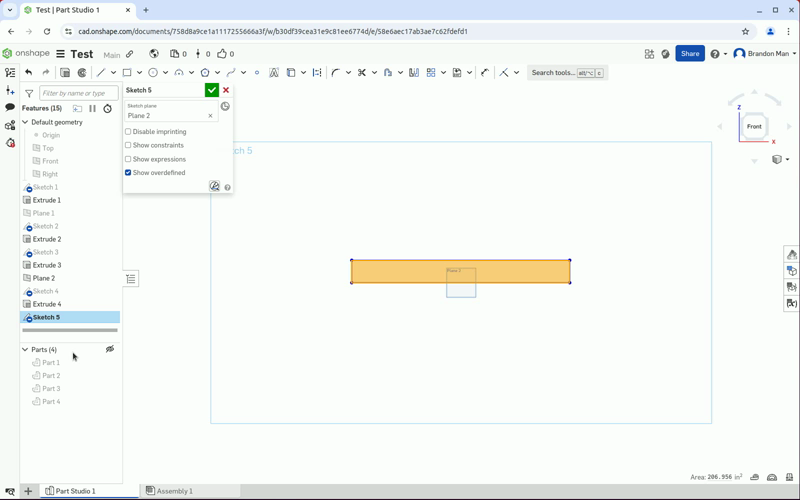
key(shift+e)
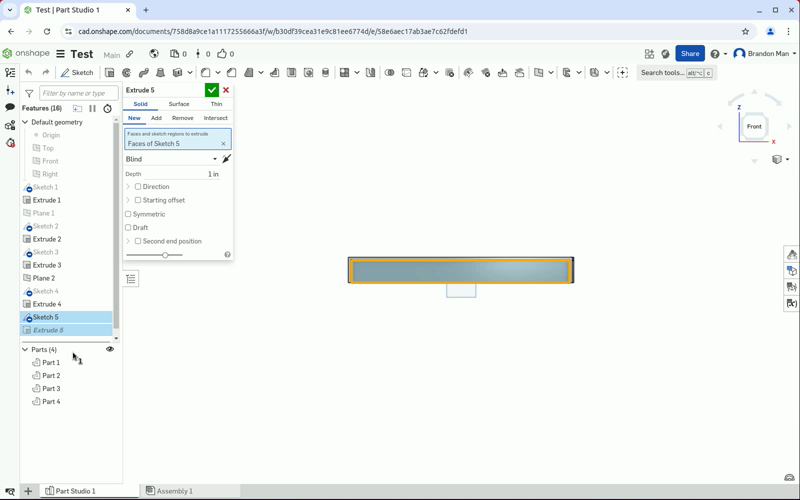
mouse_move(143, 106)
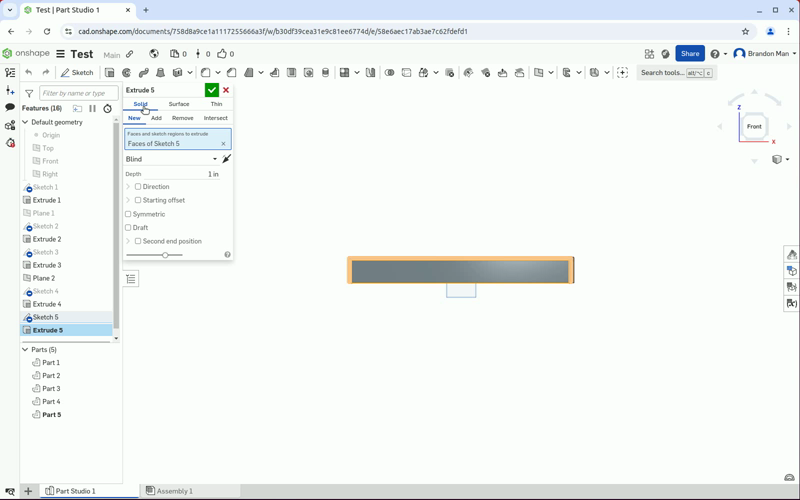
click(143, 106)
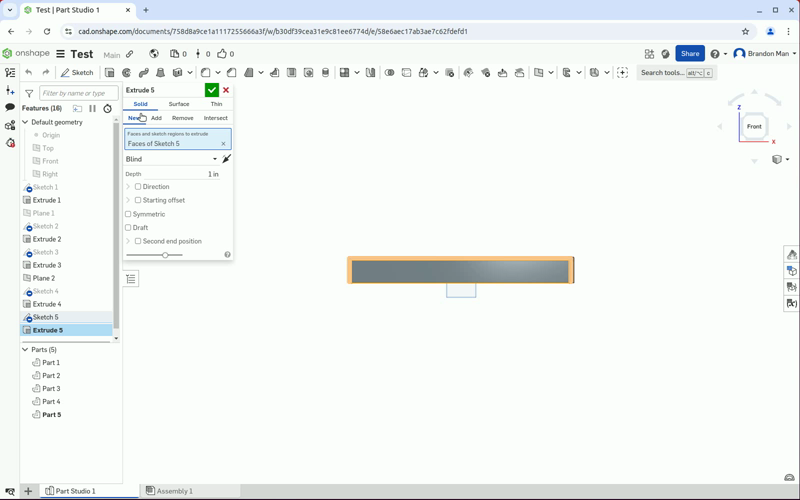
mouse_move(137, 120)
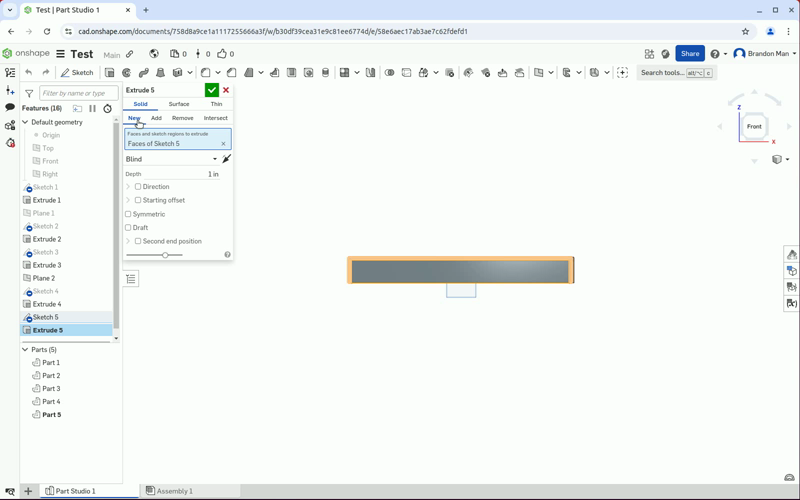
click(137, 120)
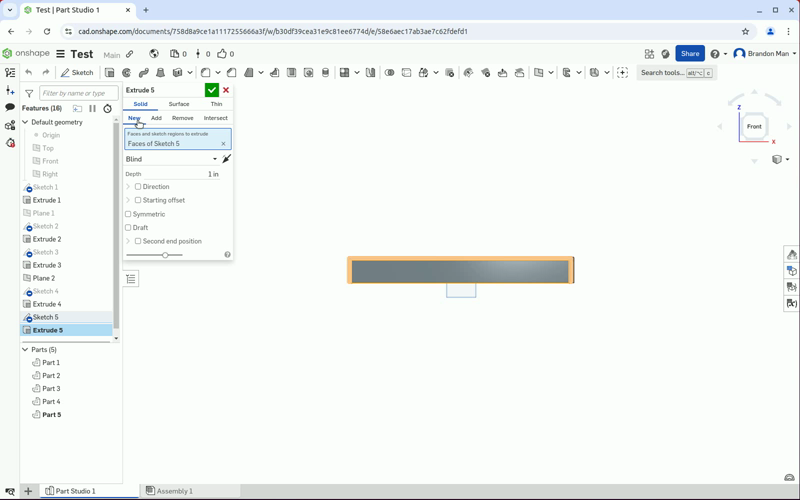
key(tab, 4)
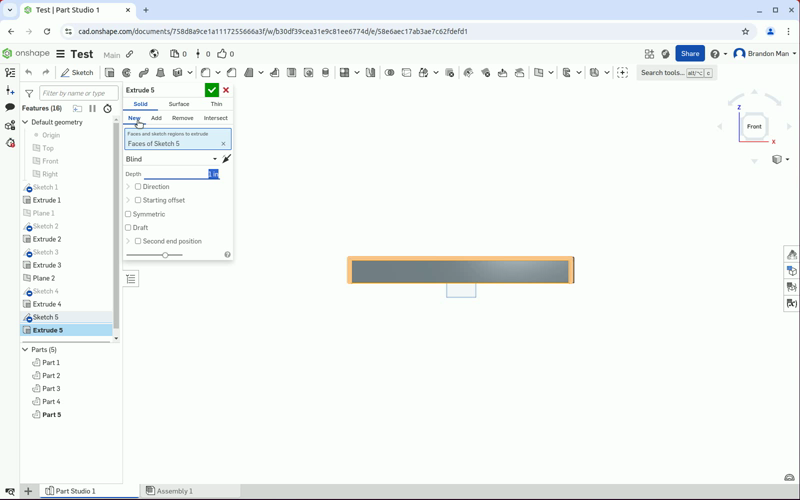
text(0.722)
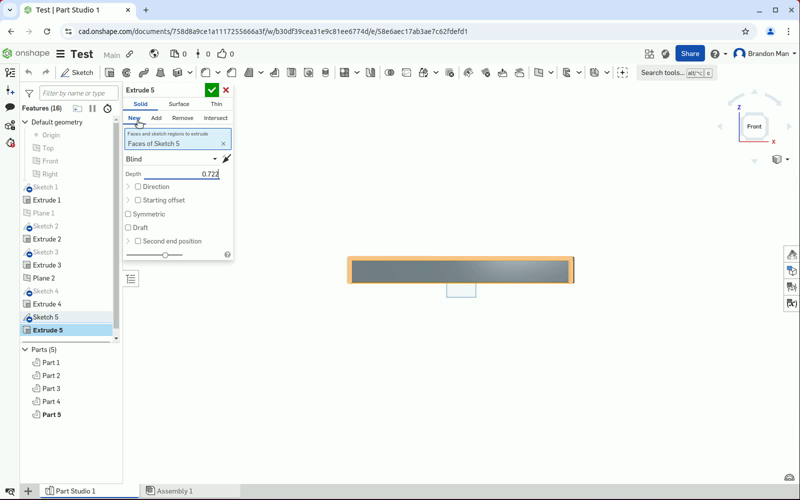
key(enter)
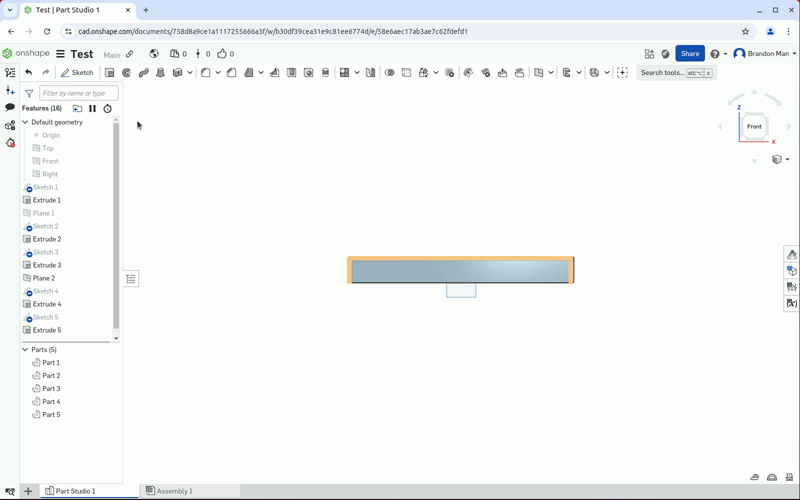
key(shift+h)
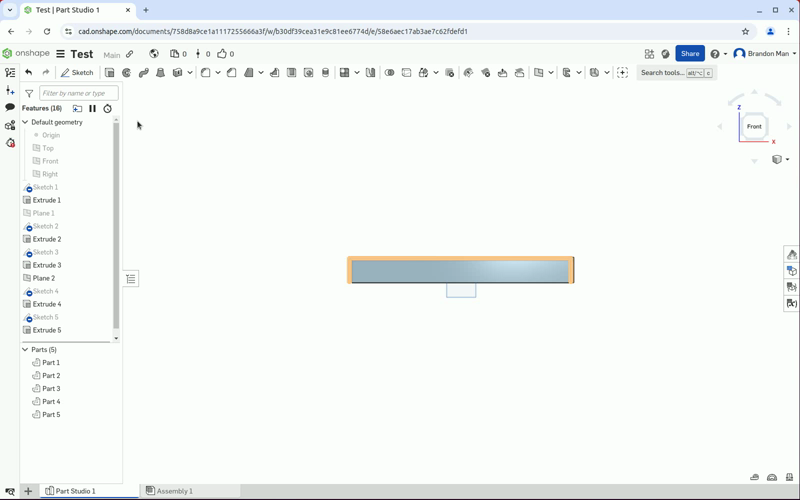
key(shift+h)
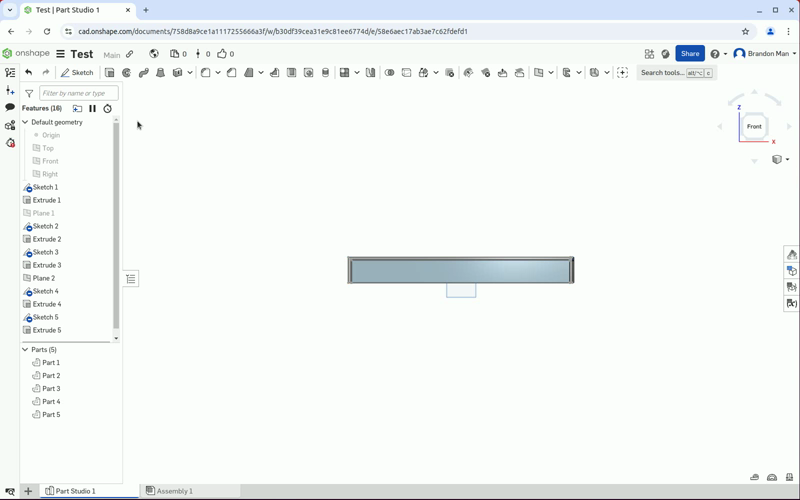
key(shift+7)
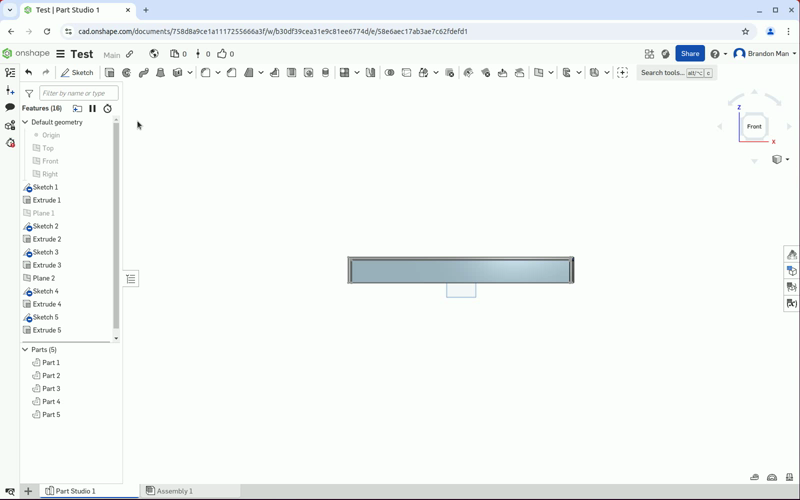
key(left, 2)
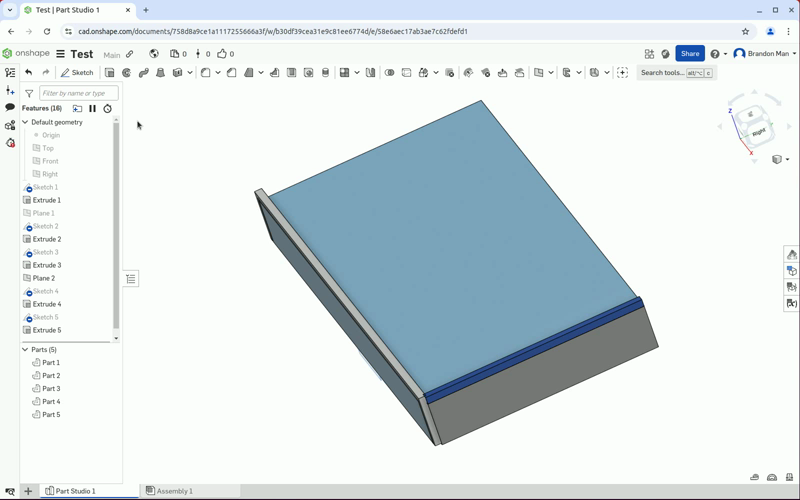
key(down, 2)
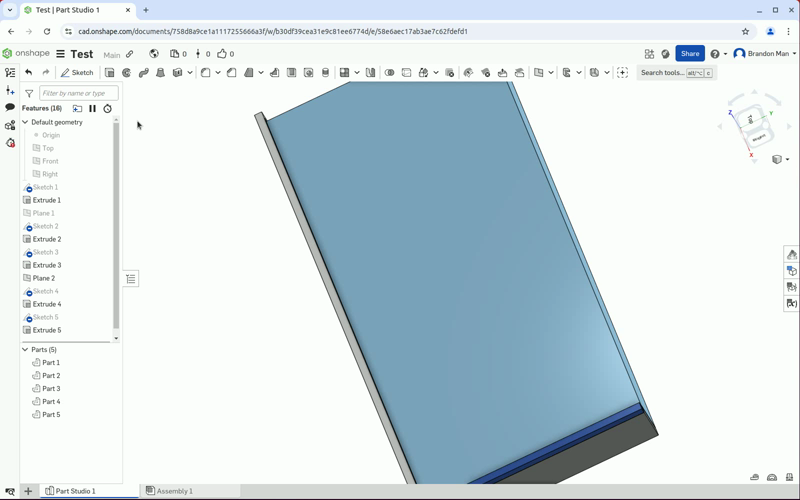
key(up, 2)
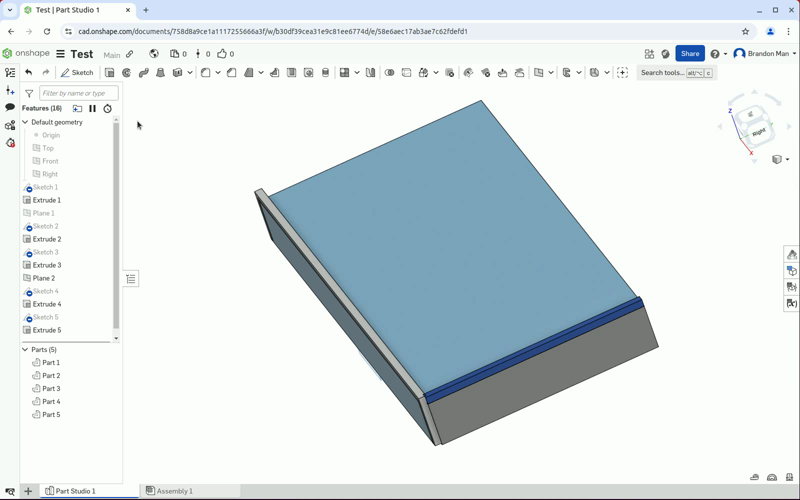
key(right, 2)
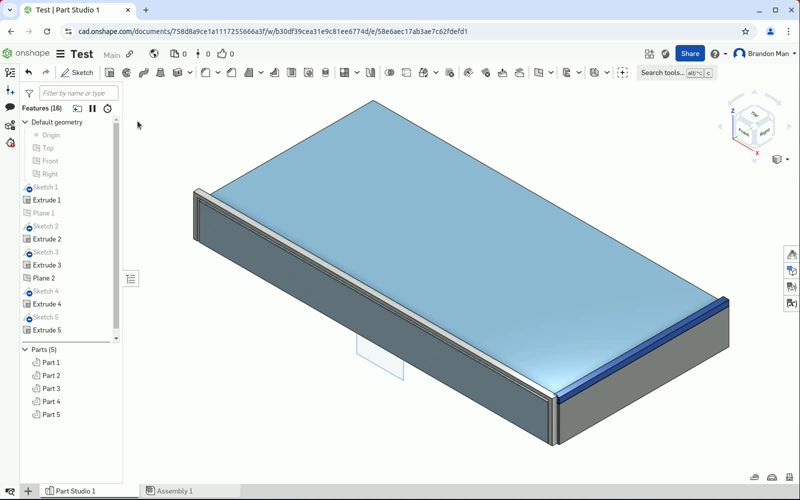
mouse_move(69, 189)
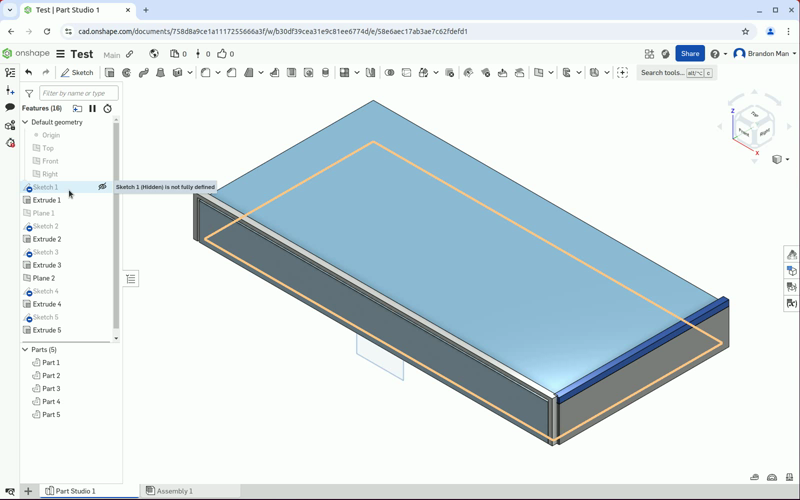
click(69, 189)